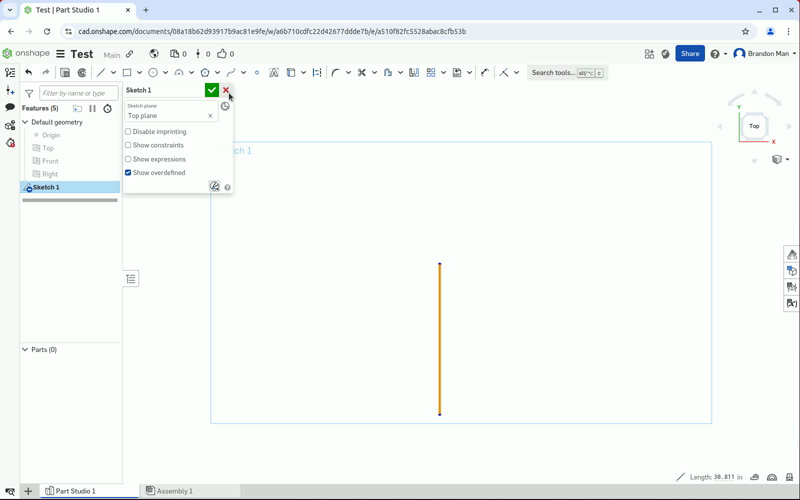
key(shift+h)
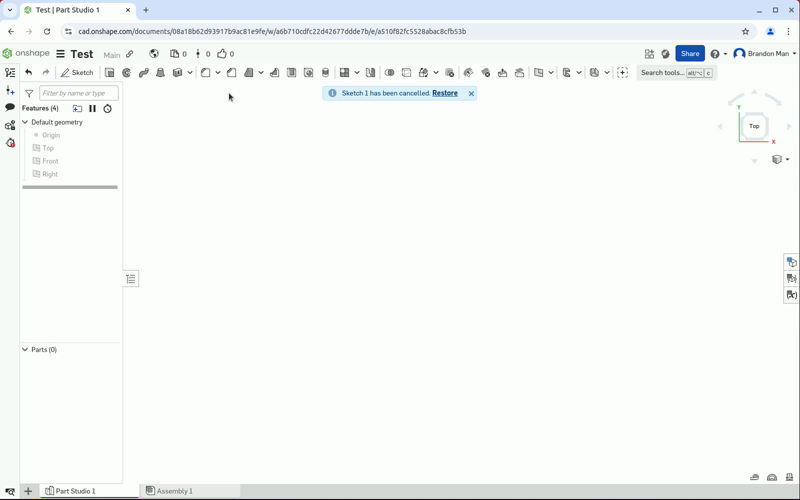
mouse_move(73, 352)
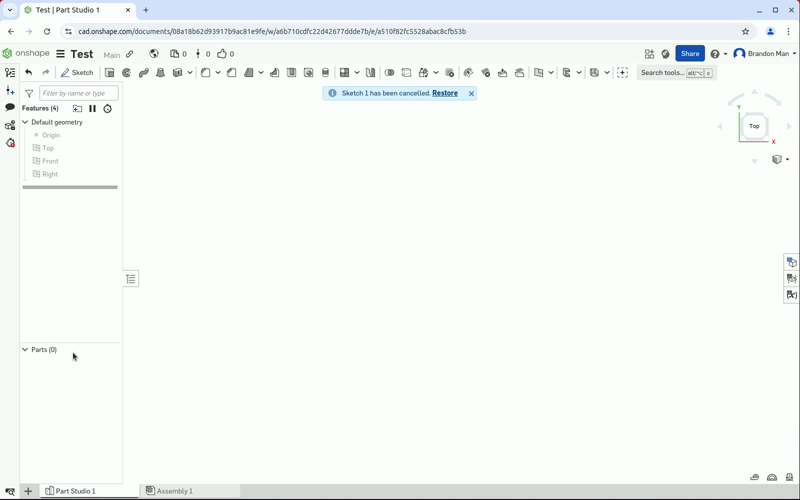
key(y)
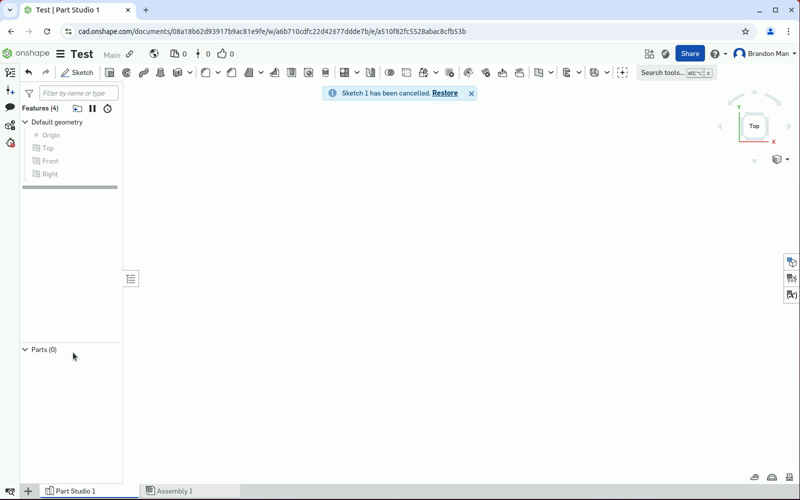
key(shift+p)
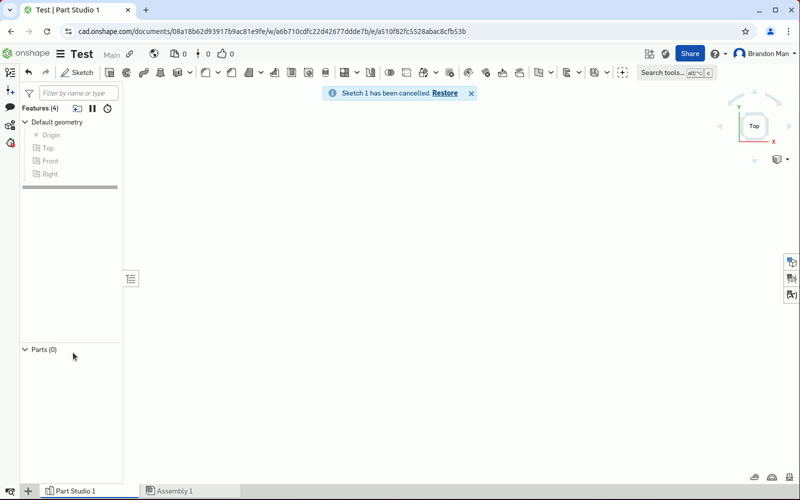
key(space)
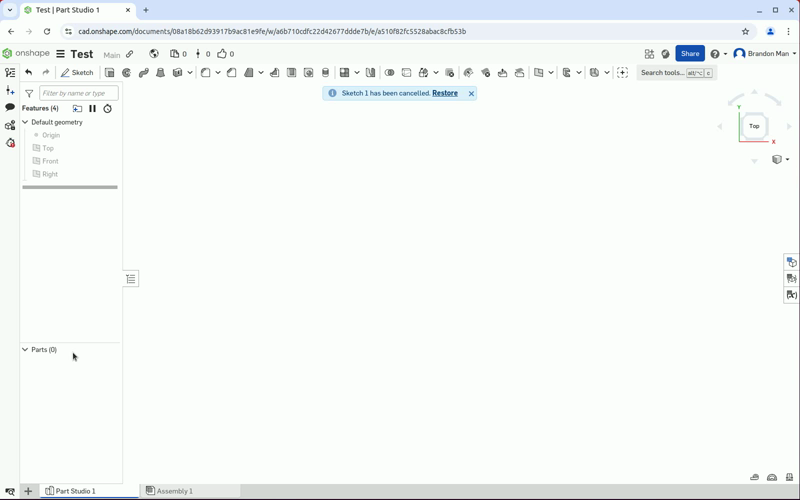
key_down(shift)
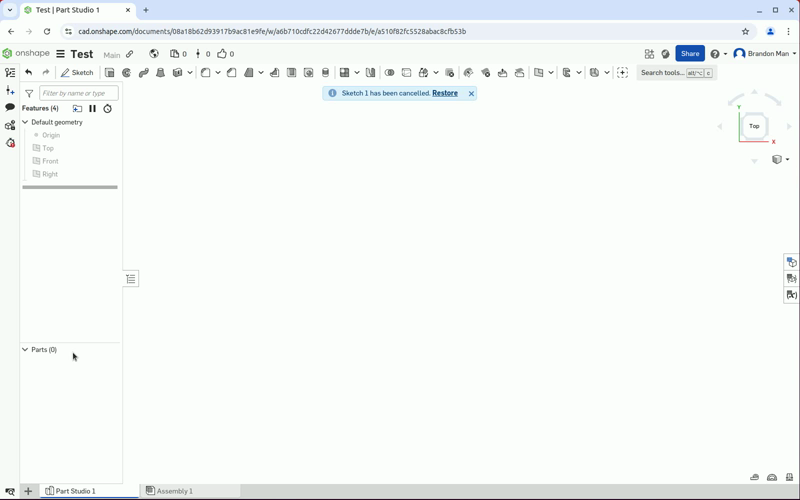
key(up)
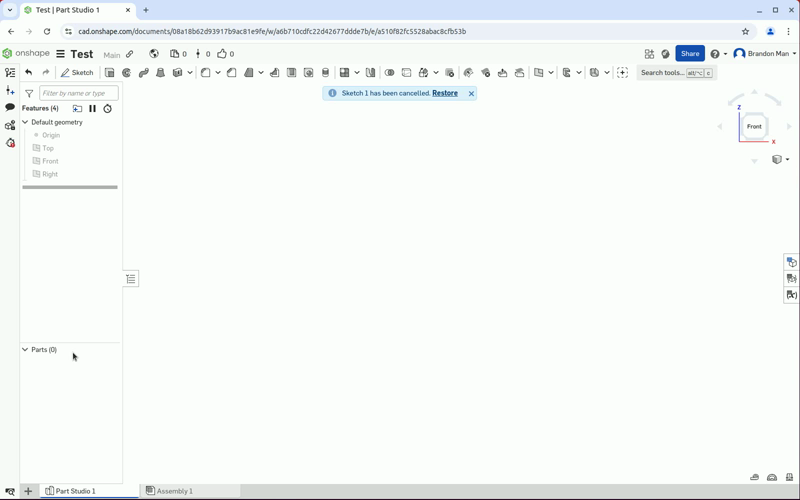
key_up(shift)
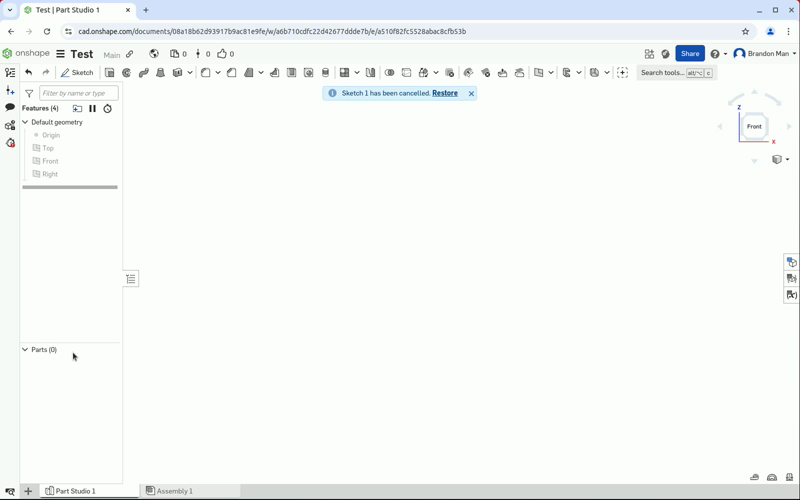
mouse_move(73, 352)
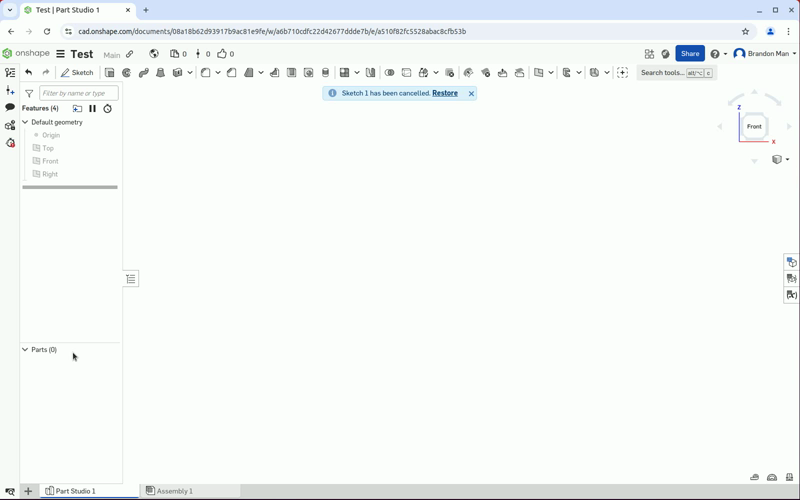
key(shift+y)
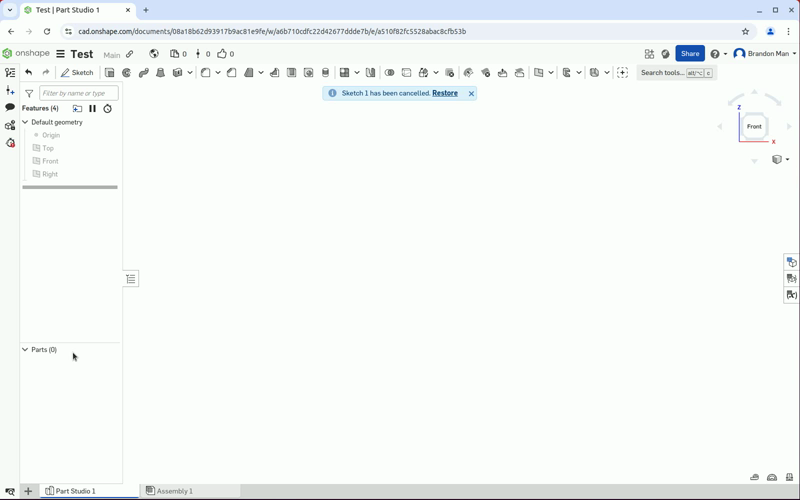
key(shift+s)
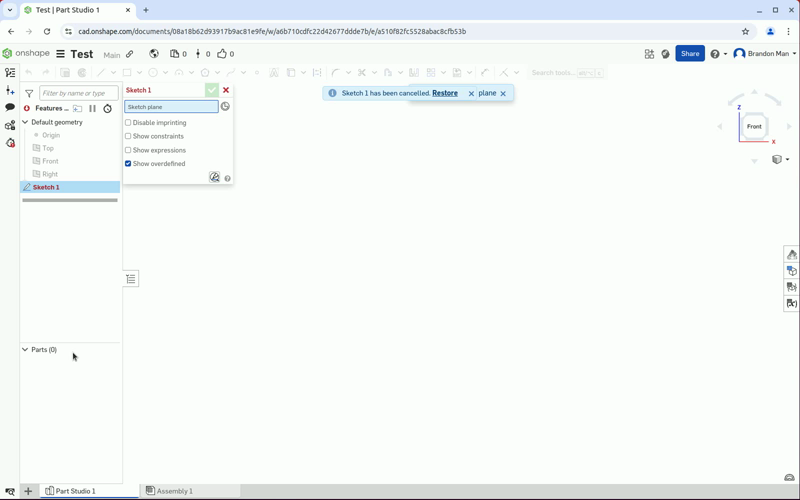
mouse_move(73, 163)
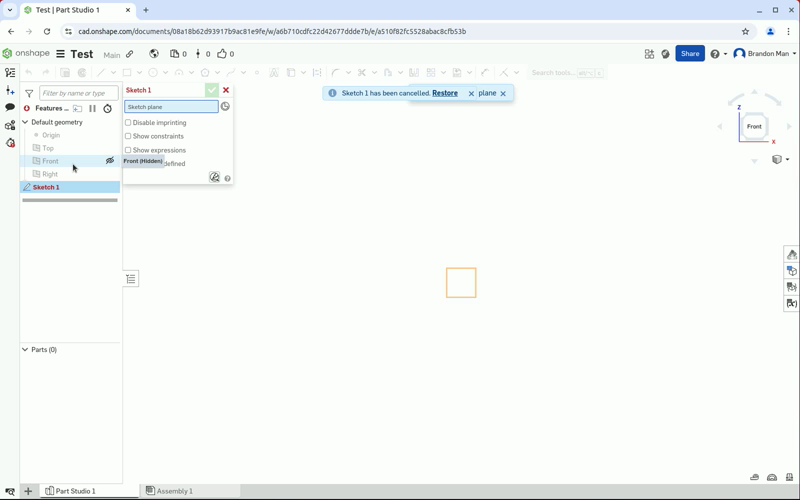
click(73, 163)
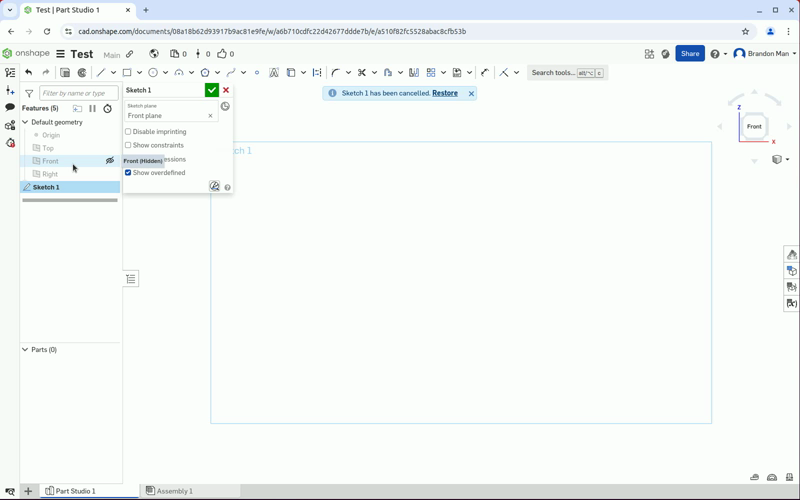
mouse_move(73, 352)
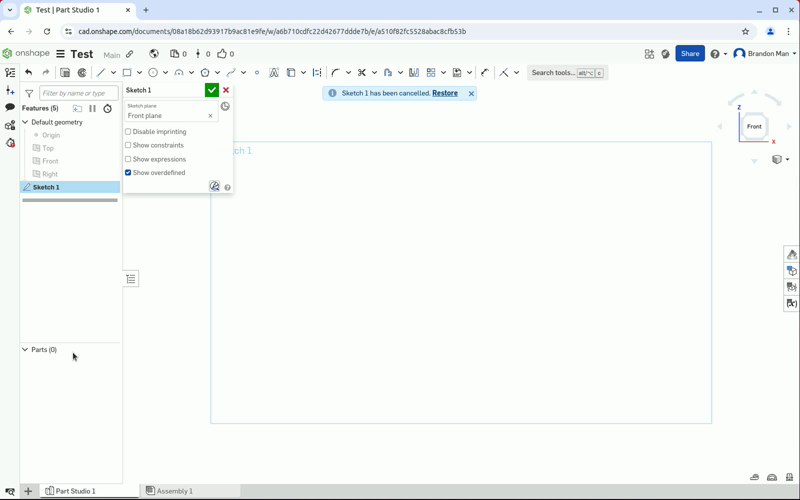
key(y)
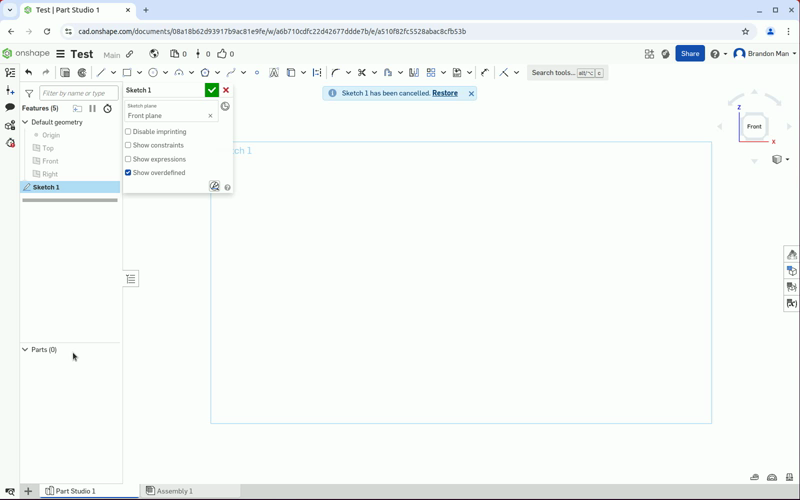
key(a)
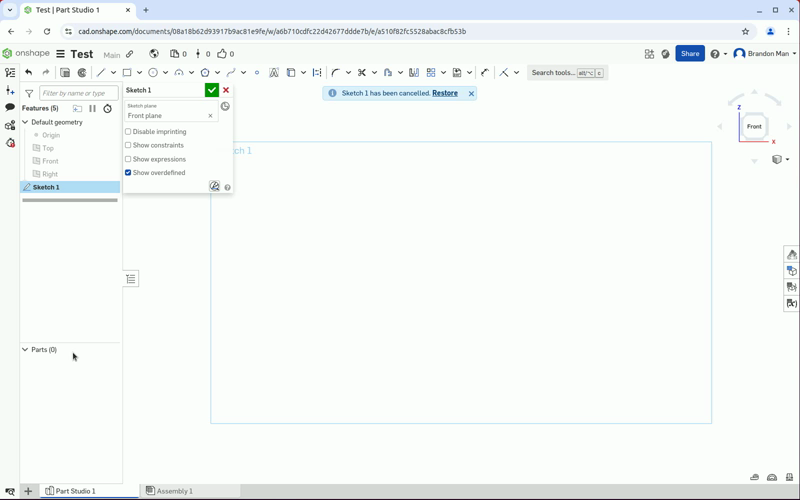
key_down(shift)
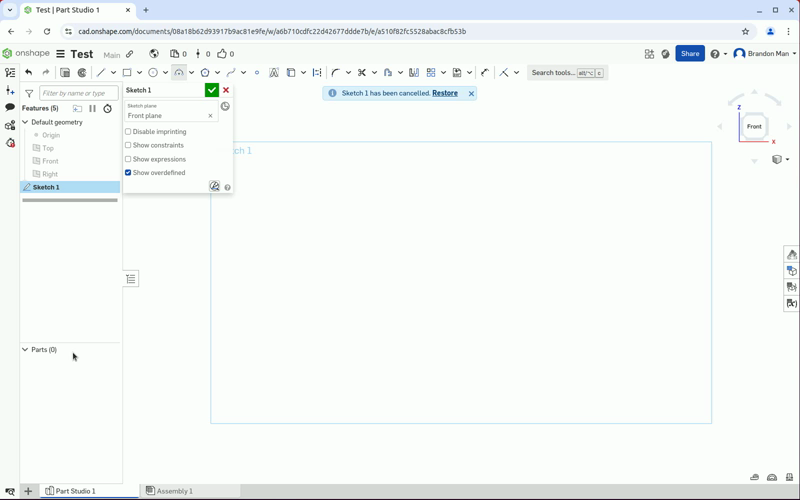
mouse_move(422, 298)
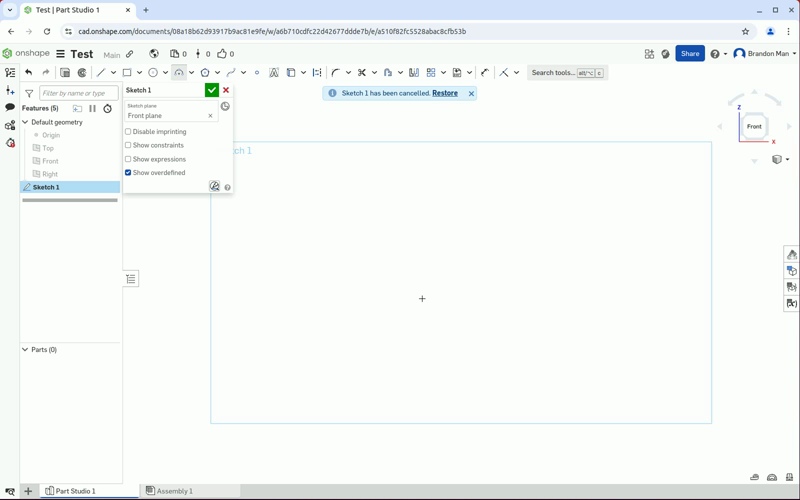
click(422, 298)
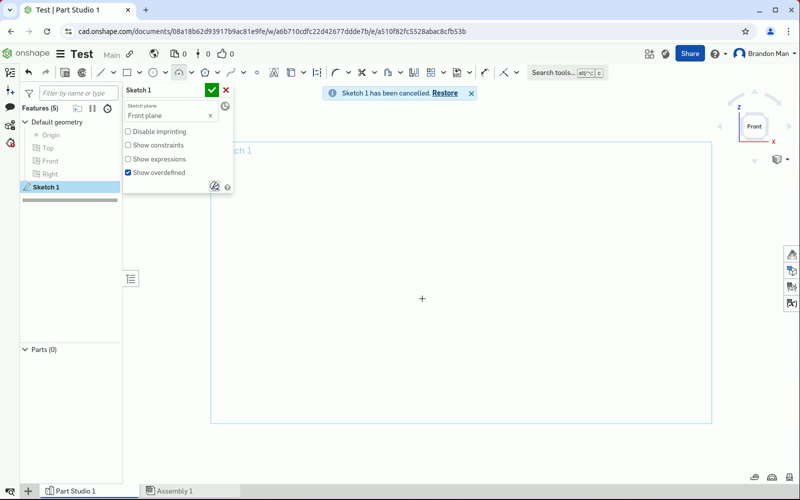
key_up(shift)
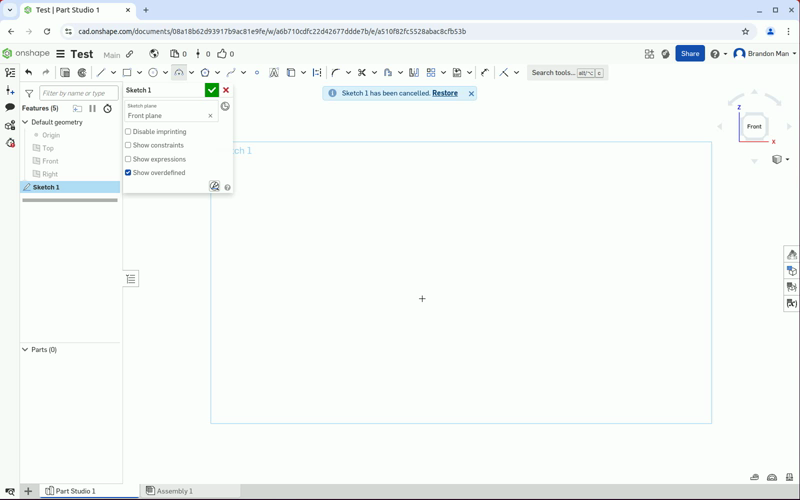
key_down(shift)
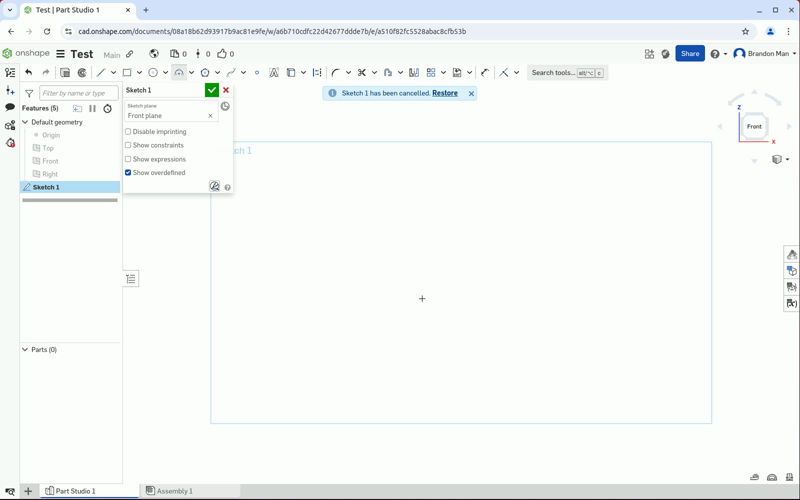
mouse_move(427, 303)
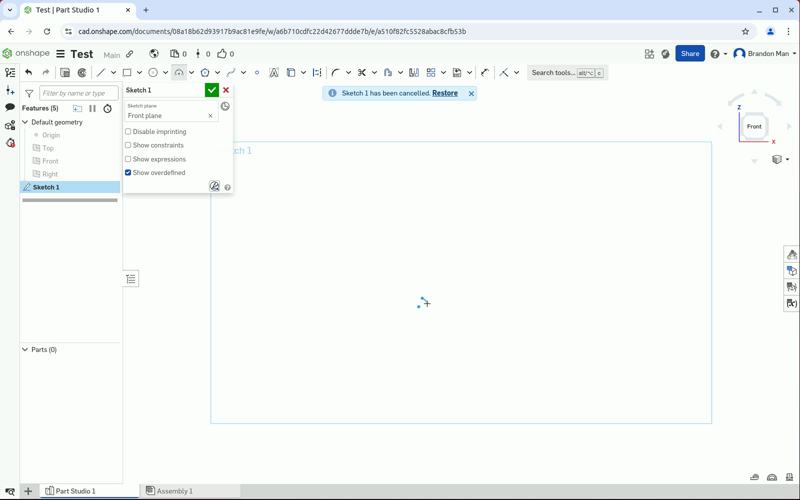
scroll(6)
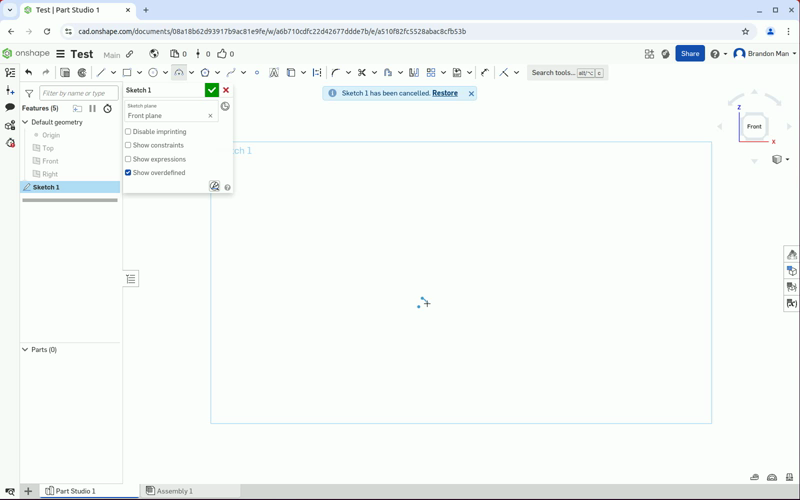
scroll(6)
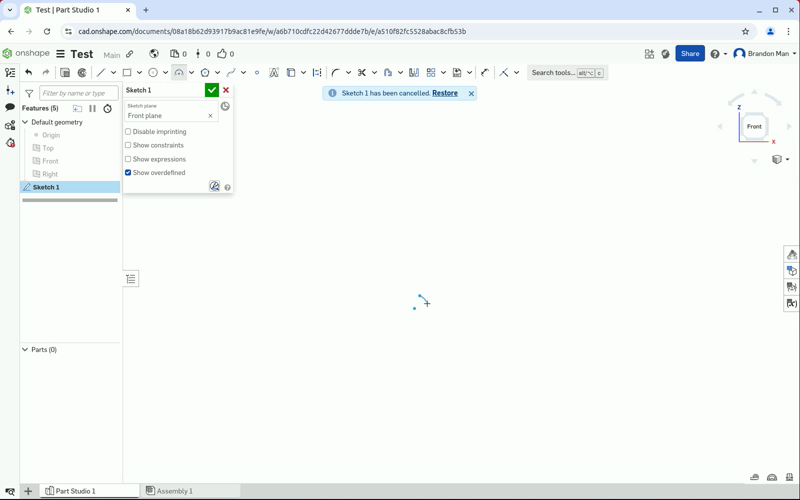
scroll(6)
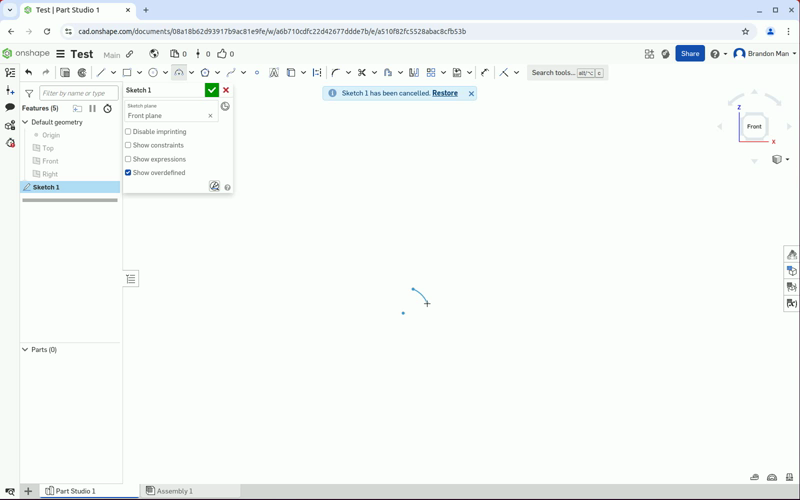
scroll(6)
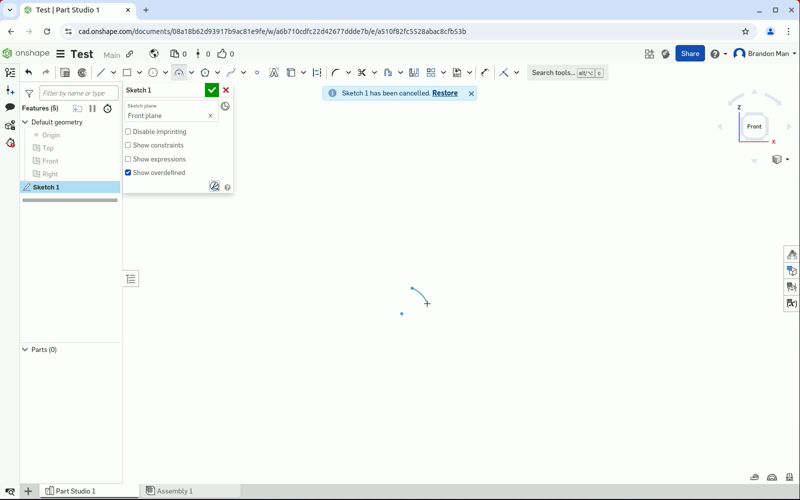
scroll(6)
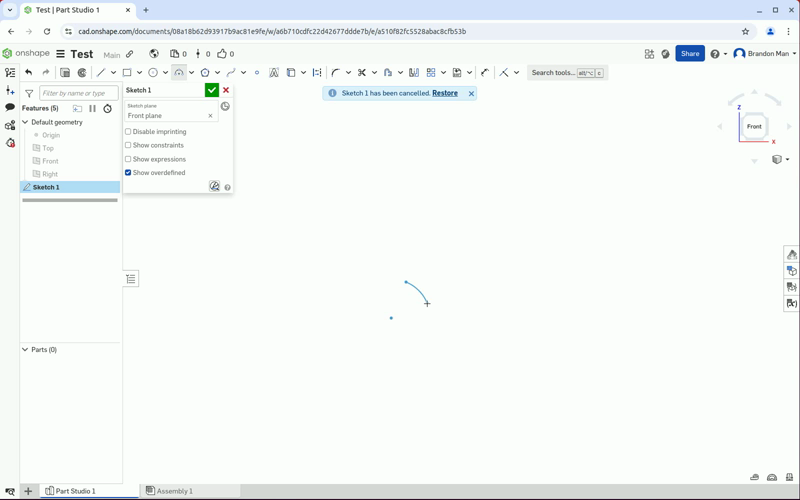
scroll(6)
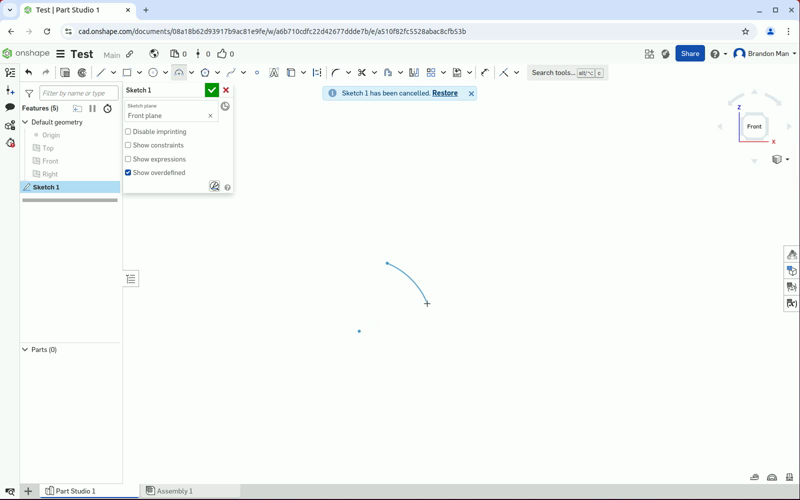
scroll(6)
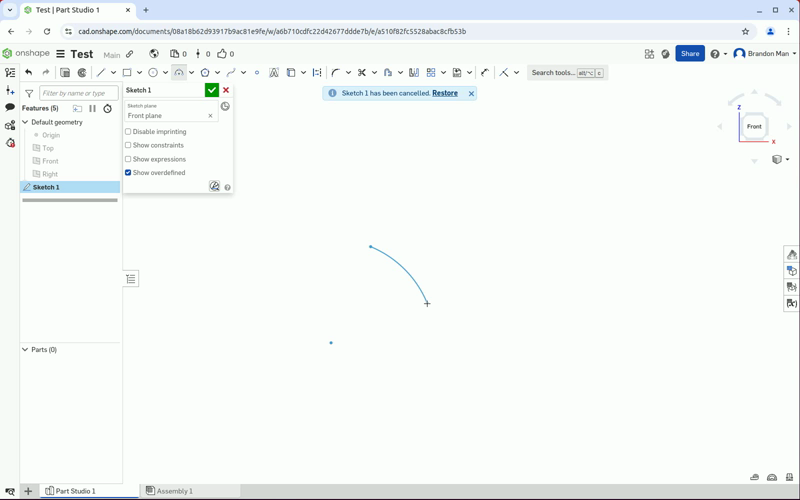
click(427, 303)
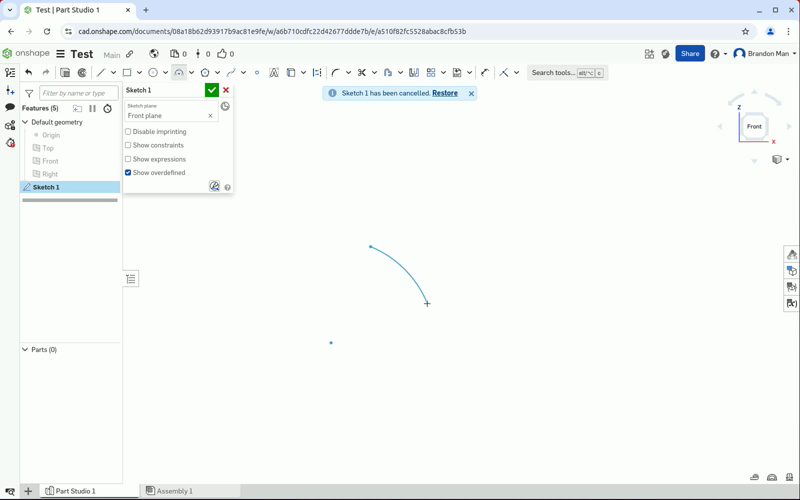
scroll(-6)
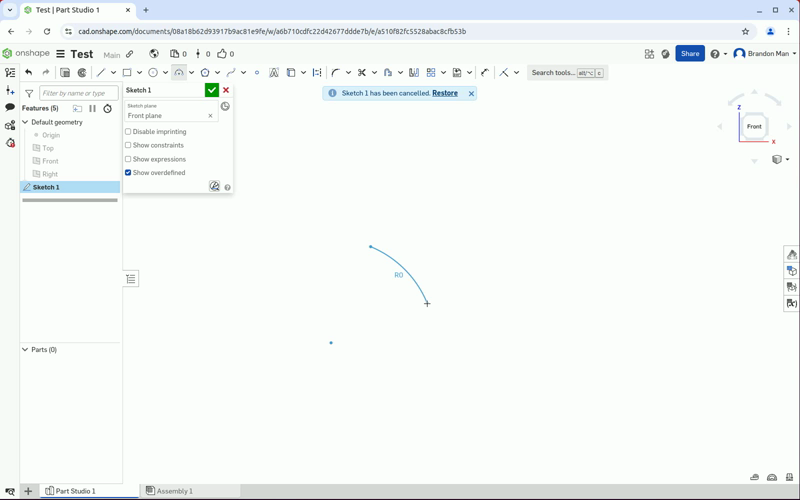
scroll(-6)
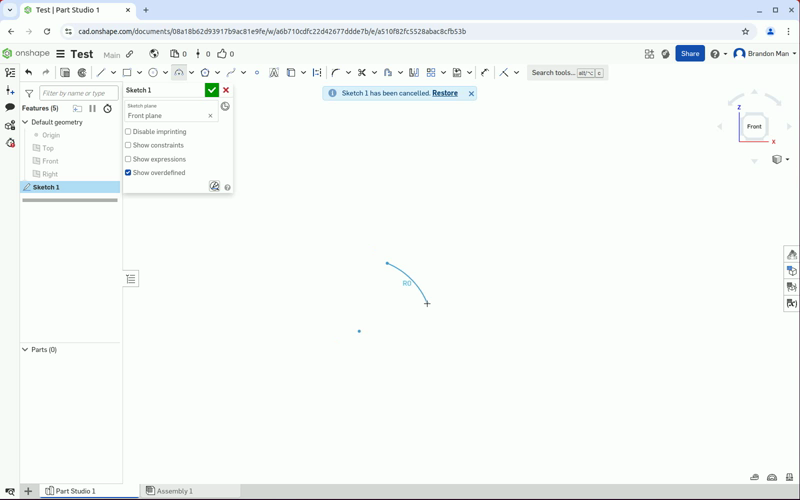
scroll(-6)
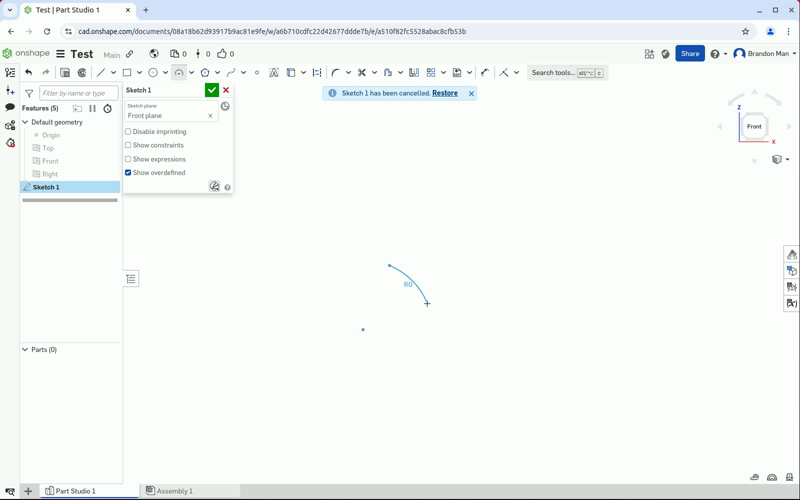
scroll(-6)
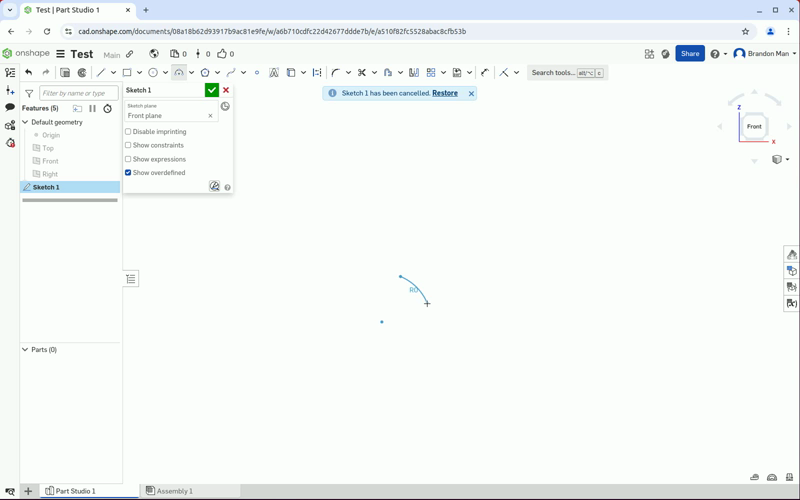
scroll(-6)
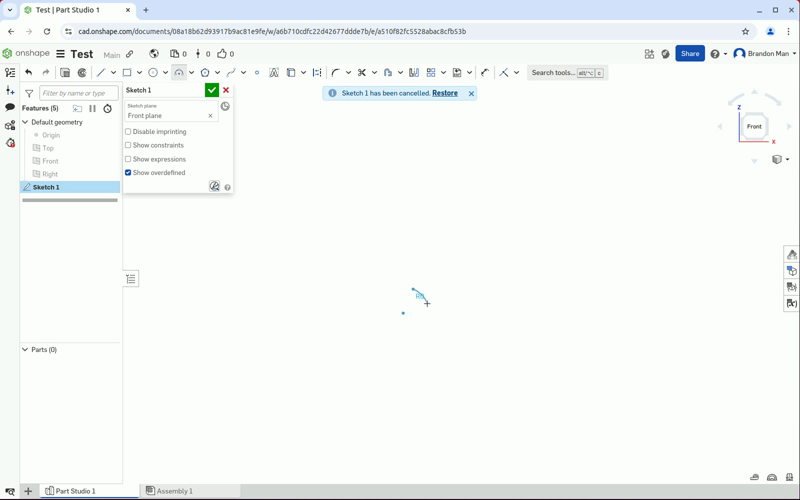
scroll(-6)
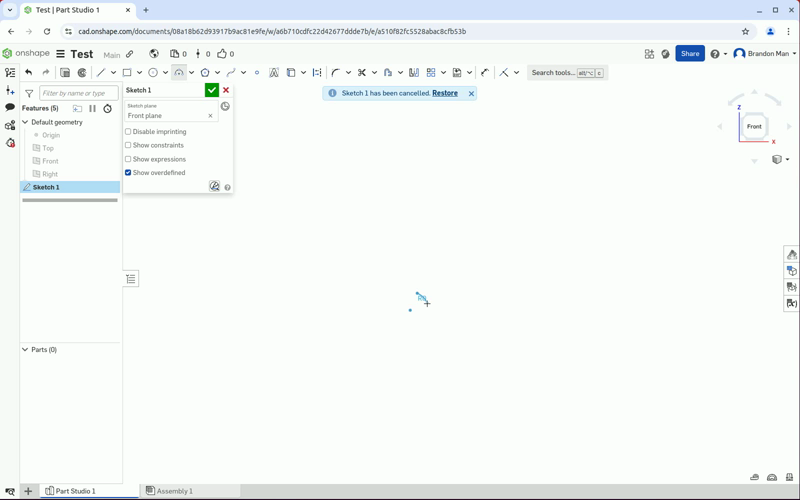
scroll(-6)
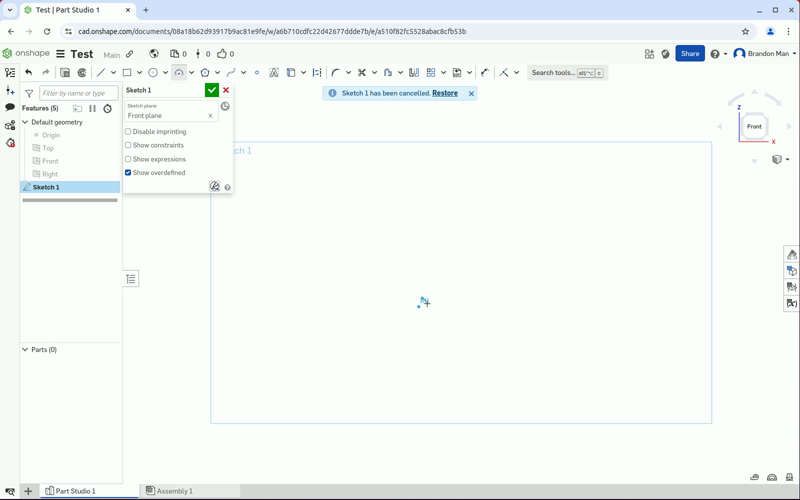
mouse_move(423, 301)
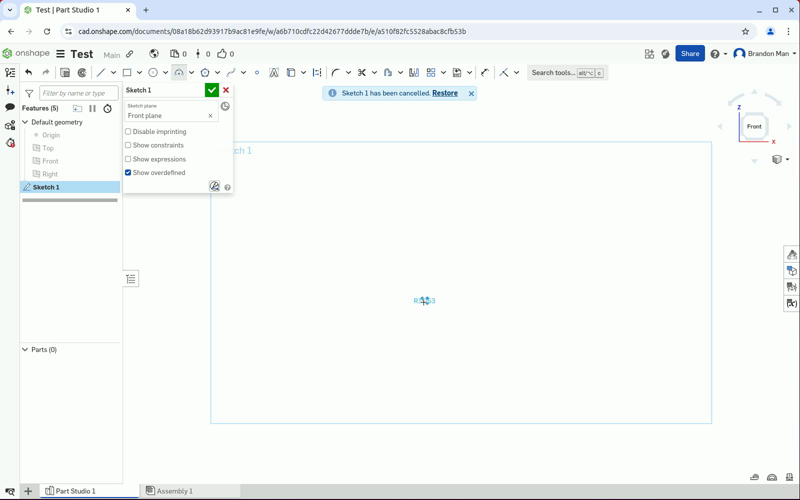
scroll(6)
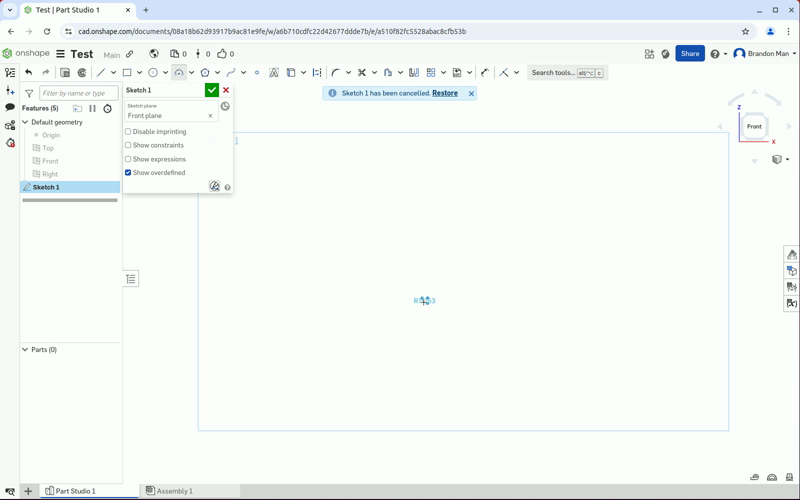
scroll(6)
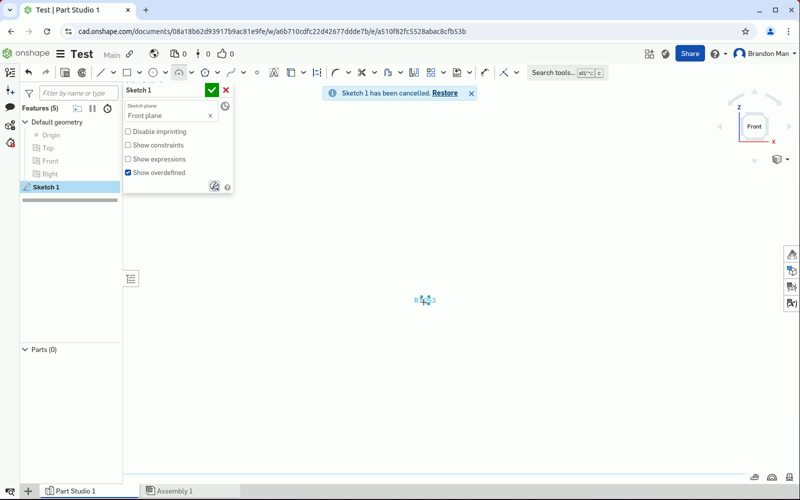
scroll(6)
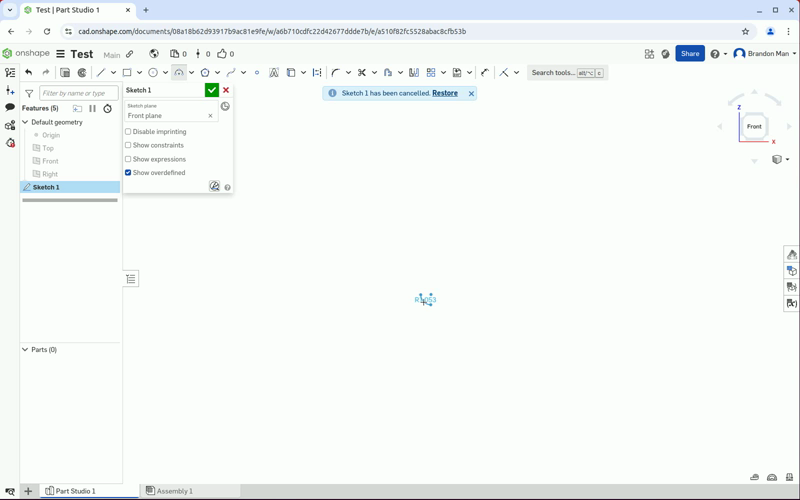
scroll(6)
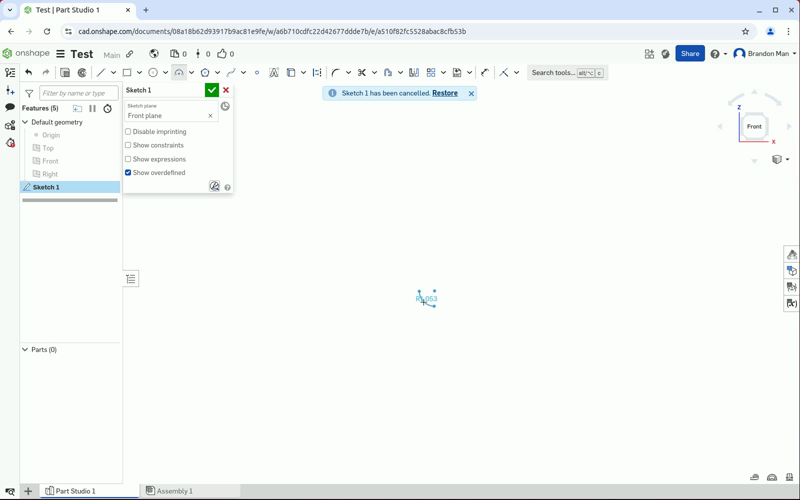
scroll(6)
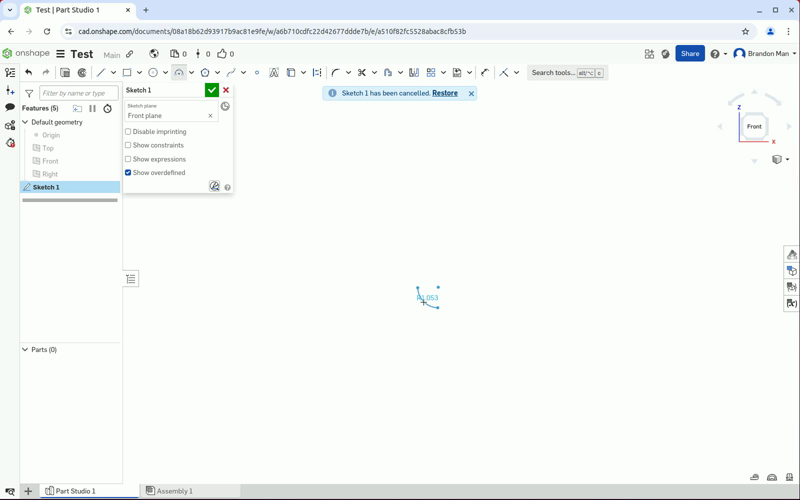
scroll(6)
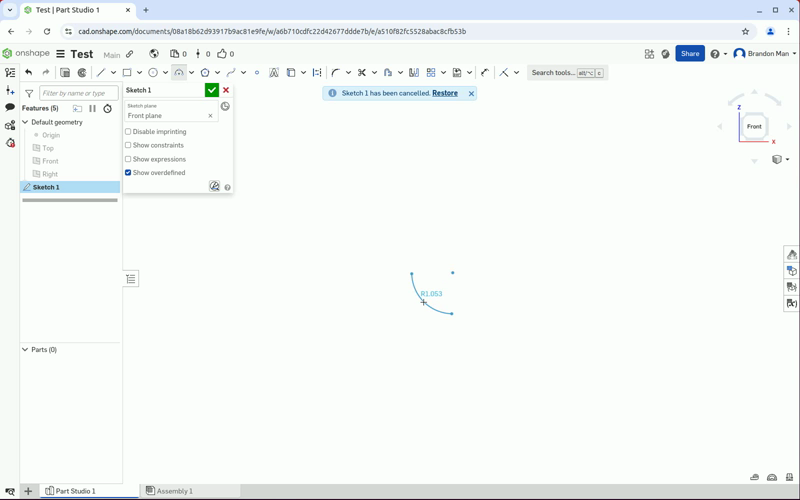
scroll(6)
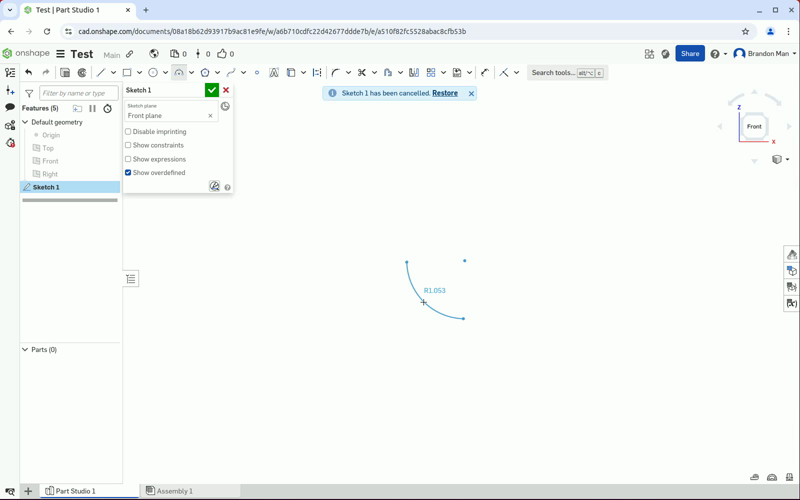
click(423, 301)
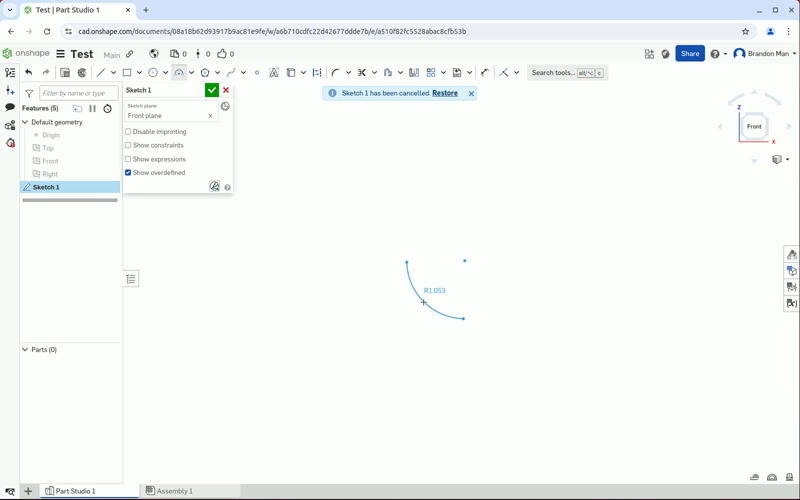
scroll(-6)
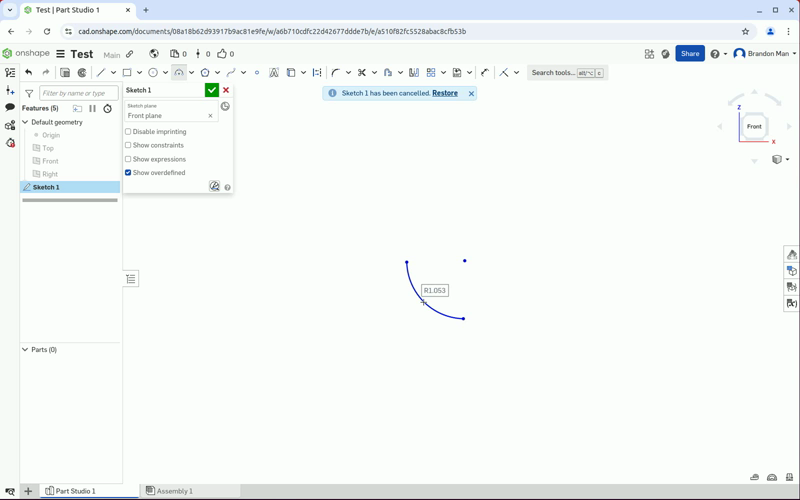
scroll(-6)
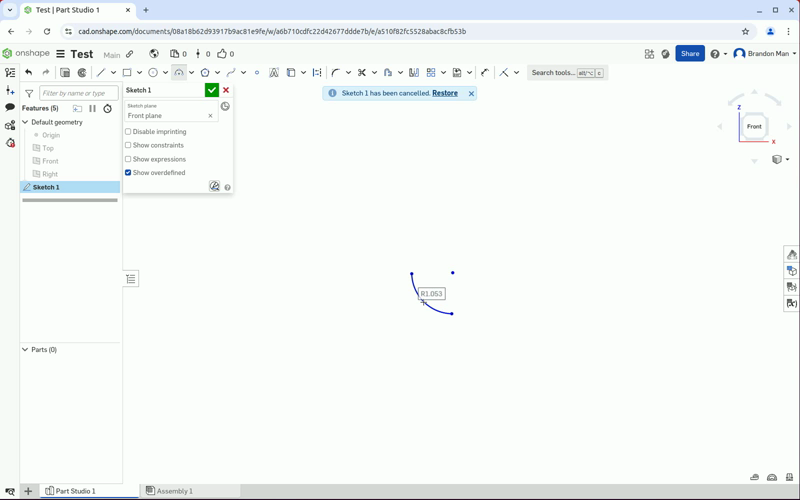
scroll(-6)
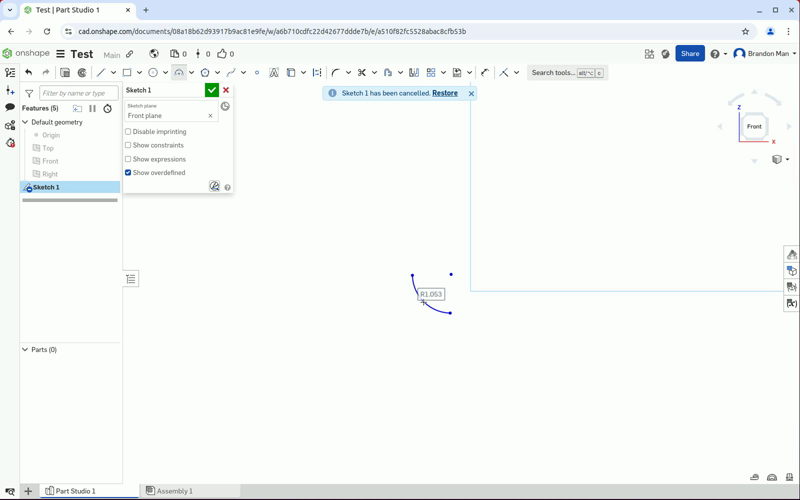
scroll(-6)
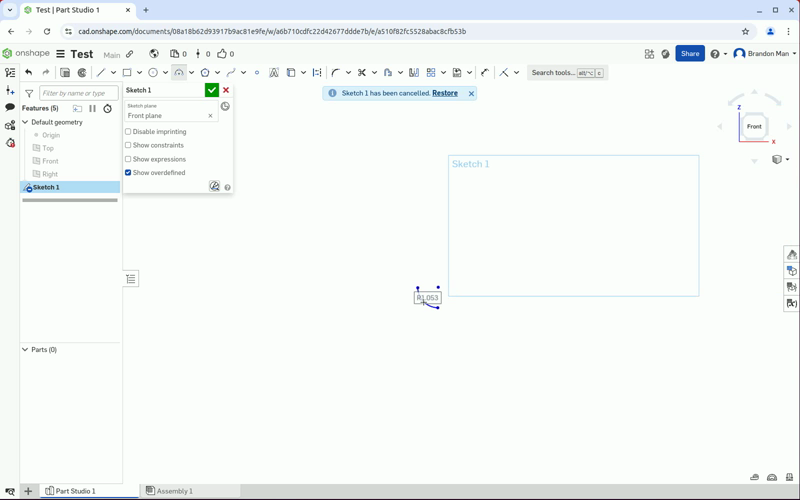
scroll(-6)
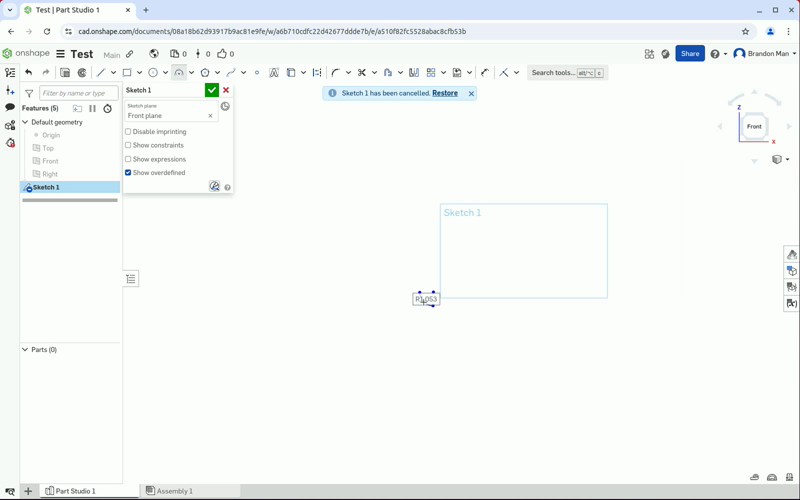
scroll(-6)
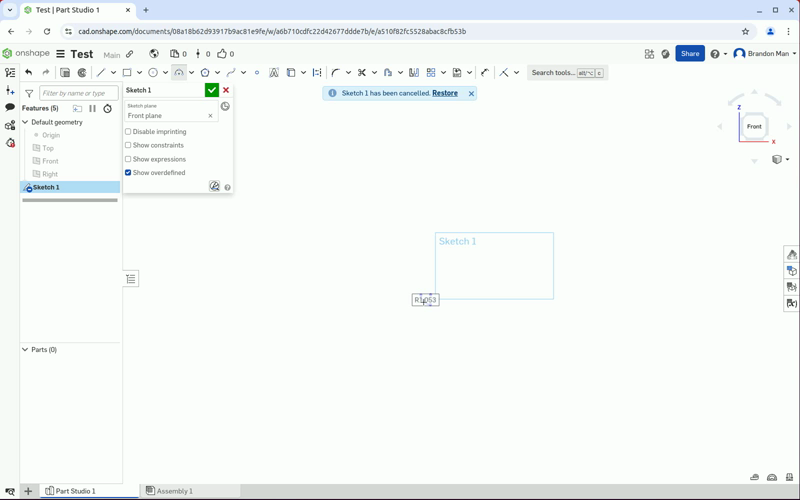
scroll(-6)
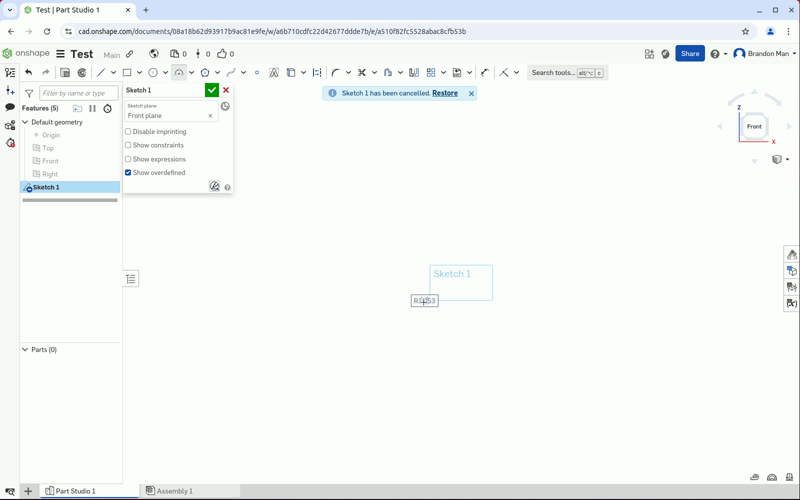
key_up(shift)
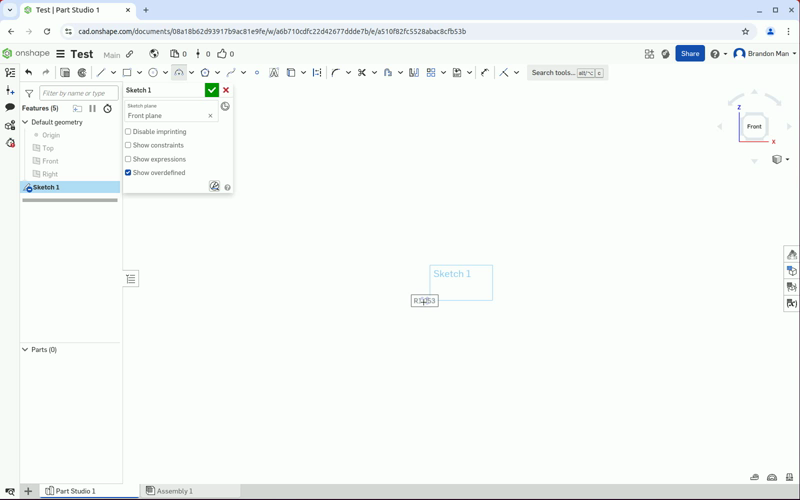
key(esc)
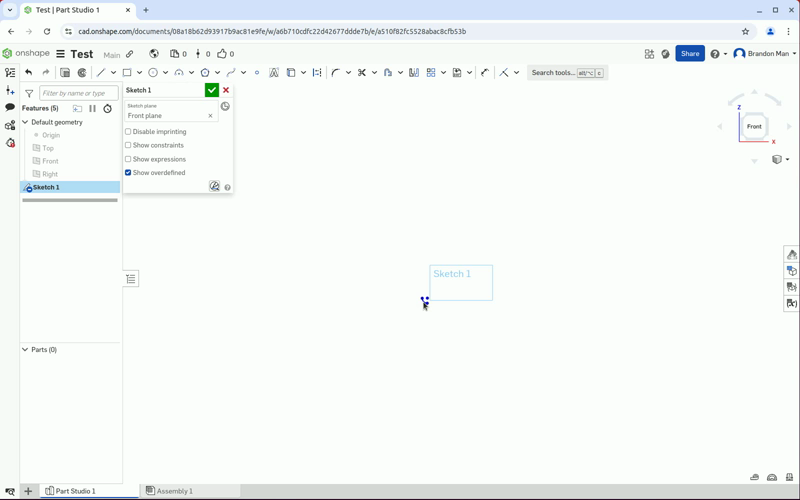
key(l)
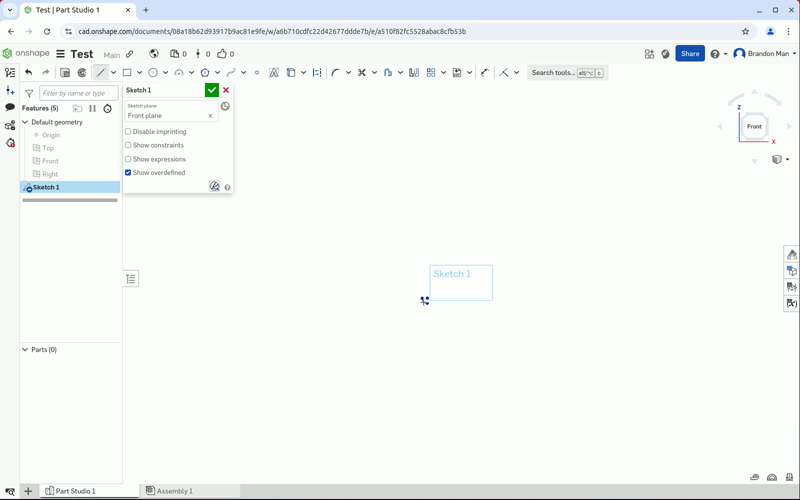
mouse_move(427, 303)
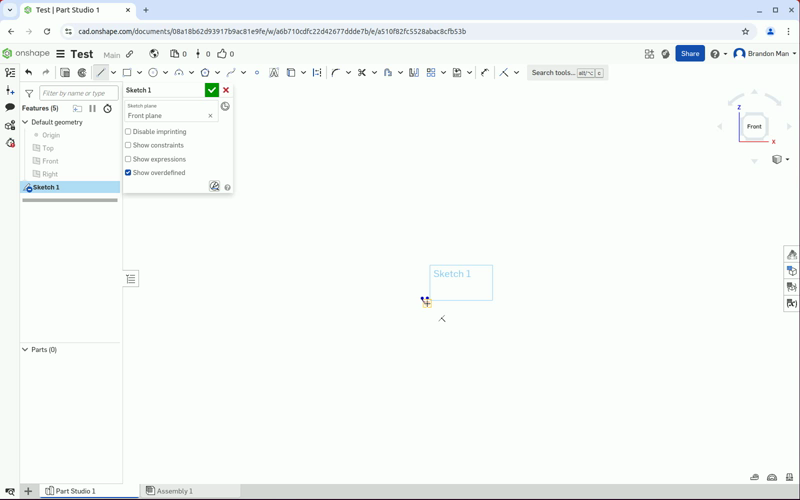
scroll(6)
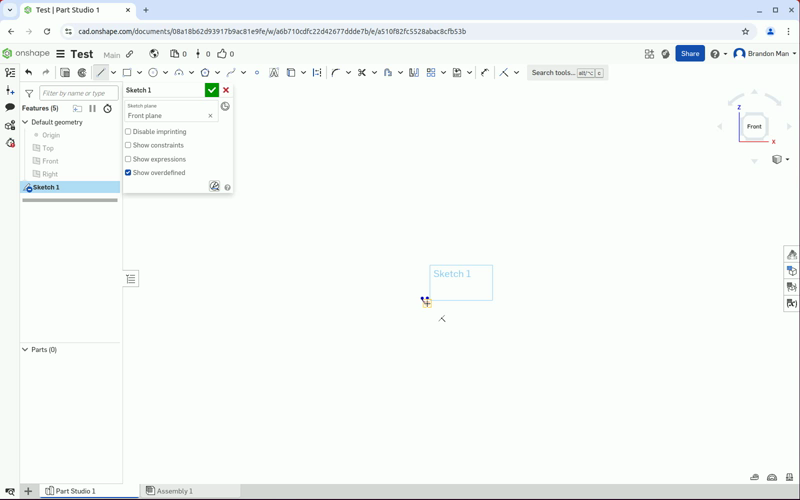
scroll(6)
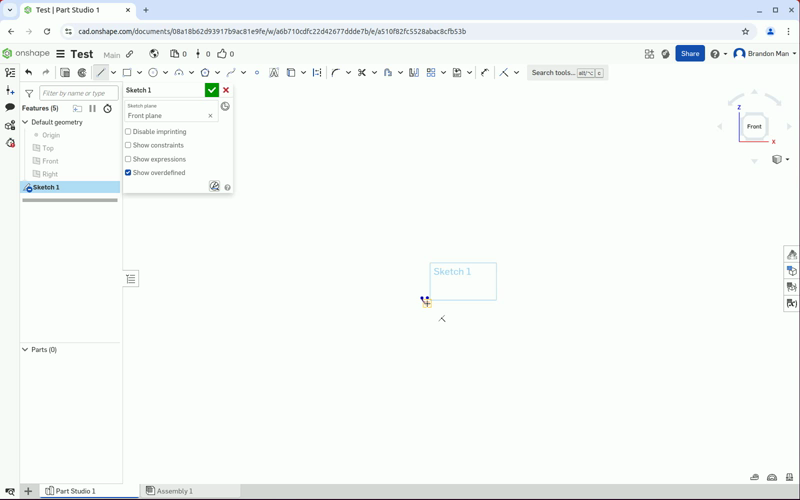
scroll(6)
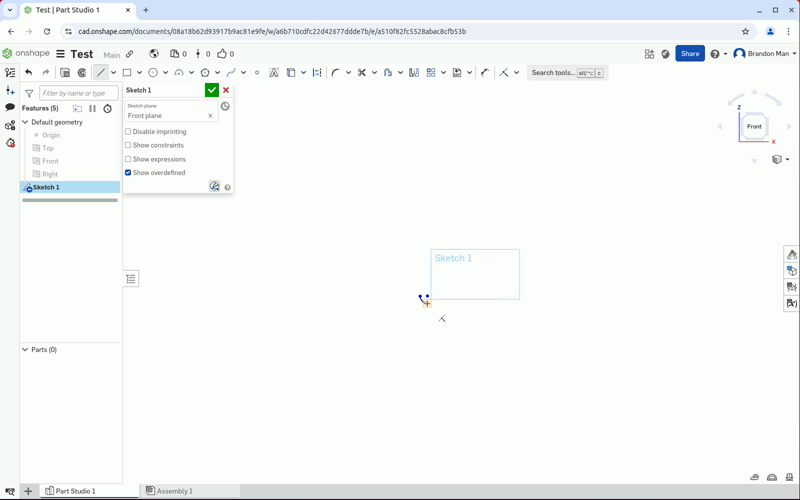
scroll(6)
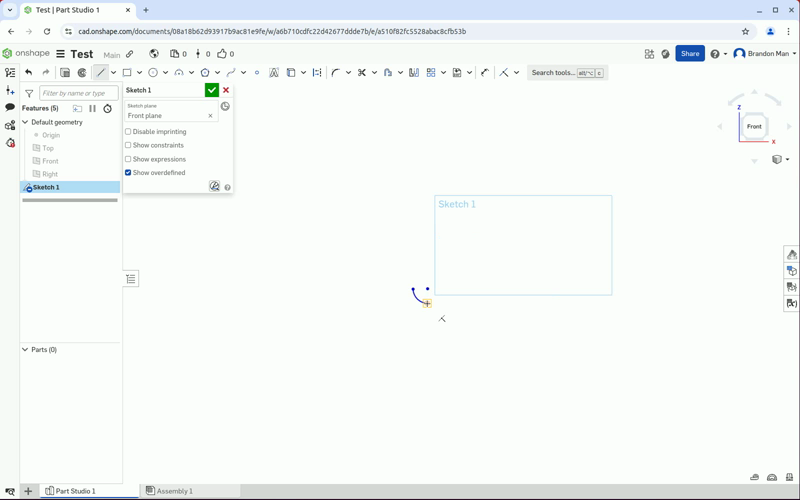
scroll(6)
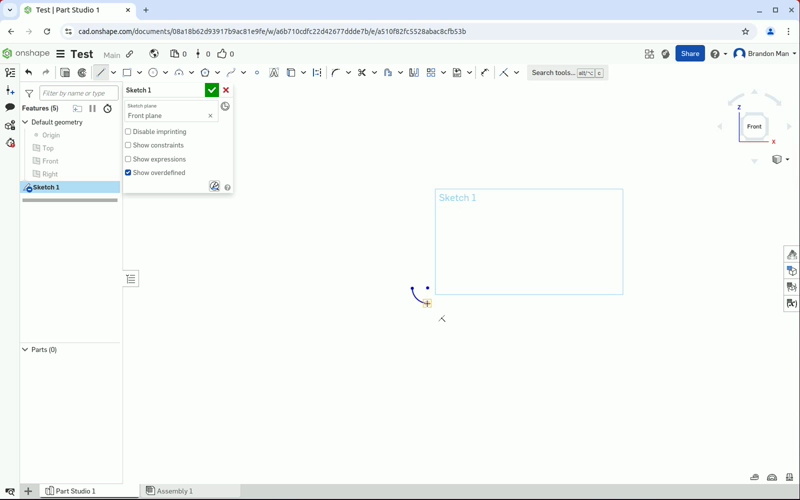
scroll(6)
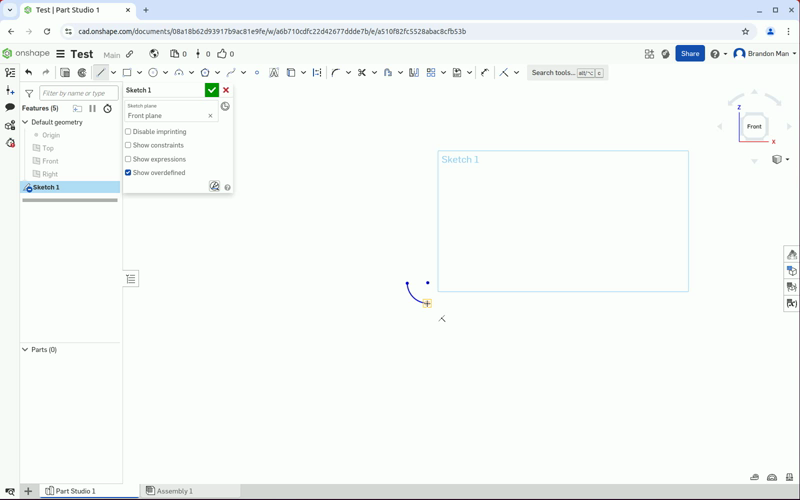
scroll(6)
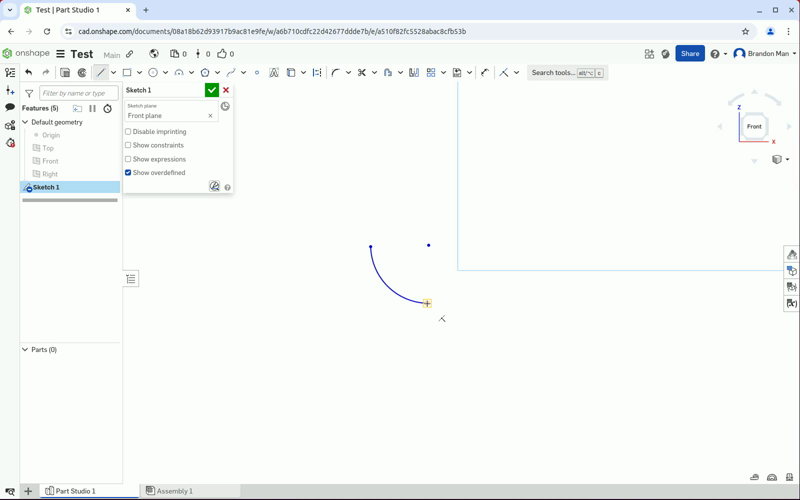
click(427, 303)
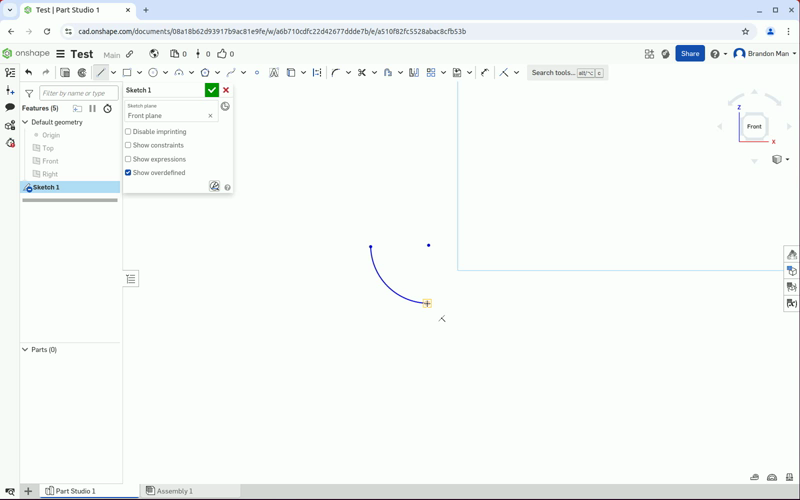
scroll(-6)
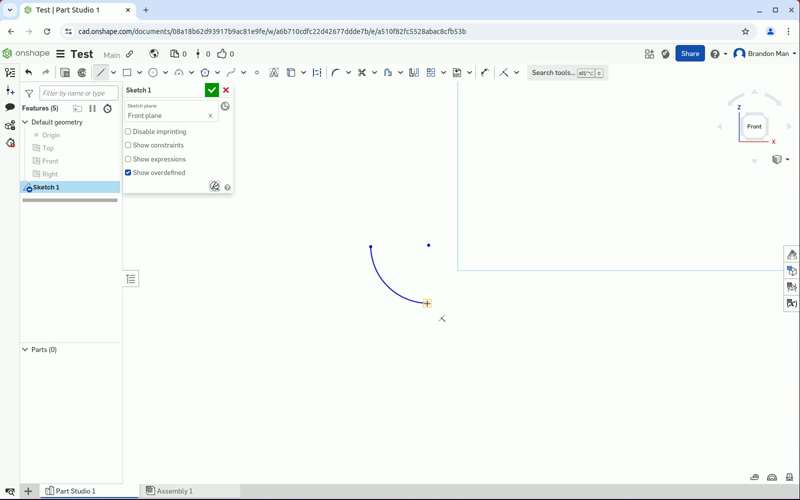
scroll(-6)
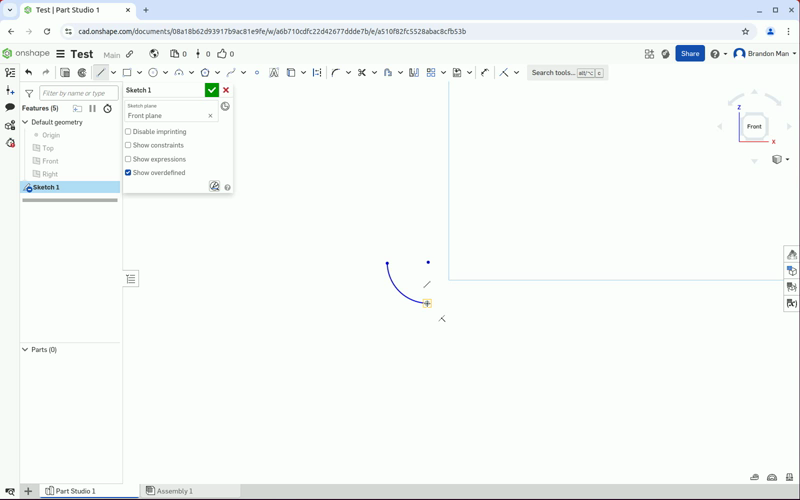
scroll(-6)
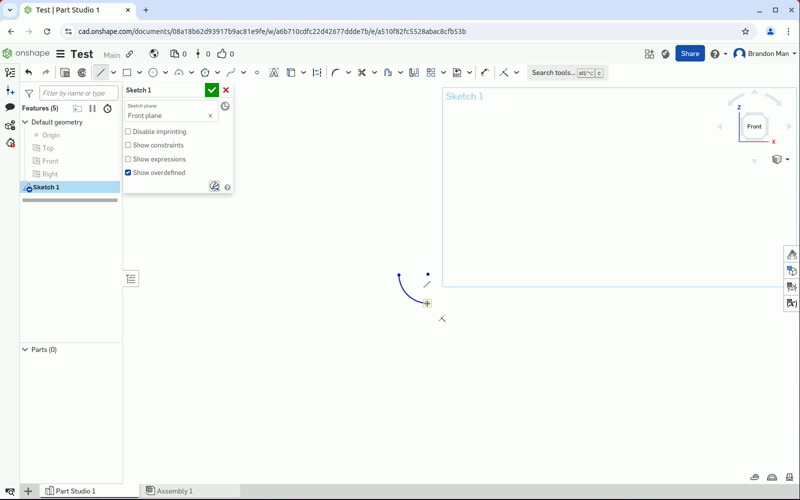
scroll(-6)
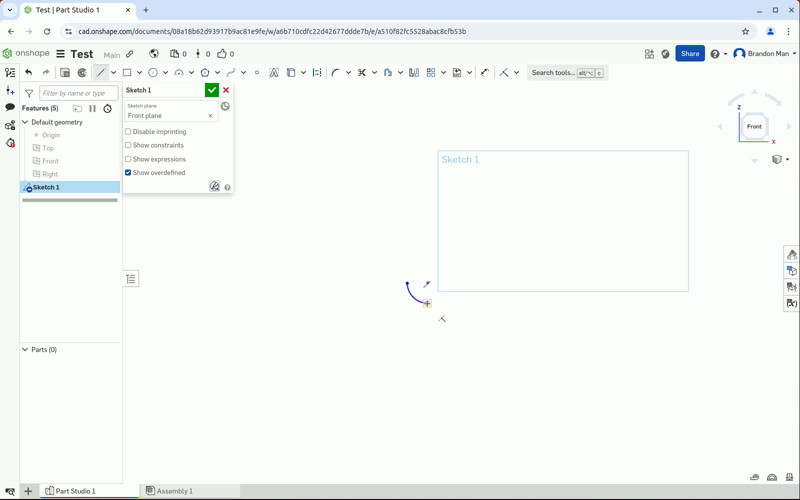
scroll(-6)
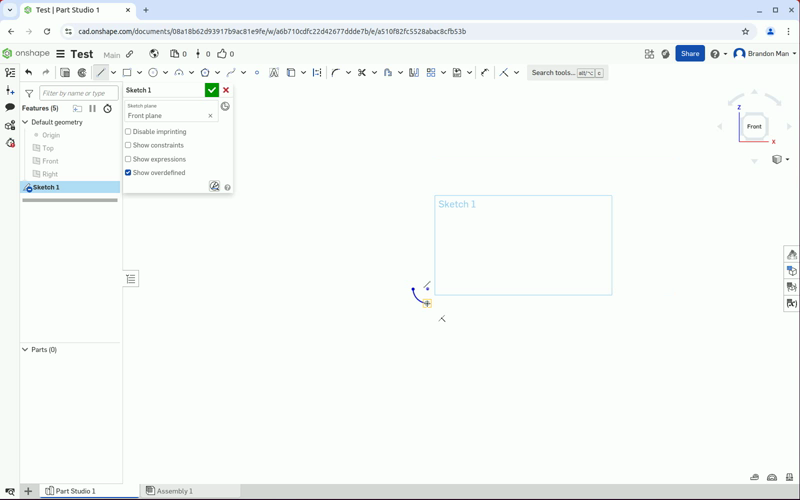
scroll(-6)
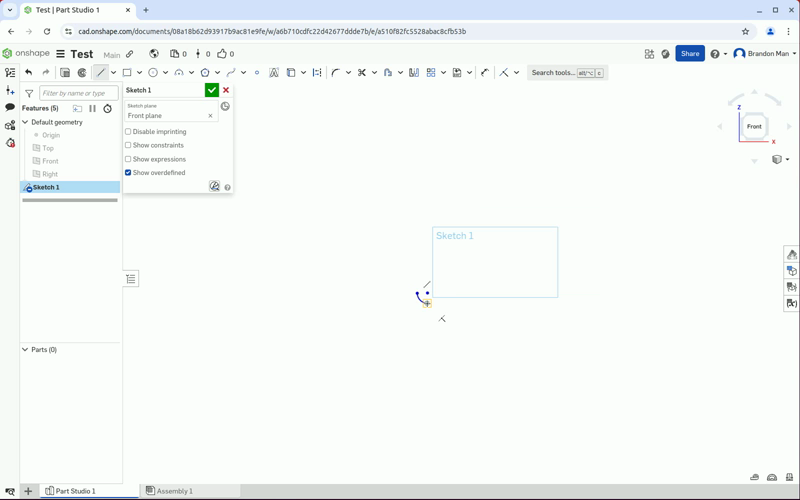
scroll(-6)
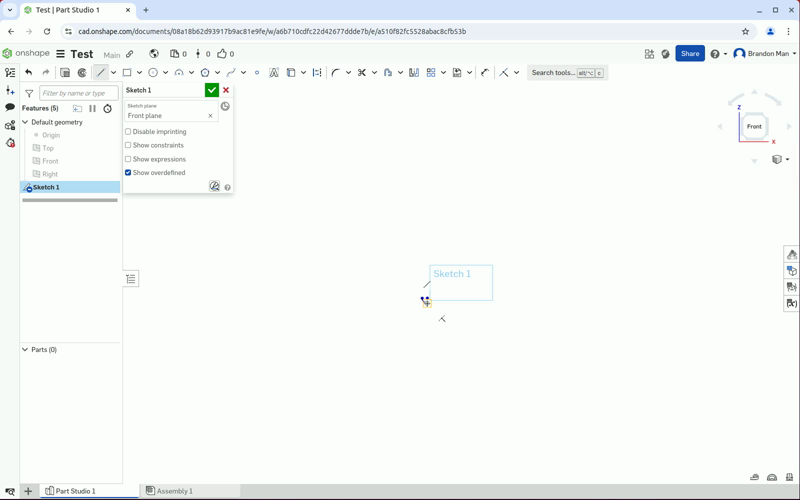
key_down(shift)
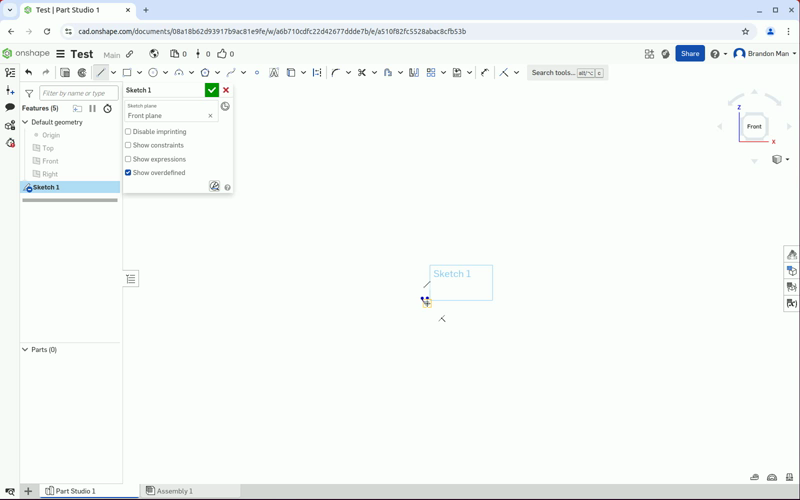
mouse_move(457, 303)
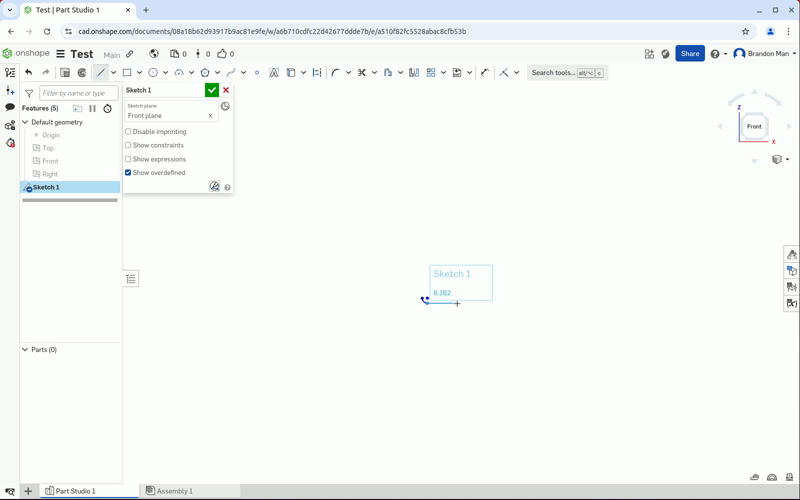
mouse_move(478, 303)
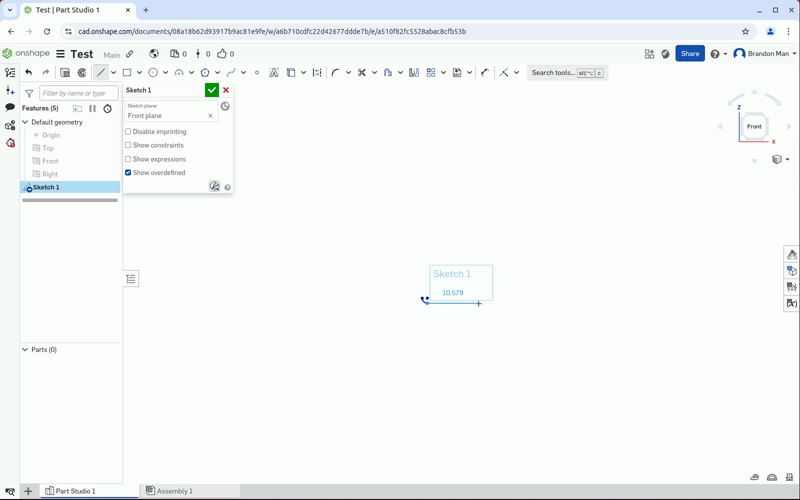
click(478, 303)
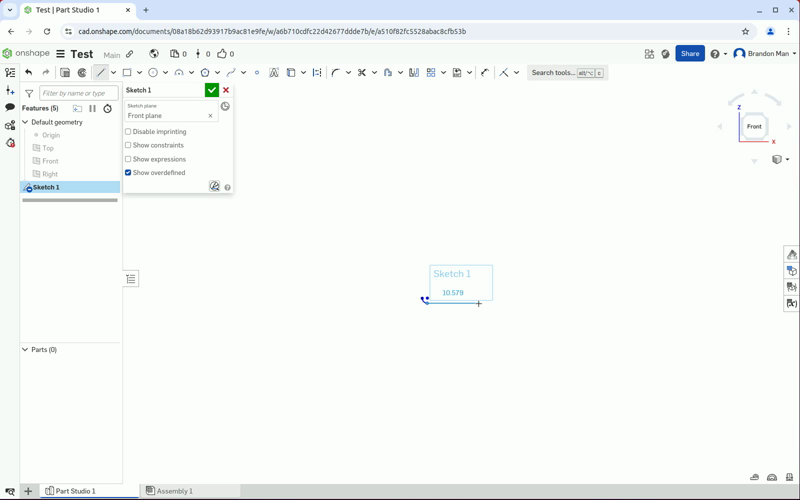
key_up(shift)
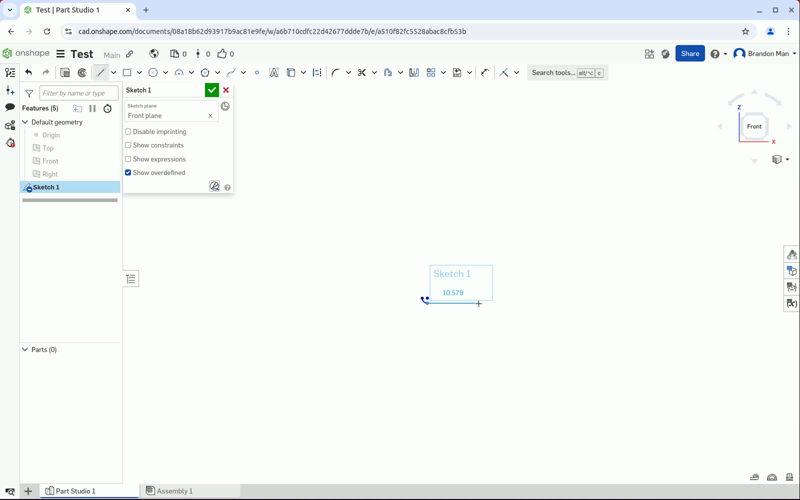
key(esc)
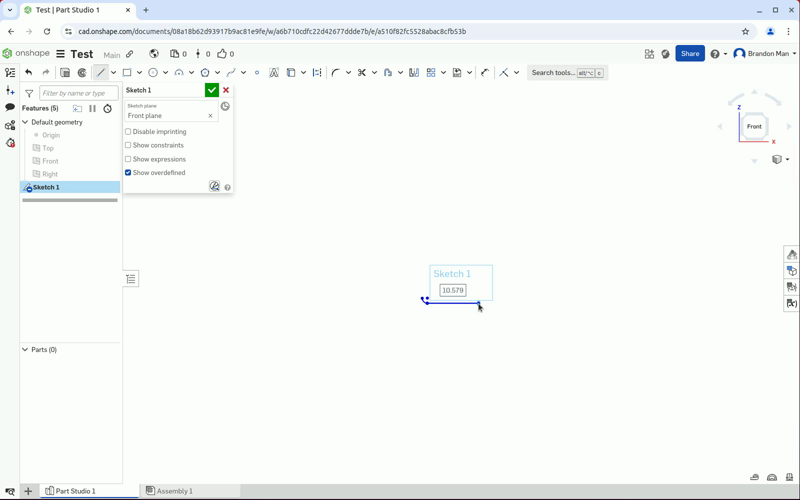
key(a)
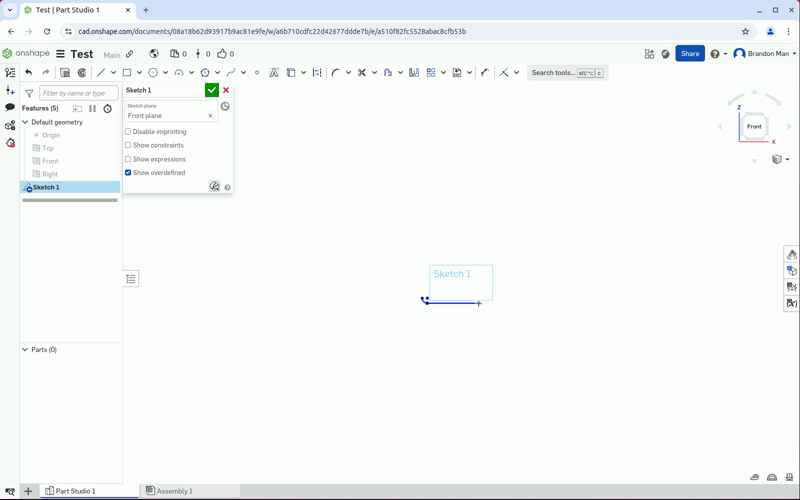
mouse_move(478, 303)
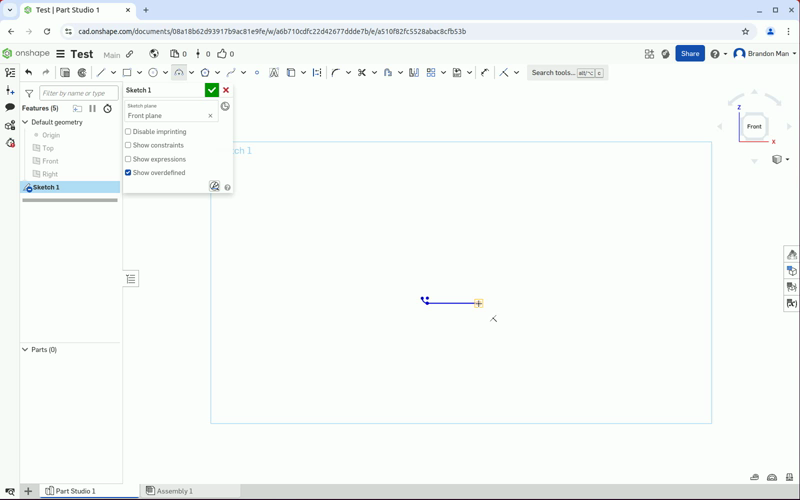
click(478, 303)
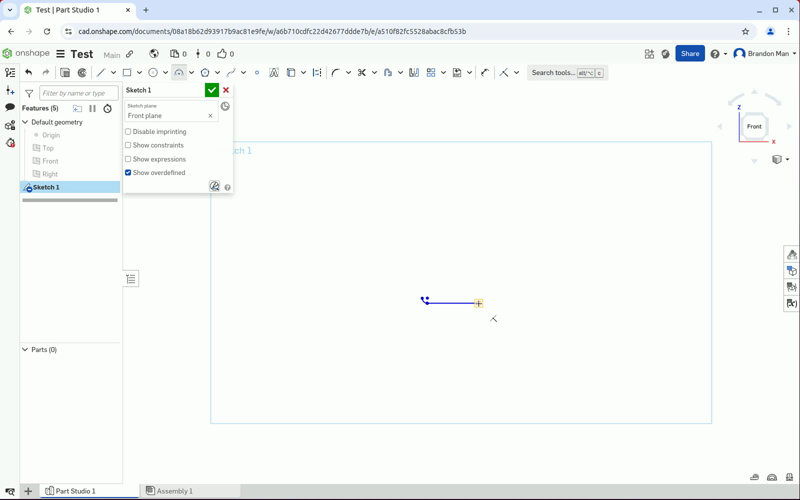
key_down(shift)
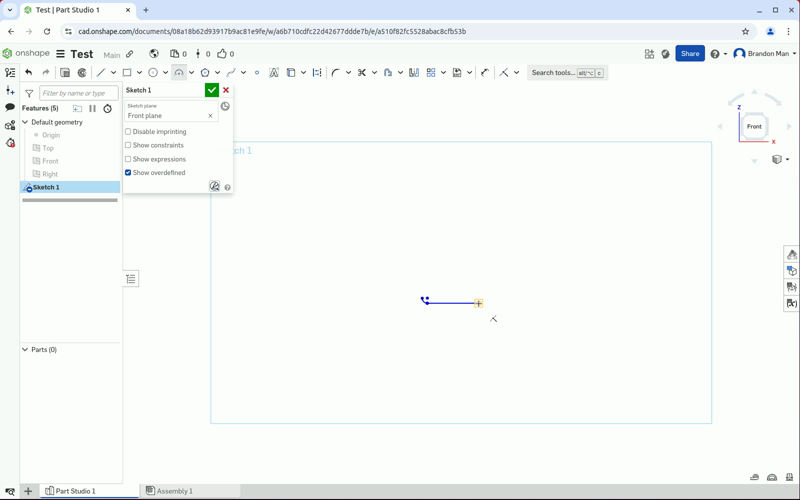
mouse_move(483, 298)
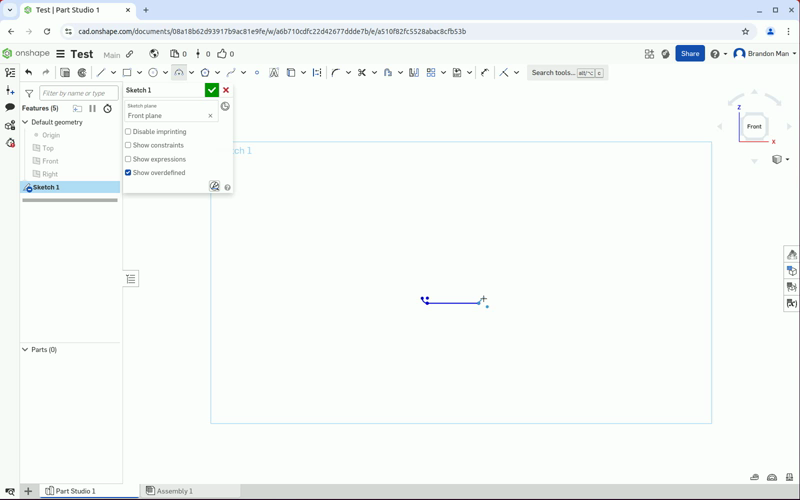
scroll(6)
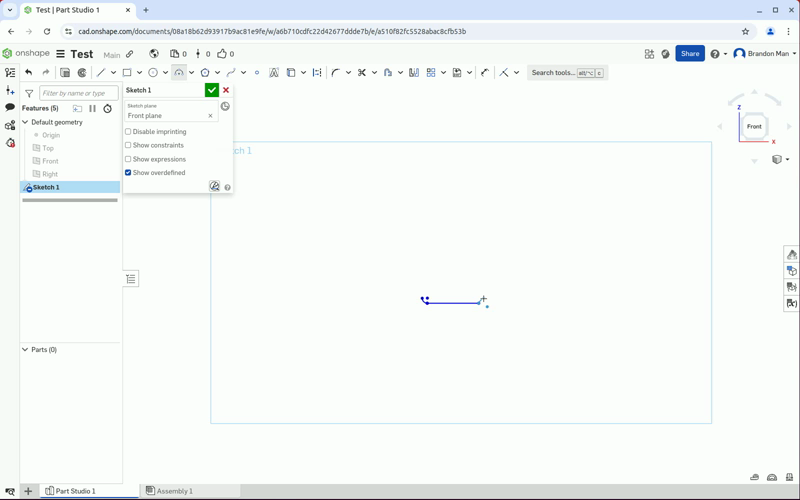
scroll(6)
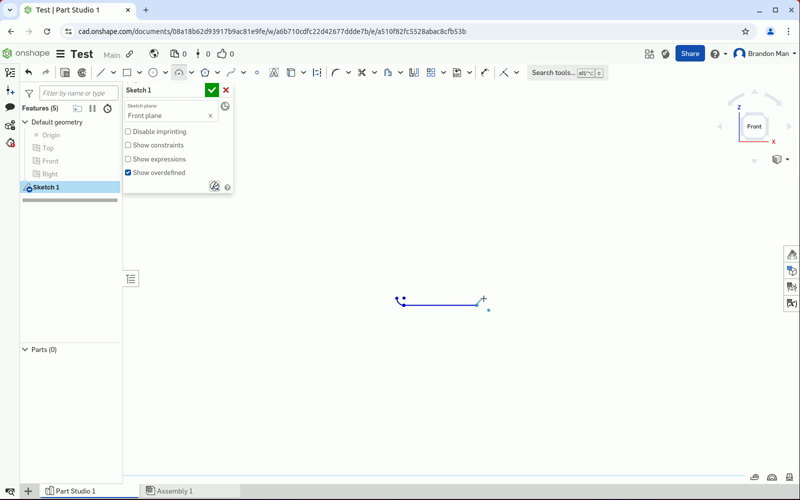
scroll(6)
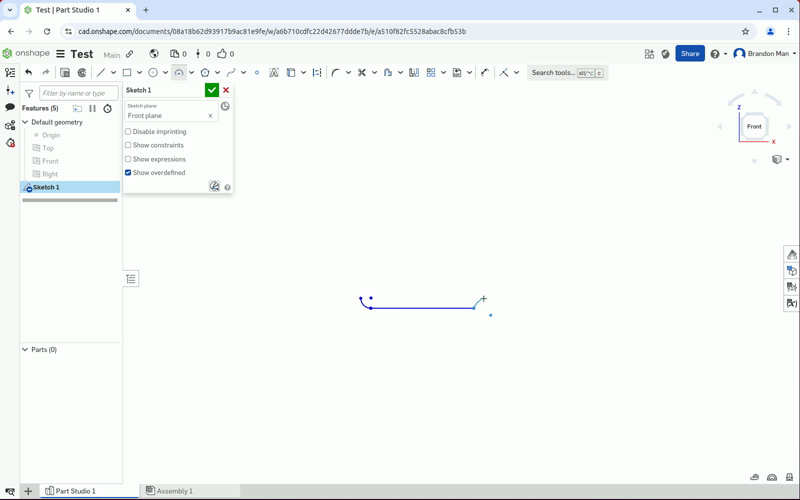
scroll(6)
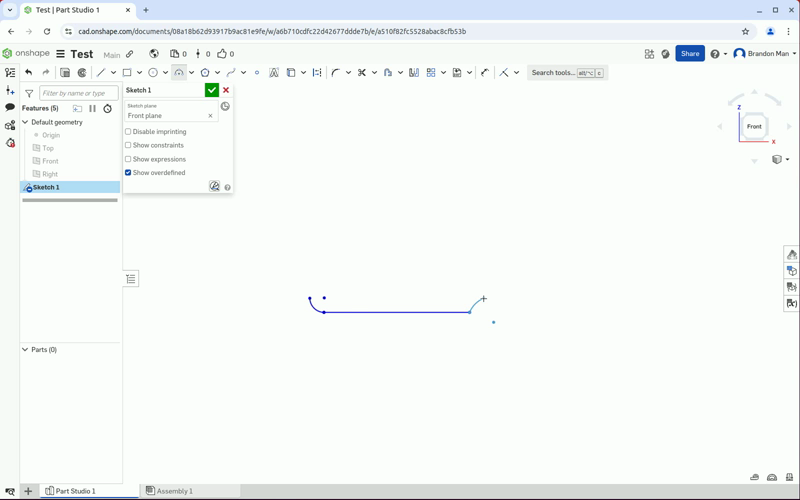
scroll(6)
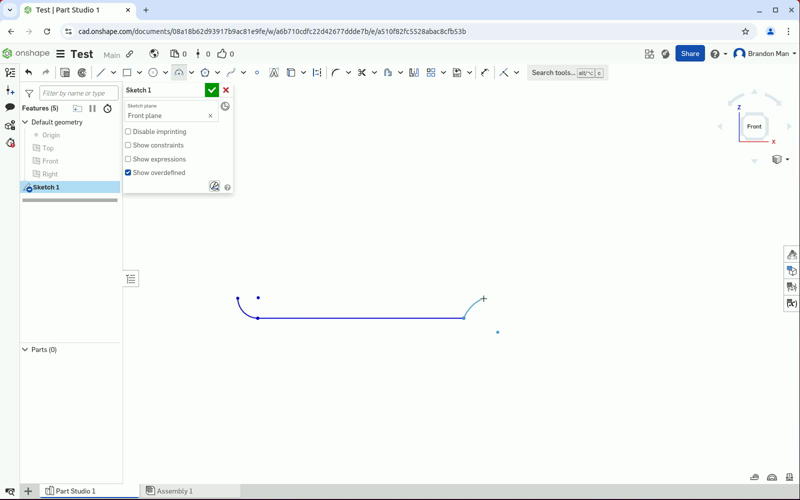
scroll(6)
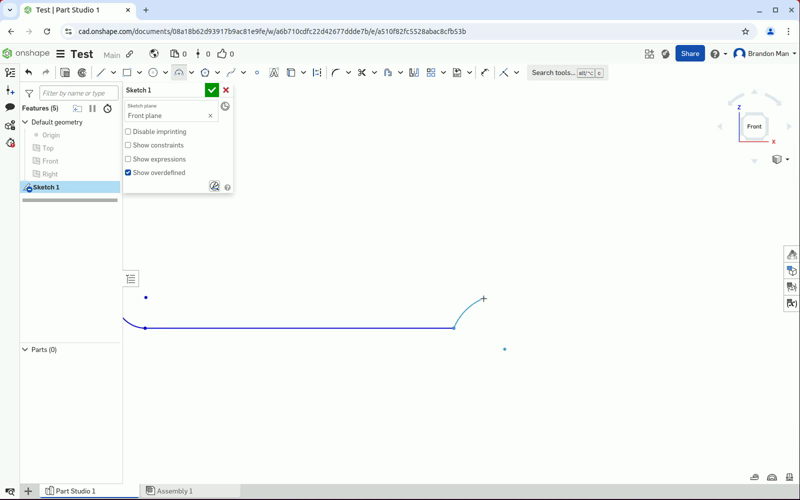
scroll(6)
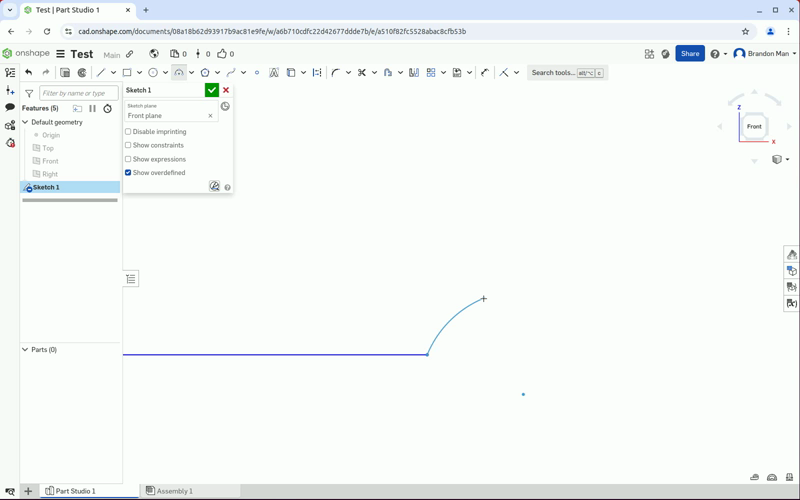
click(483, 298)
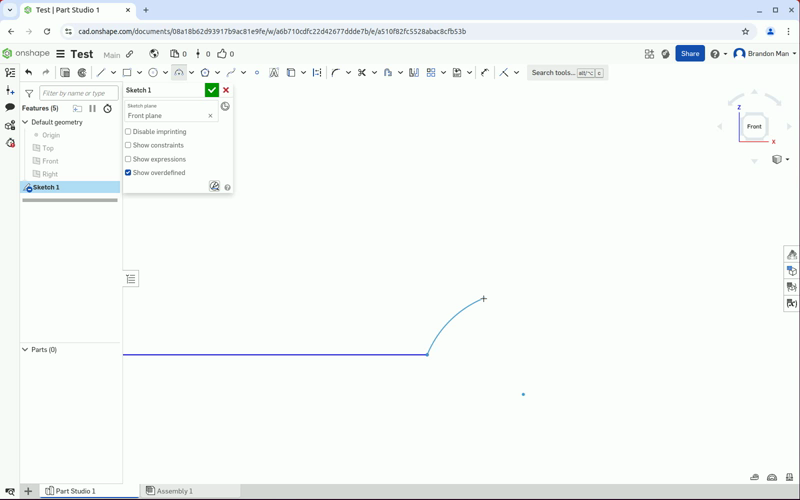
scroll(-6)
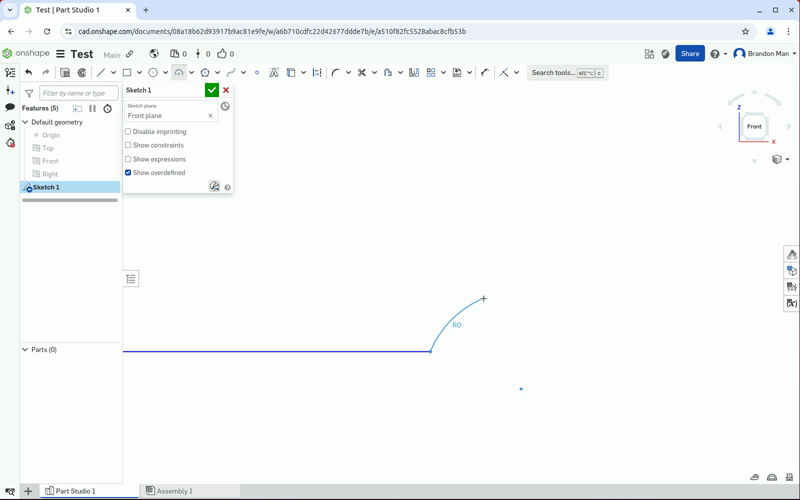
scroll(-6)
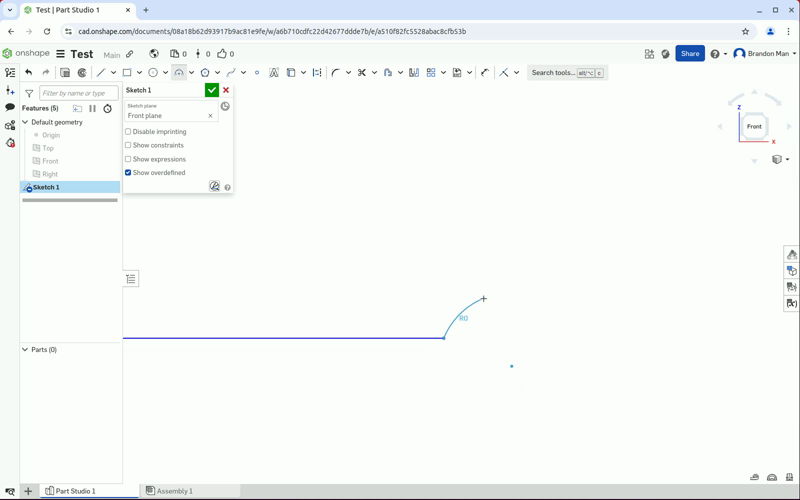
scroll(-6)
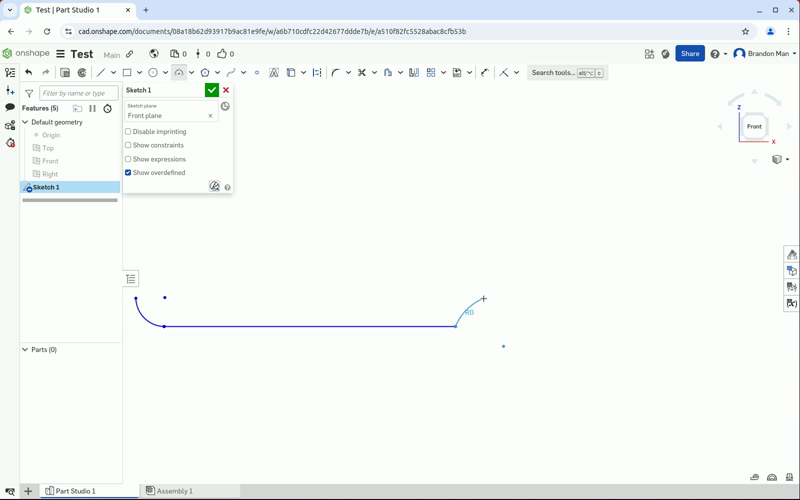
scroll(-6)
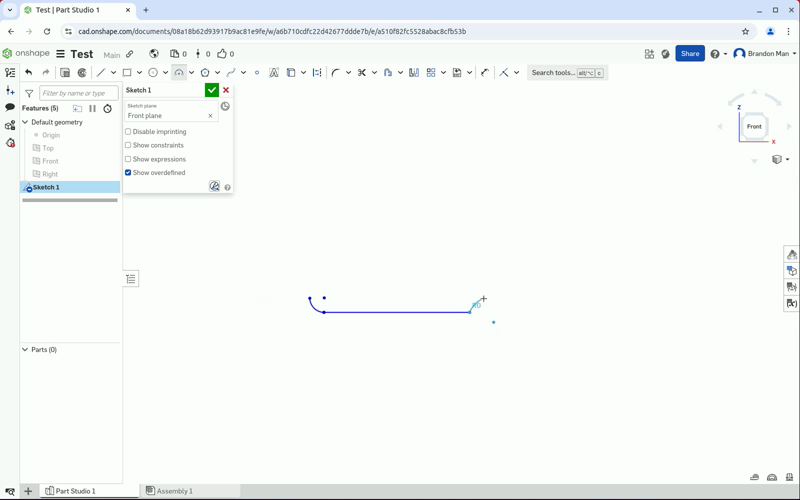
scroll(-6)
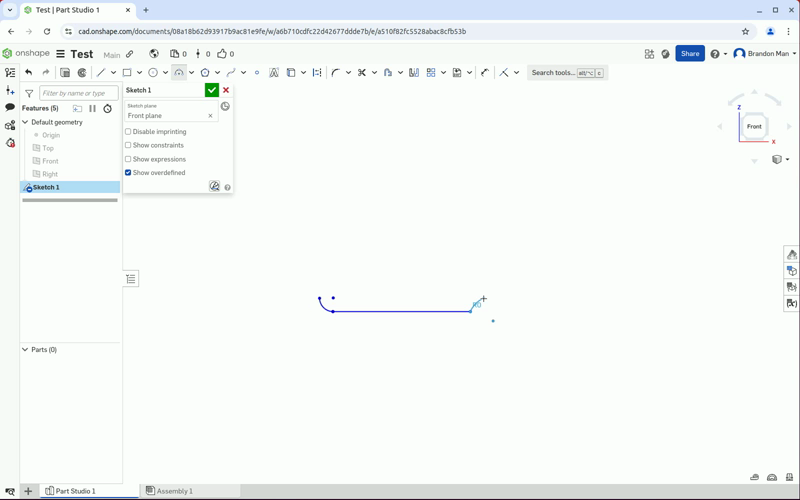
scroll(-6)
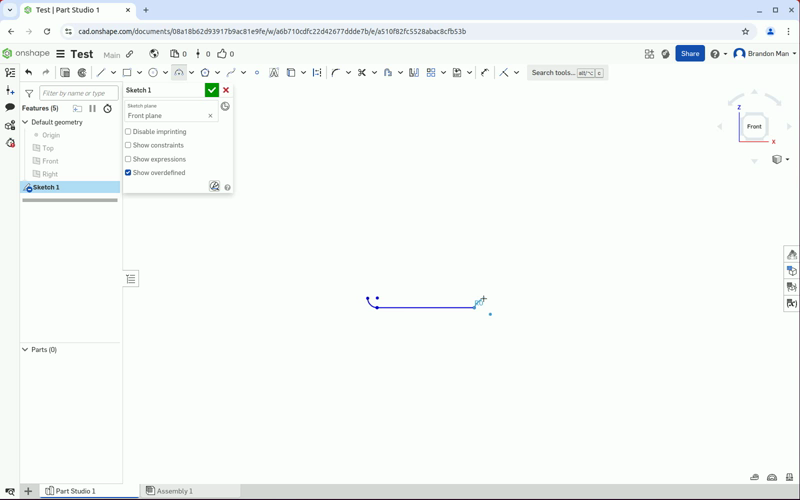
scroll(-6)
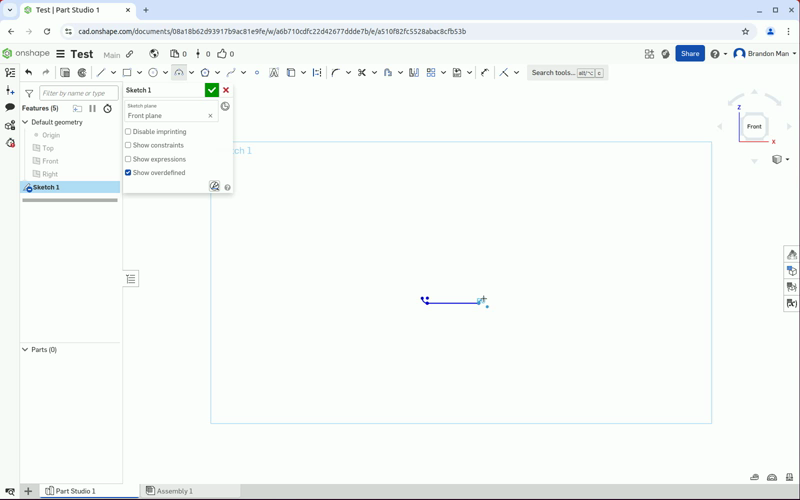
mouse_move(482, 301)
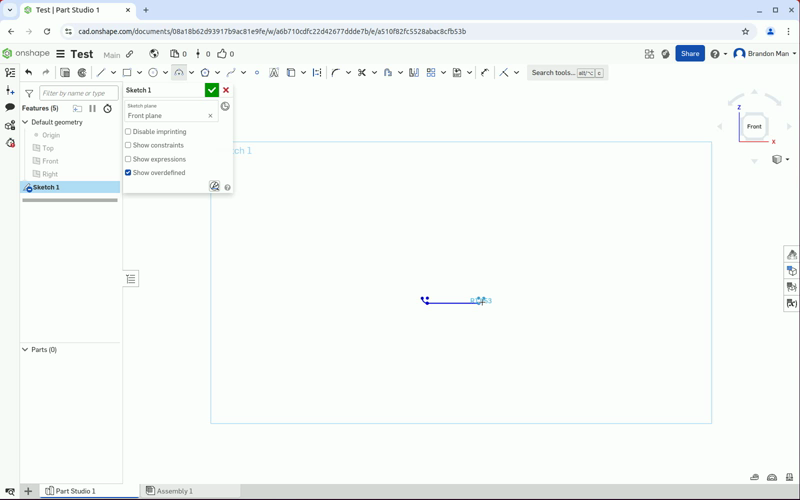
scroll(6)
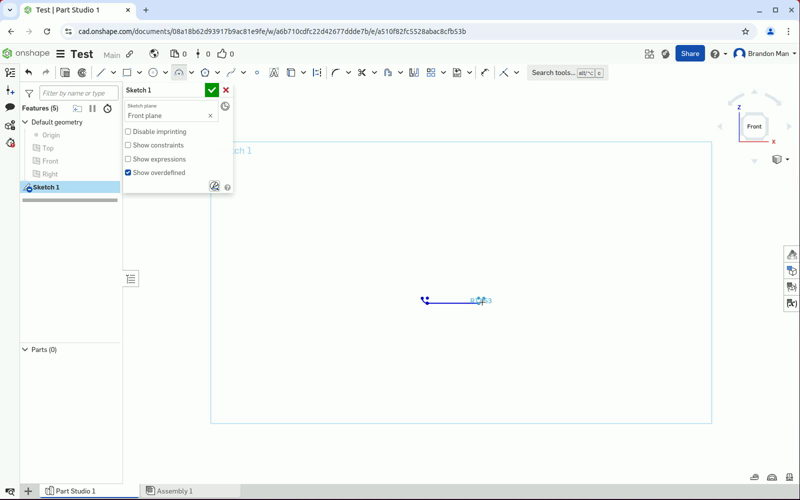
scroll(6)
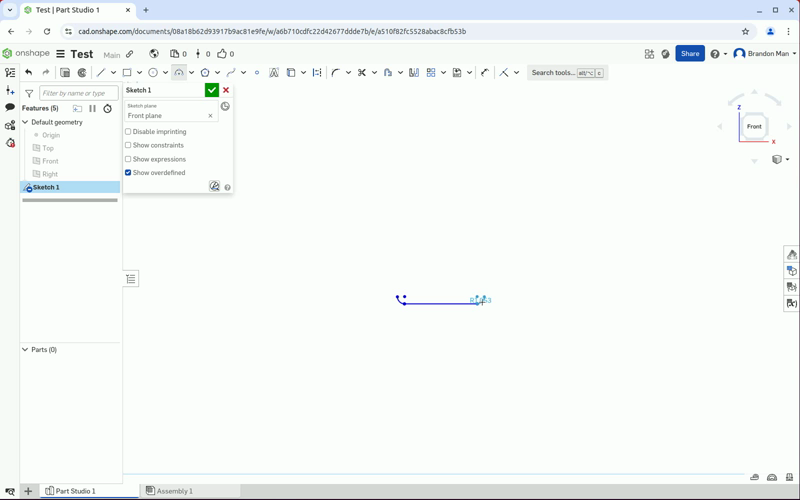
scroll(6)
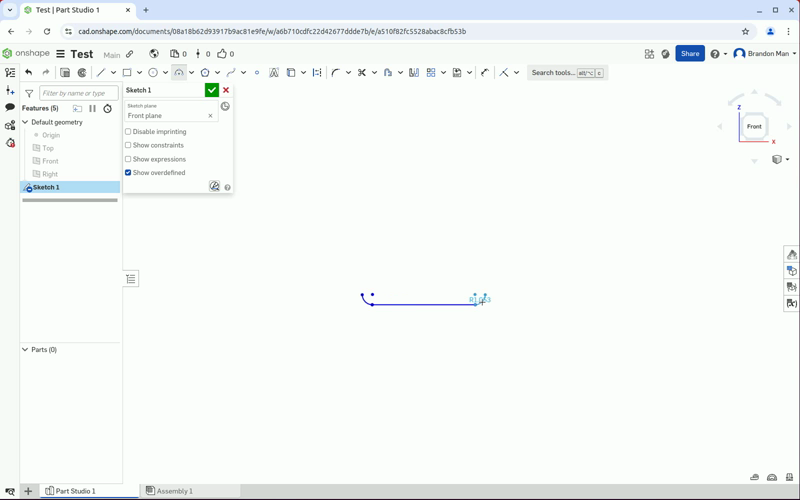
scroll(6)
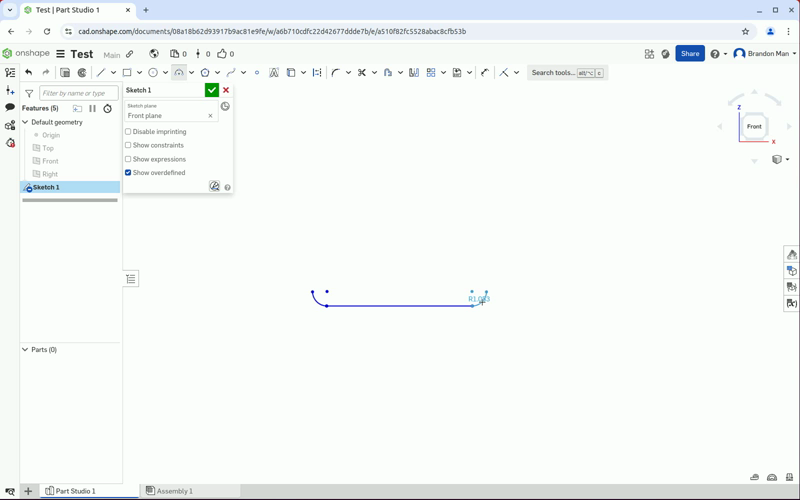
scroll(6)
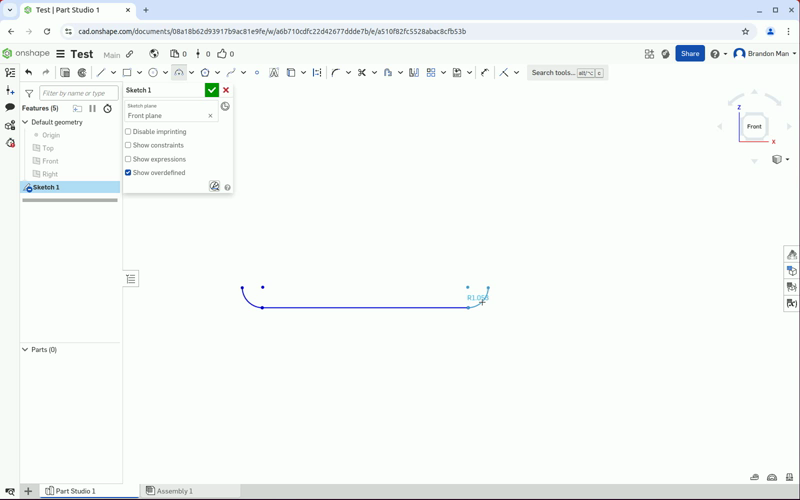
scroll(6)
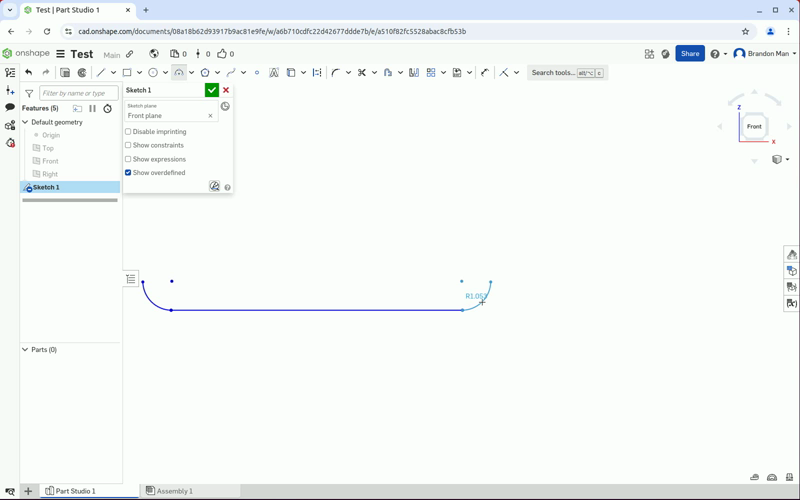
scroll(6)
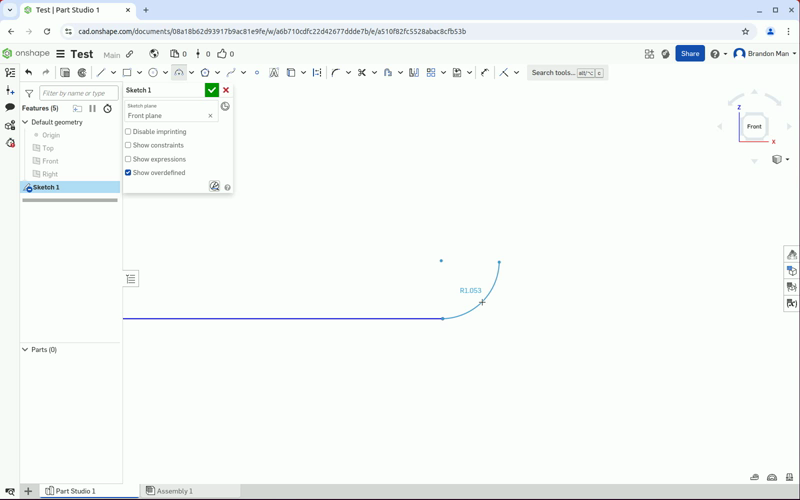
click(482, 301)
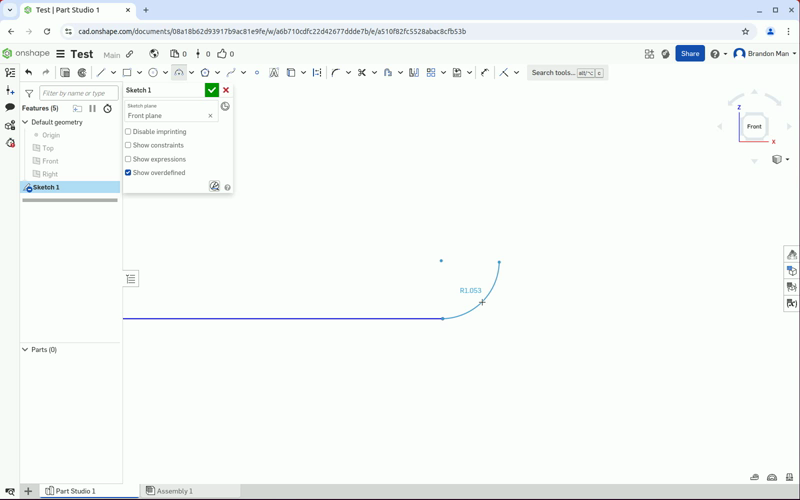
scroll(-6)
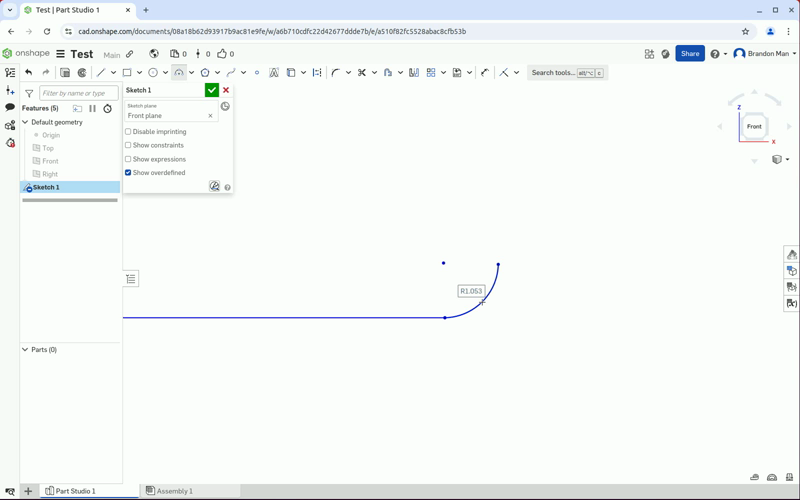
scroll(-6)
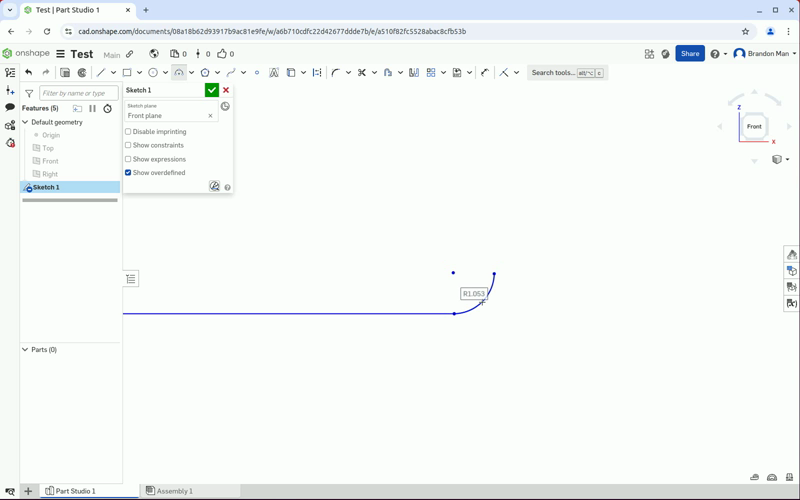
scroll(-6)
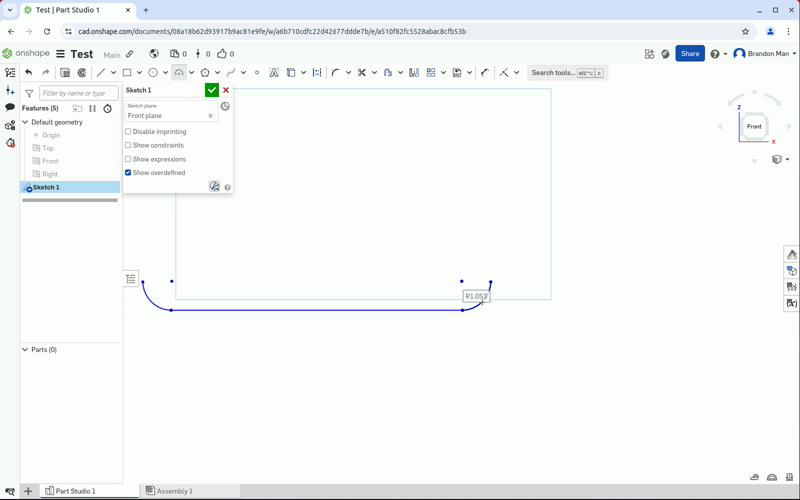
scroll(-6)
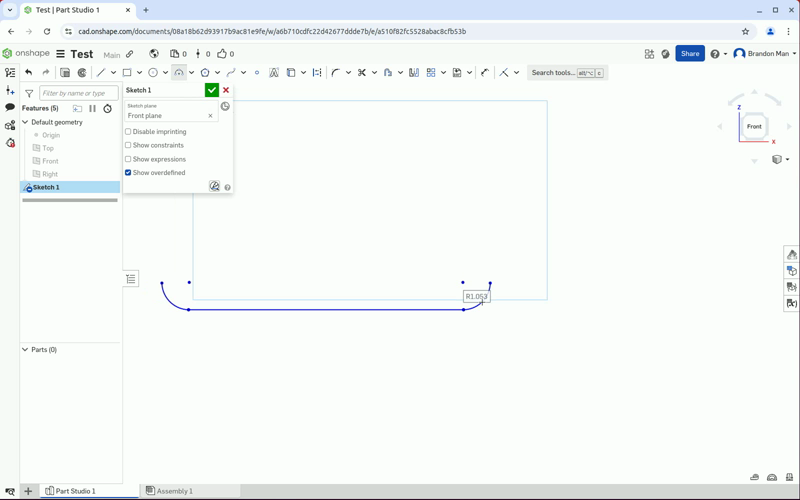
scroll(-6)
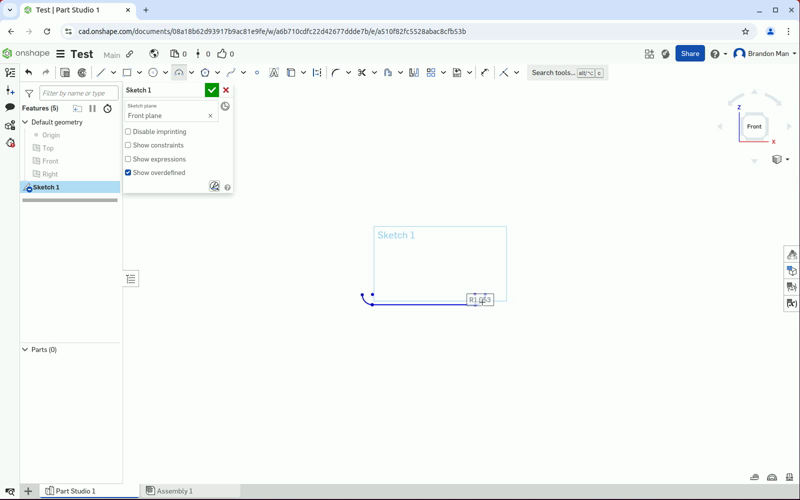
scroll(-6)
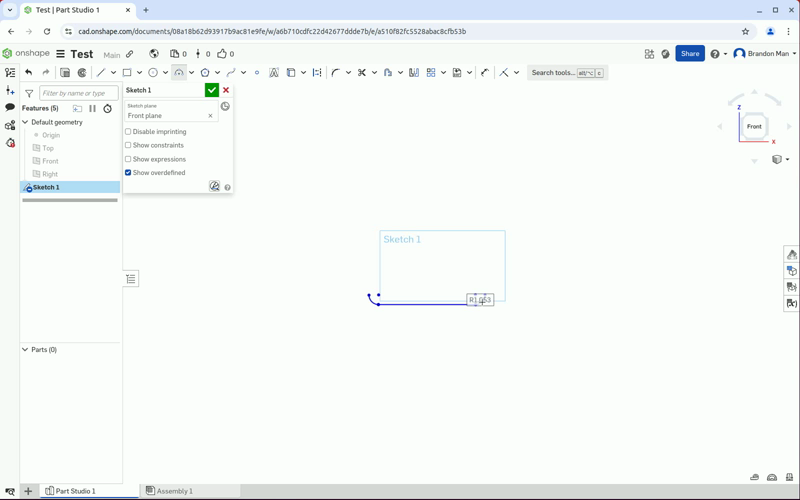
scroll(-6)
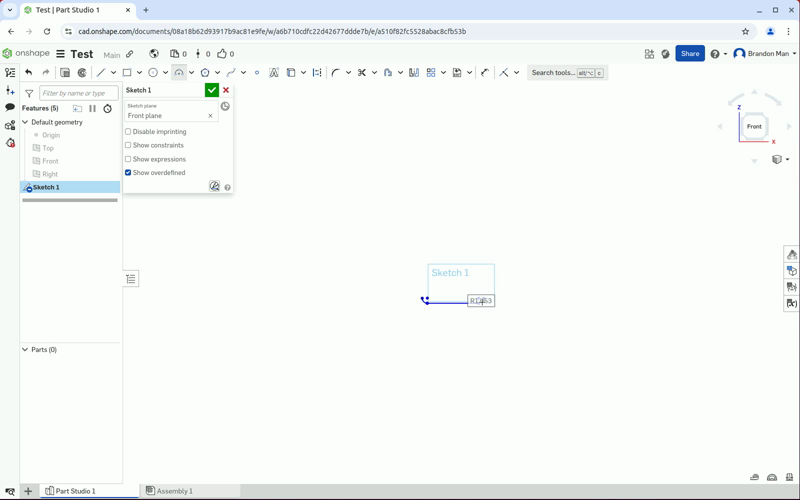
key_up(shift)
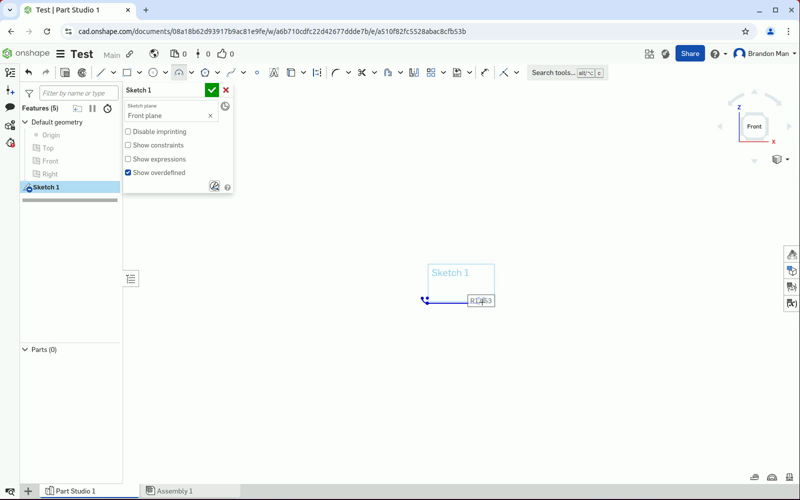
key(esc)
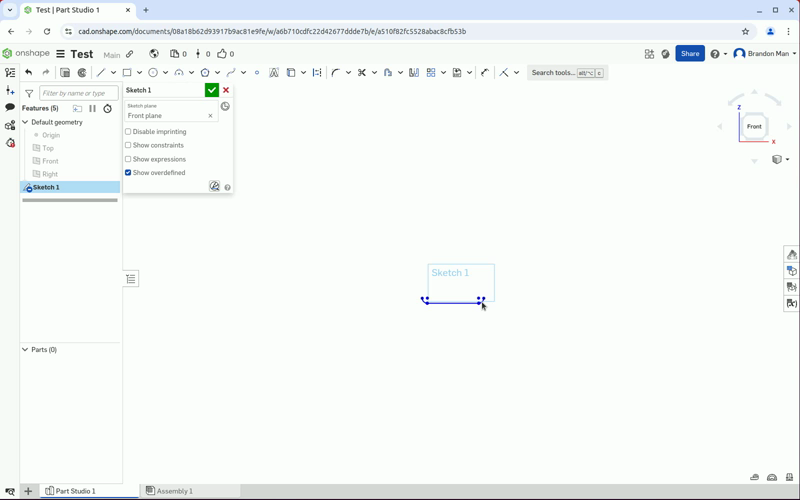
key(l)
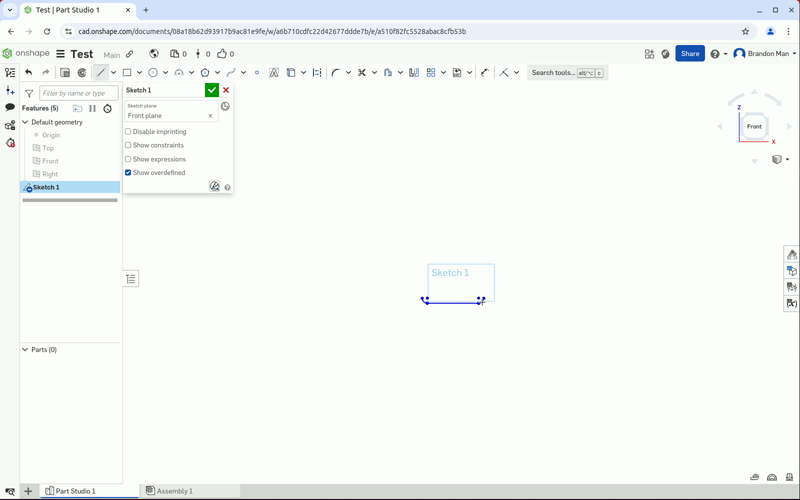
mouse_move(483, 298)
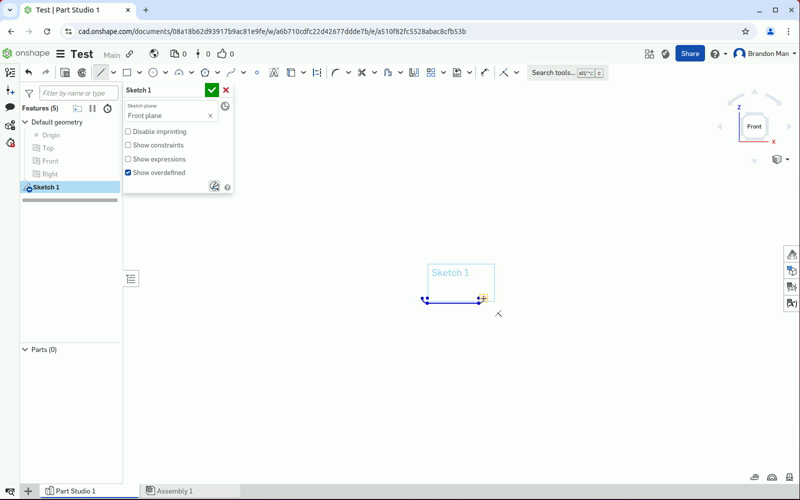
scroll(6)
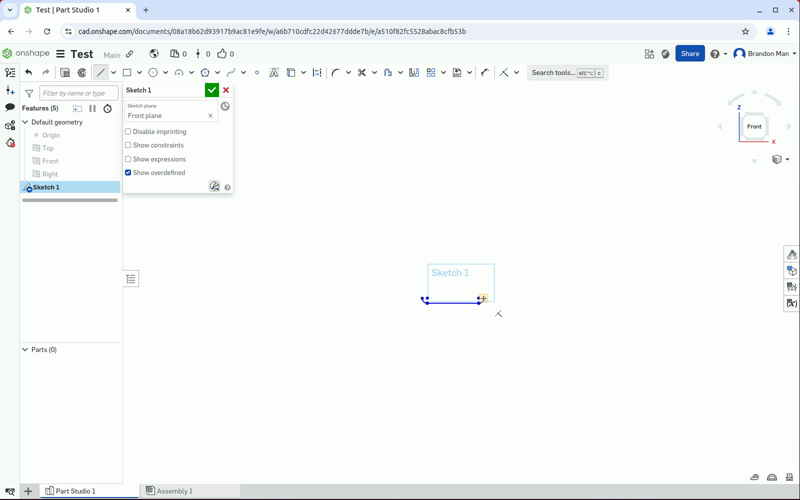
scroll(6)
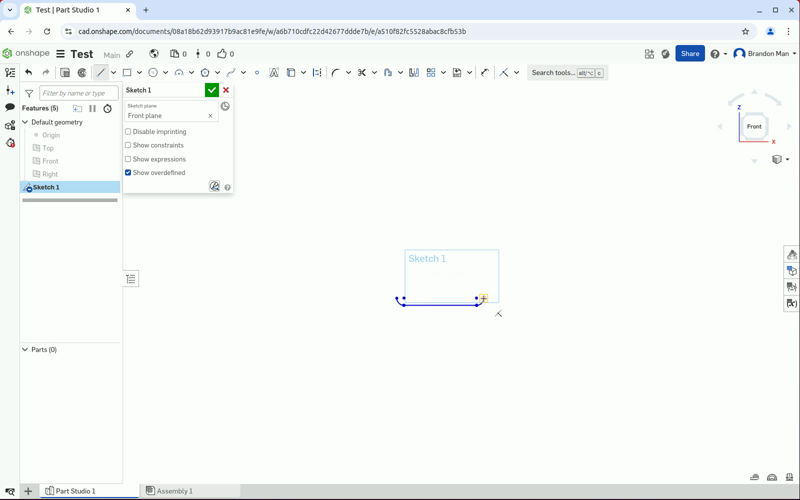
scroll(6)
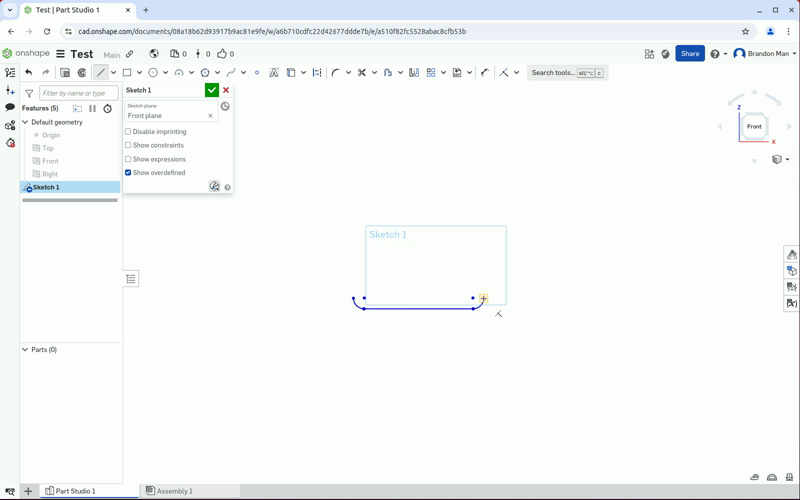
scroll(6)
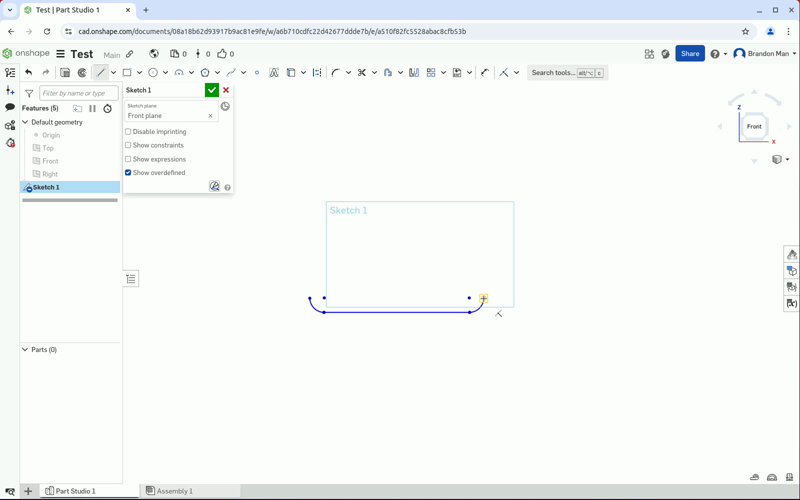
scroll(6)
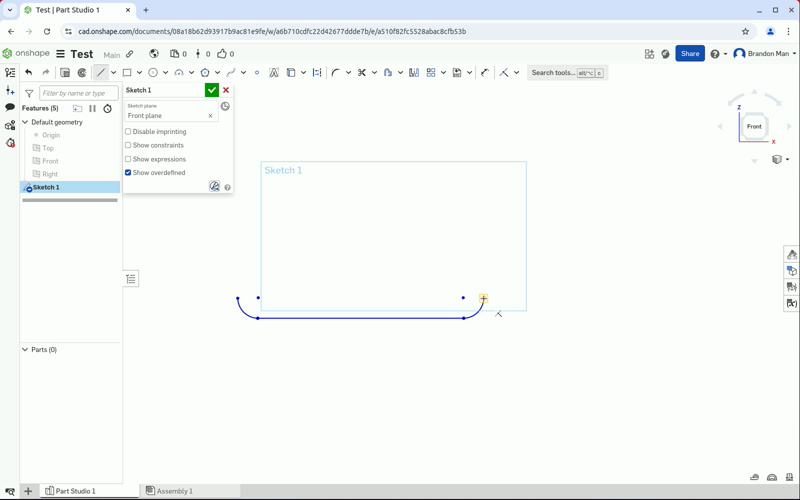
scroll(6)
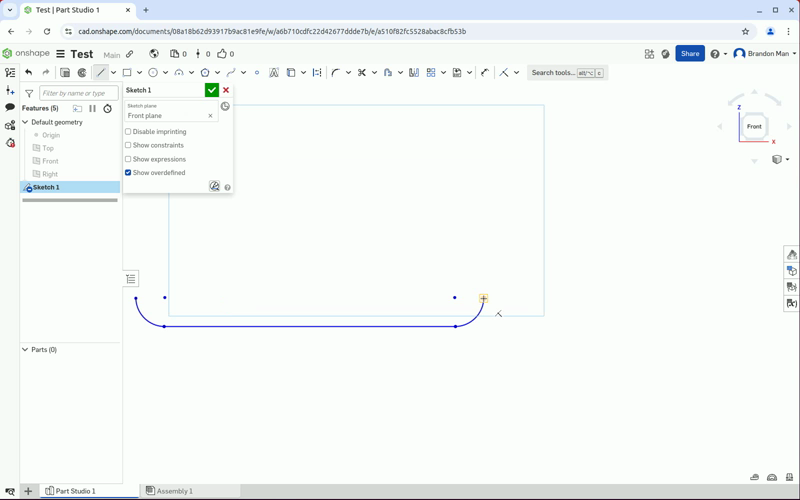
scroll(6)
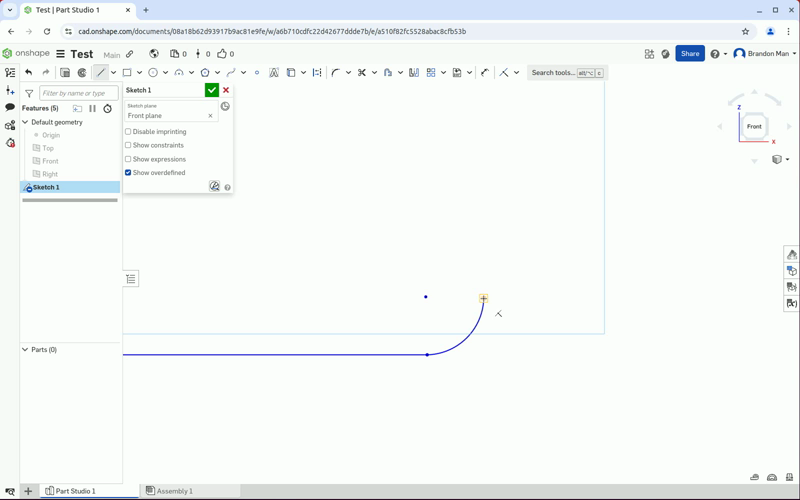
click(483, 298)
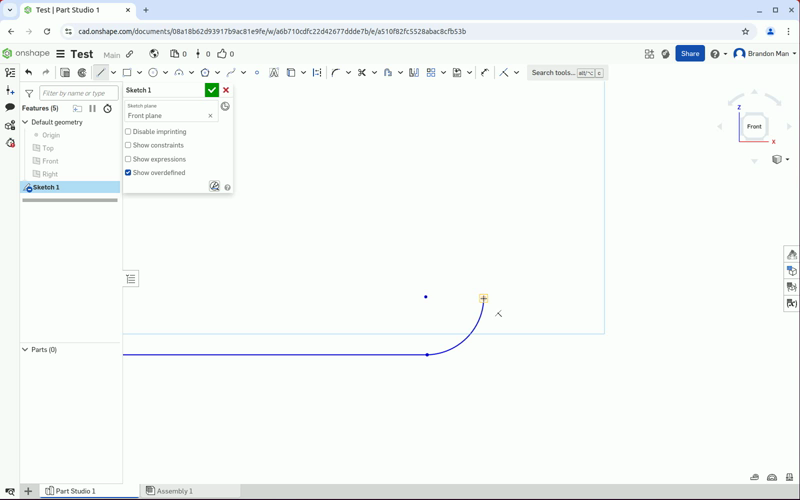
scroll(-6)
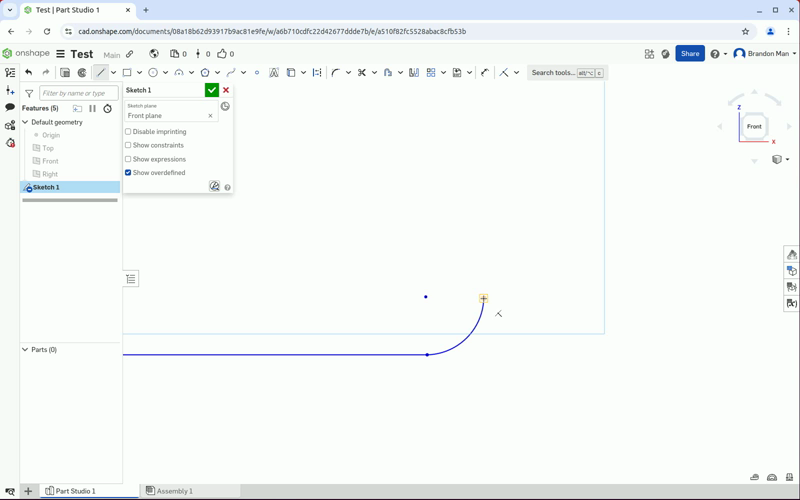
scroll(-6)
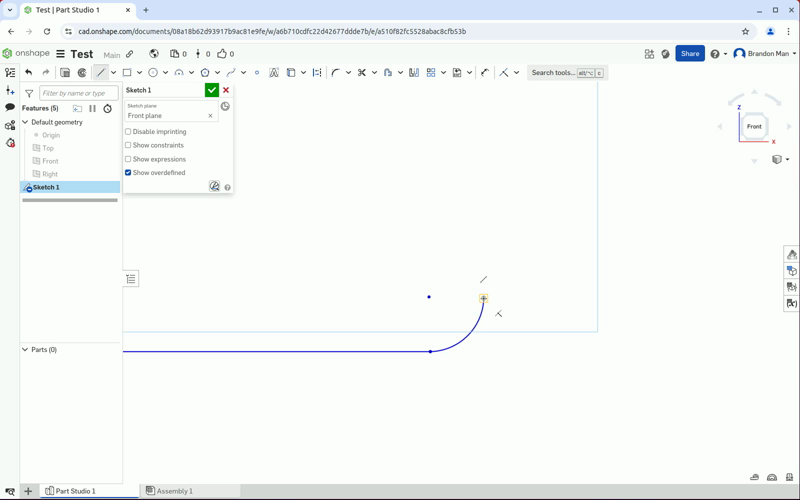
scroll(-6)
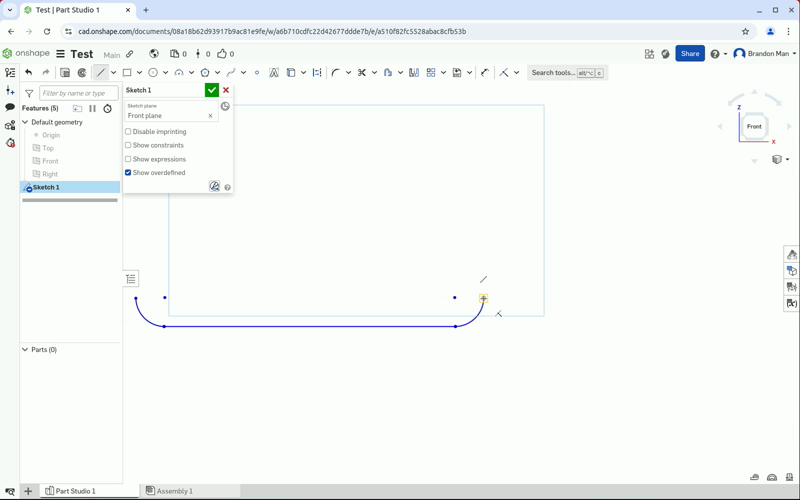
scroll(-6)
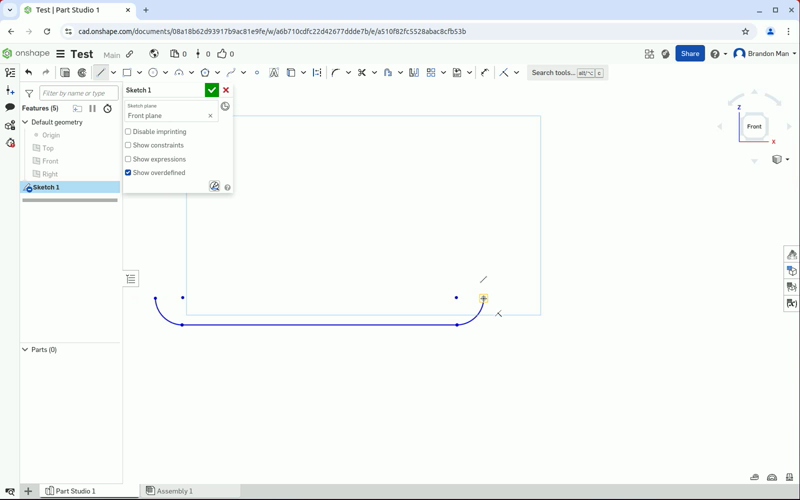
scroll(-6)
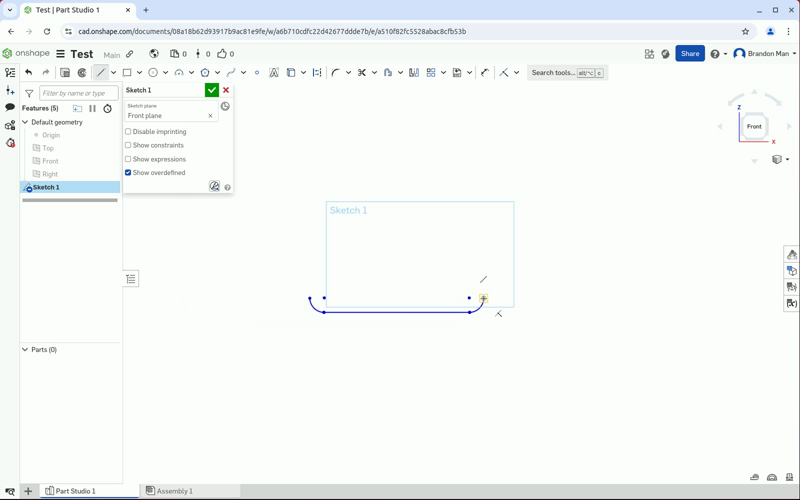
scroll(-6)
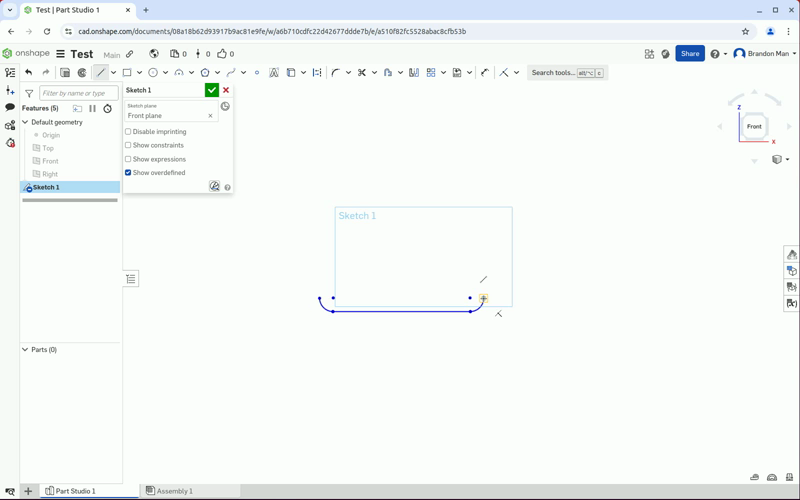
scroll(-6)
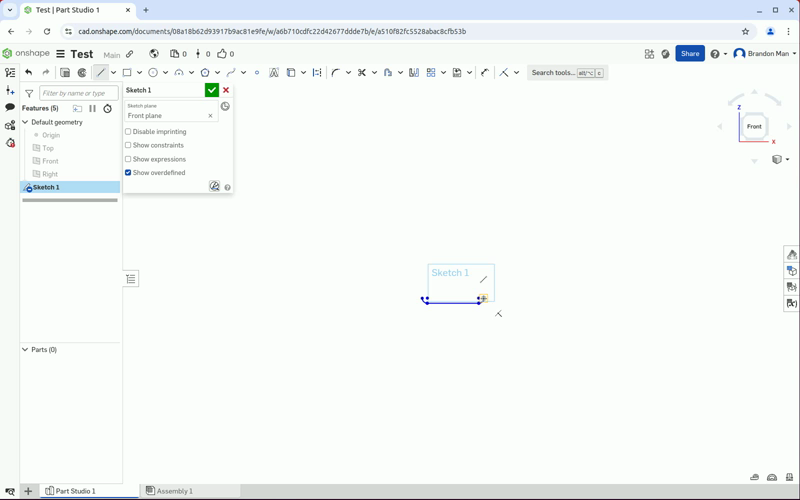
key_down(shift)
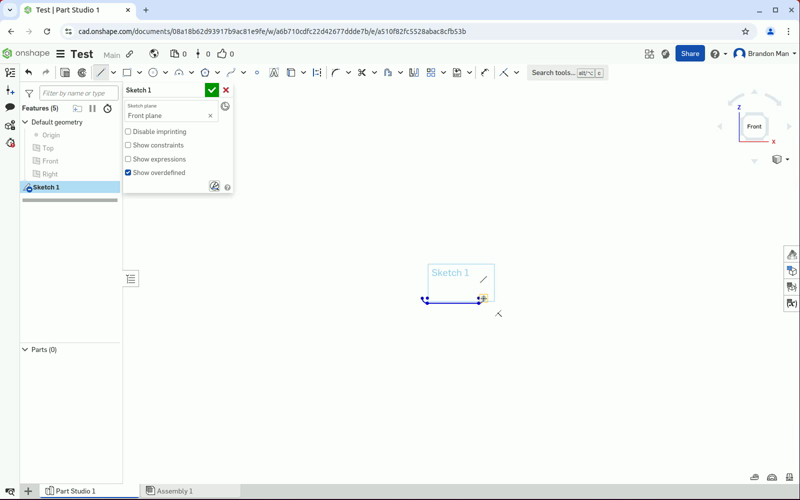
mouse_move(513, 298)
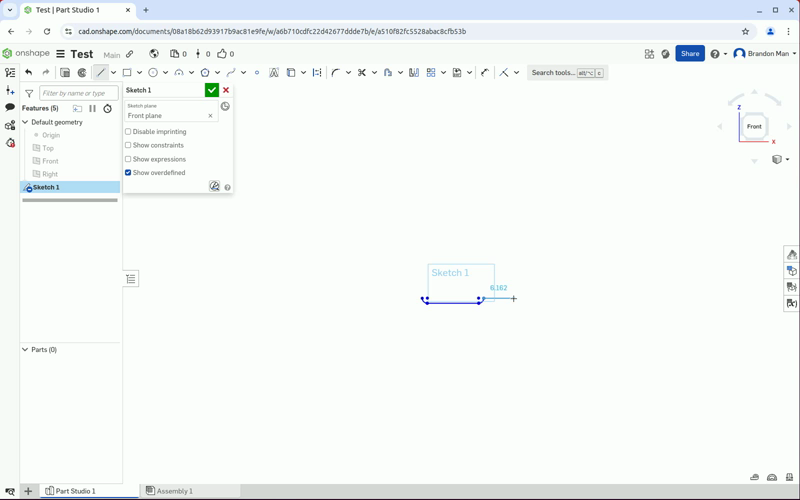
mouse_move(483, 267)
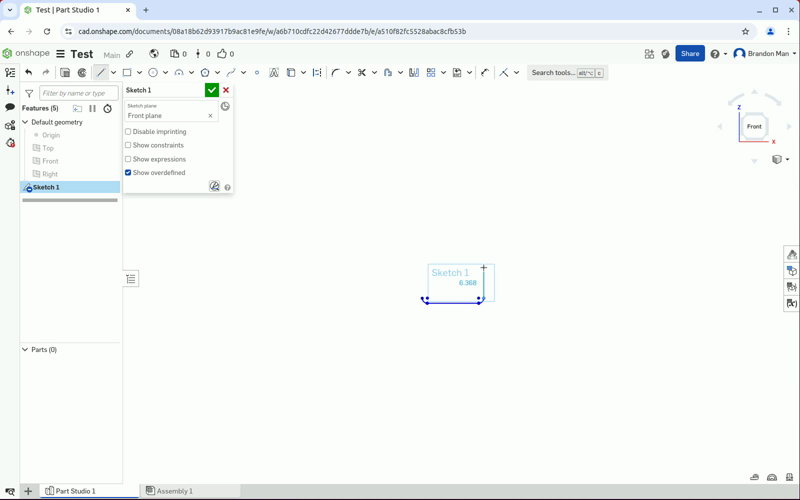
click(483, 267)
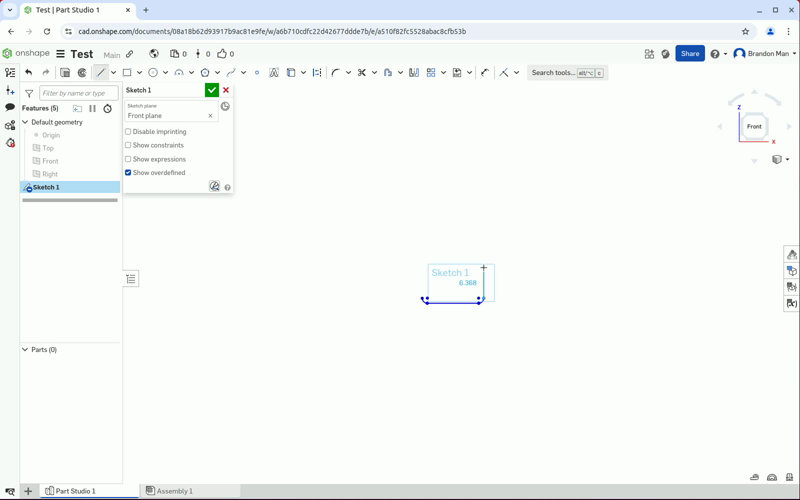
key_up(shift)
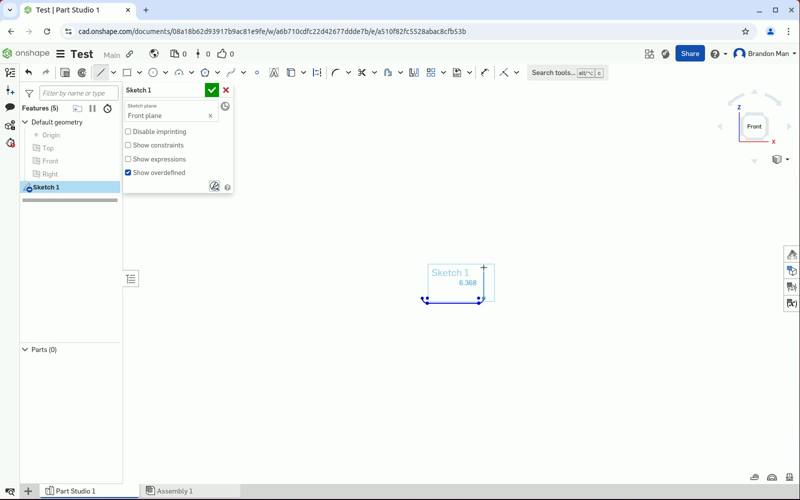
key(esc)
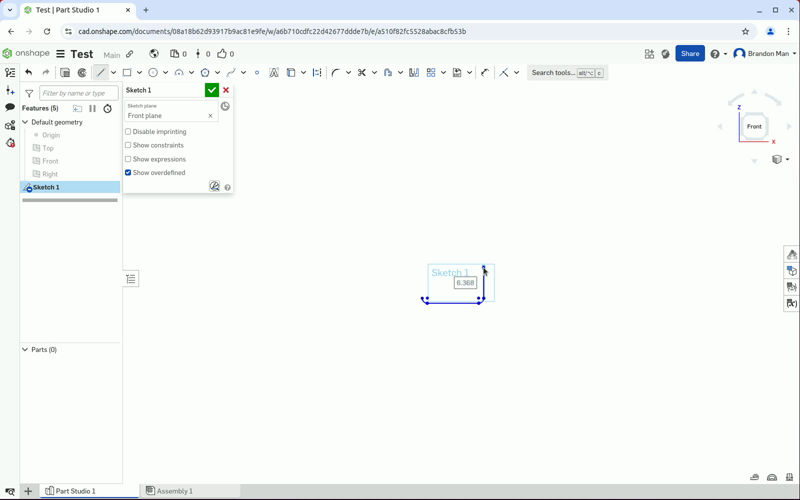
key(a)
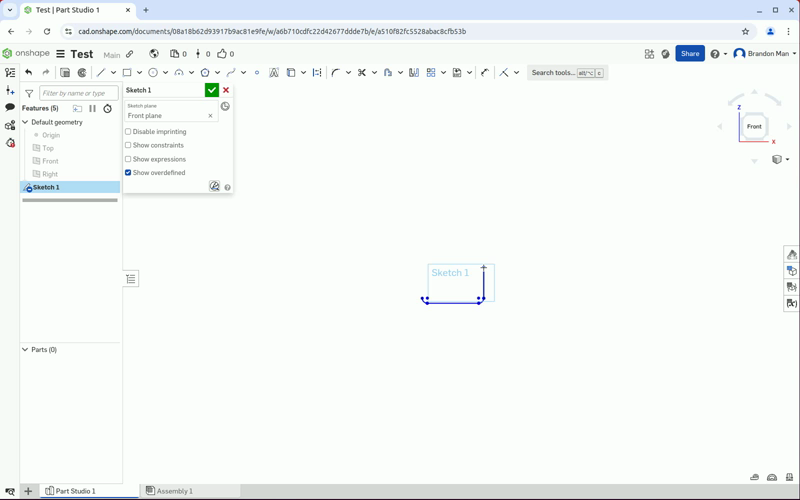
mouse_move(483, 267)
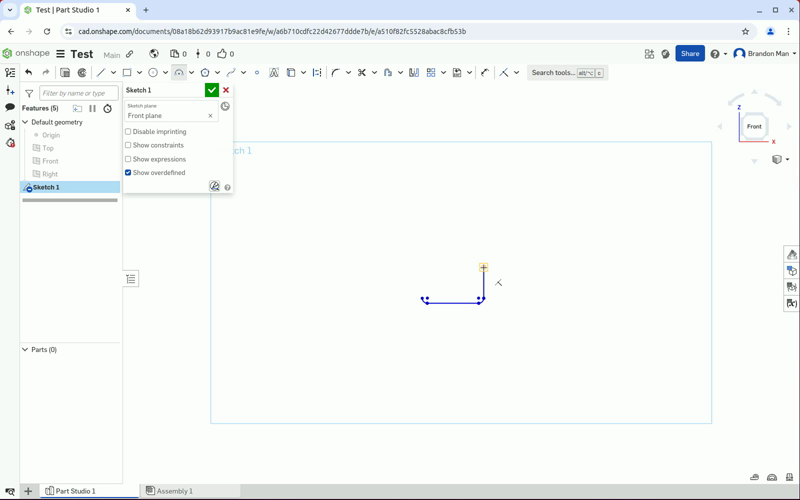
click(483, 267)
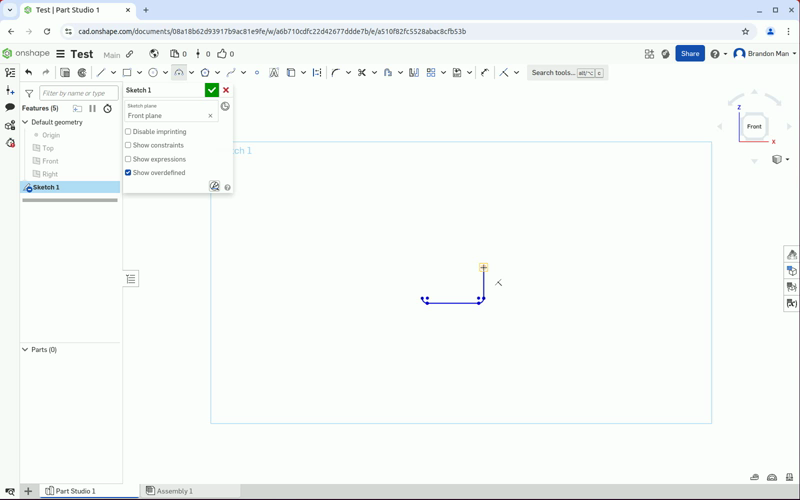
key_down(shift)
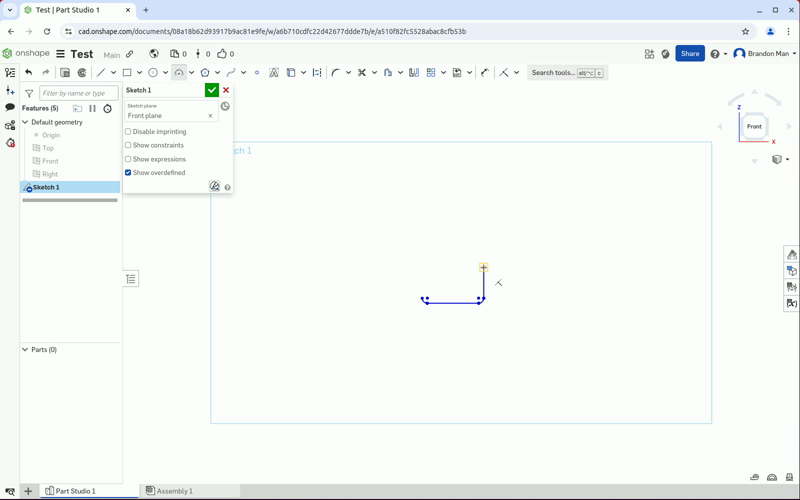
mouse_move(478, 262)
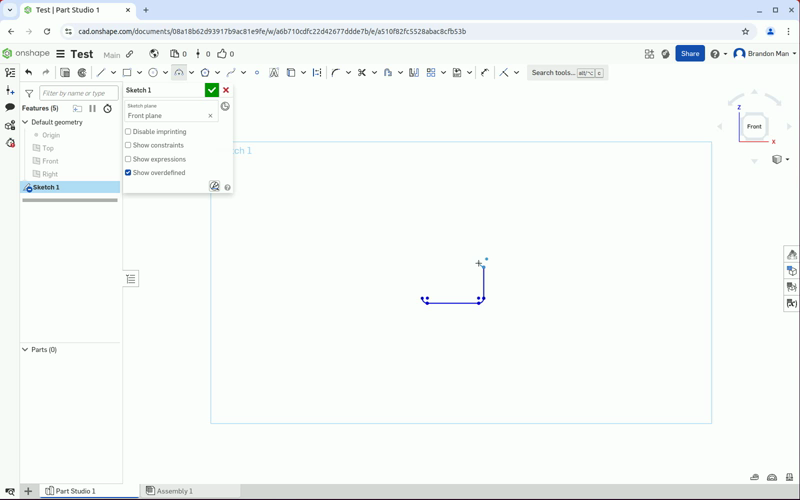
scroll(6)
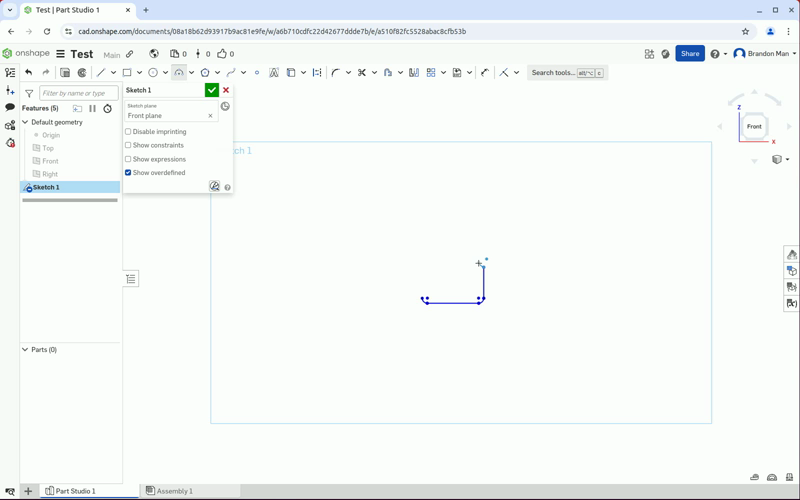
scroll(6)
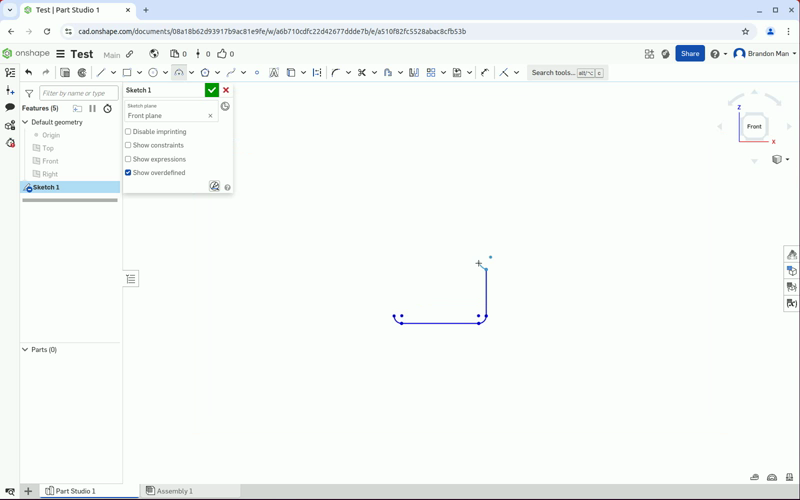
scroll(6)
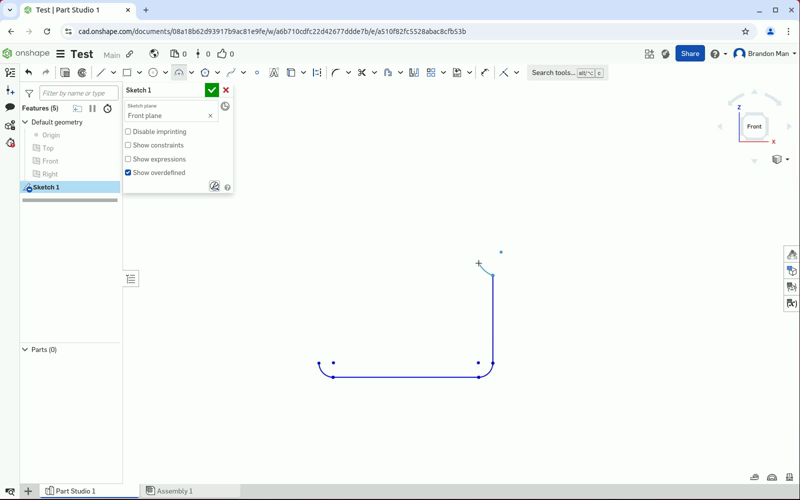
scroll(6)
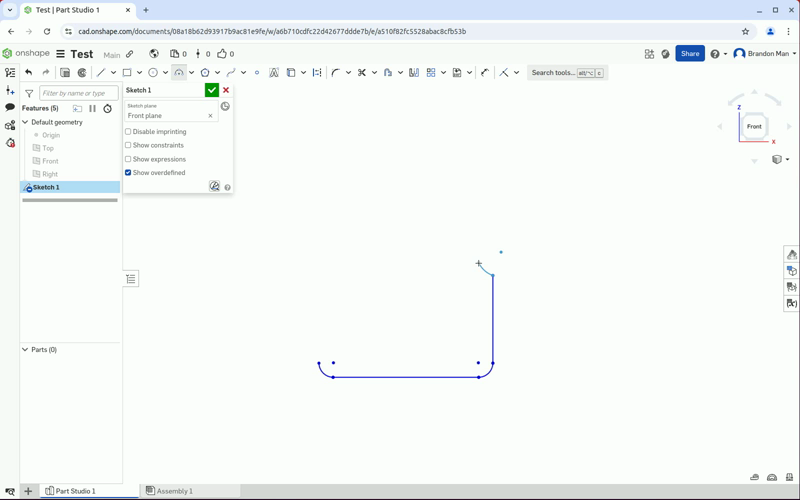
scroll(6)
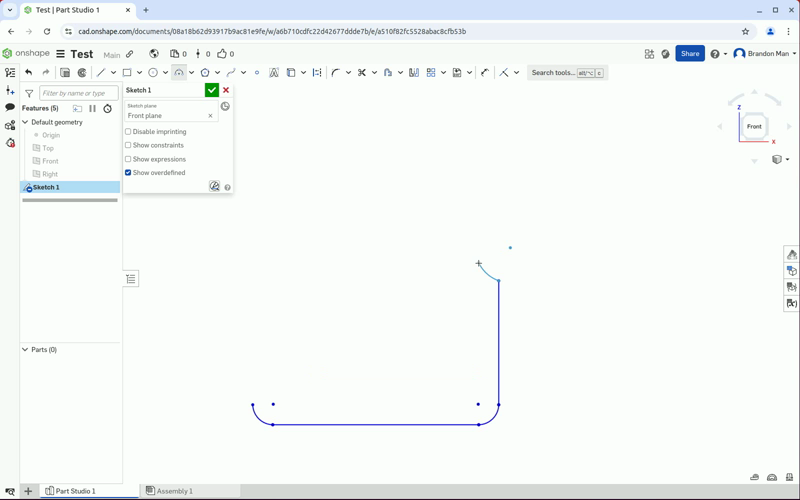
scroll(6)
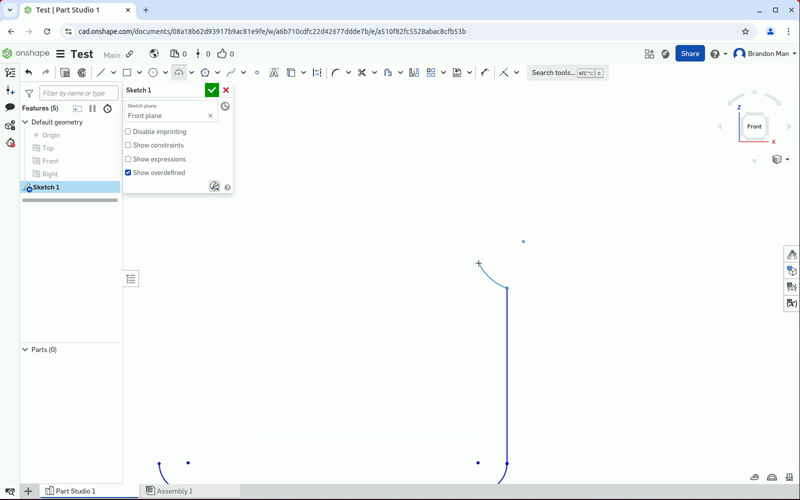
scroll(6)
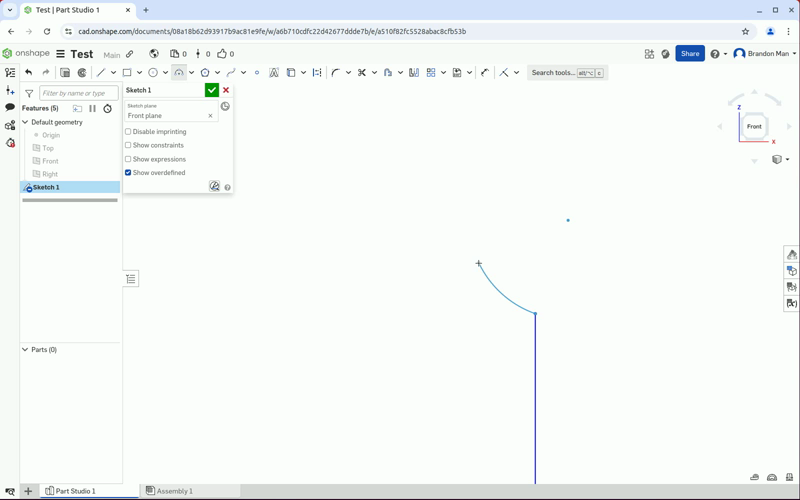
click(478, 262)
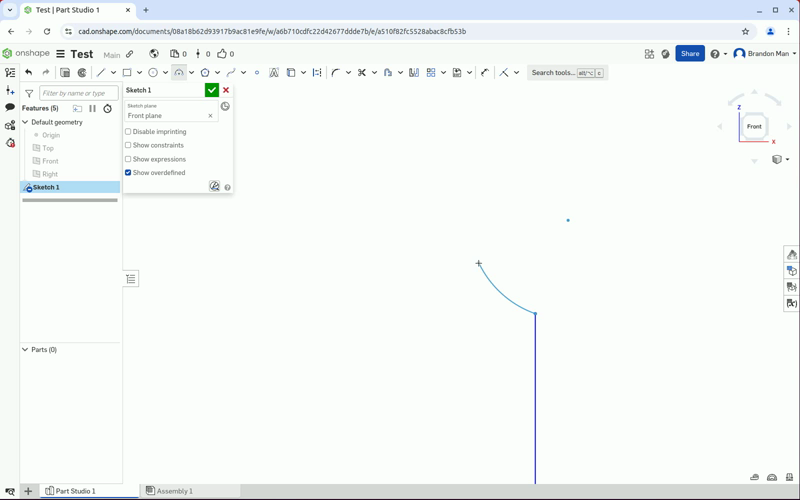
scroll(-6)
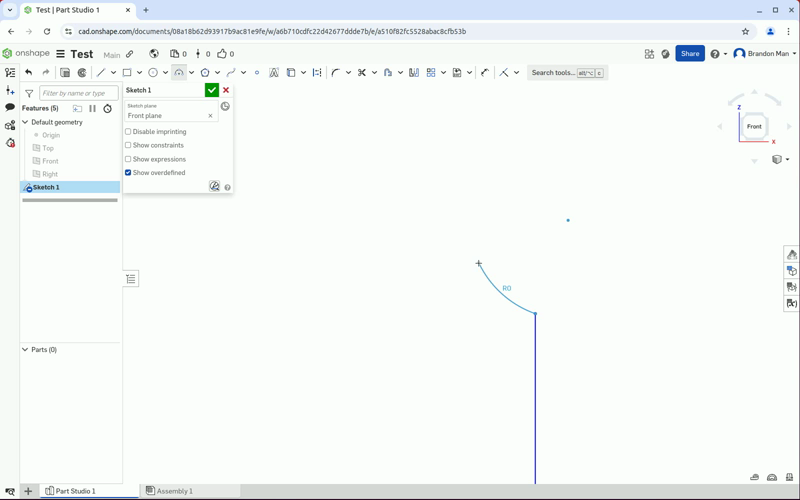
scroll(-6)
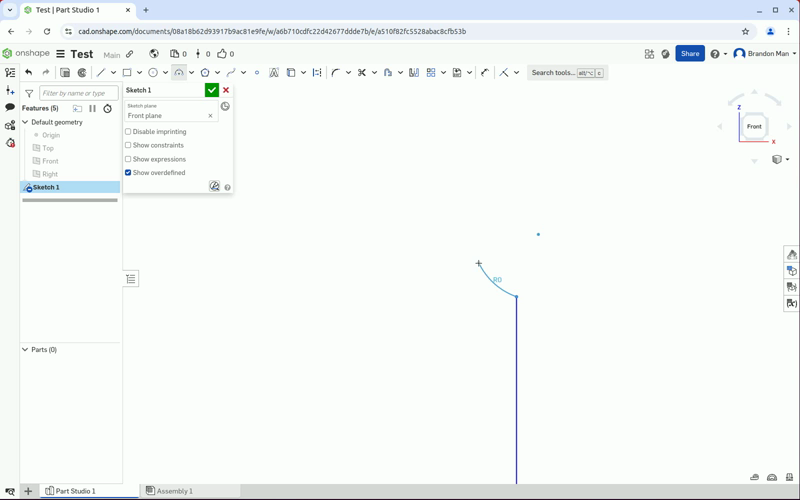
scroll(-6)
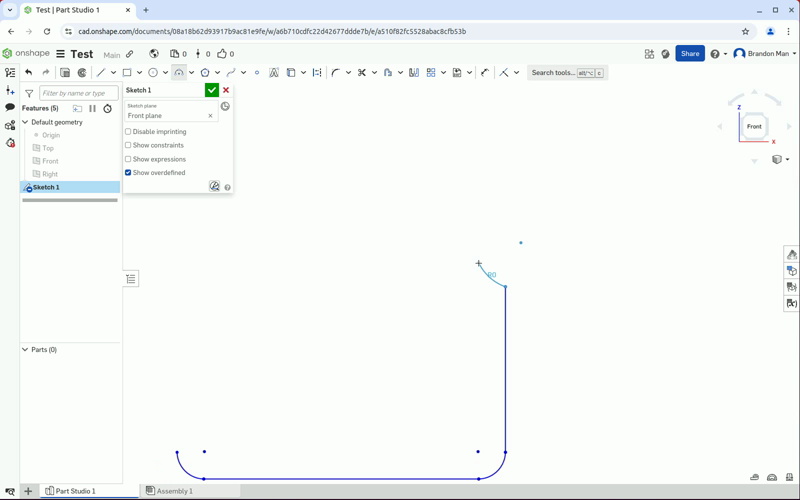
scroll(-6)
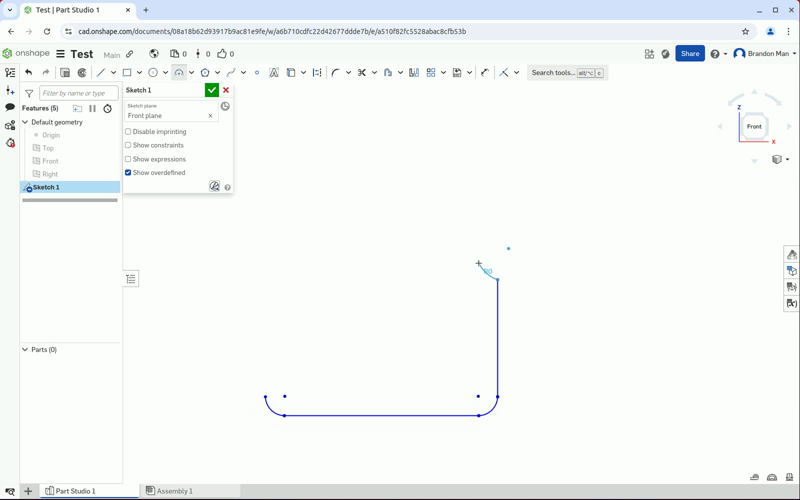
scroll(-6)
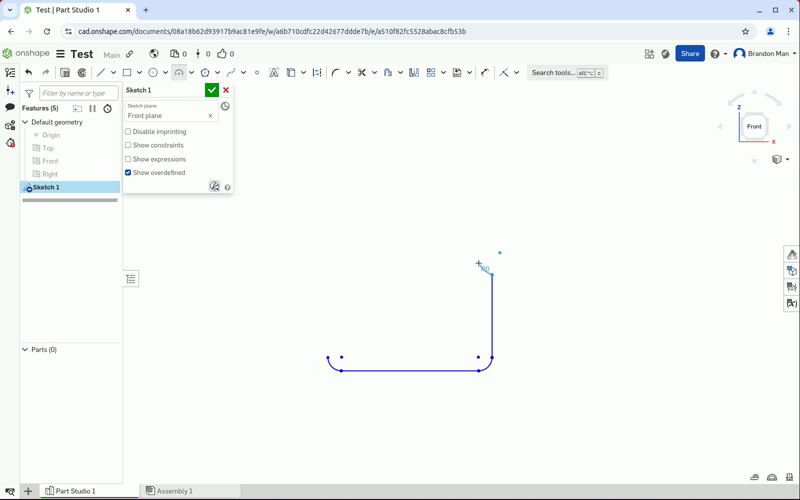
scroll(-6)
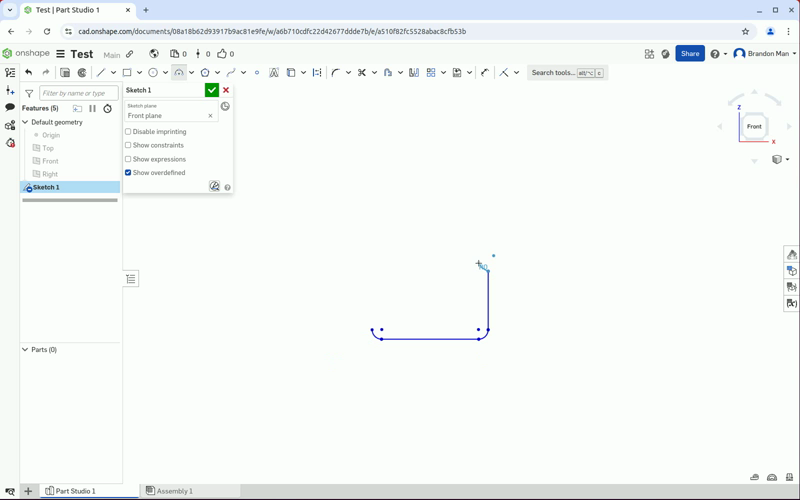
scroll(-6)
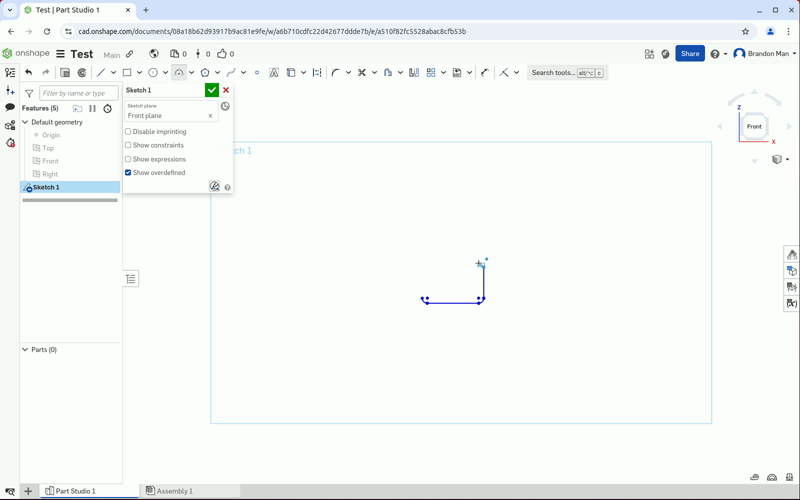
mouse_move(481, 263)
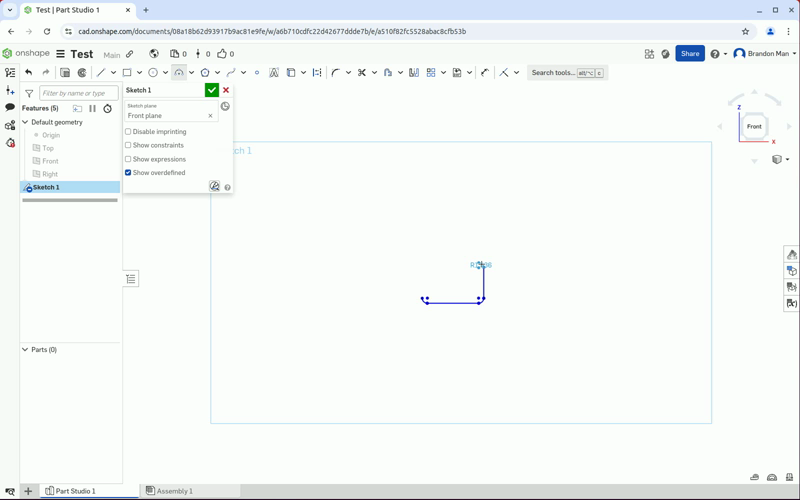
scroll(6)
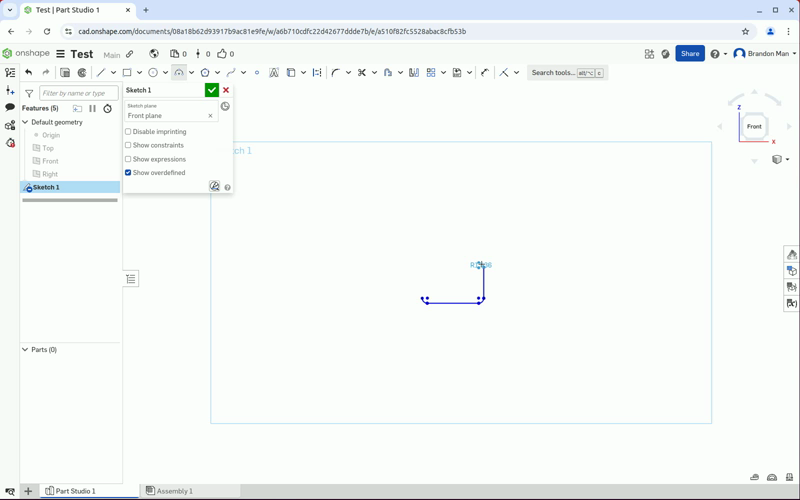
scroll(6)
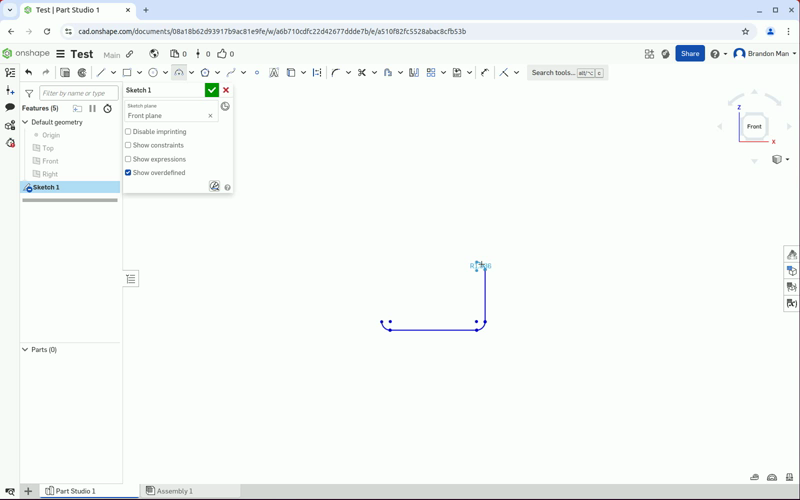
scroll(6)
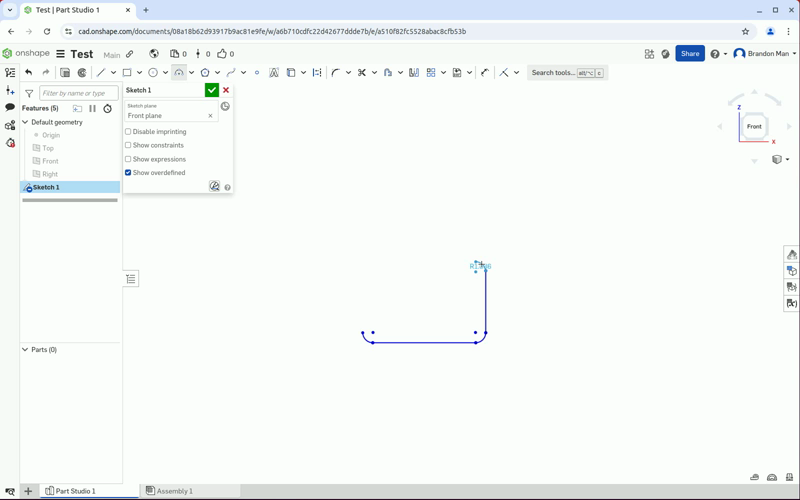
scroll(6)
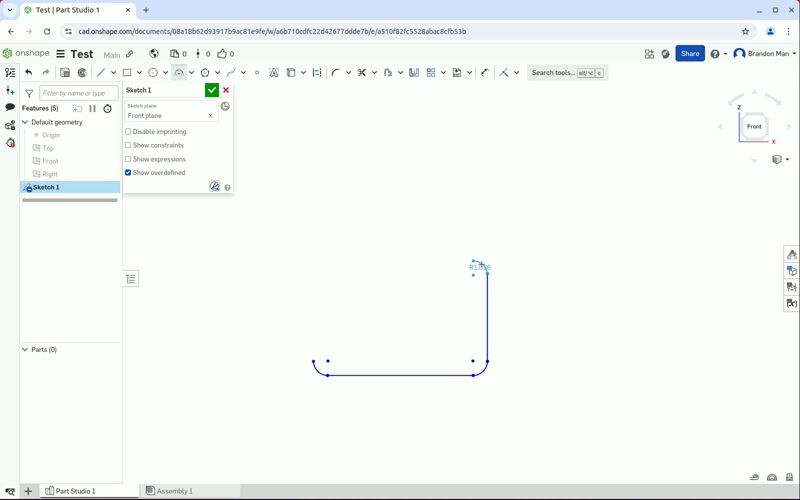
scroll(6)
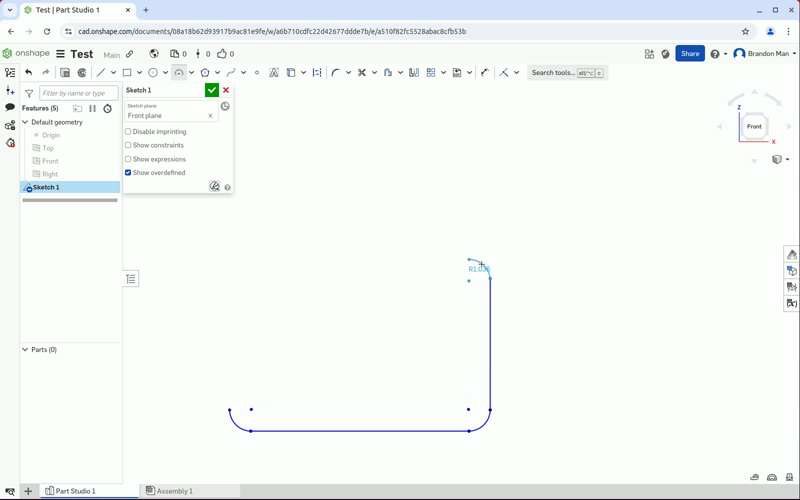
scroll(6)
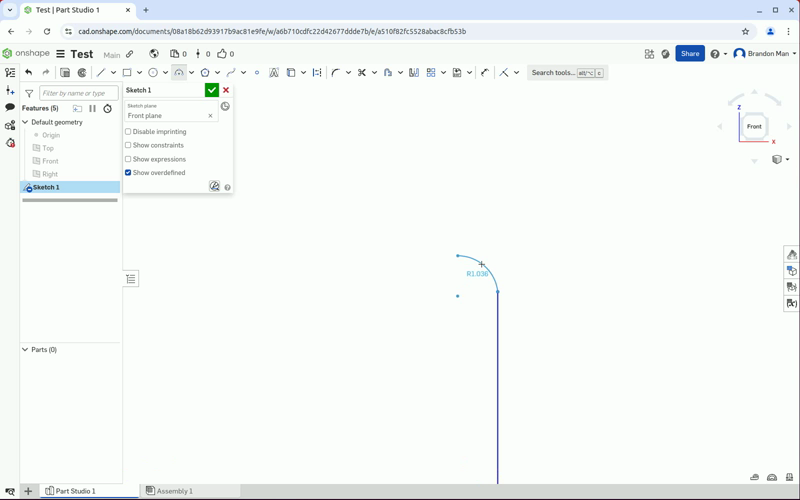
scroll(6)
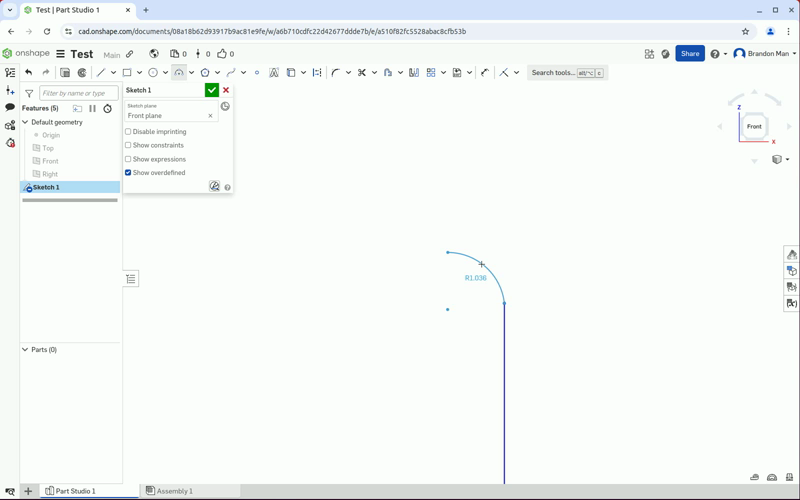
click(481, 263)
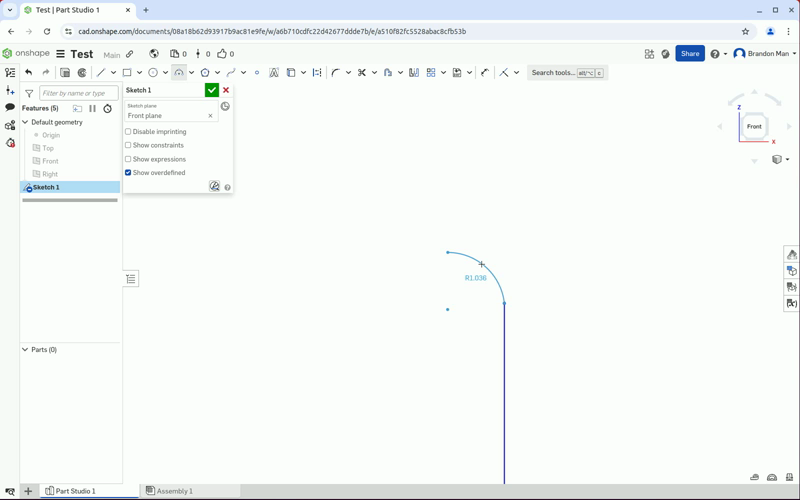
scroll(-6)
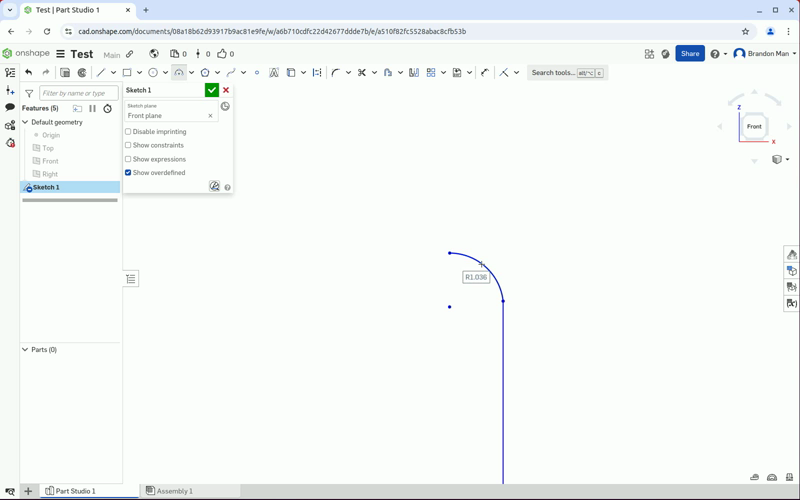
scroll(-6)
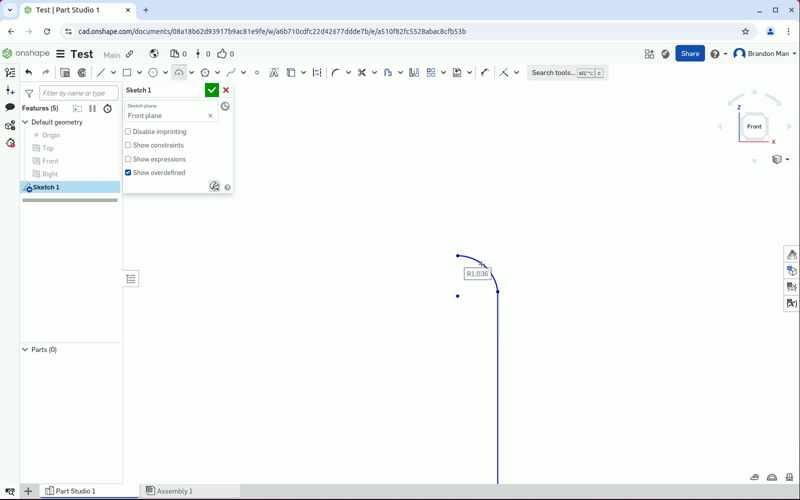
scroll(-6)
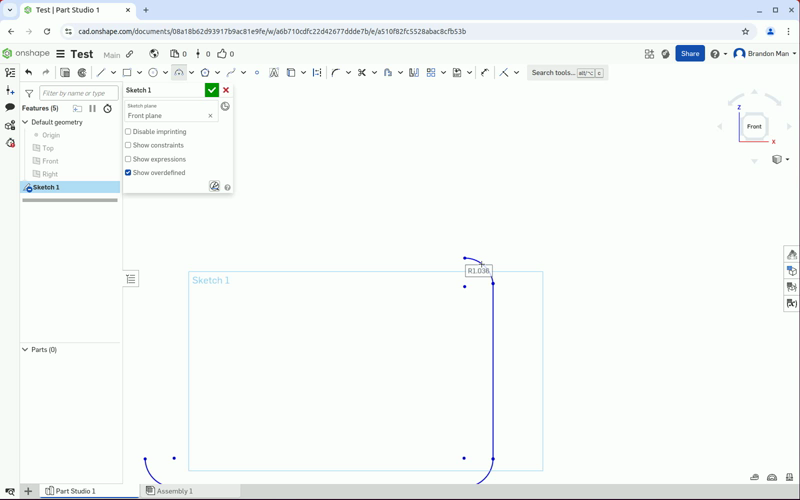
scroll(-6)
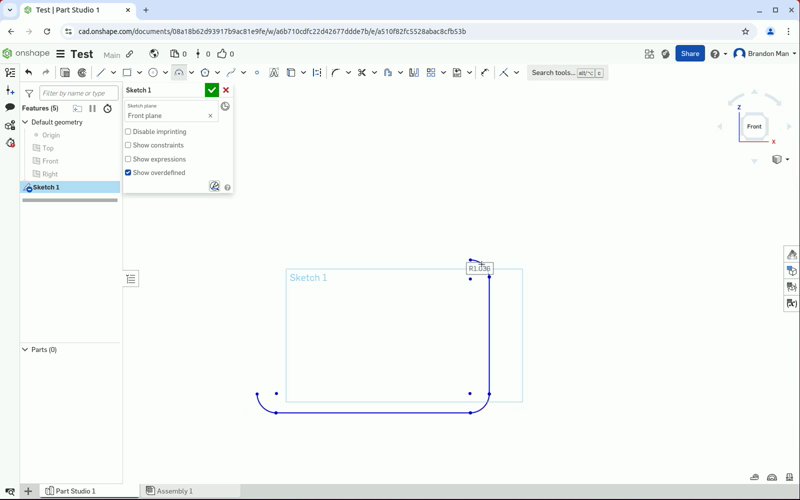
scroll(-6)
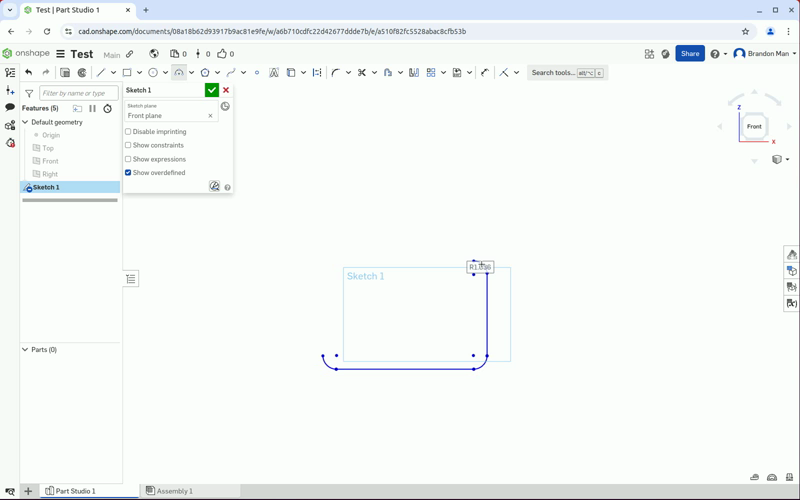
scroll(-6)
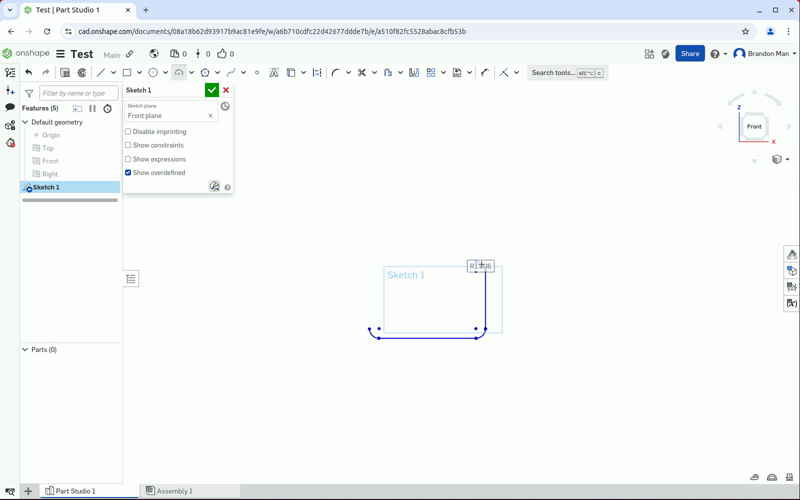
scroll(-6)
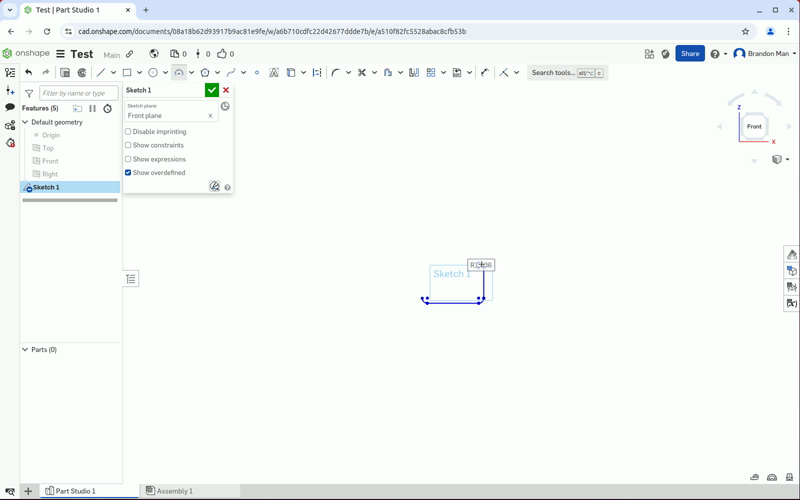
key_up(shift)
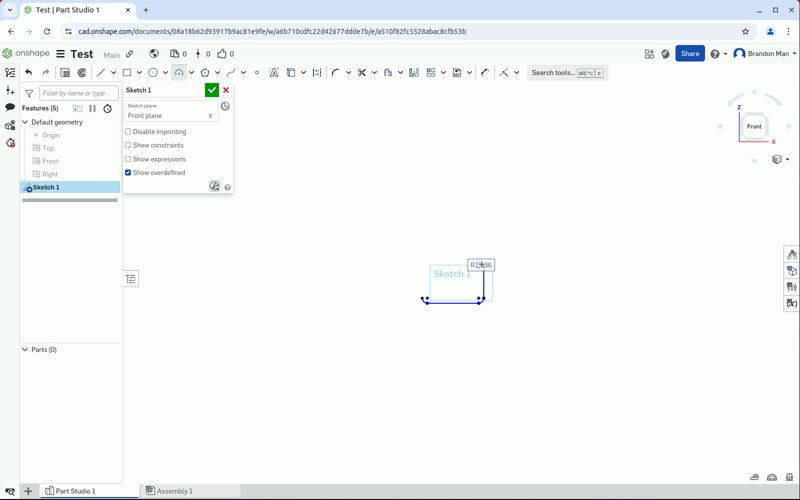
key(esc)
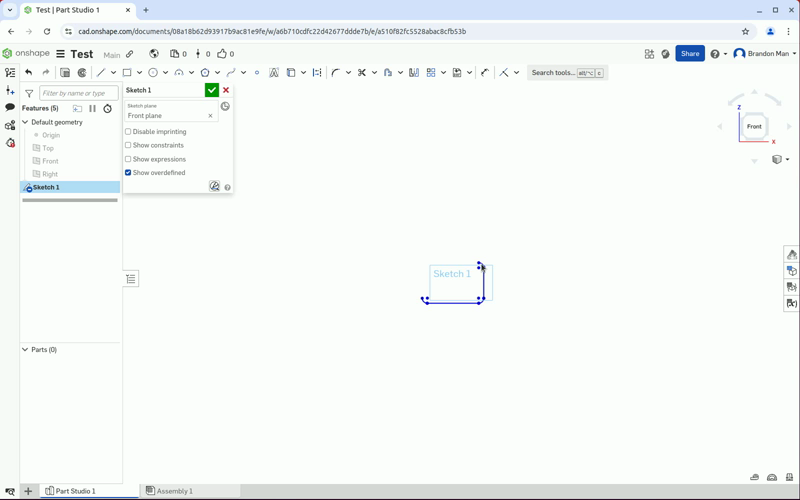
key(l)
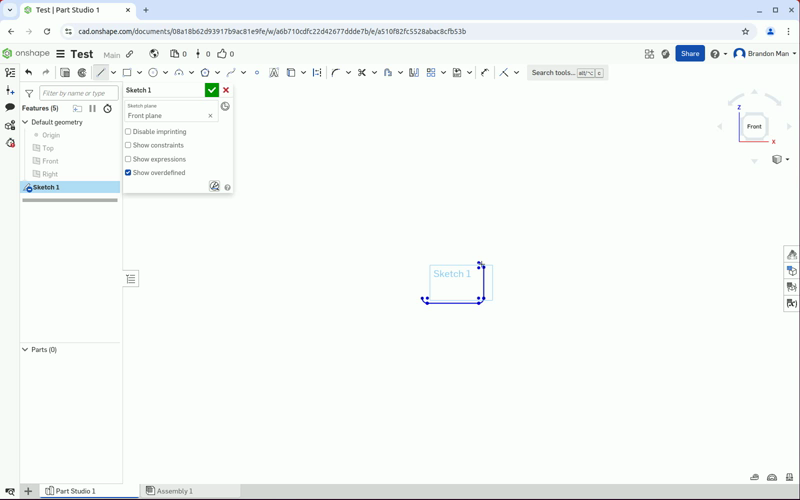
mouse_move(478, 262)
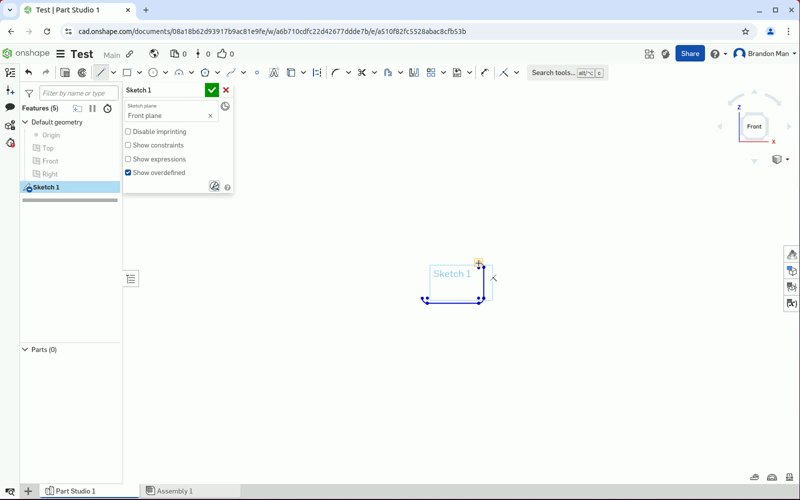
scroll(6)
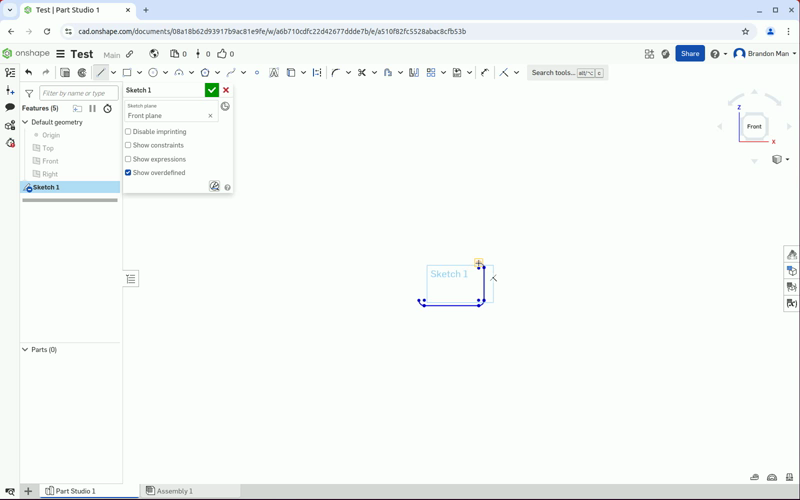
scroll(6)
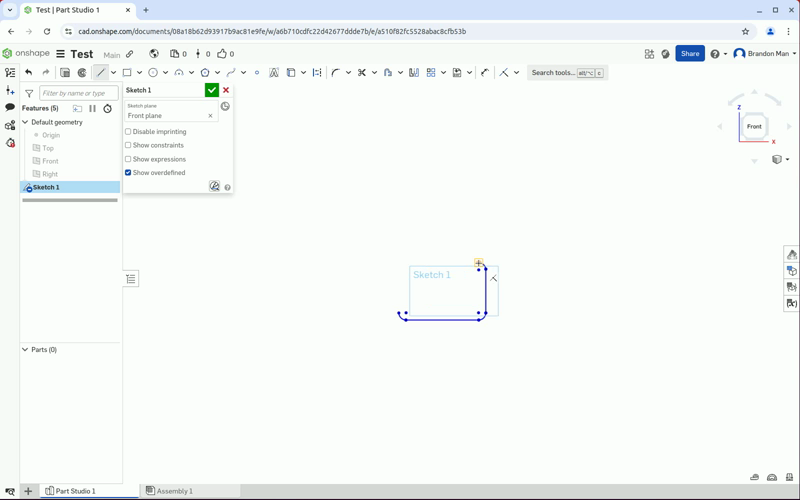
scroll(6)
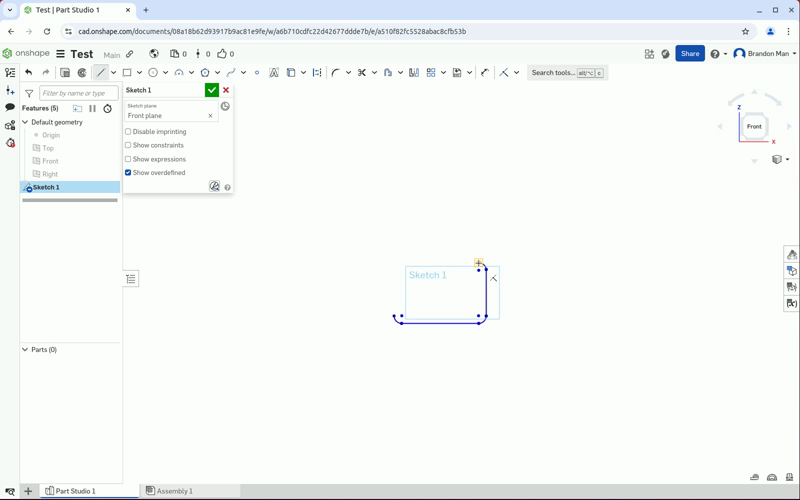
scroll(6)
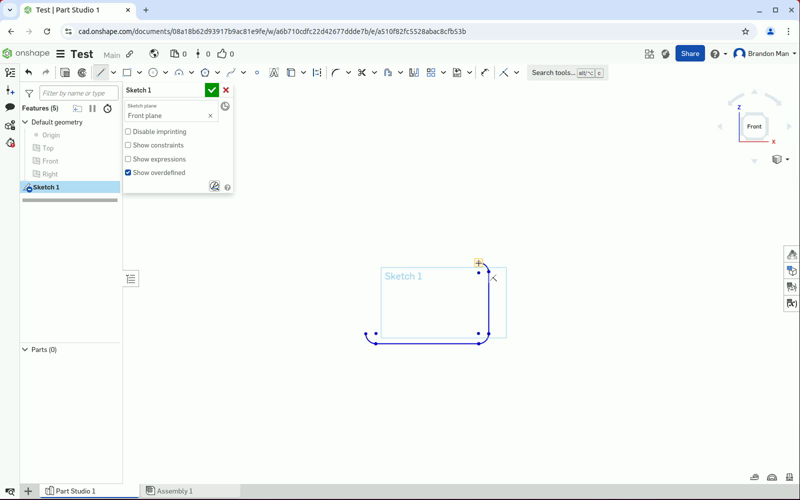
scroll(6)
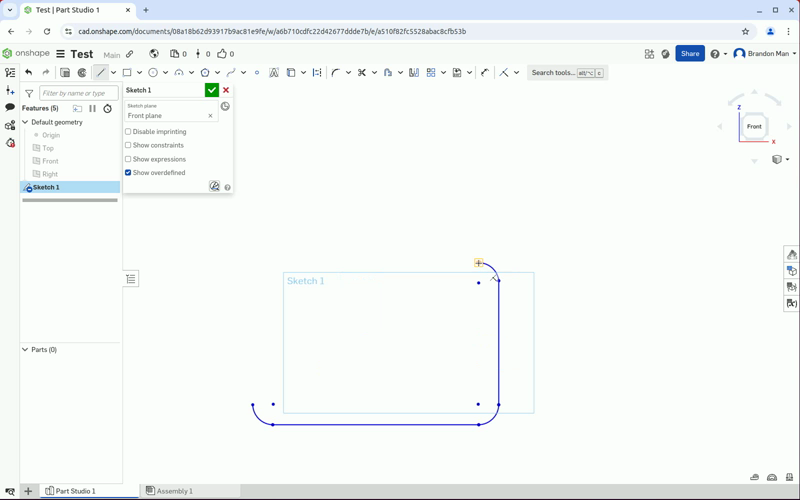
scroll(6)
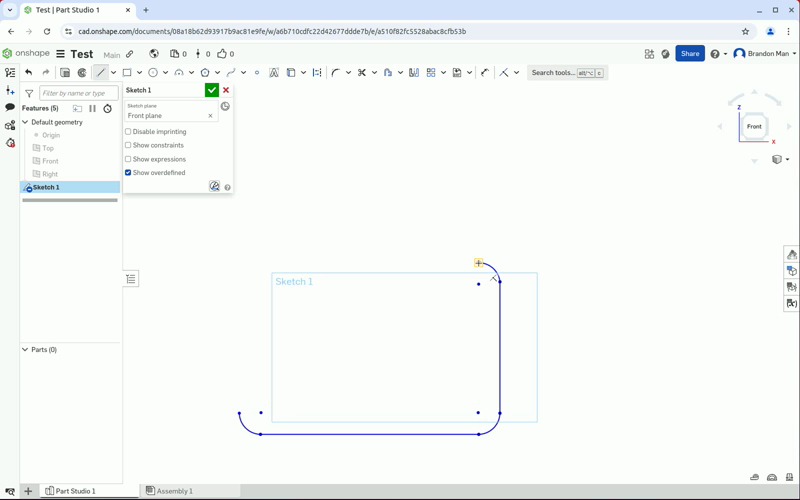
scroll(6)
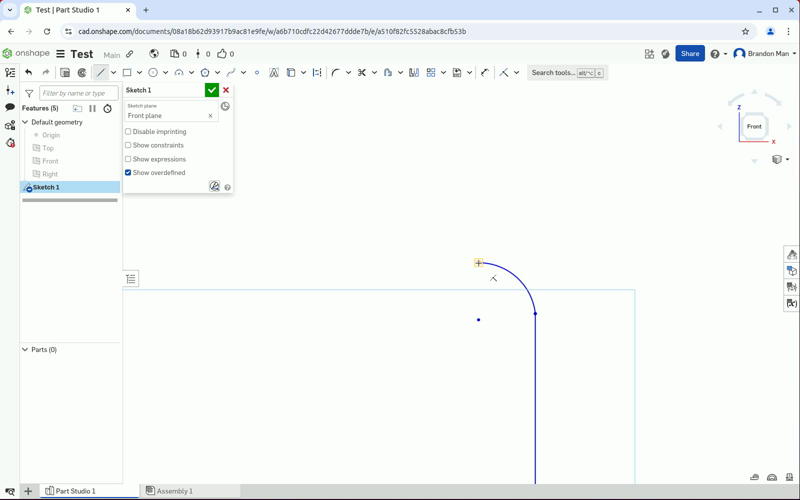
click(478, 262)
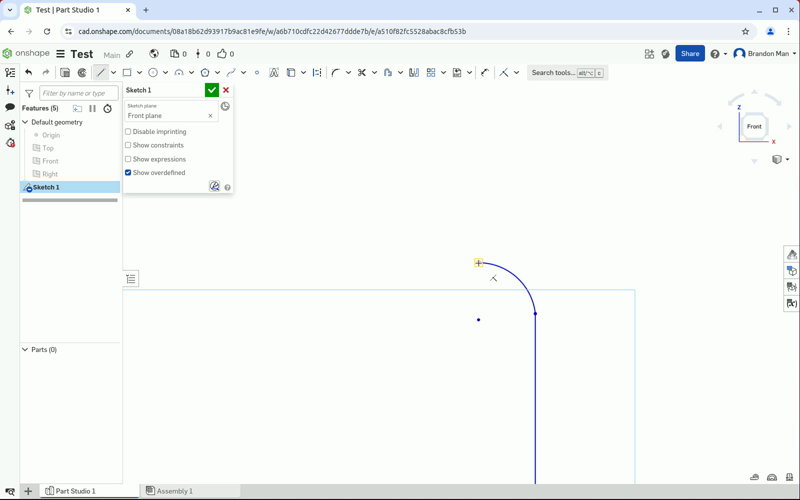
scroll(-6)
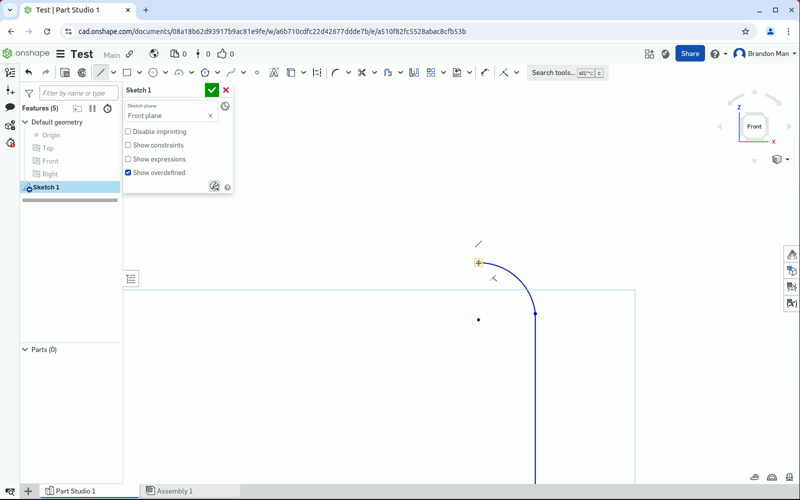
scroll(-6)
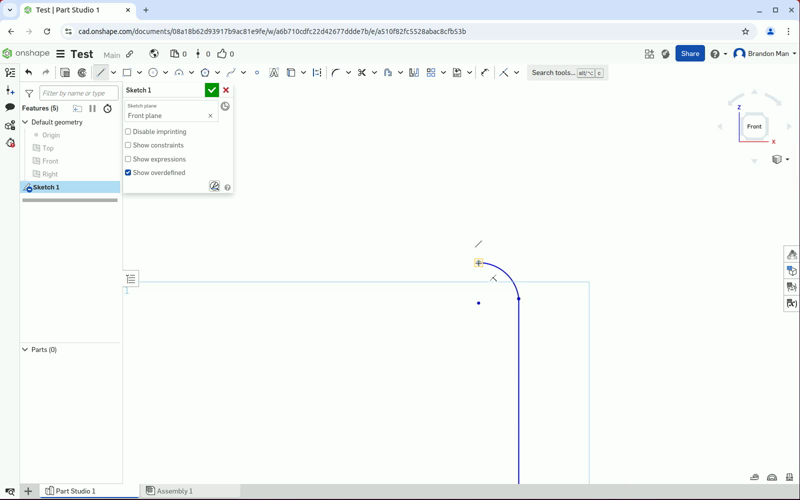
scroll(-6)
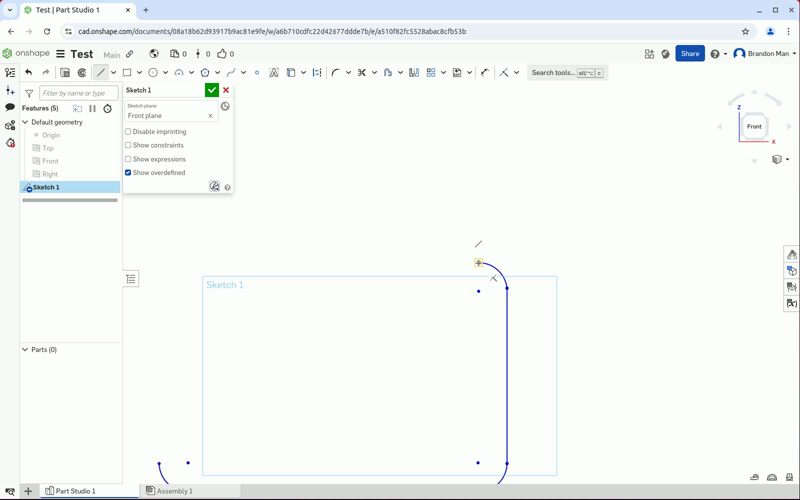
scroll(-6)
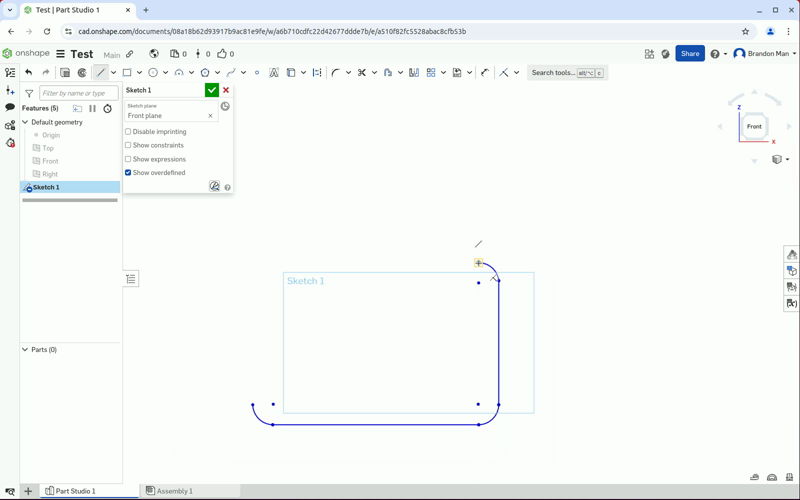
scroll(-6)
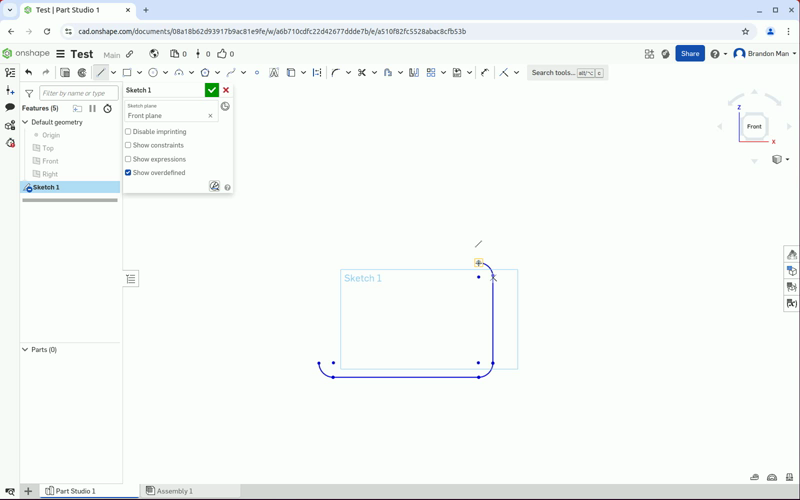
scroll(-6)
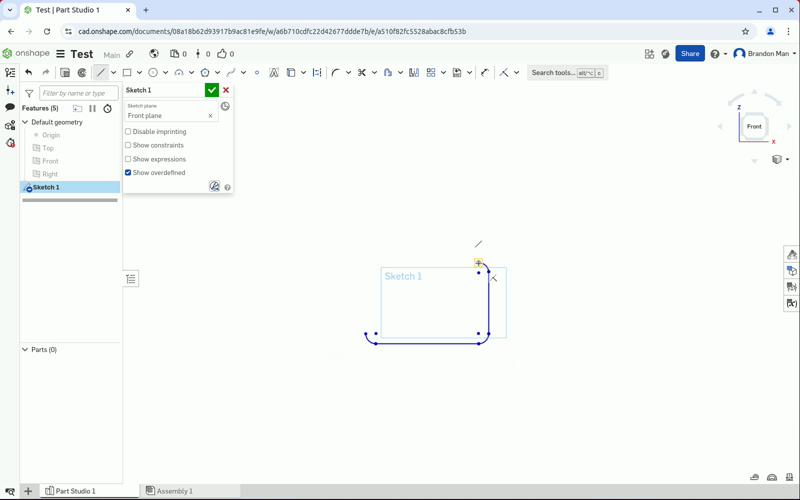
scroll(-6)
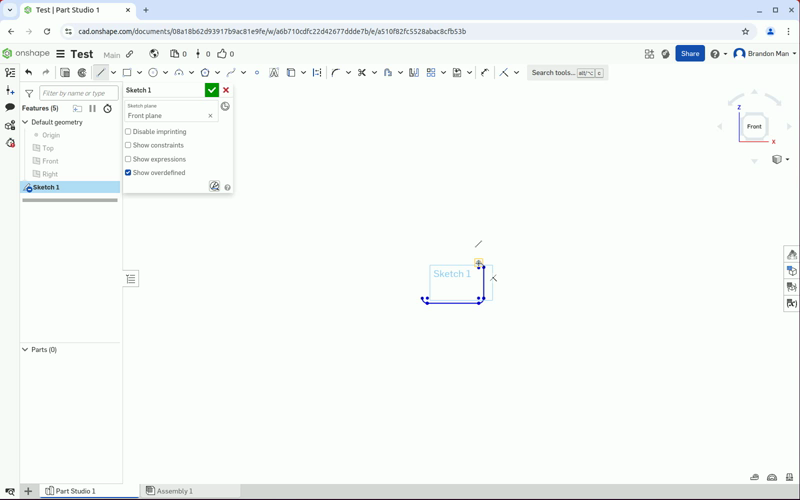
key_down(shift)
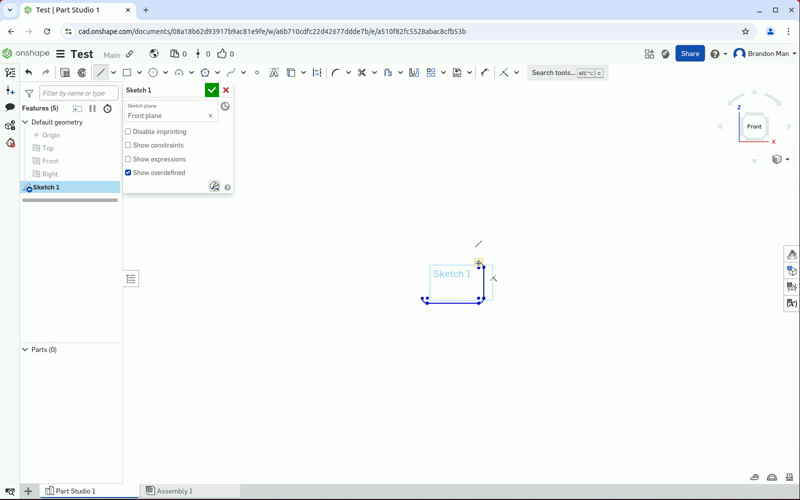
mouse_move(508, 262)
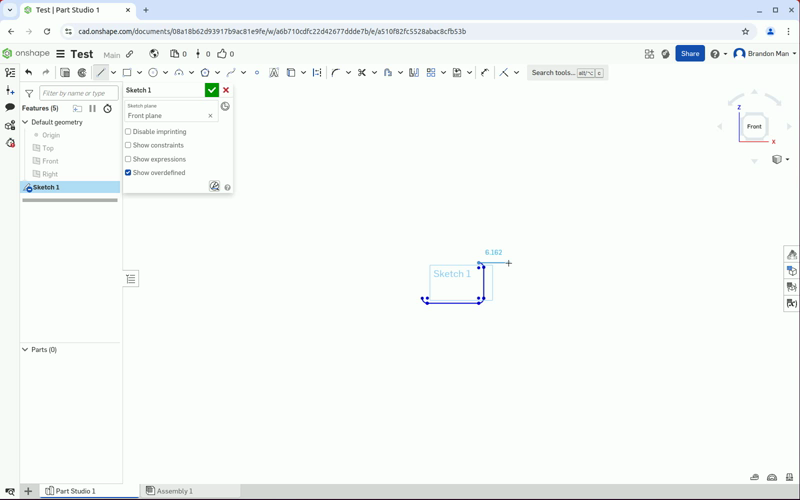
mouse_move(427, 262)
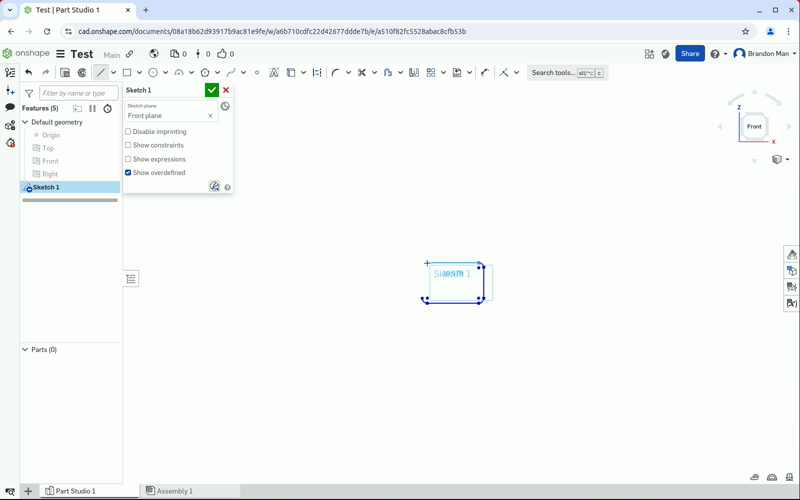
click(427, 262)
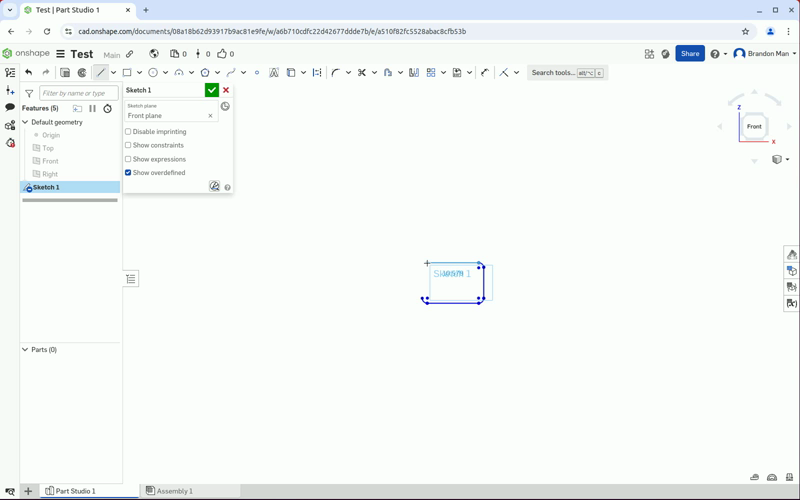
key_up(shift)
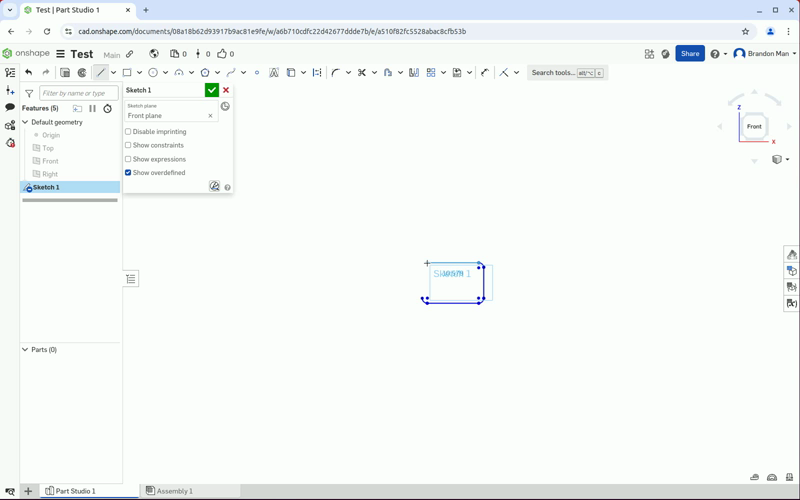
key(esc)
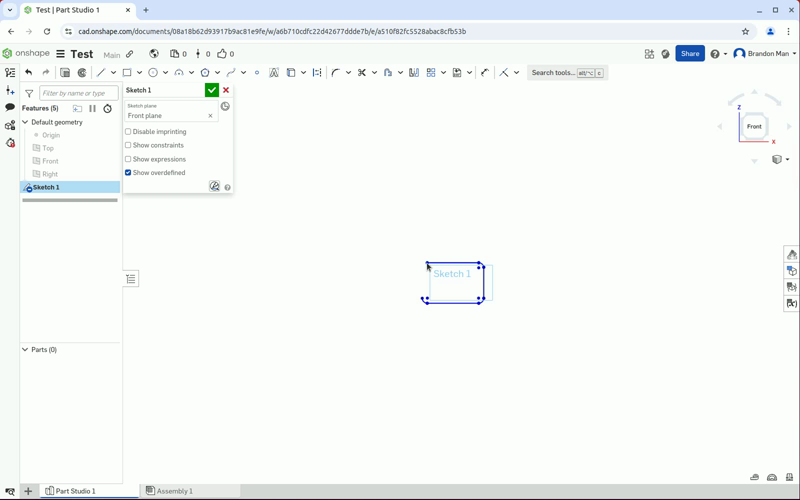
key(a)
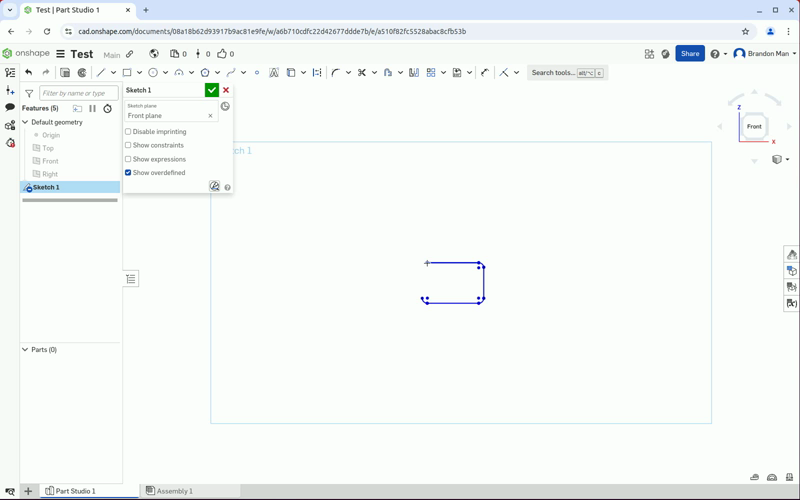
mouse_move(427, 262)
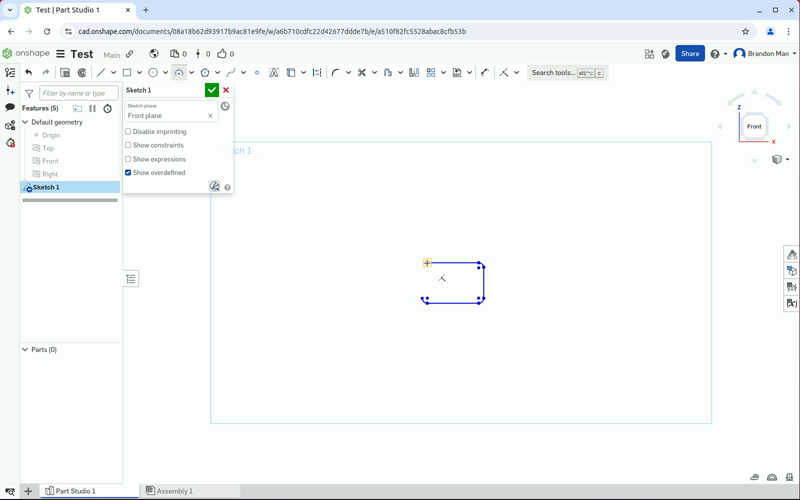
click(427, 262)
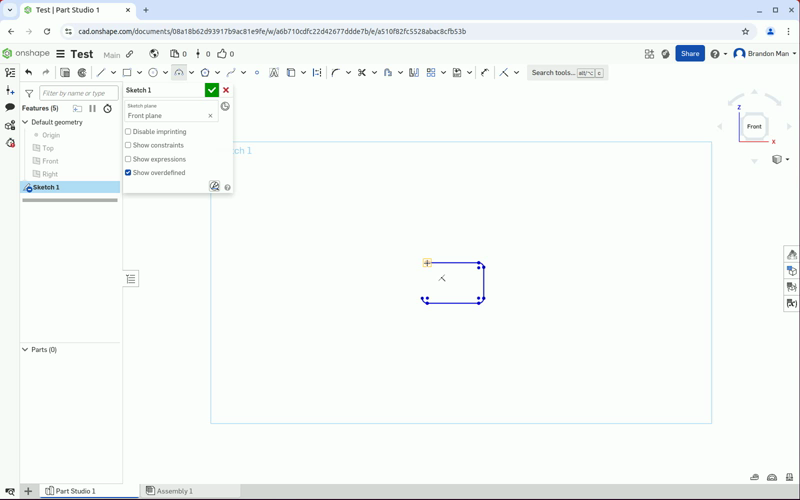
key_down(shift)
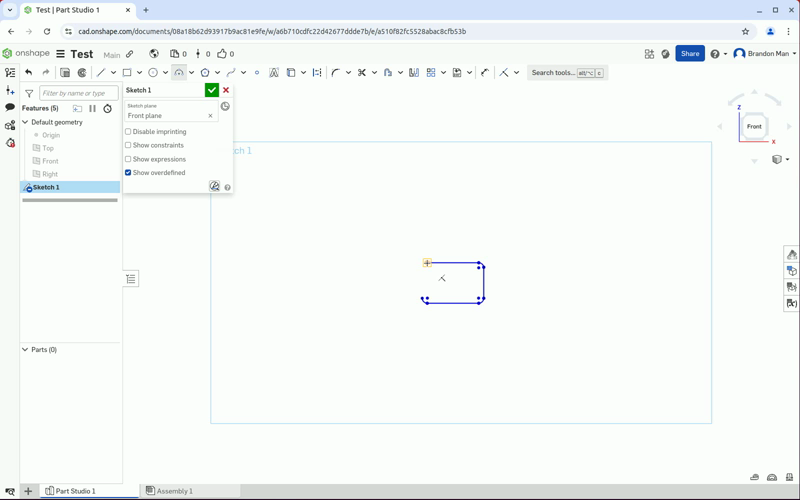
mouse_move(422, 267)
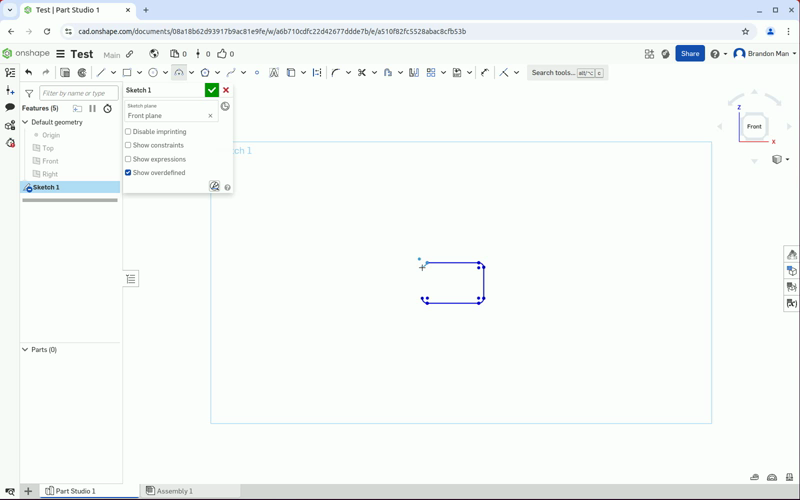
scroll(6)
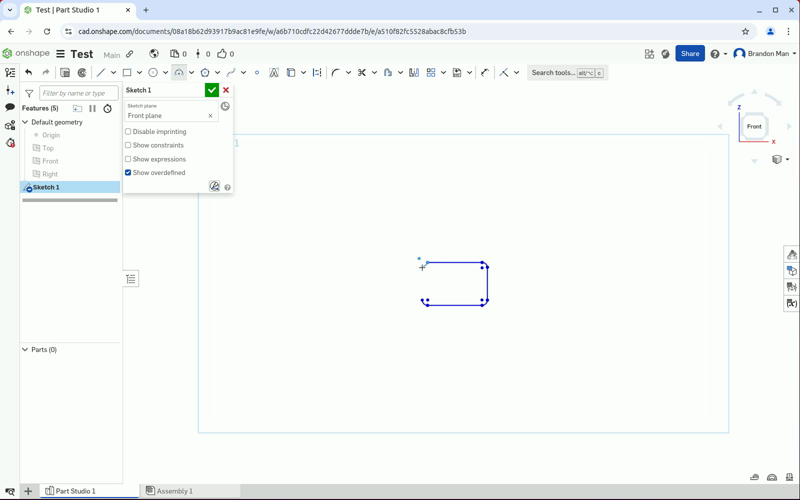
scroll(6)
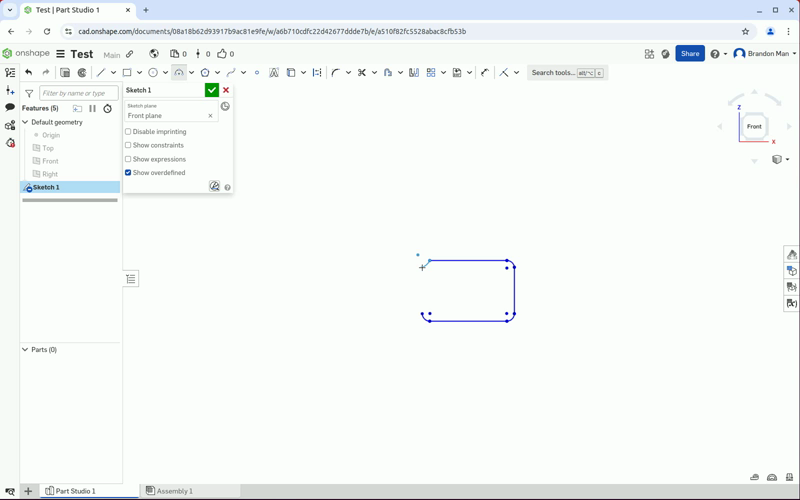
scroll(6)
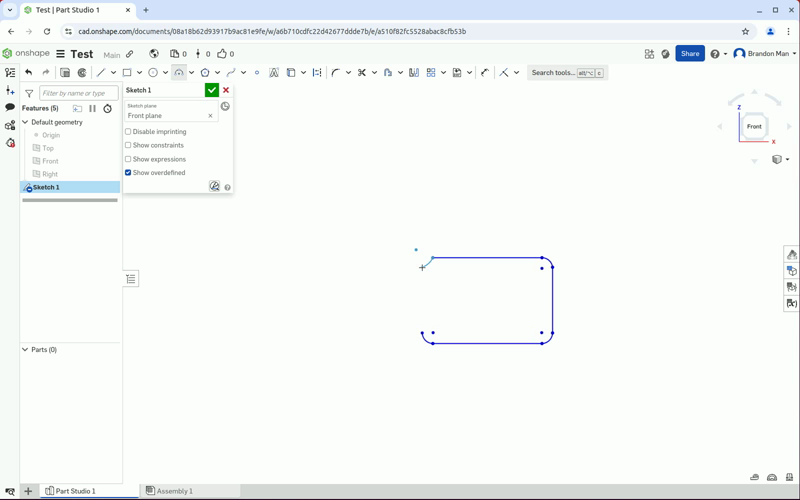
scroll(6)
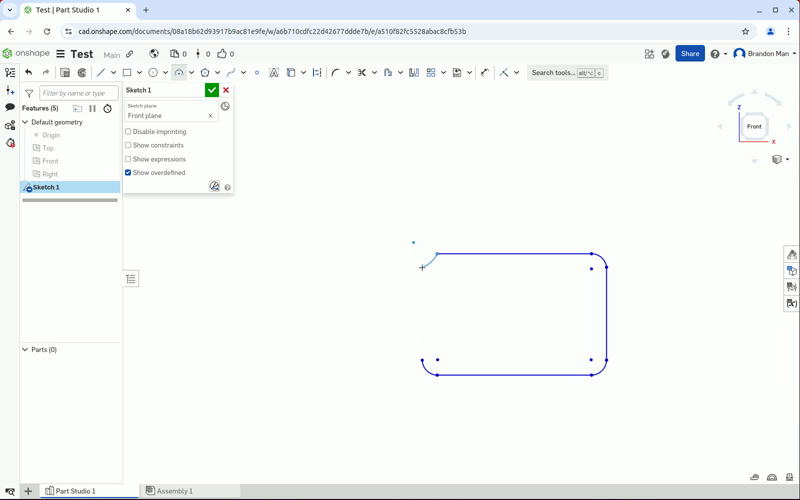
scroll(6)
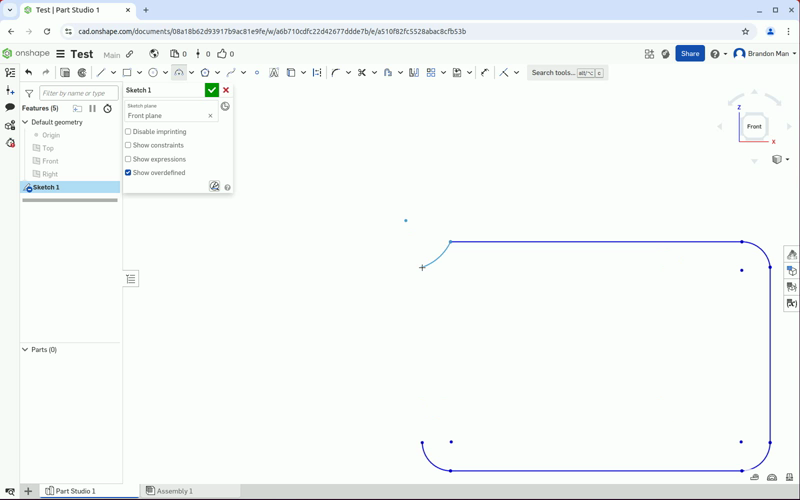
scroll(6)
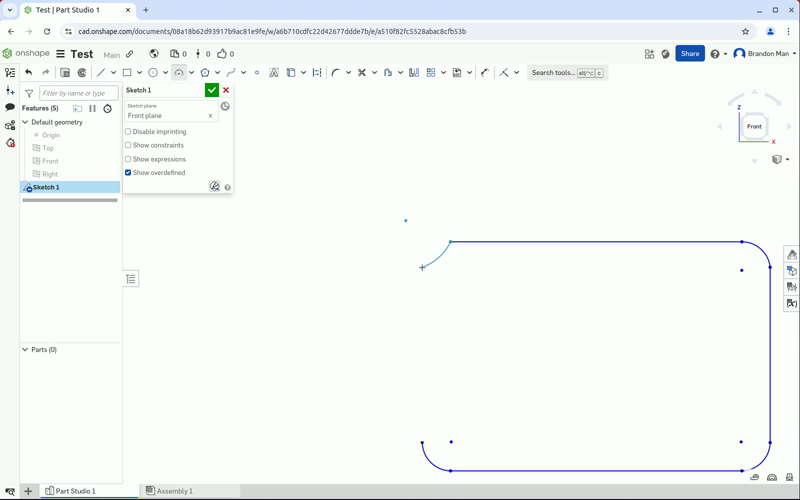
scroll(6)
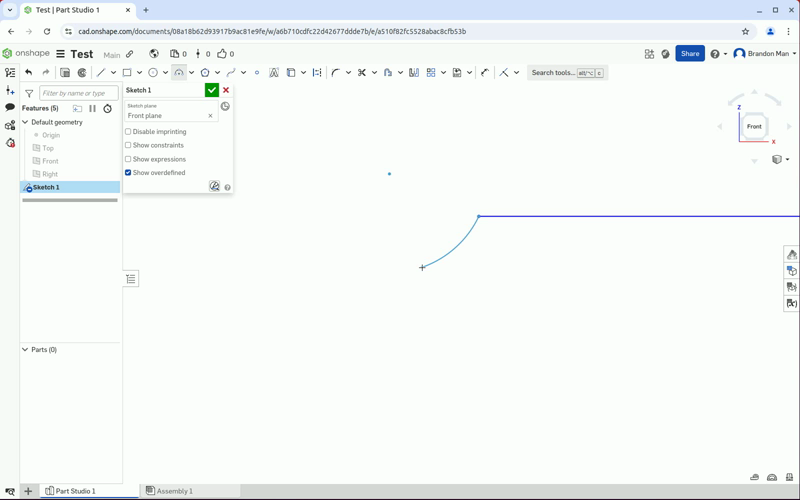
click(422, 267)
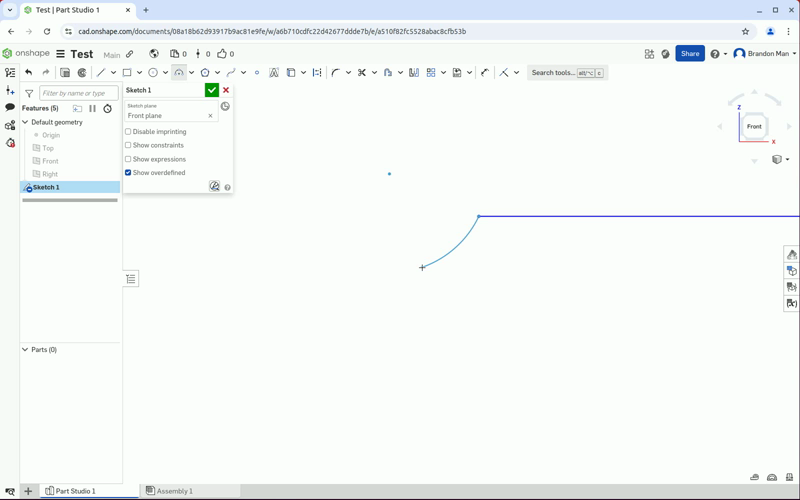
scroll(-6)
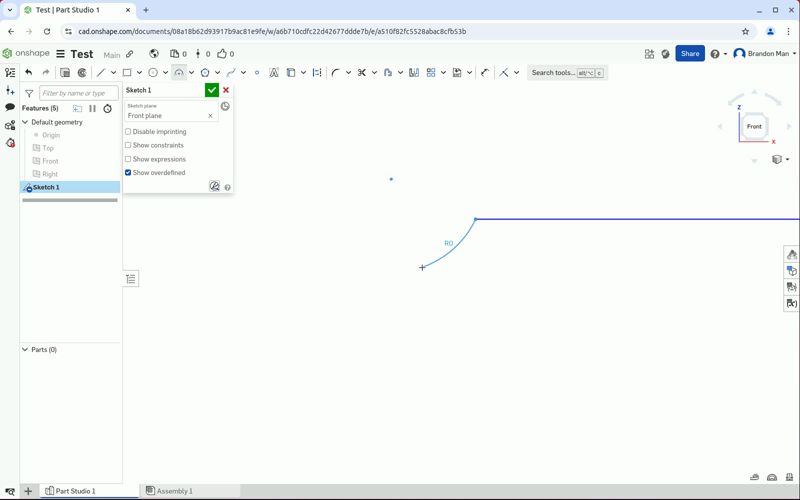
scroll(-6)
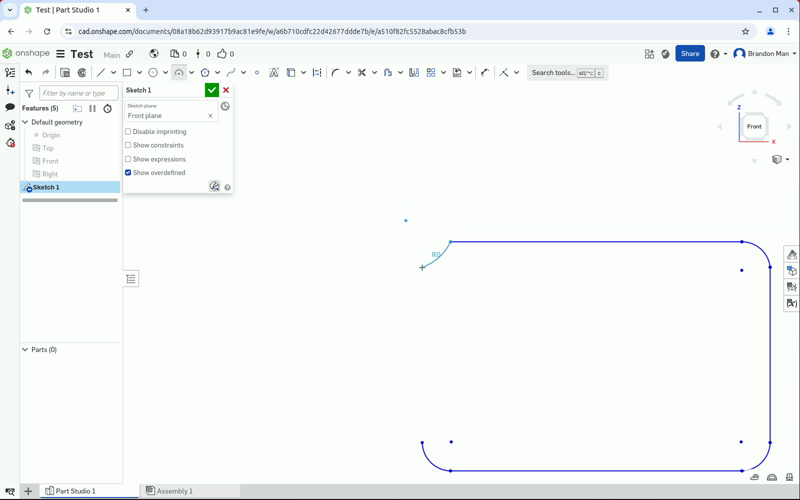
scroll(-6)
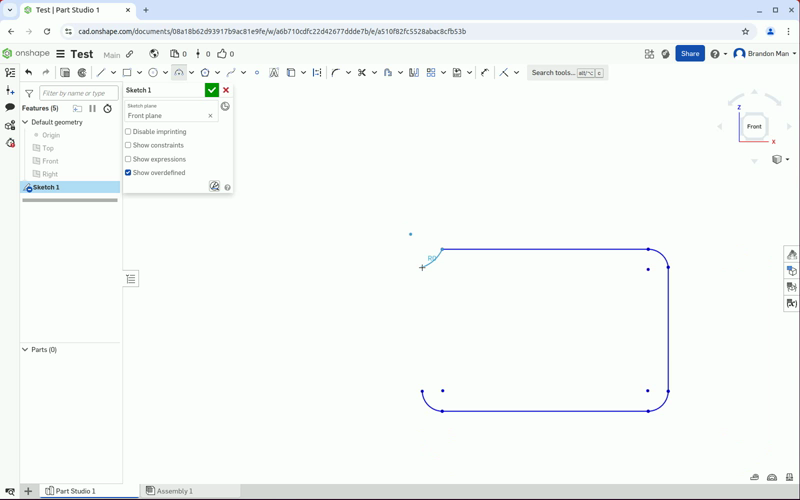
scroll(-6)
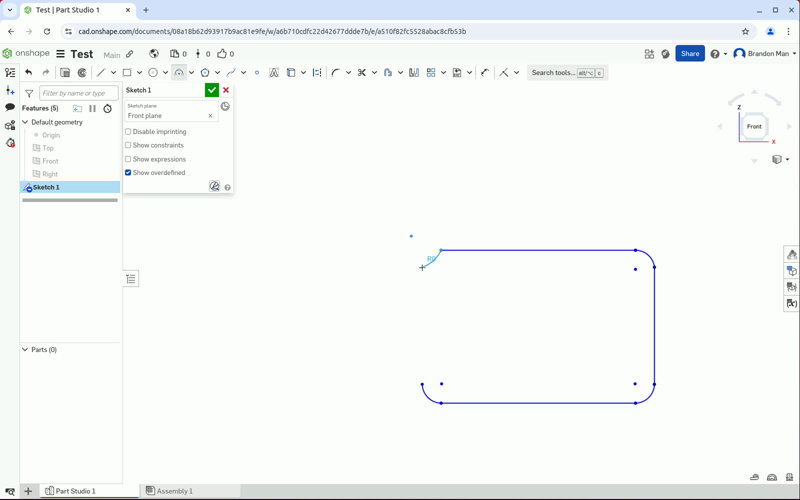
scroll(-6)
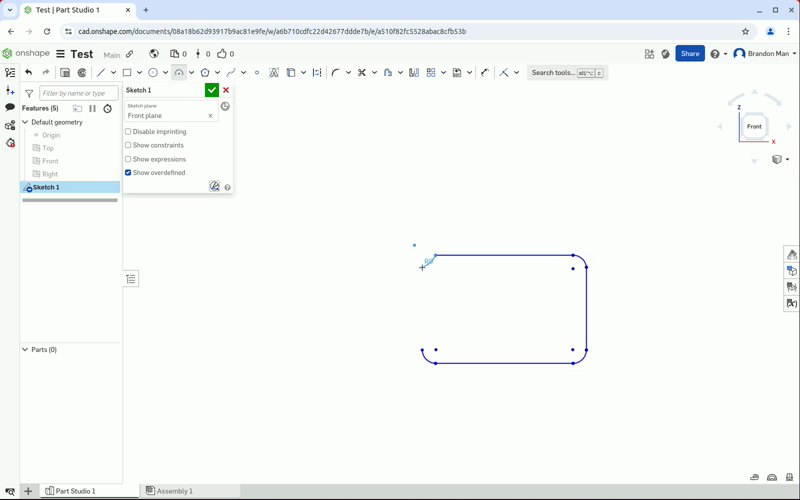
scroll(-6)
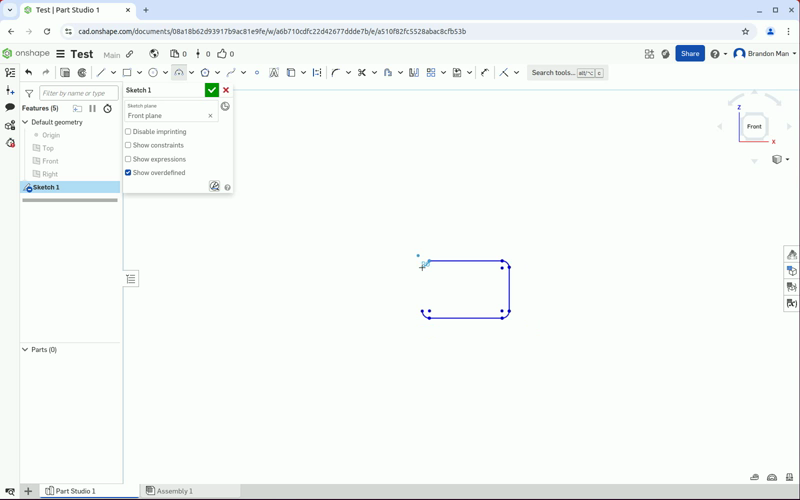
scroll(-6)
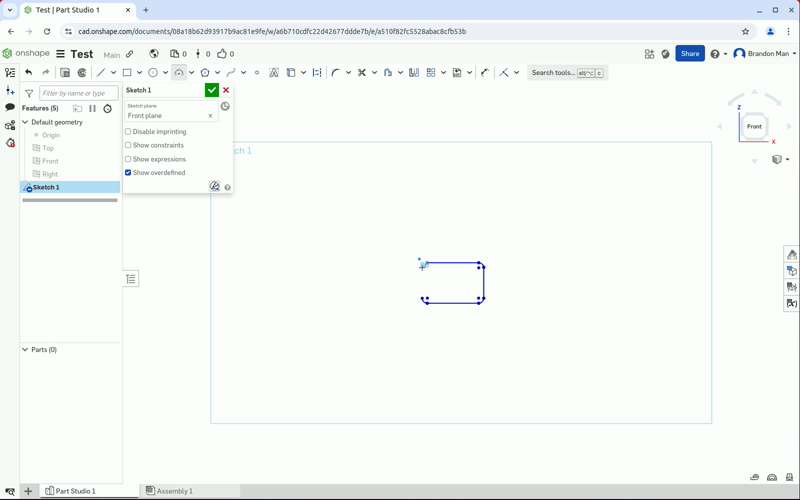
mouse_move(423, 263)
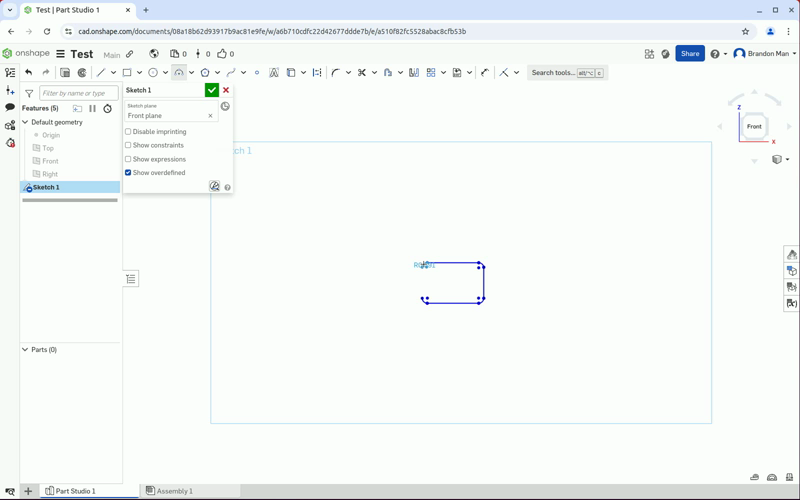
scroll(6)
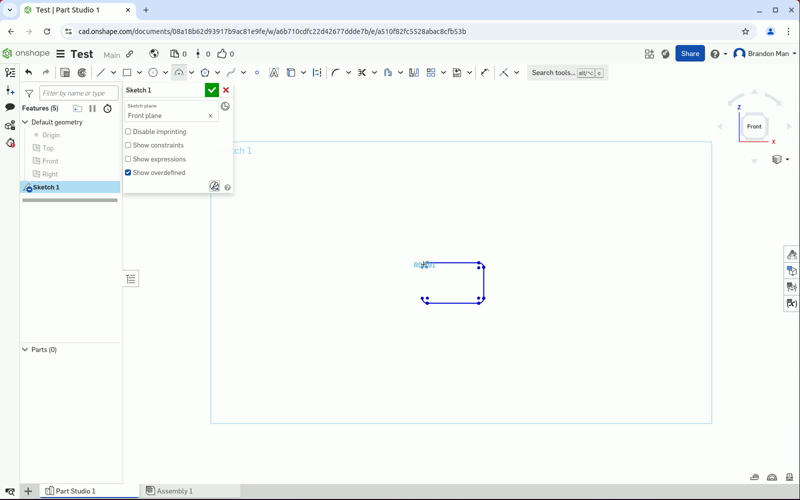
scroll(6)
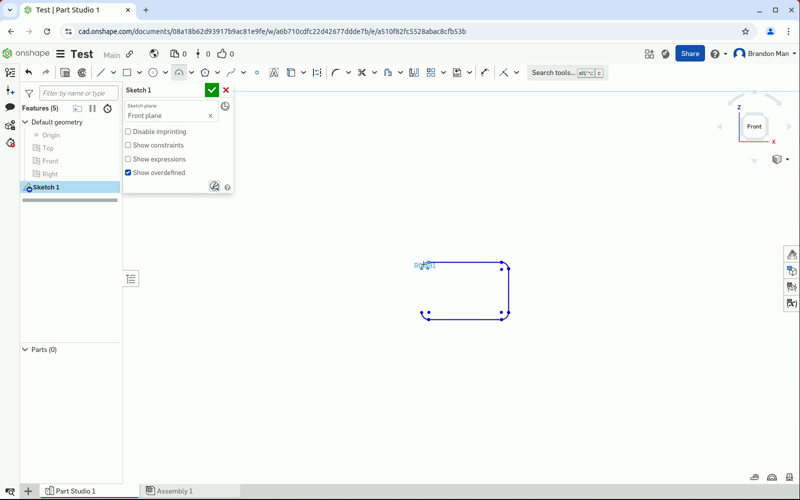
scroll(6)
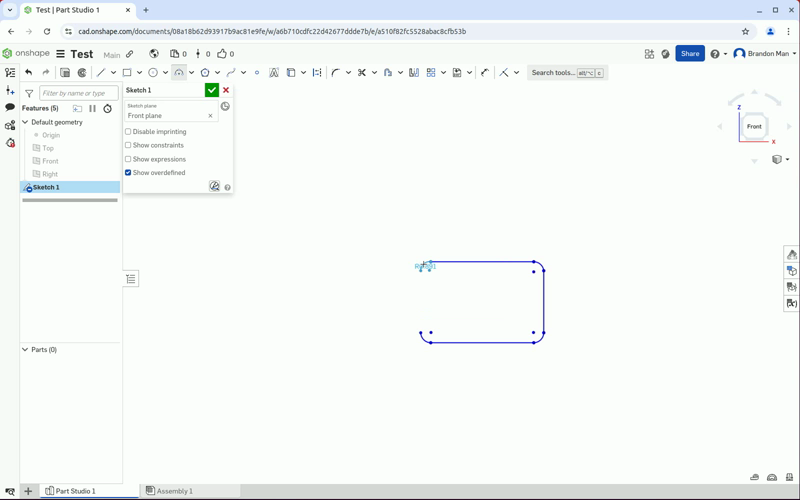
scroll(6)
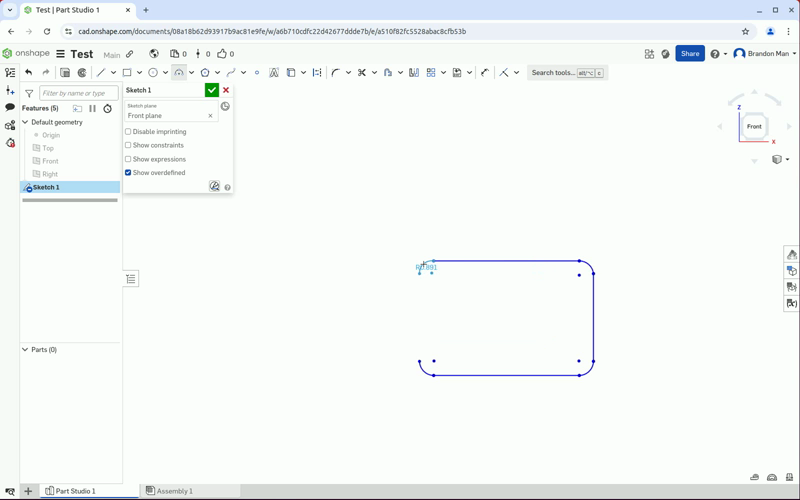
scroll(6)
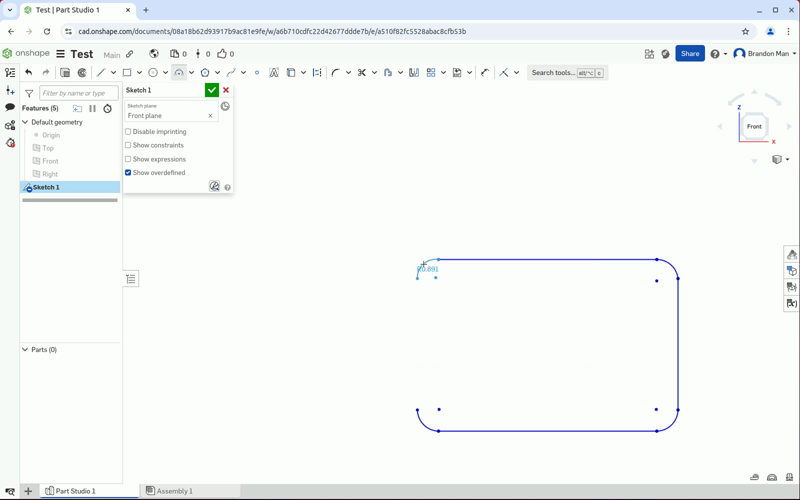
scroll(6)
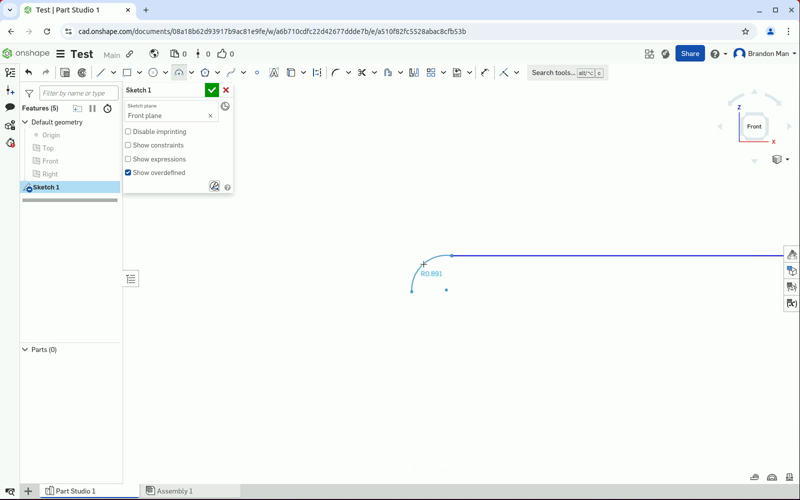
scroll(6)
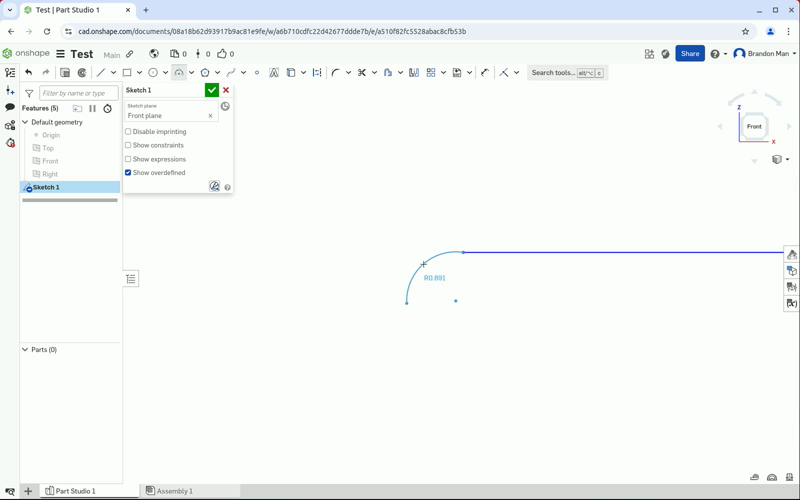
click(423, 263)
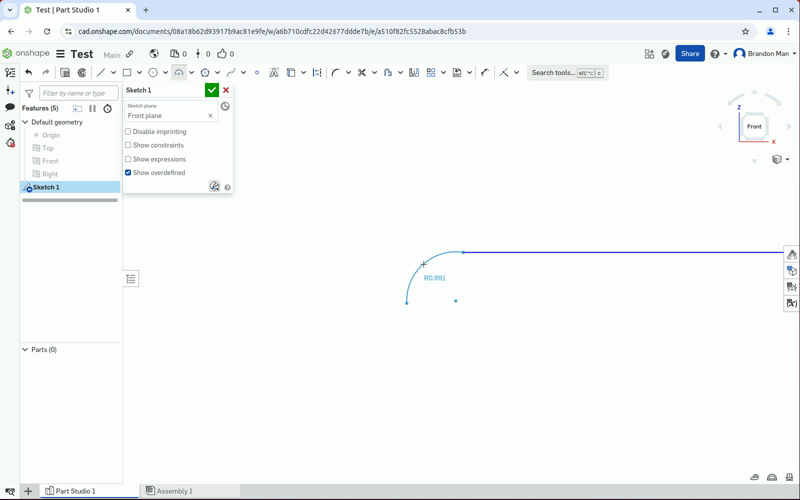
scroll(-6)
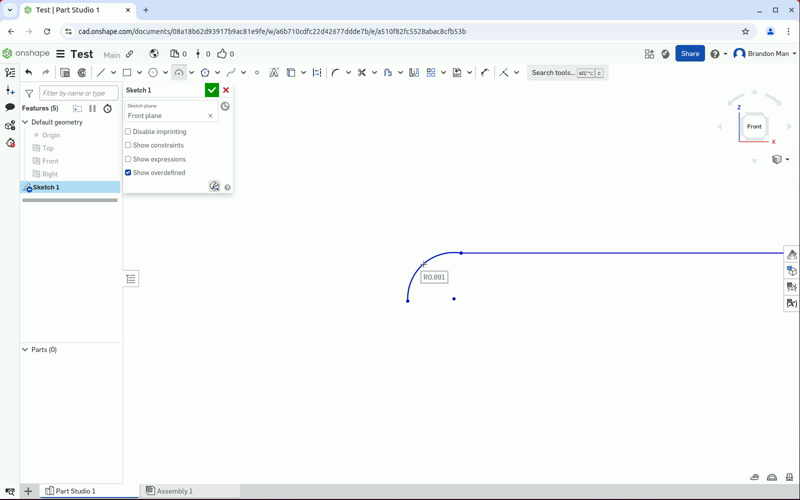
scroll(-6)
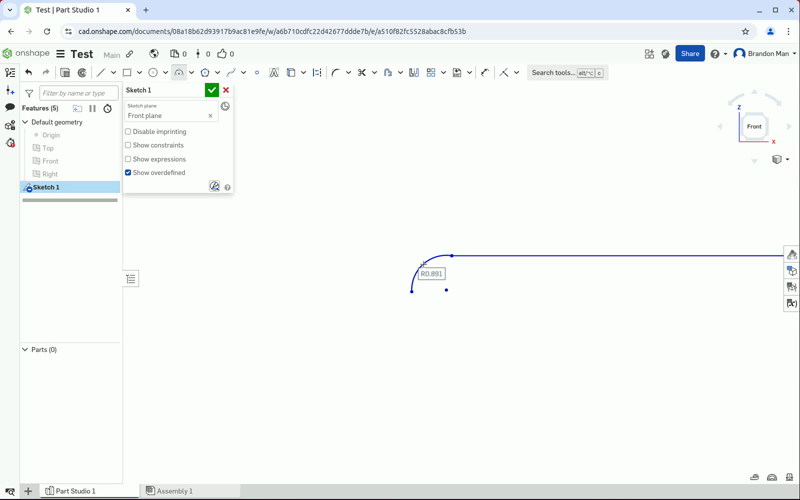
scroll(-6)
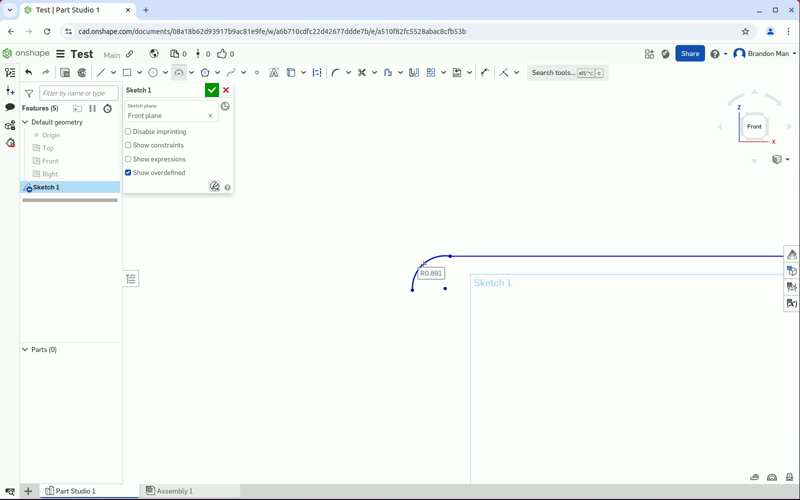
scroll(-6)
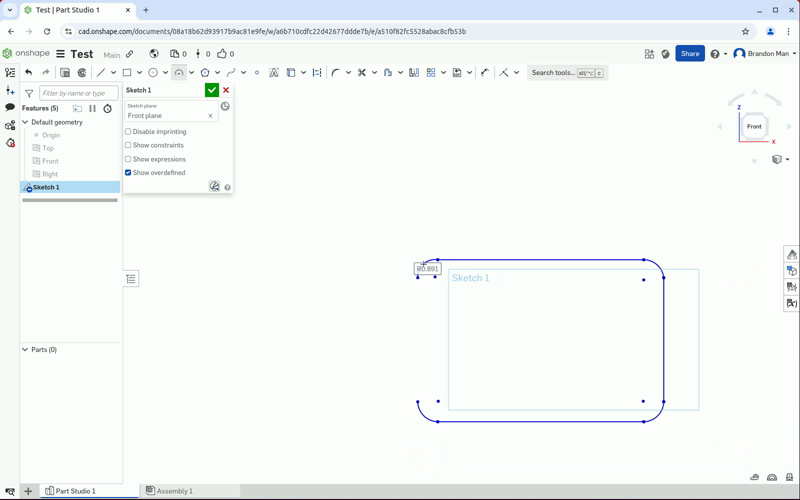
scroll(-6)
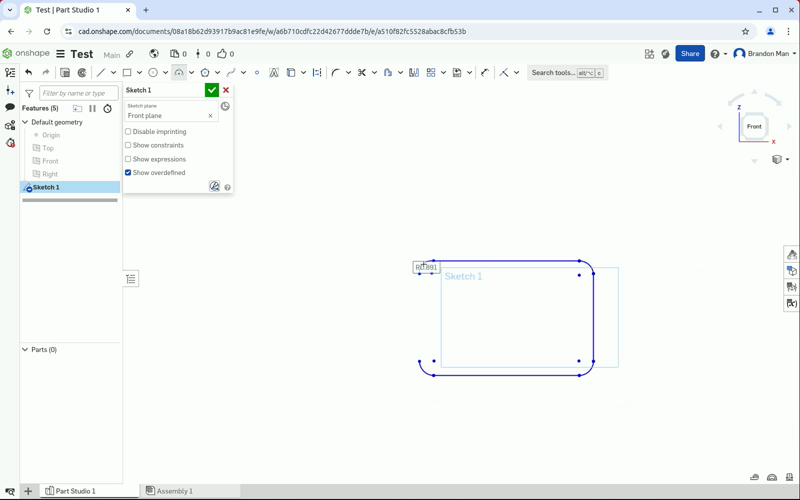
scroll(-6)
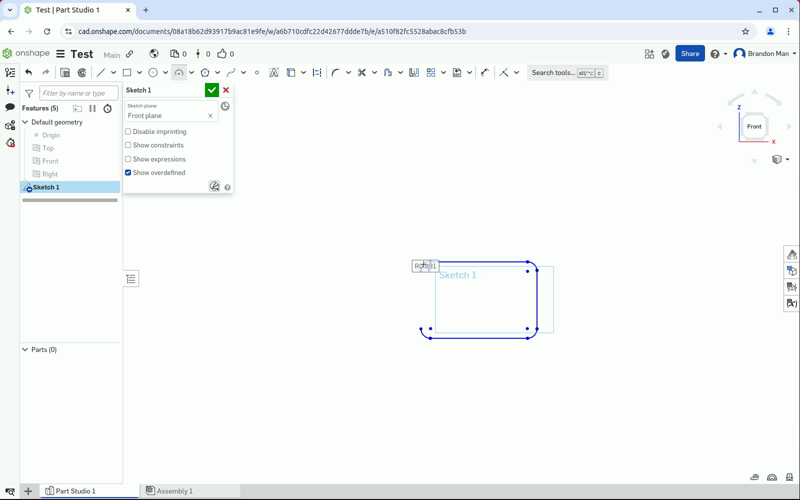
scroll(-6)
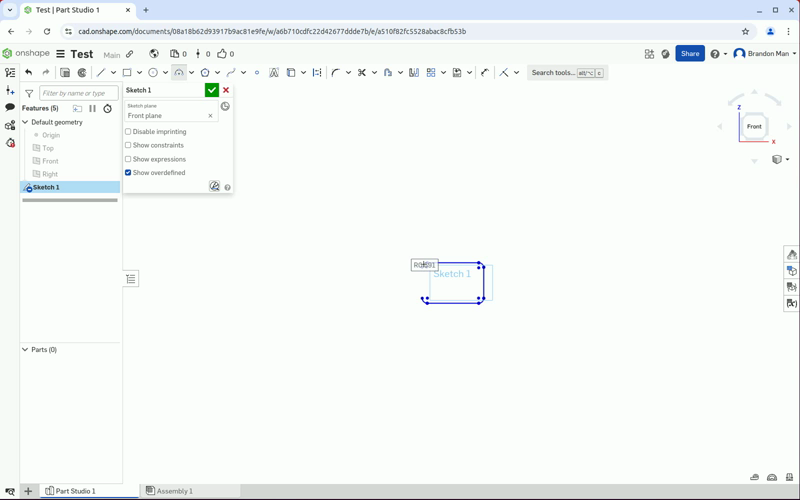
key_up(shift)
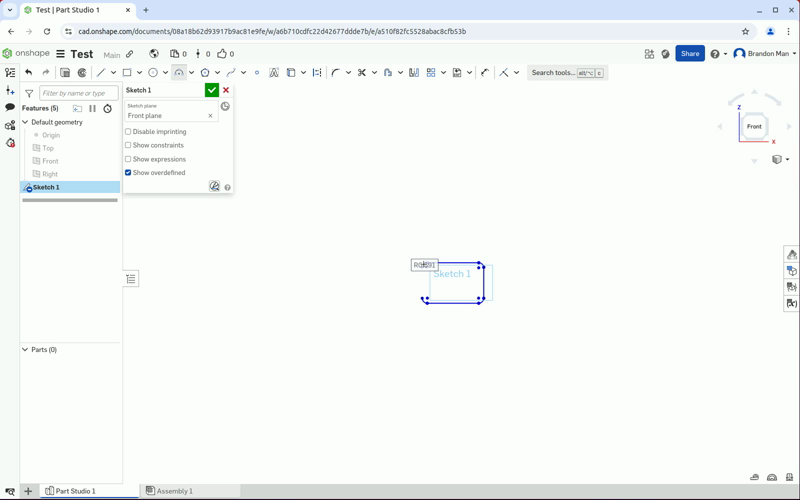
key(esc)
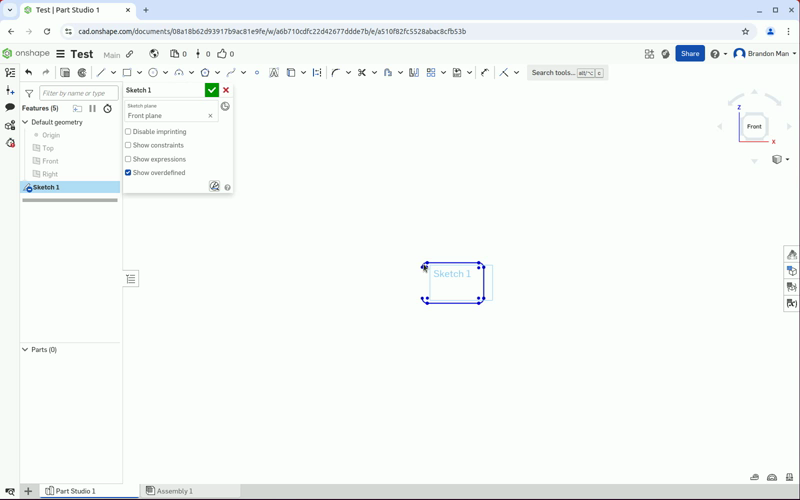
key(l)
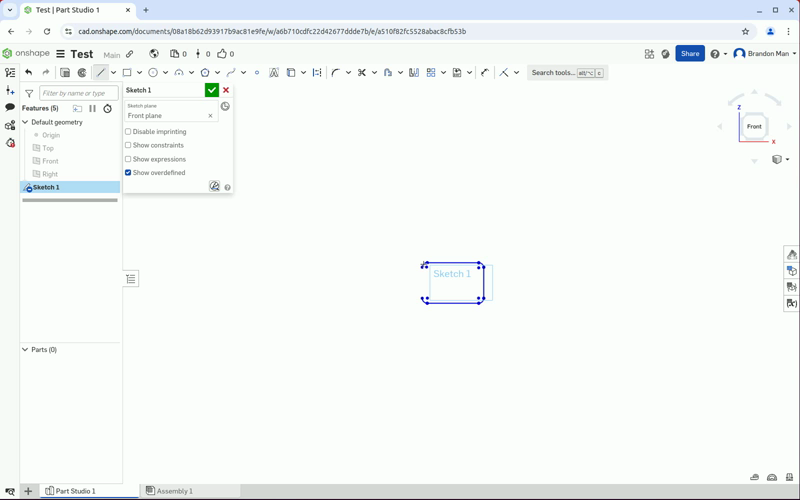
mouse_move(422, 267)
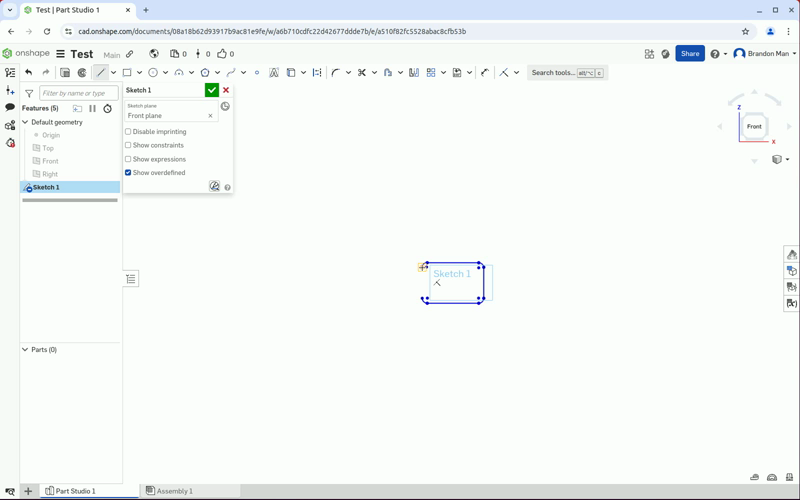
scroll(6)
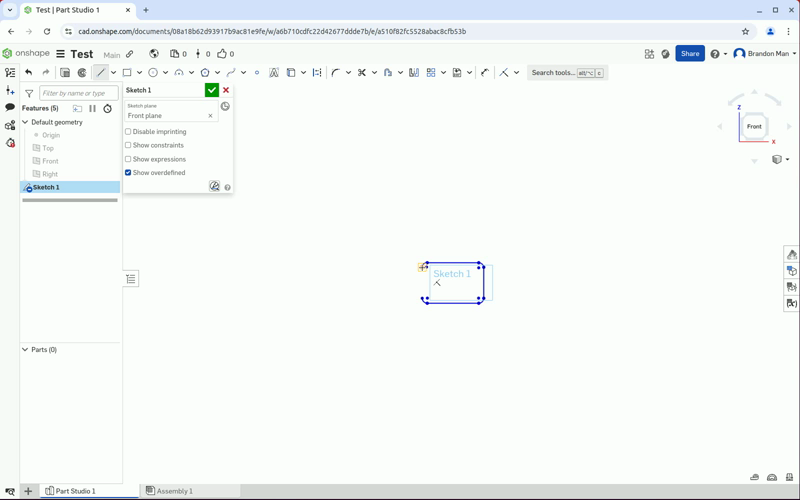
scroll(6)
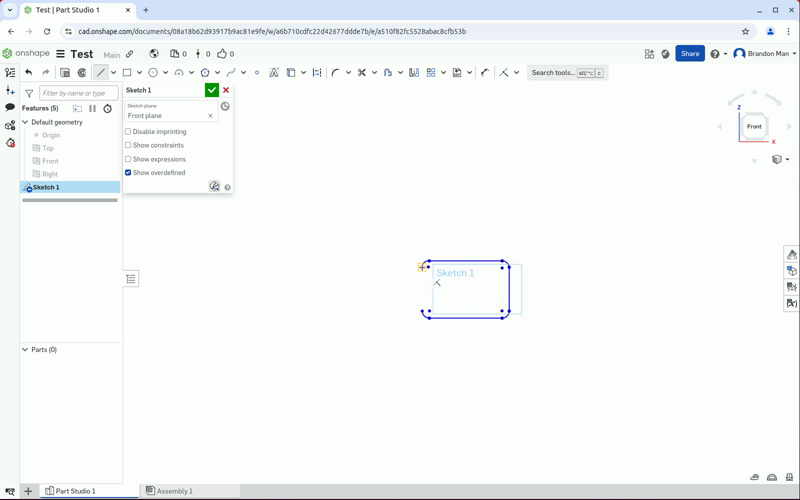
scroll(6)
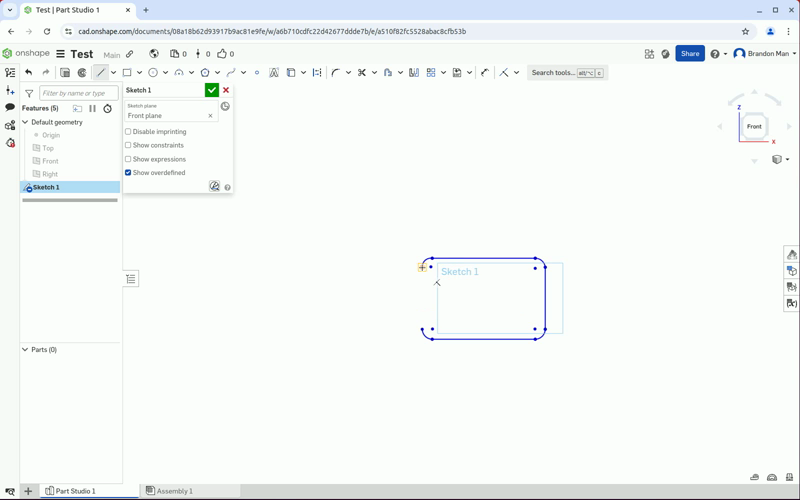
scroll(6)
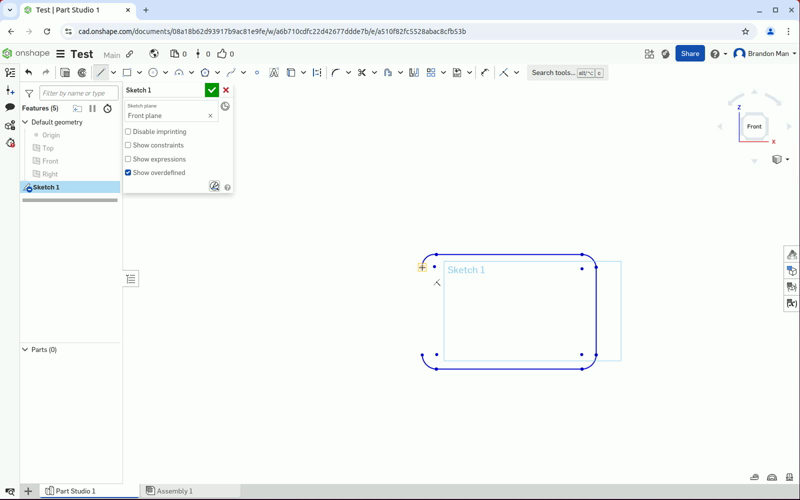
scroll(6)
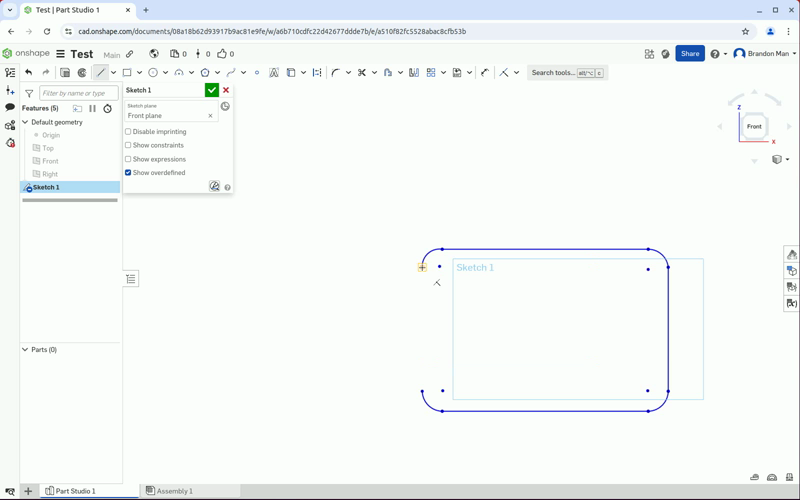
scroll(6)
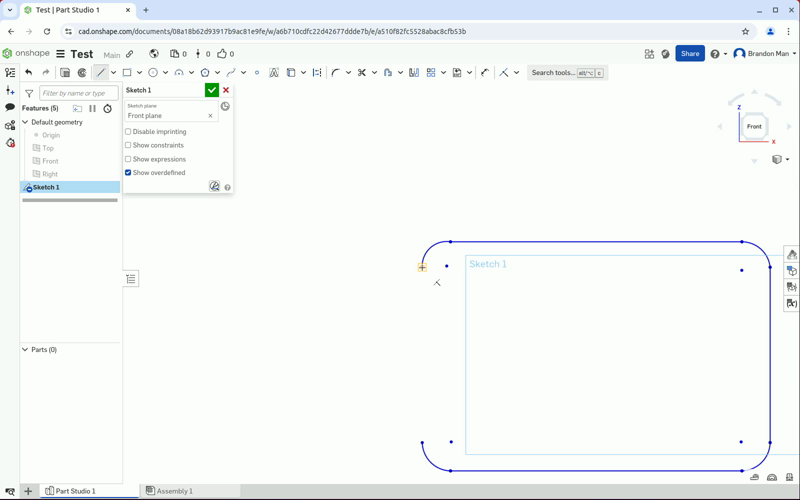
scroll(6)
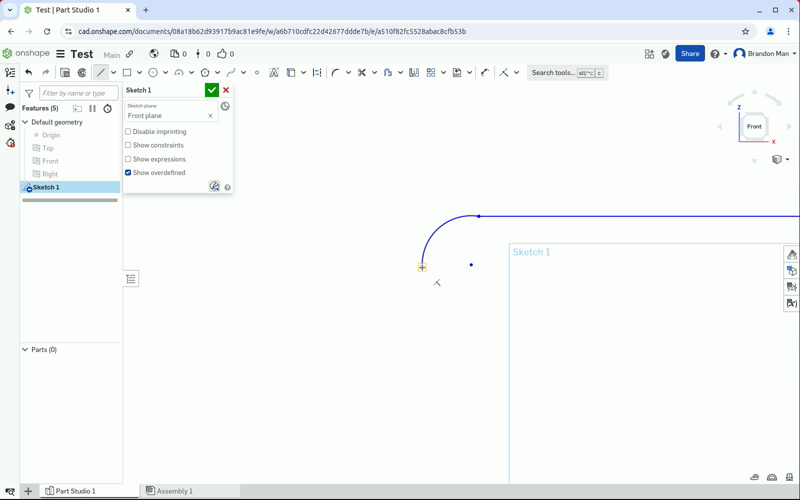
click(422, 267)
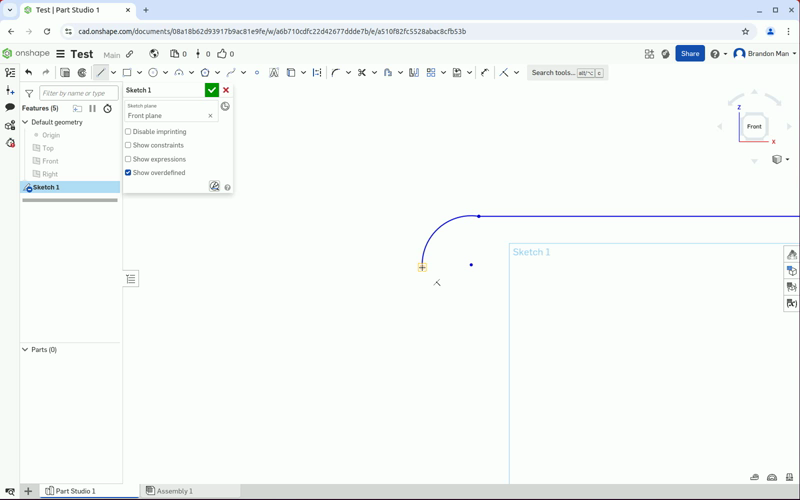
scroll(-6)
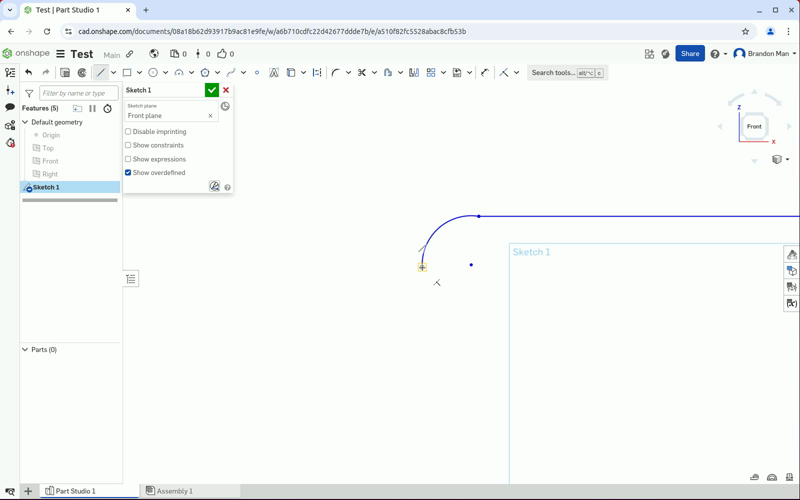
scroll(-6)
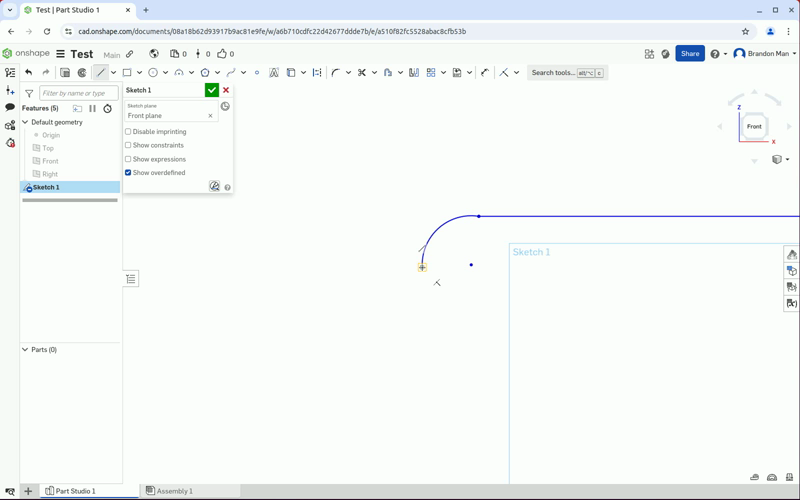
scroll(-6)
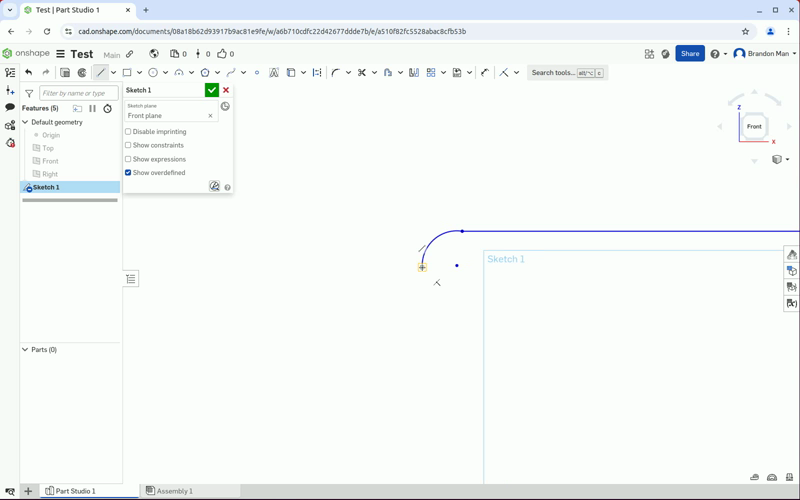
scroll(-6)
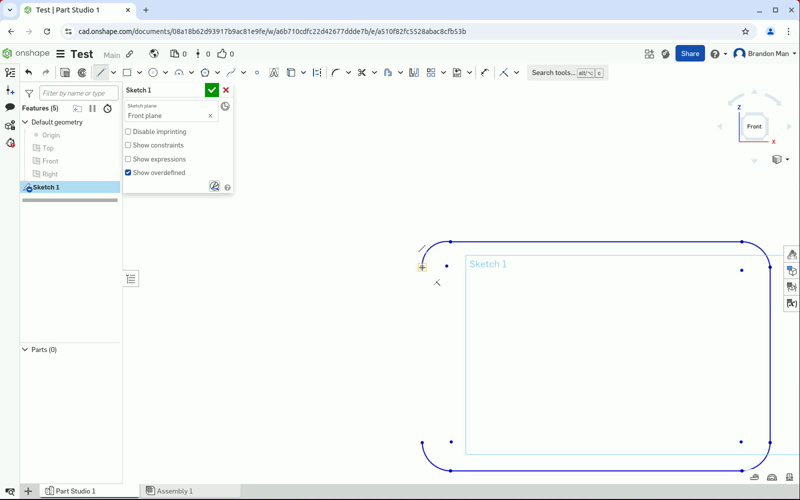
scroll(-6)
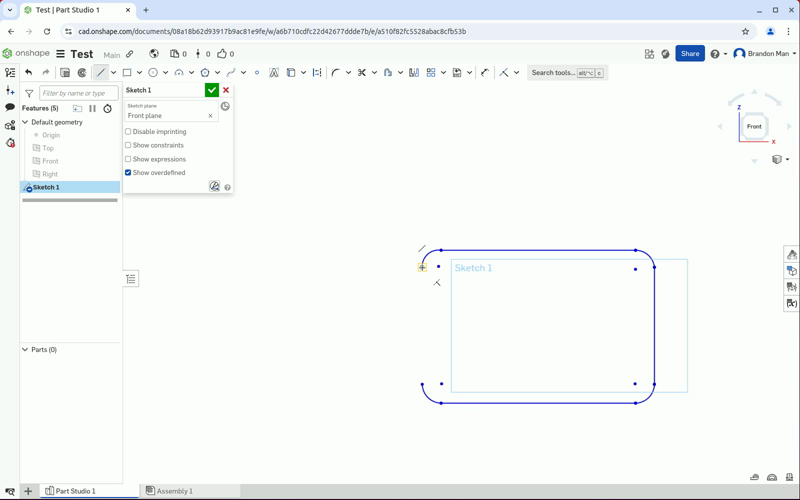
scroll(-6)
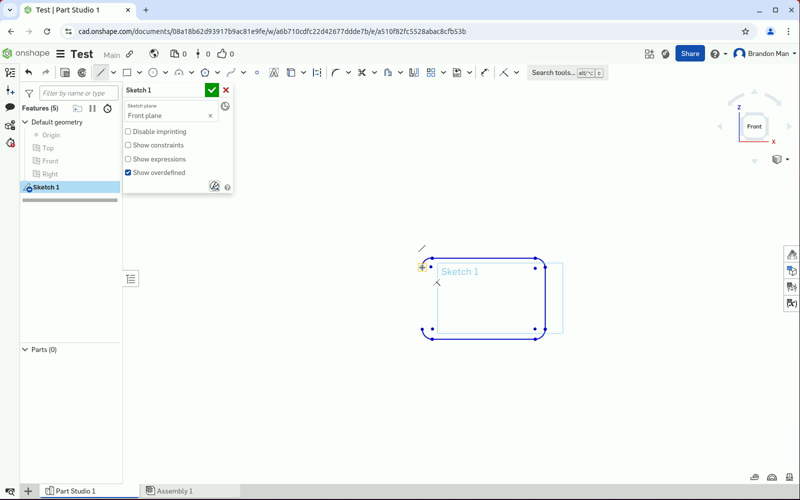
scroll(-6)
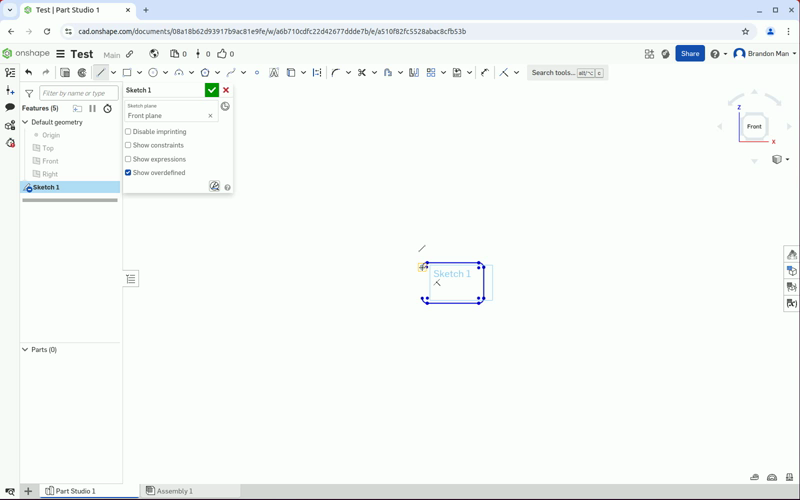
mouse_move(452, 267)
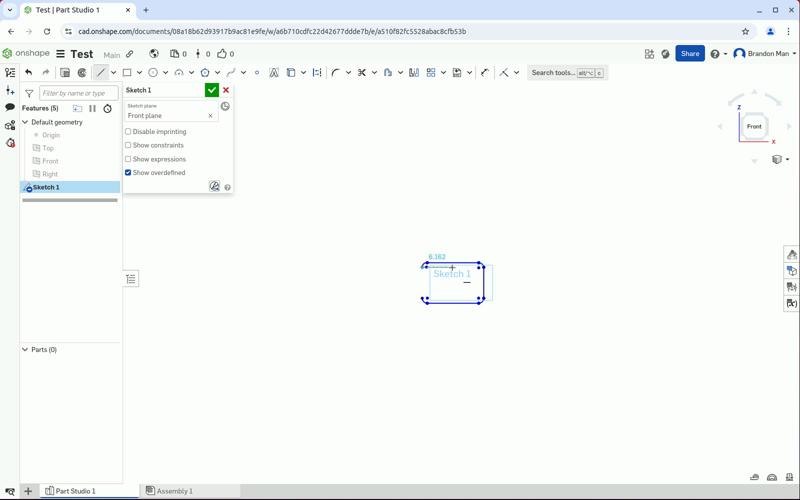
key_down(shift)
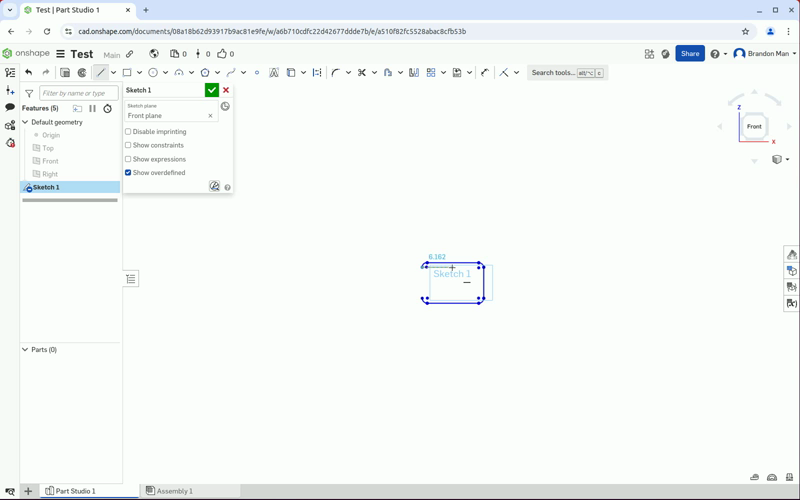
mouse_move(422, 298)
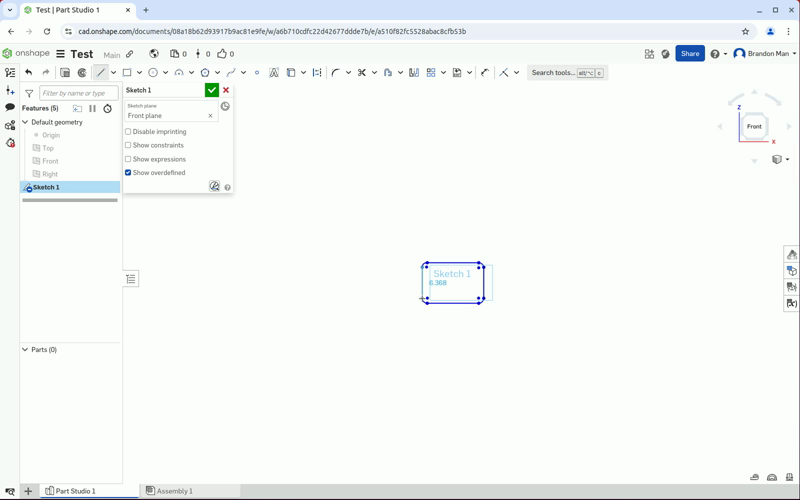
scroll(6)
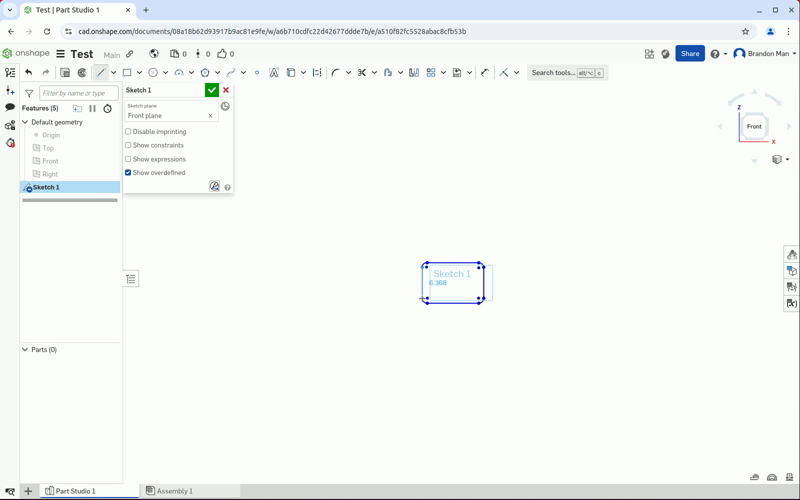
scroll(6)
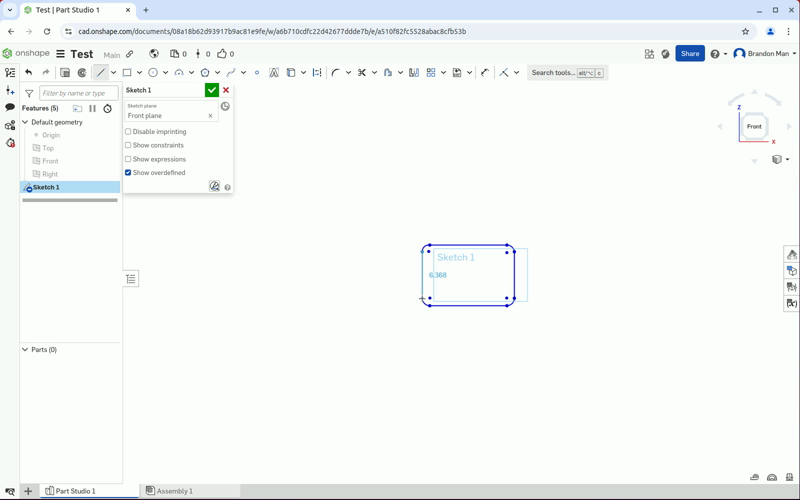
scroll(6)
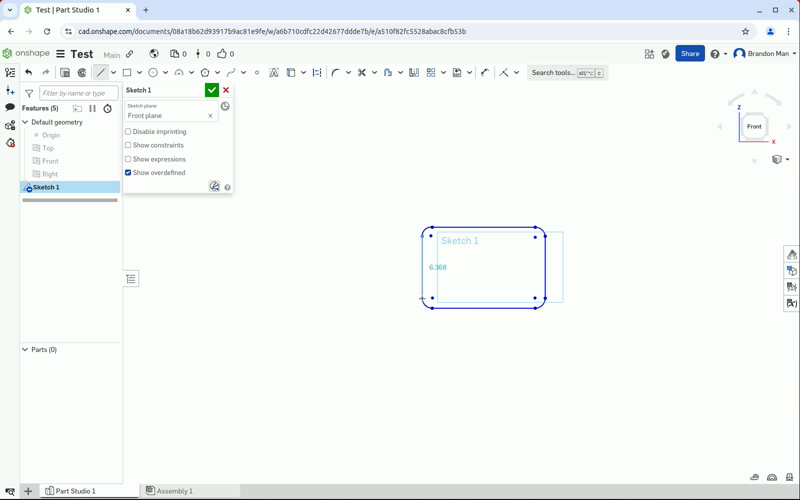
scroll(6)
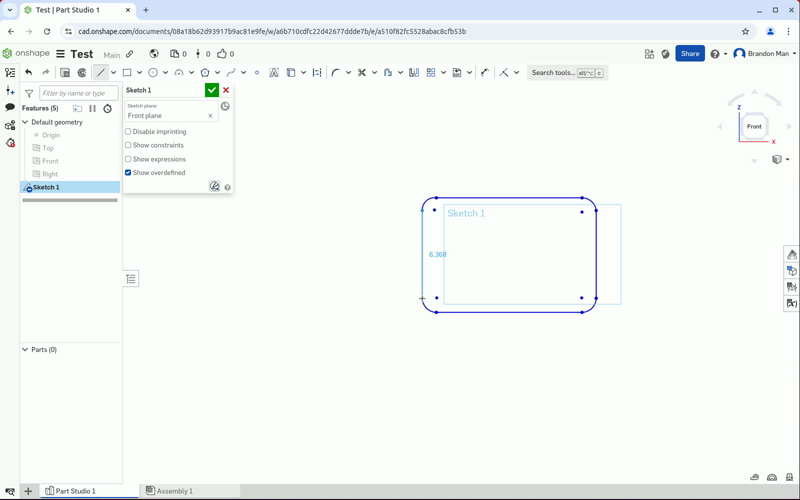
scroll(6)
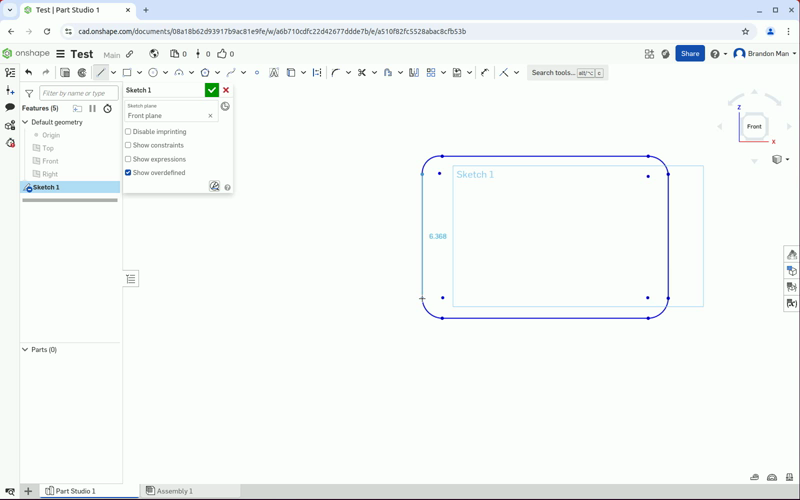
scroll(6)
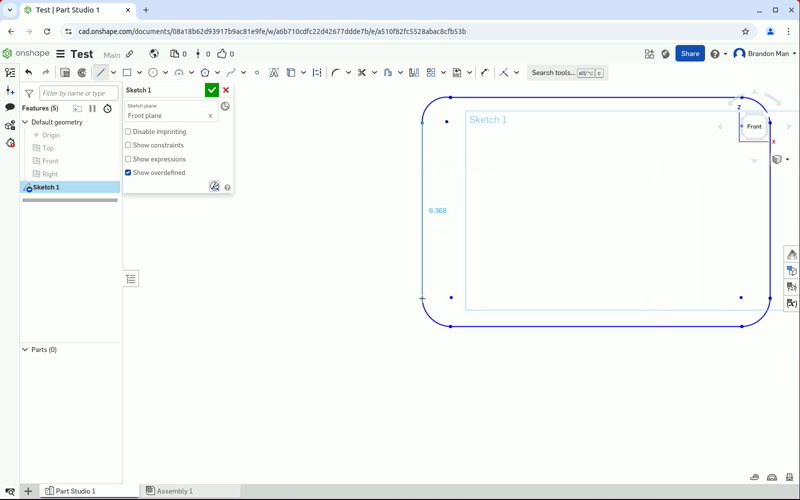
scroll(6)
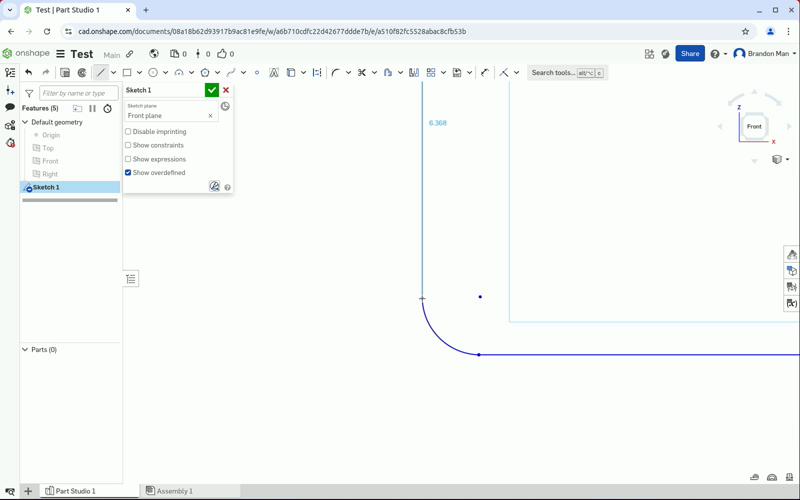
key_up(shift)
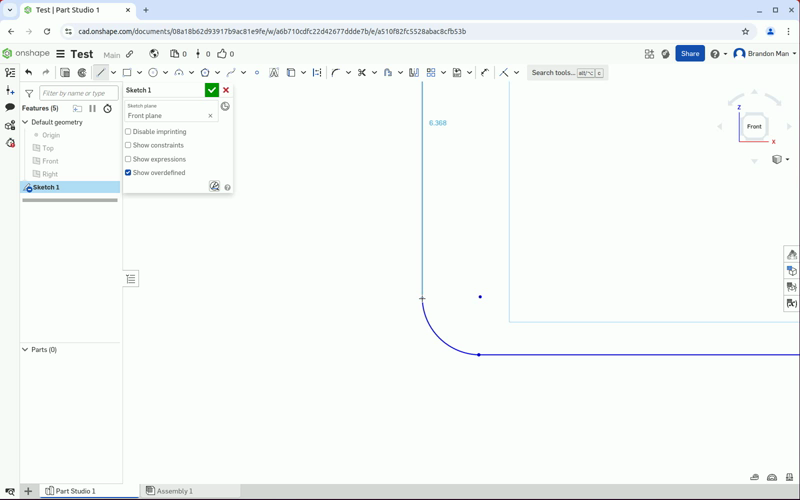
click(422, 298)
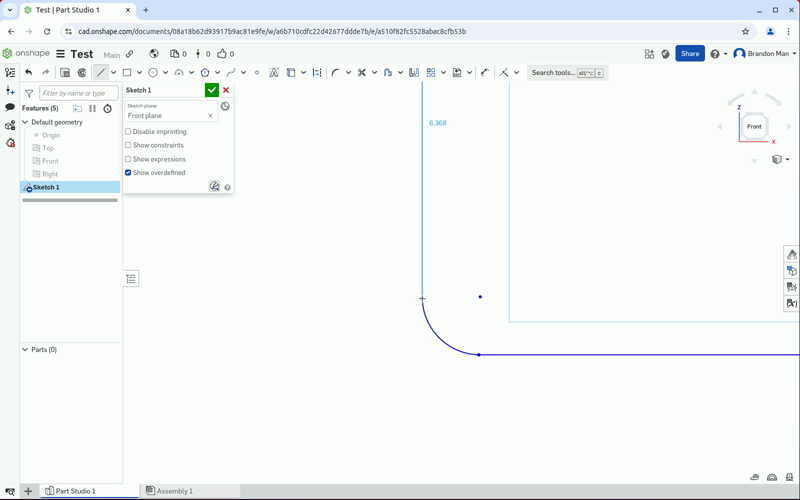
scroll(-6)
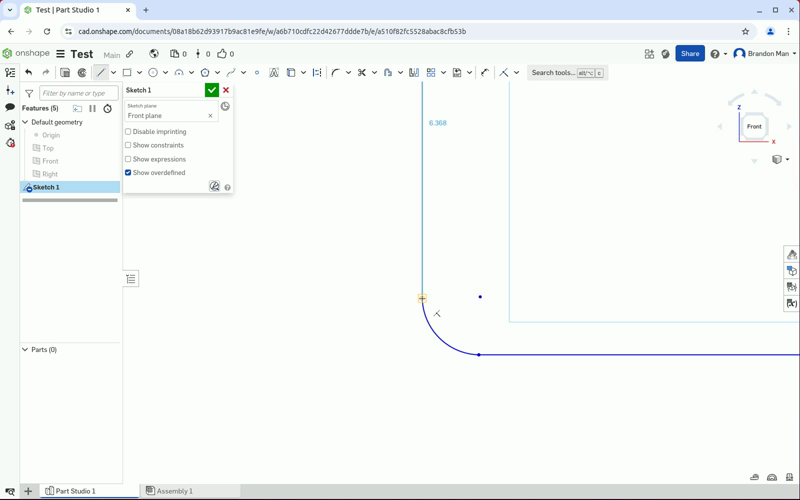
scroll(-6)
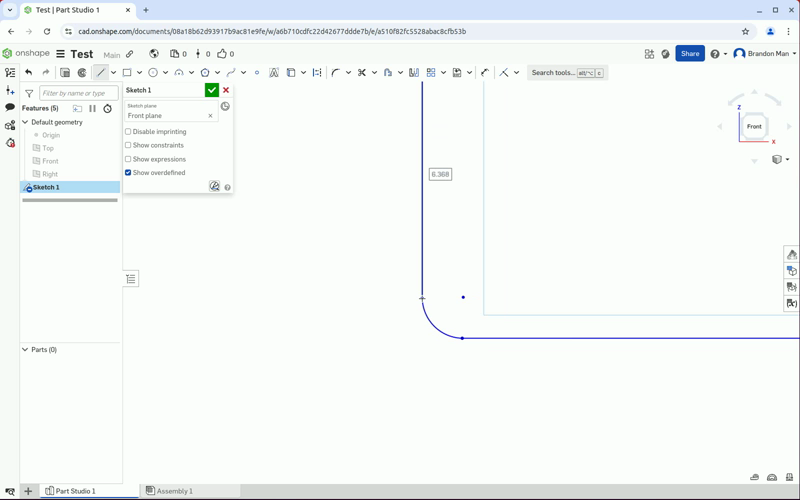
scroll(-6)
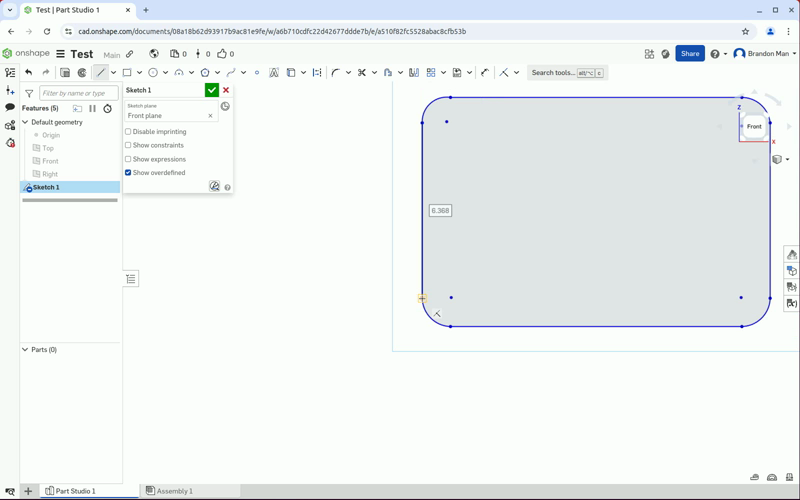
scroll(-6)
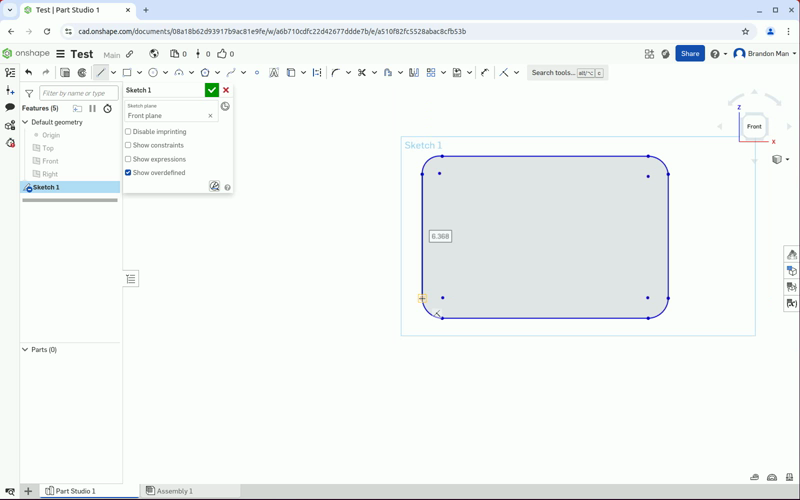
scroll(-6)
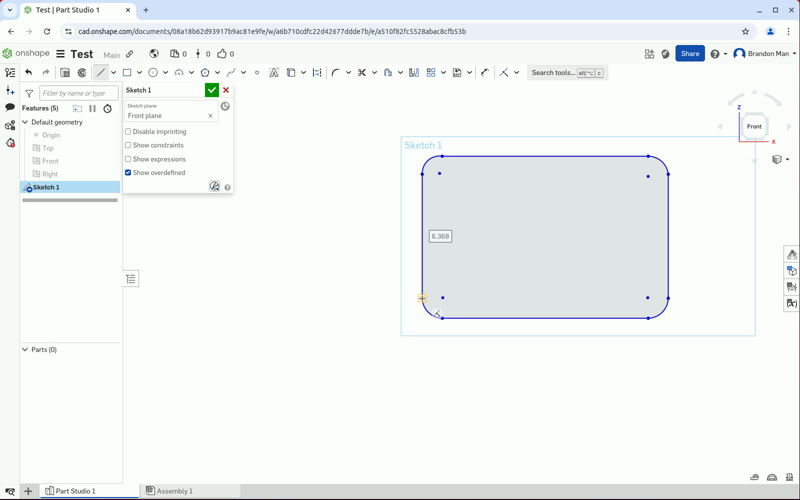
scroll(-6)
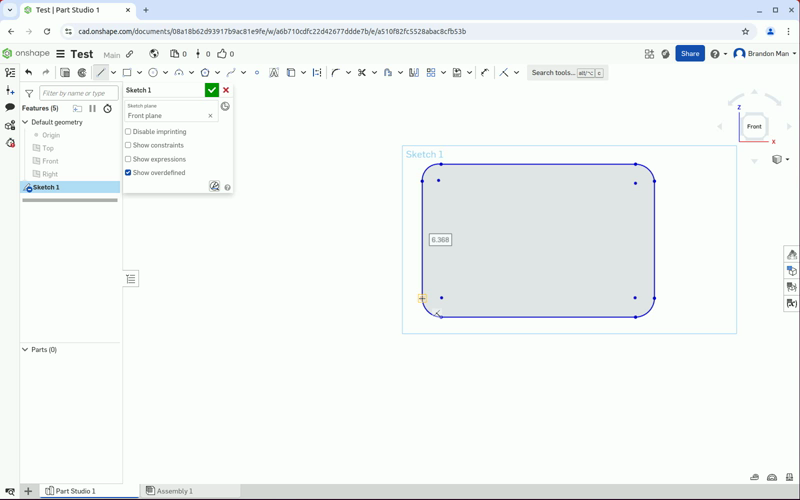
scroll(-6)
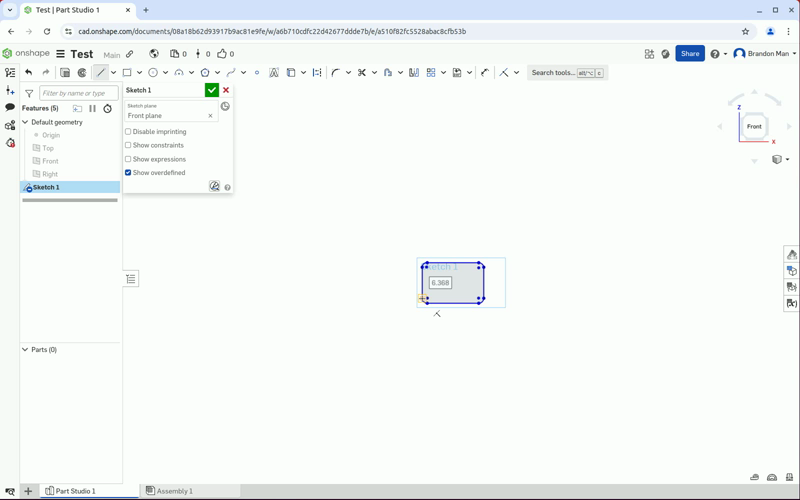
key(esc)
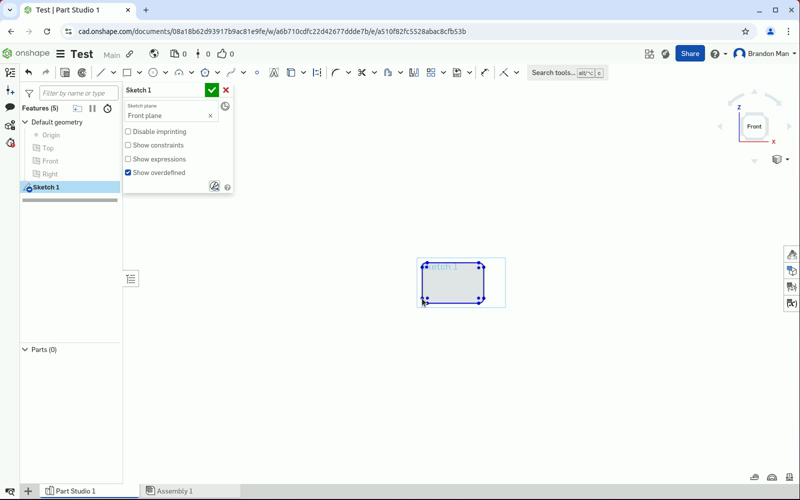
key(l)
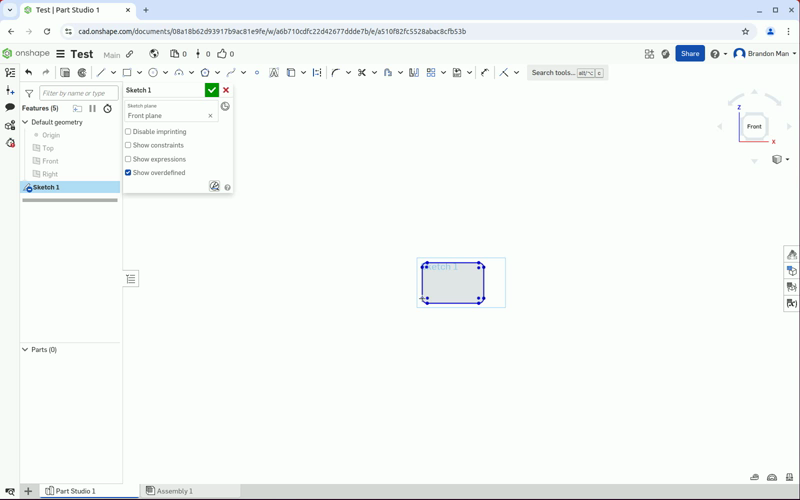
key_down(shift)
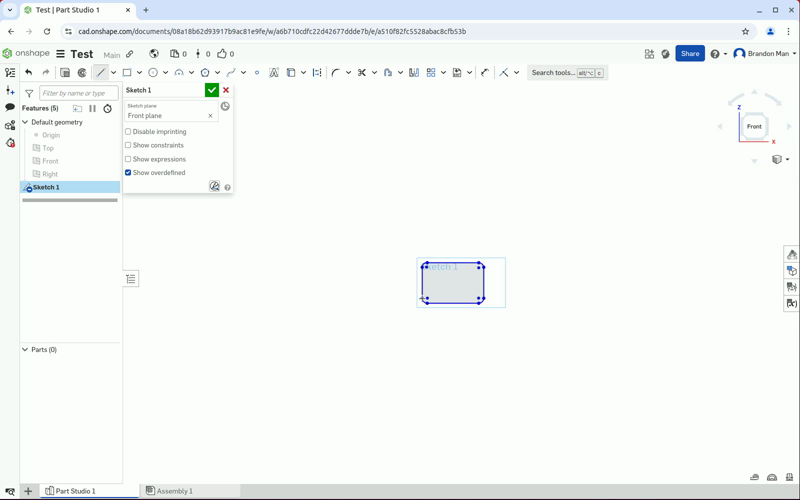
mouse_move(435, 282)
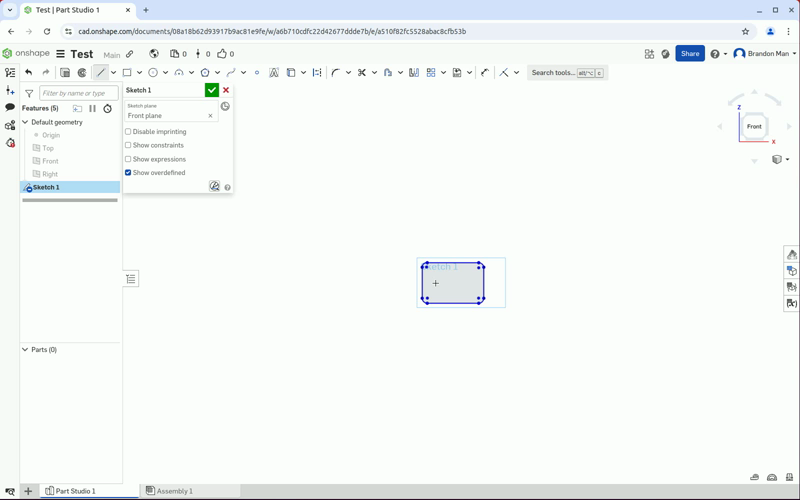
click(435, 282)
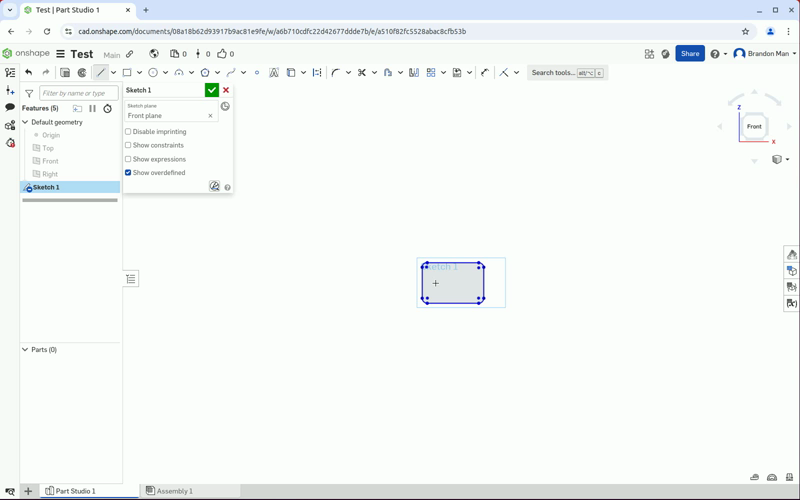
key_up(shift)
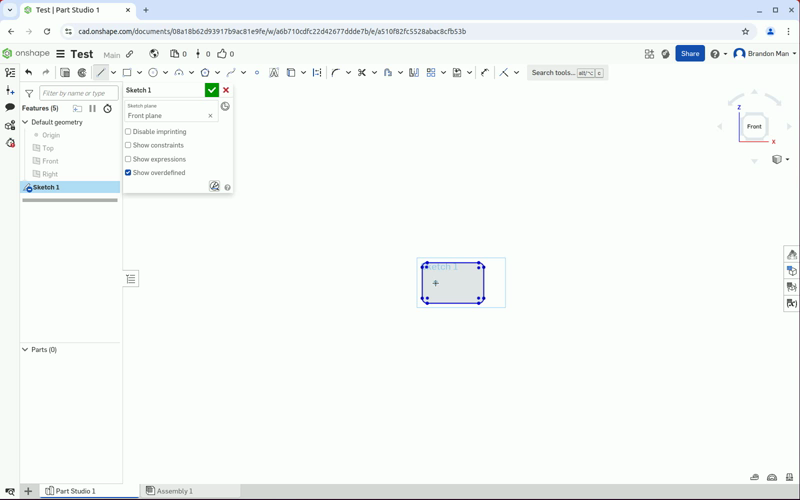
key_down(shift)
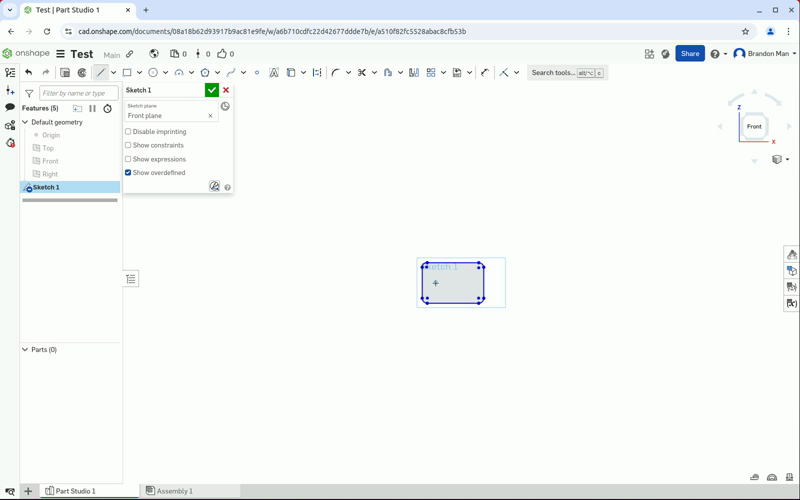
mouse_move(465, 282)
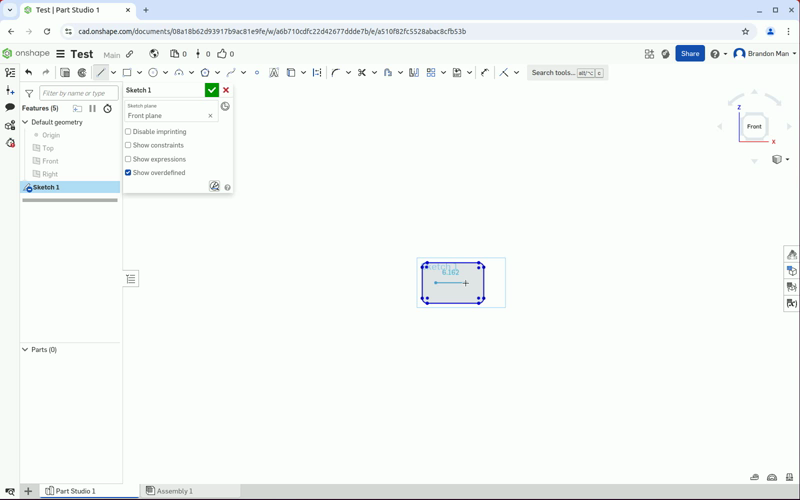
mouse_move(444, 297)
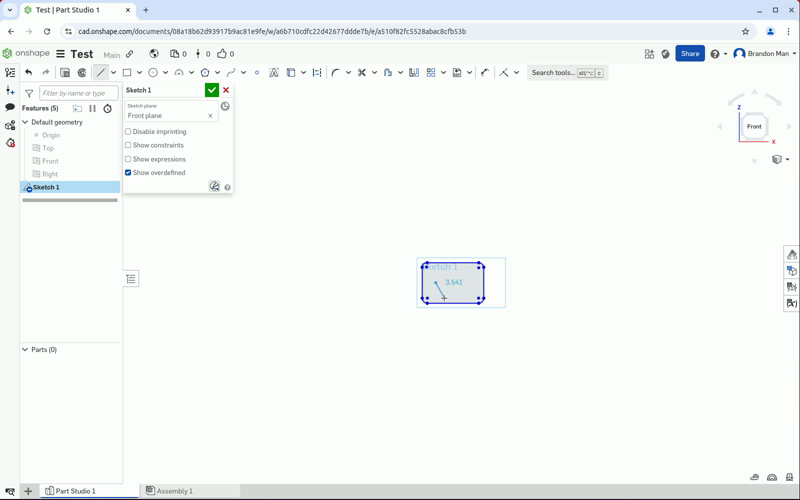
click(444, 297)
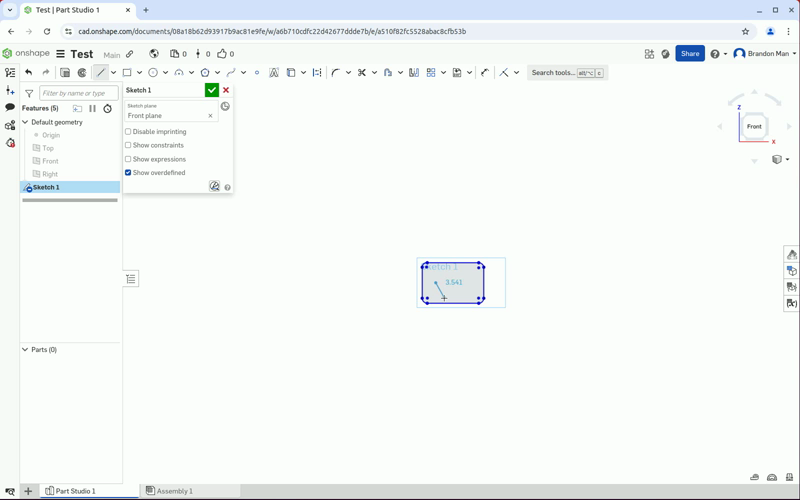
key_up(shift)
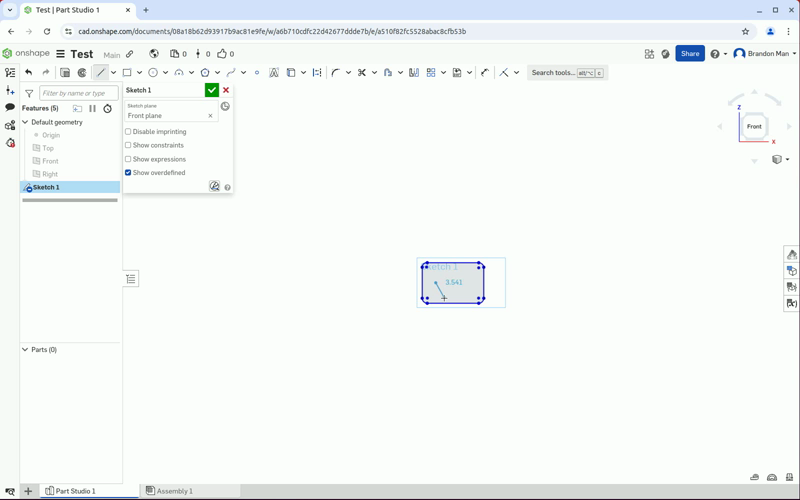
key_down(shift)
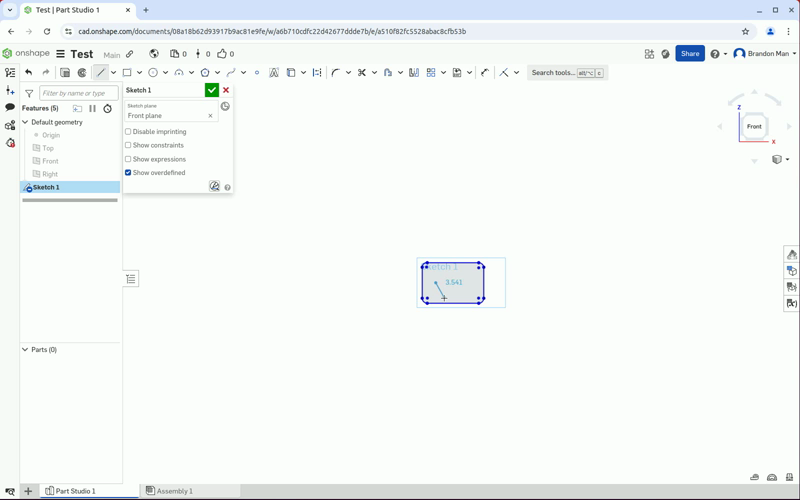
mouse_move(474, 297)
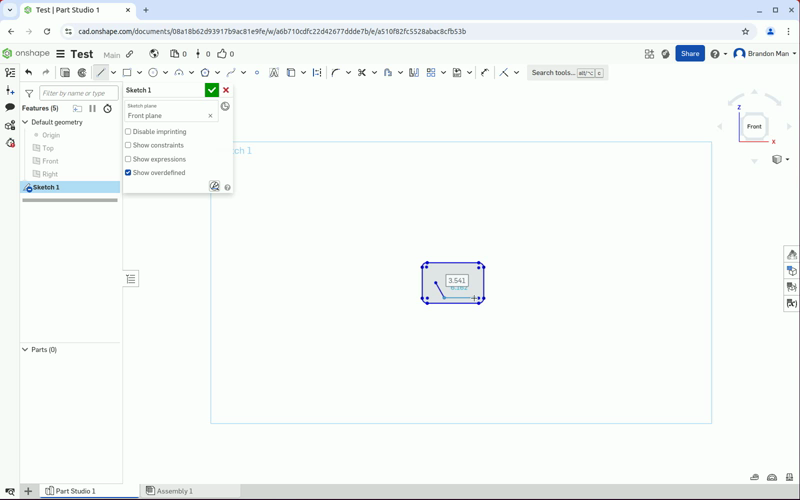
mouse_move(460, 297)
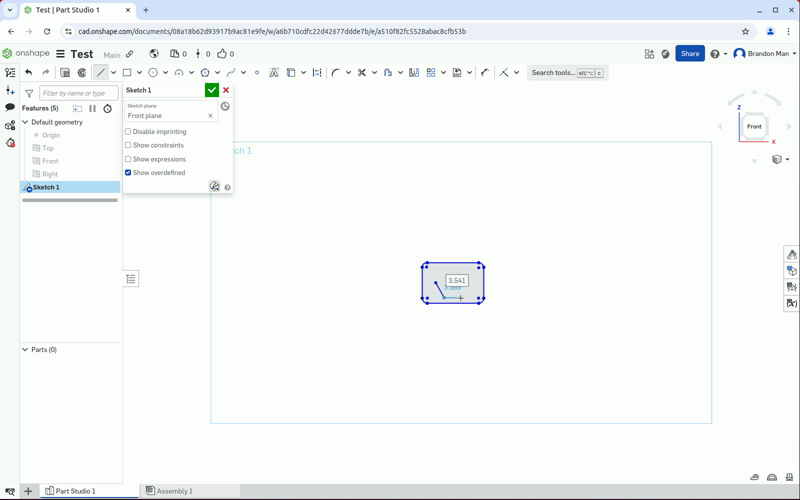
click(460, 297)
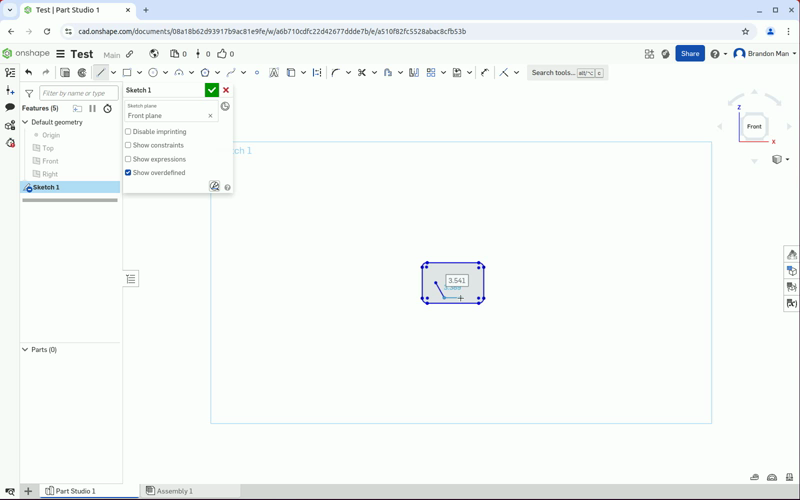
key_up(shift)
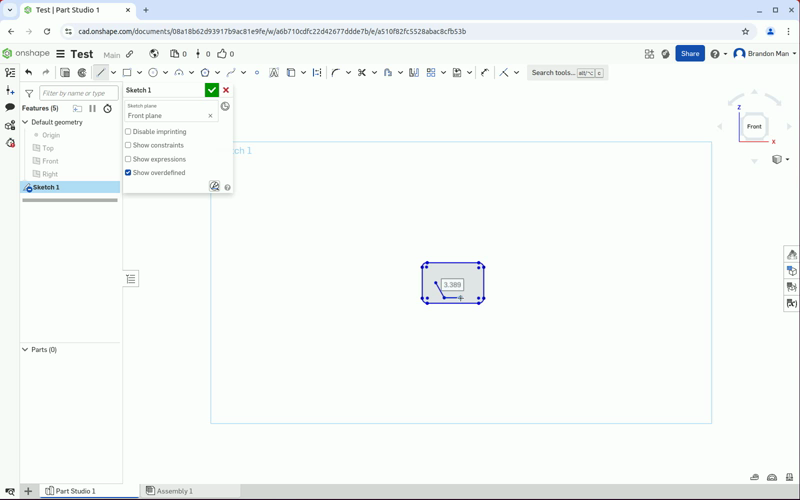
key_down(shift)
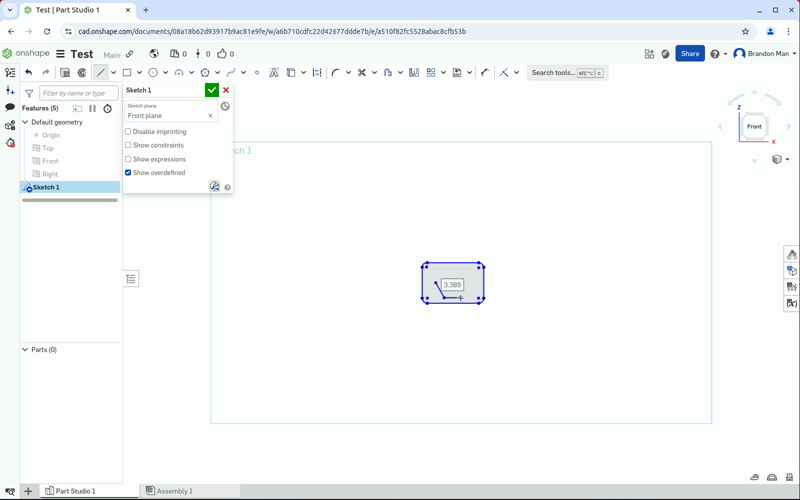
mouse_move(490, 297)
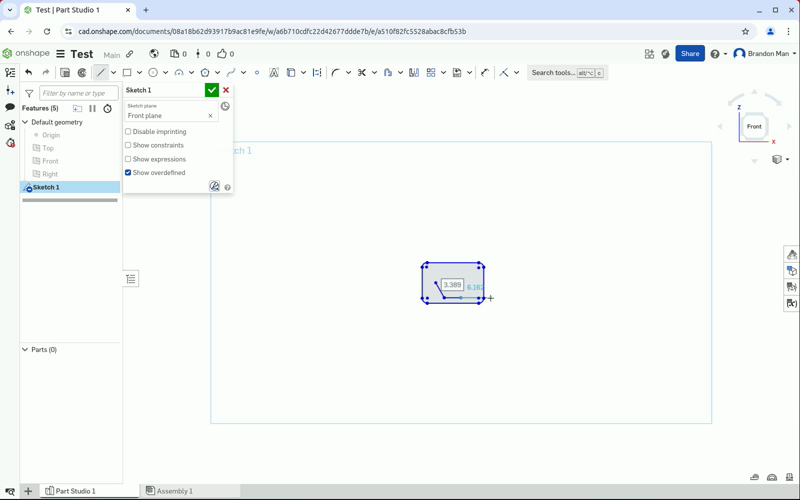
mouse_move(470, 283)
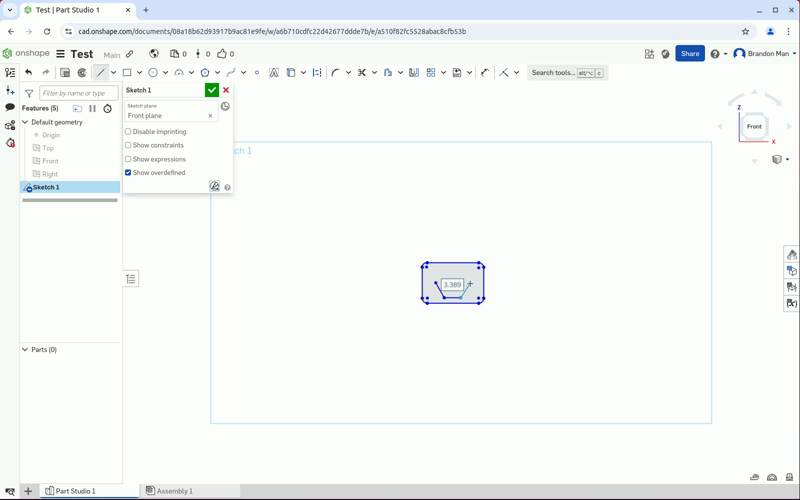
click(470, 283)
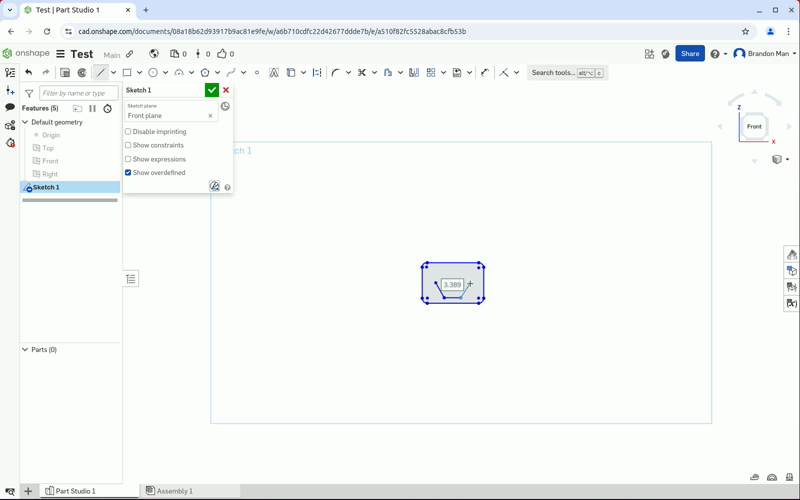
key_up(shift)
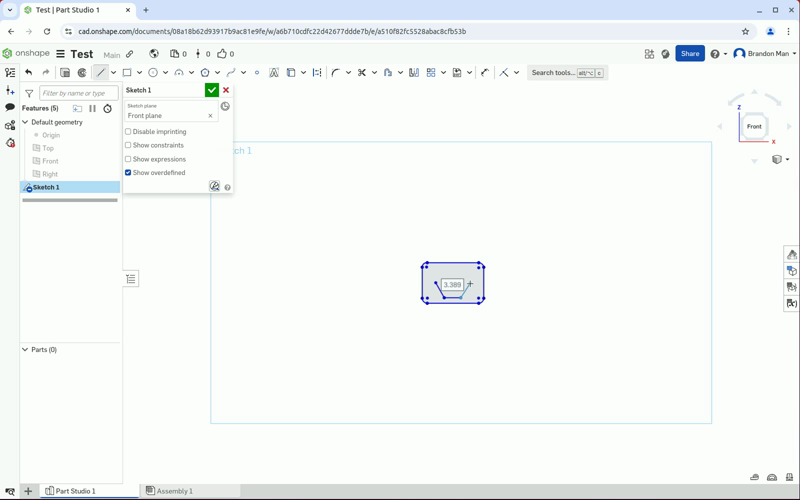
key_down(shift)
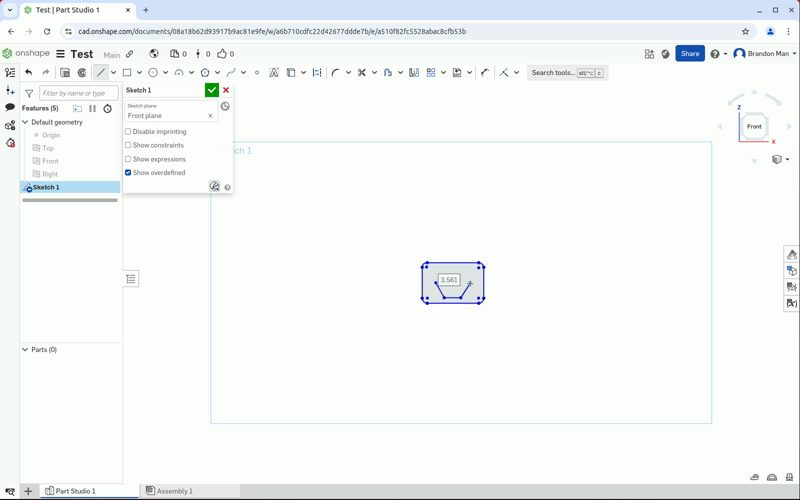
mouse_move(500, 283)
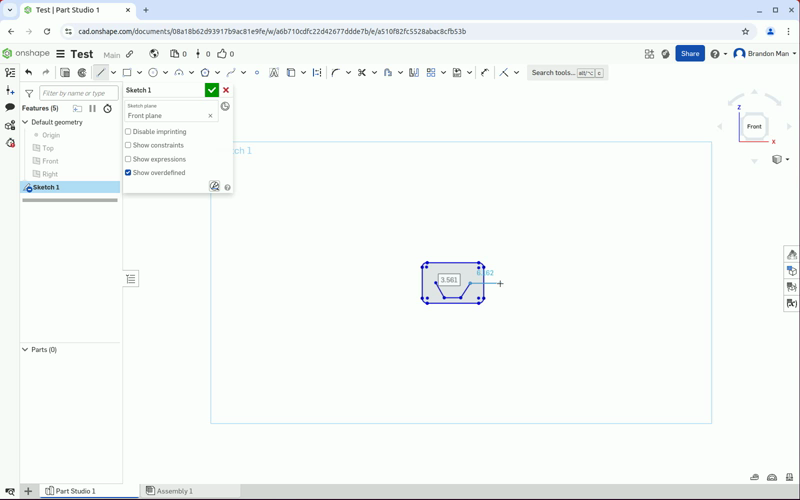
mouse_move(461, 268)
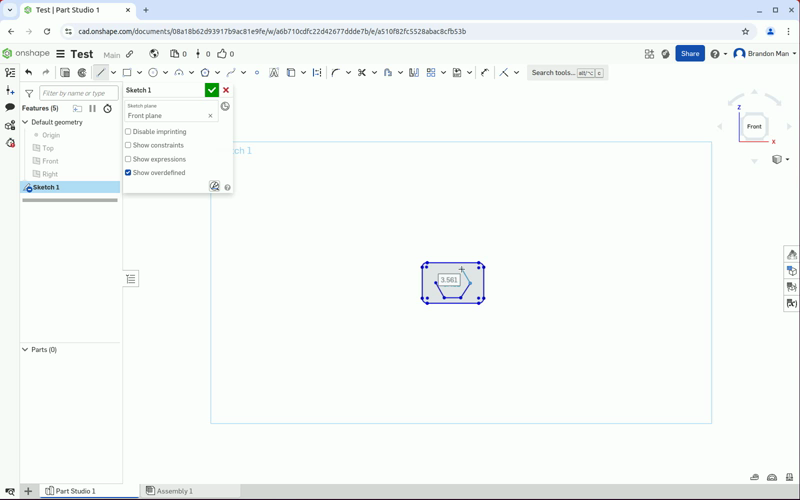
click(461, 268)
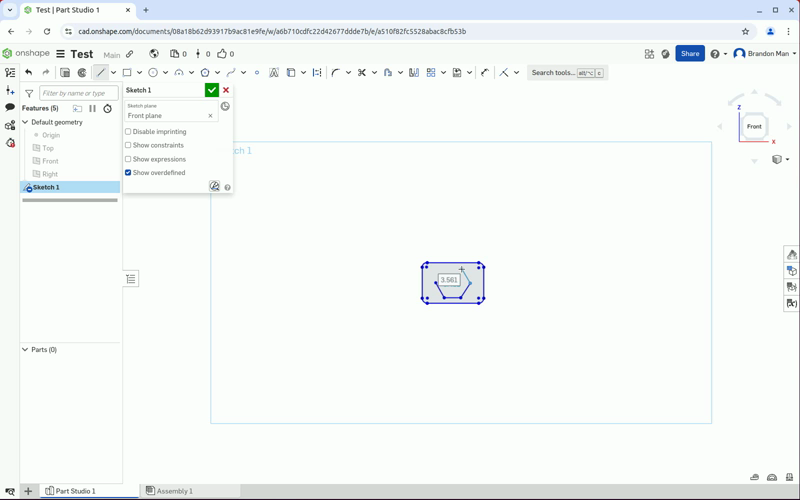
key_up(shift)
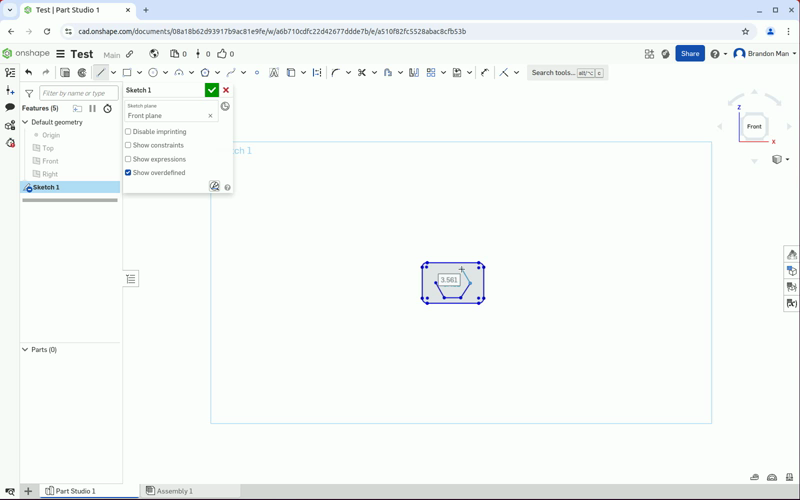
key_down(shift)
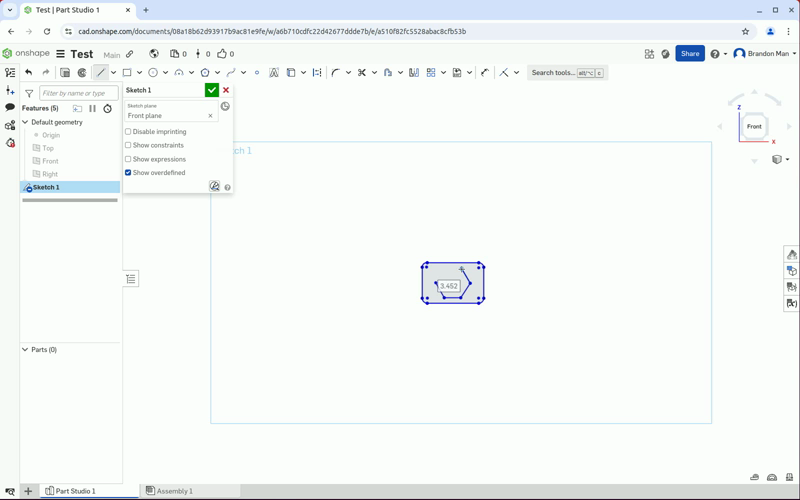
mouse_move(491, 268)
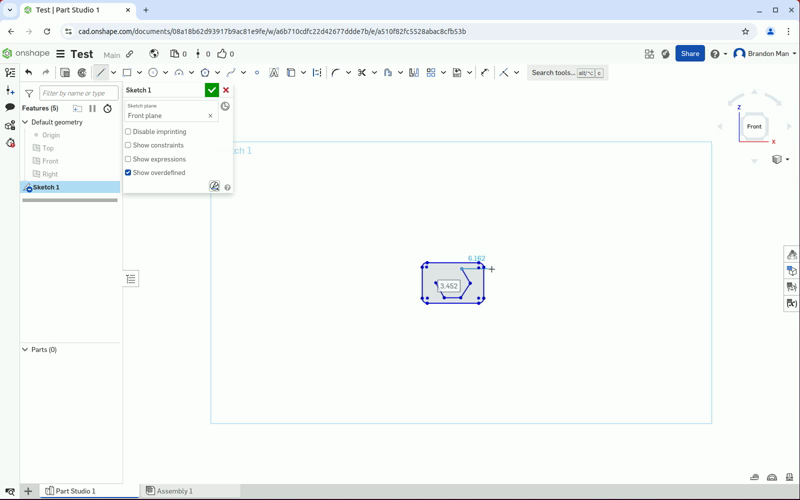
mouse_move(444, 267)
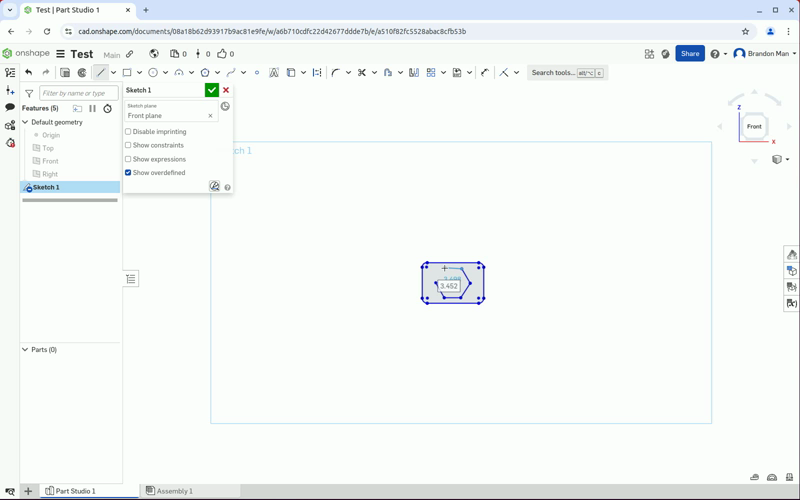
click(444, 267)
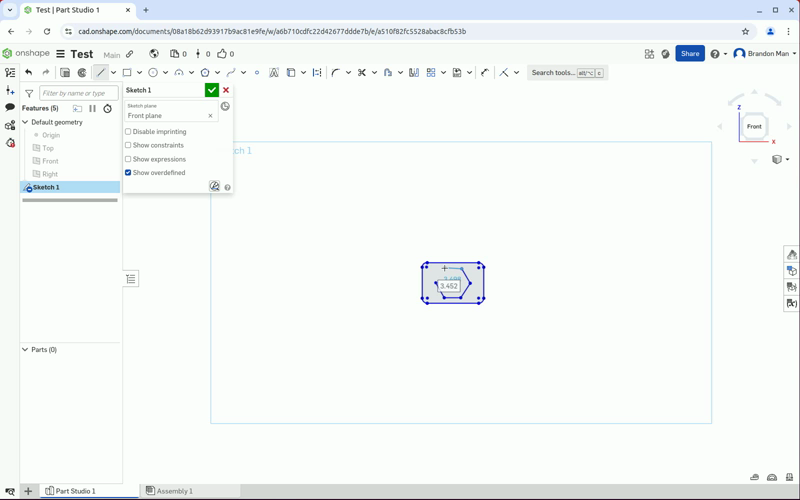
key_up(shift)
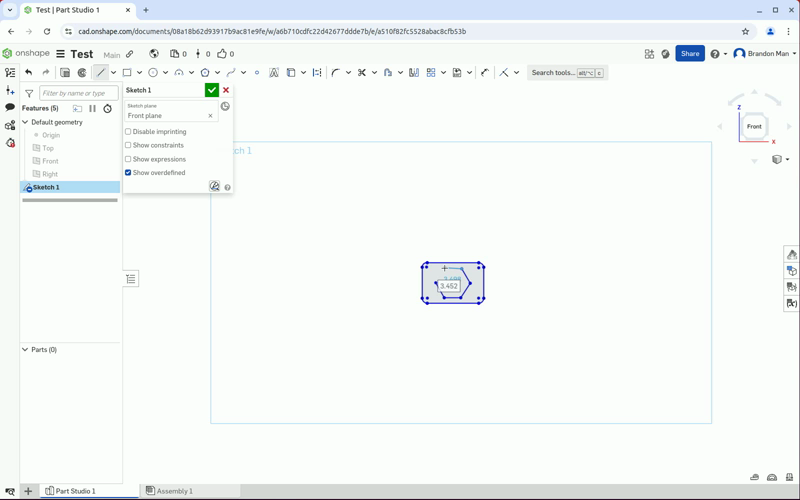
mouse_move(474, 267)
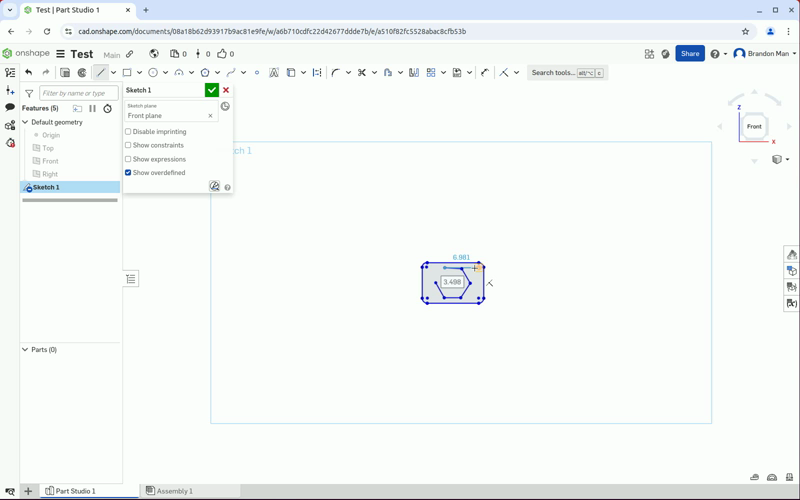
key_down(shift)
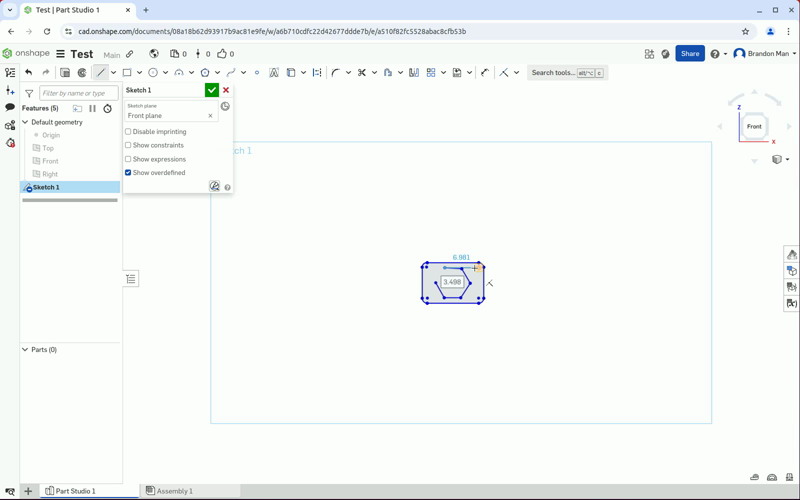
mouse_move(435, 282)
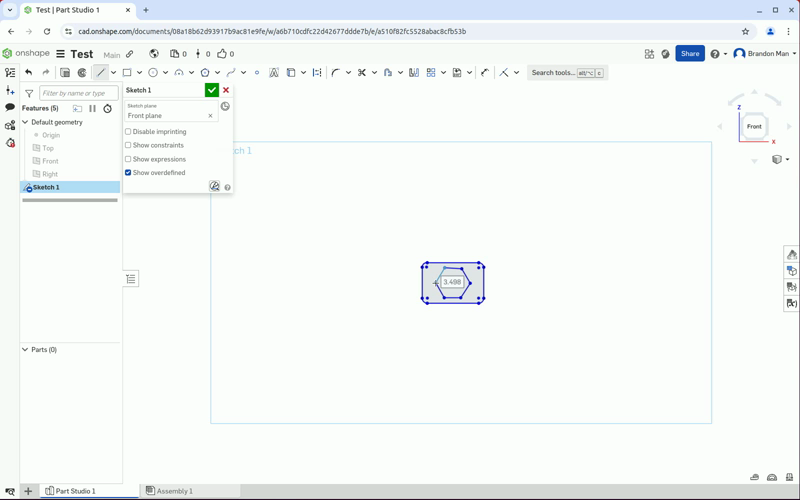
key_up(shift)
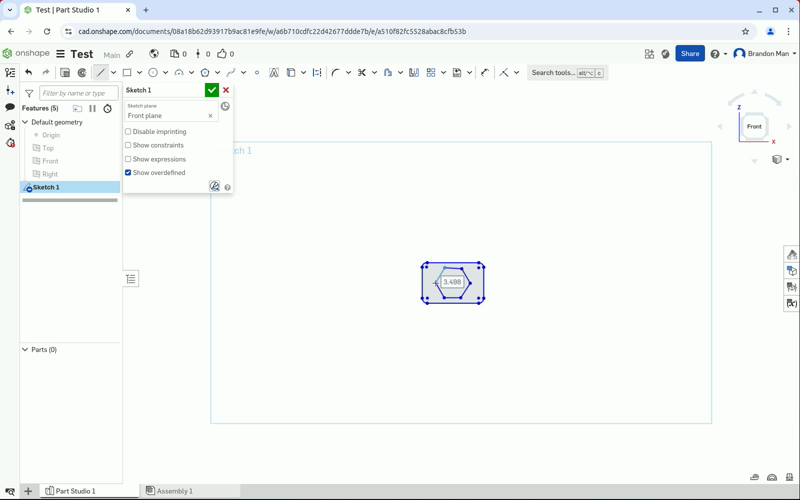
click(435, 282)
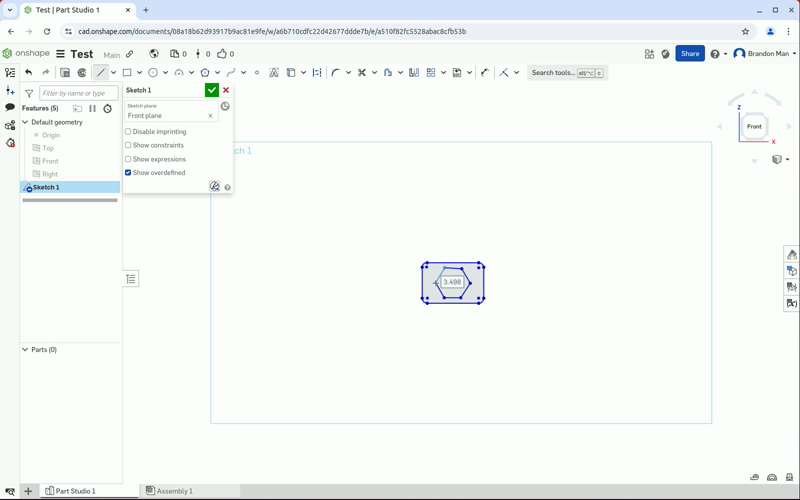
key(esc)
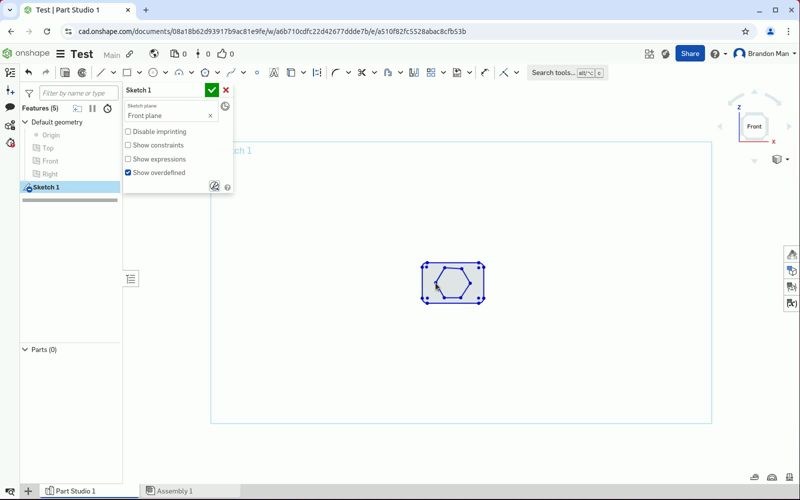
mouse_move(459, 264)
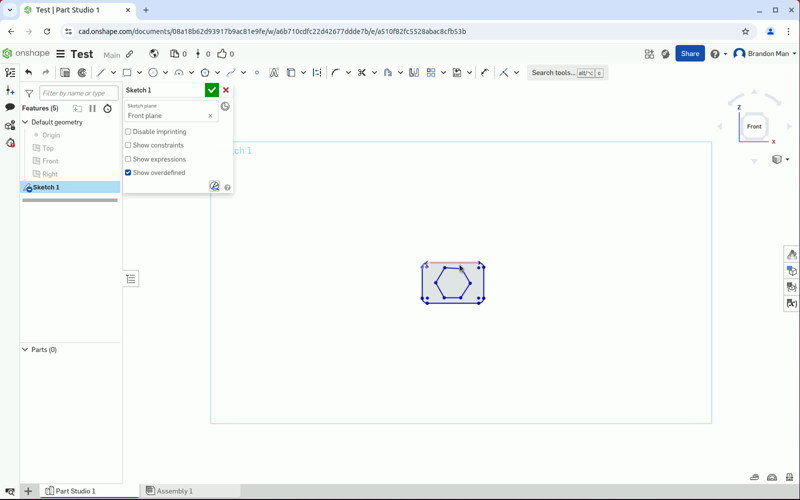
scroll(6)
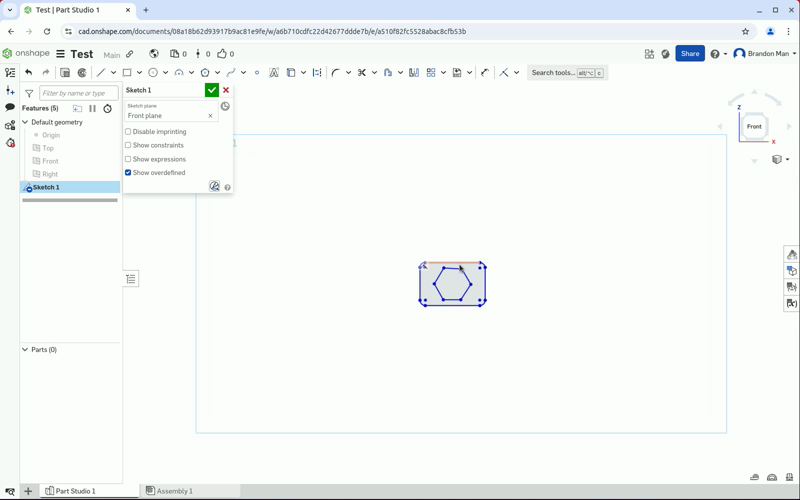
scroll(6)
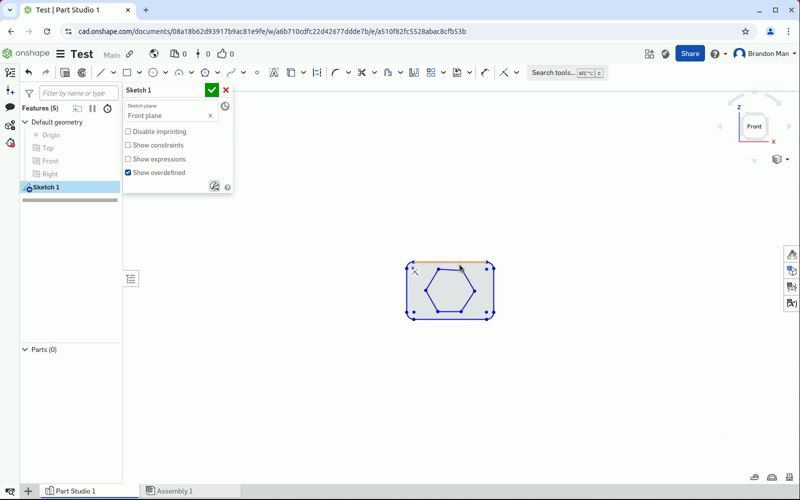
scroll(6)
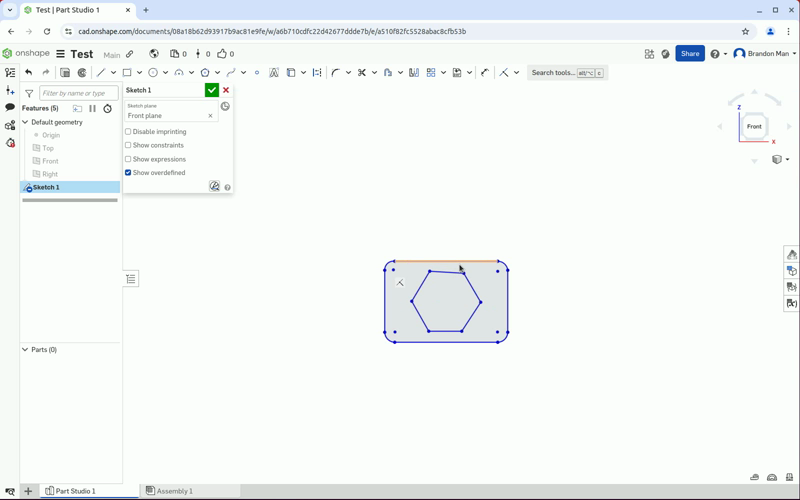
scroll(6)
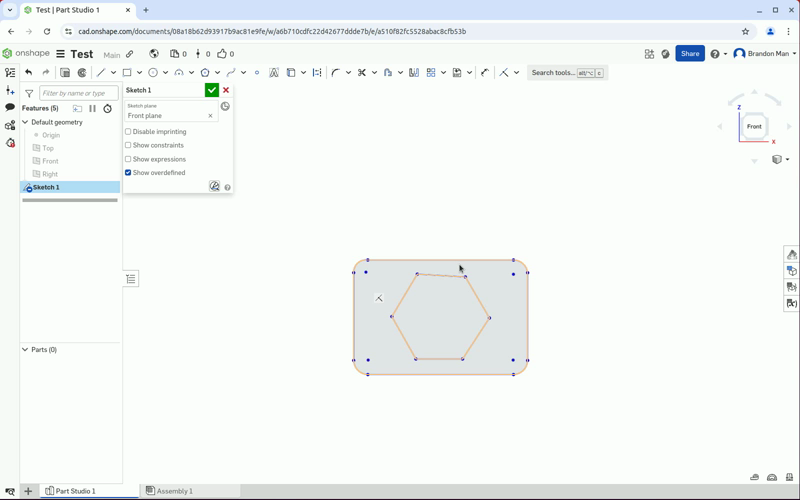
scroll(6)
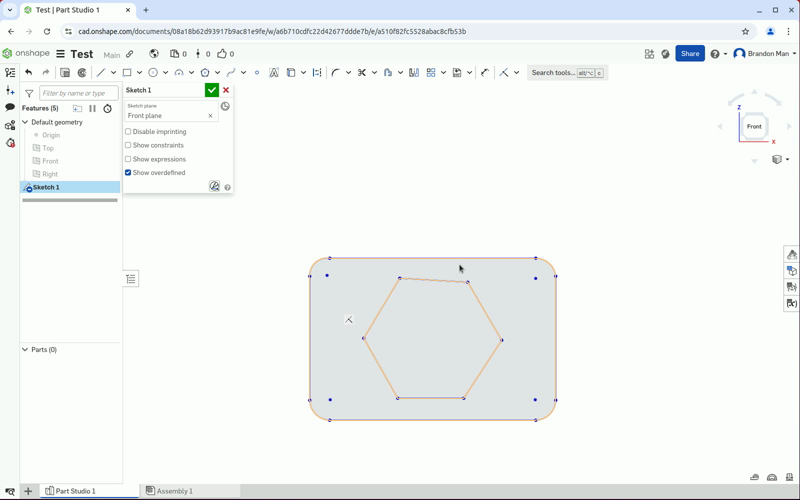
scroll(6)
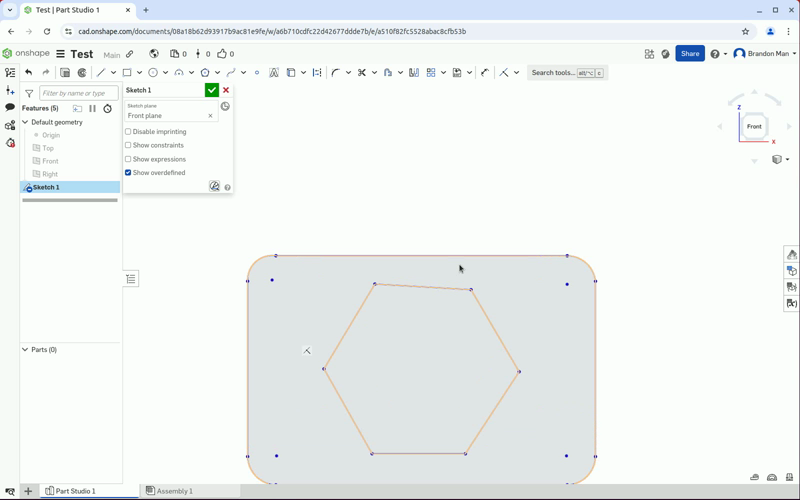
scroll(6)
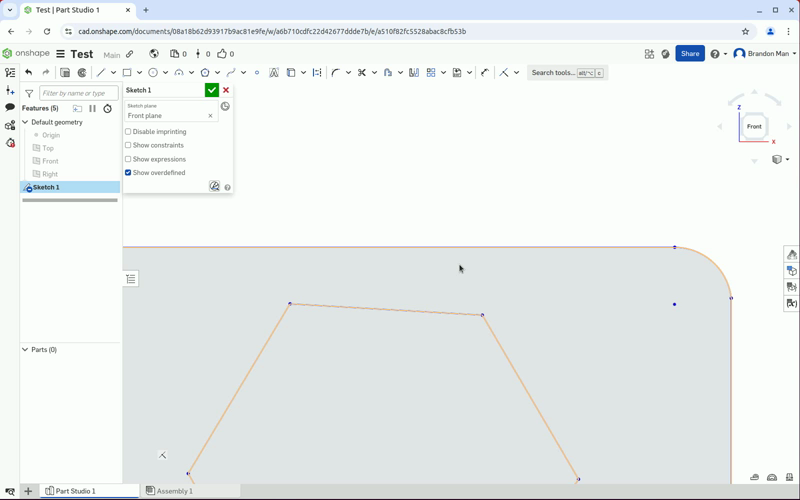
click(459, 264)
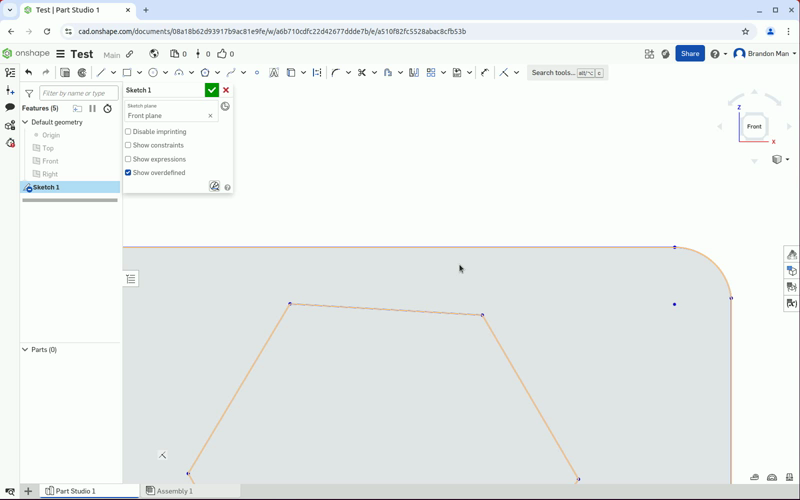
scroll(-6)
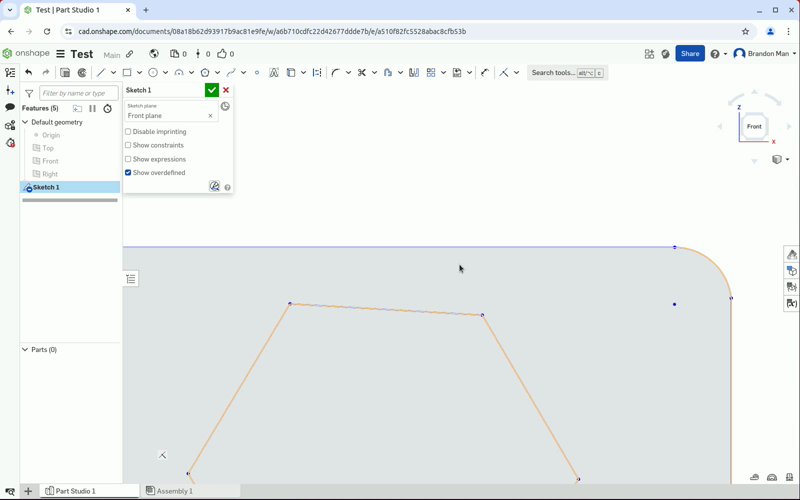
scroll(-6)
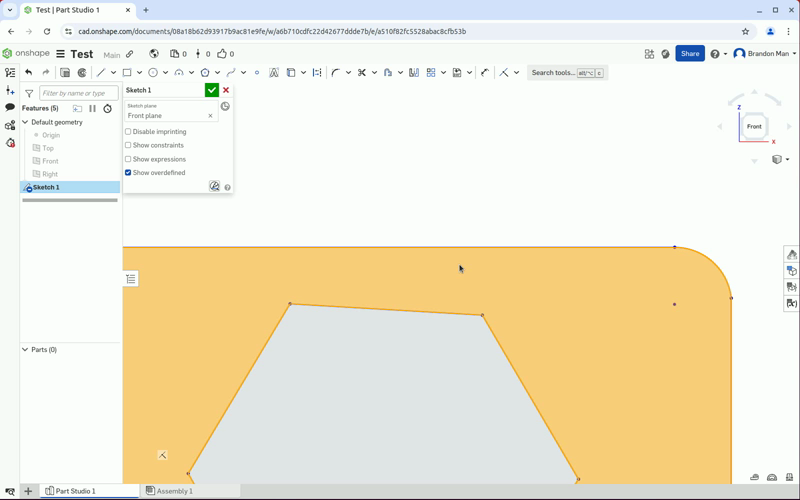
scroll(-6)
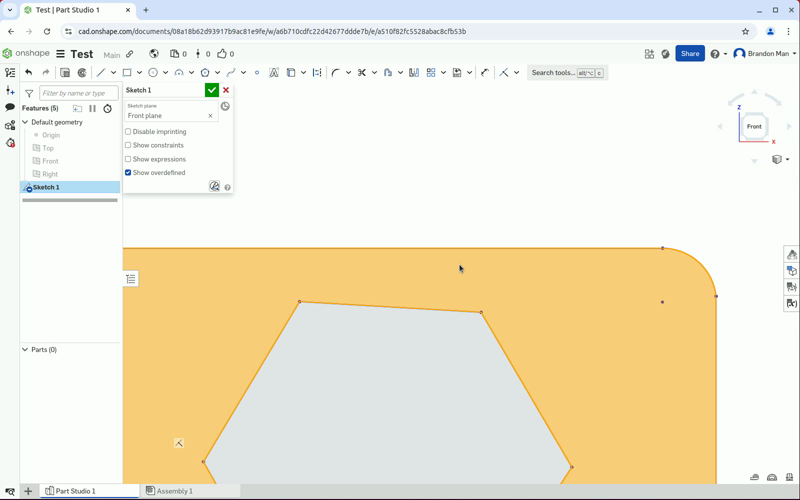
scroll(-6)
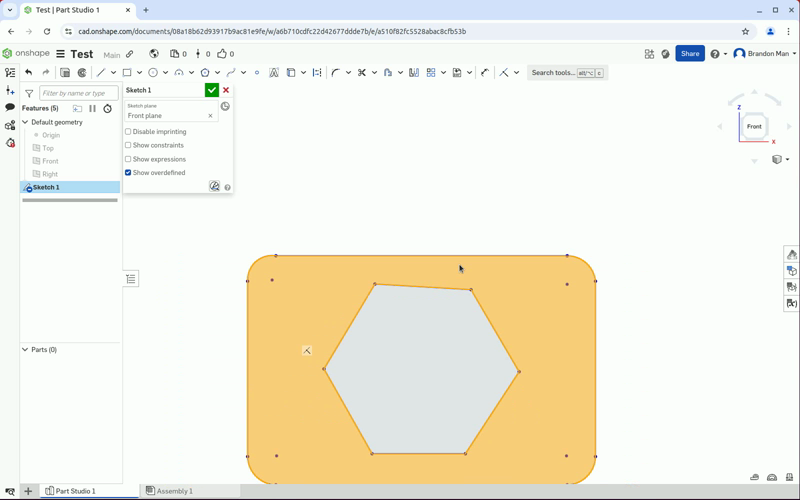
scroll(-6)
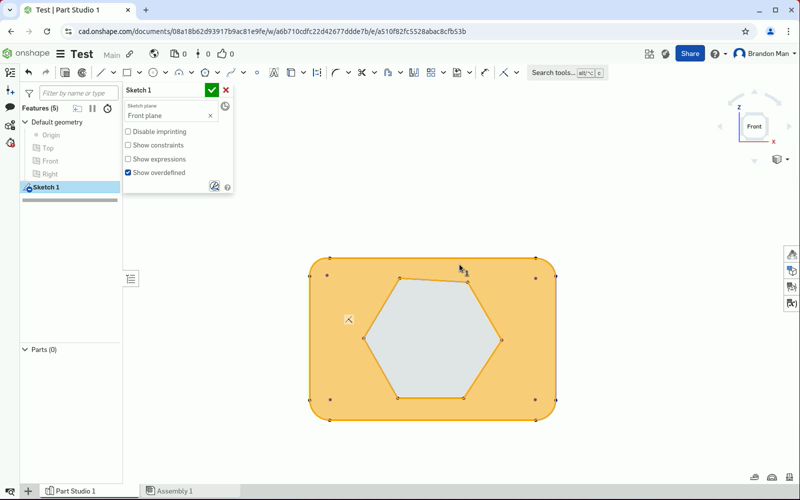
scroll(-6)
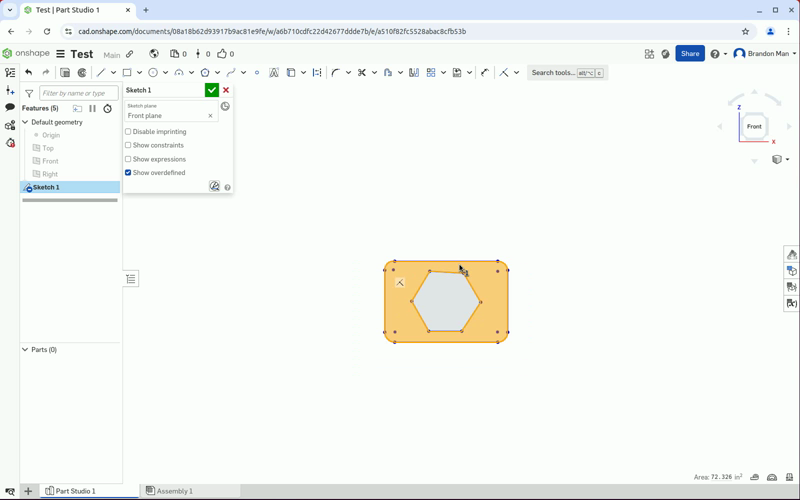
scroll(-6)
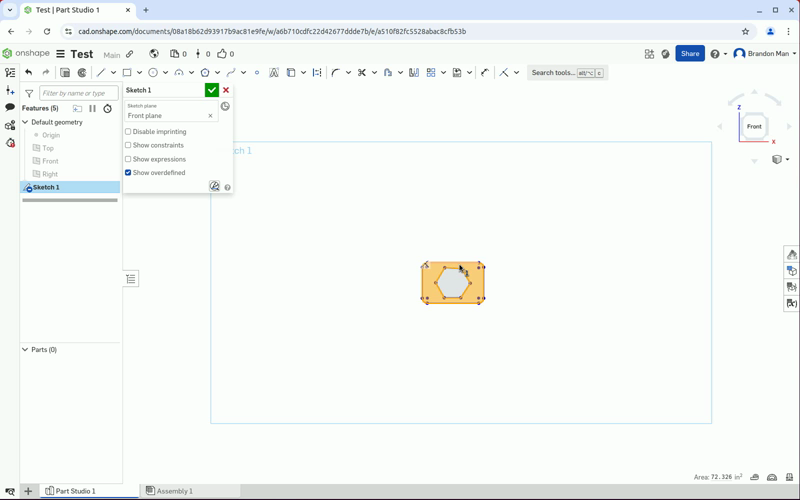
mouse_move(73, 352)
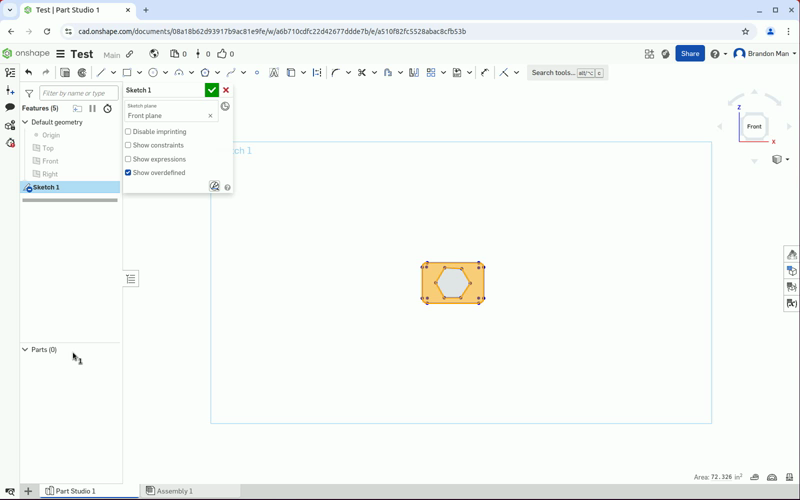
key(shift+y)
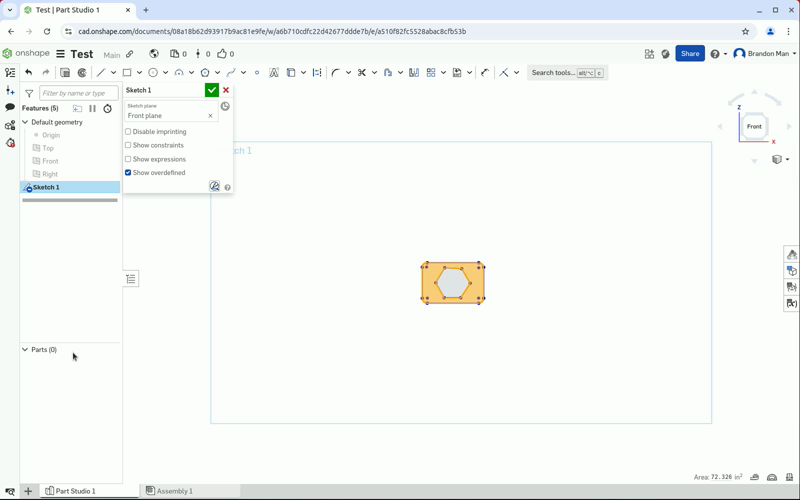
key(shift+e)
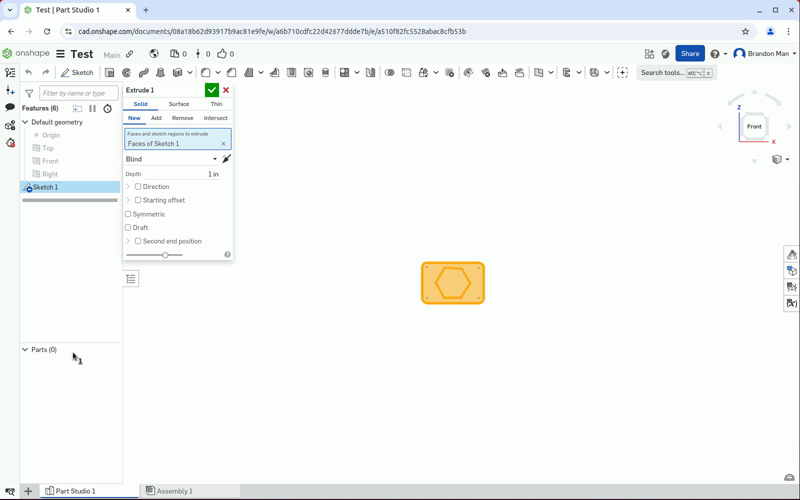
mouse_move(143, 106)
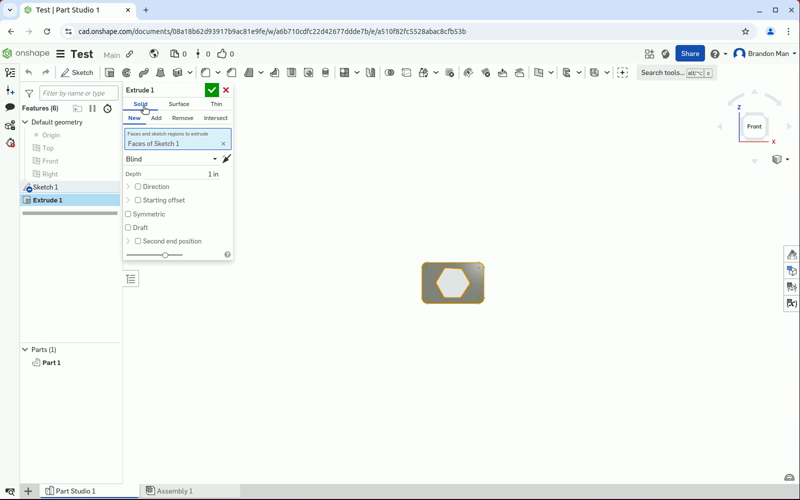
click(143, 106)
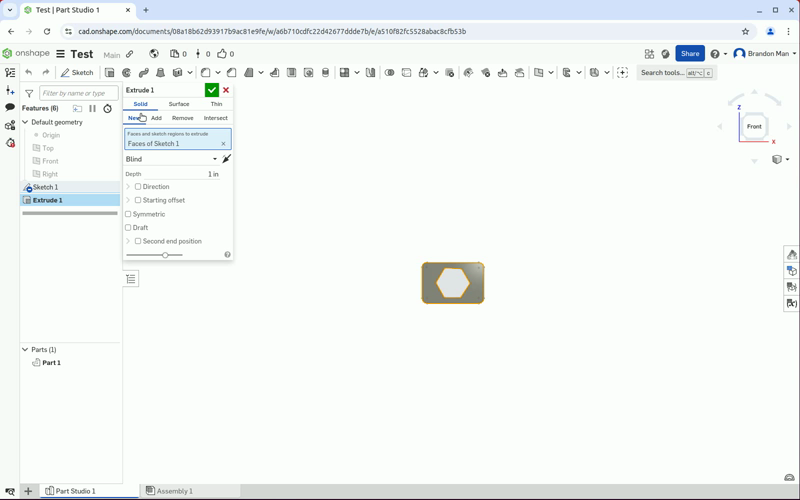
mouse_move(137, 120)
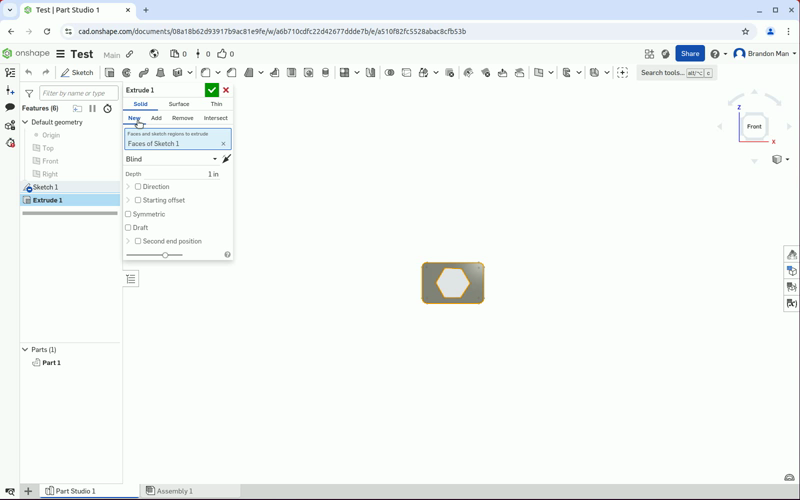
click(137, 120)
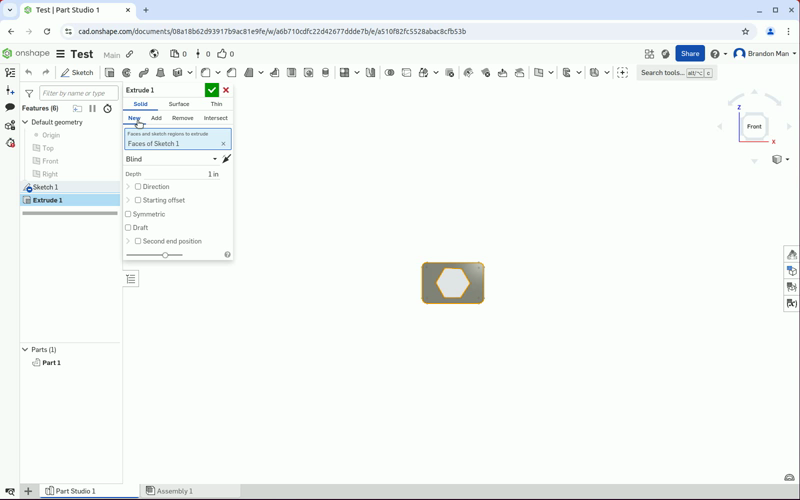
key(tab, 4)
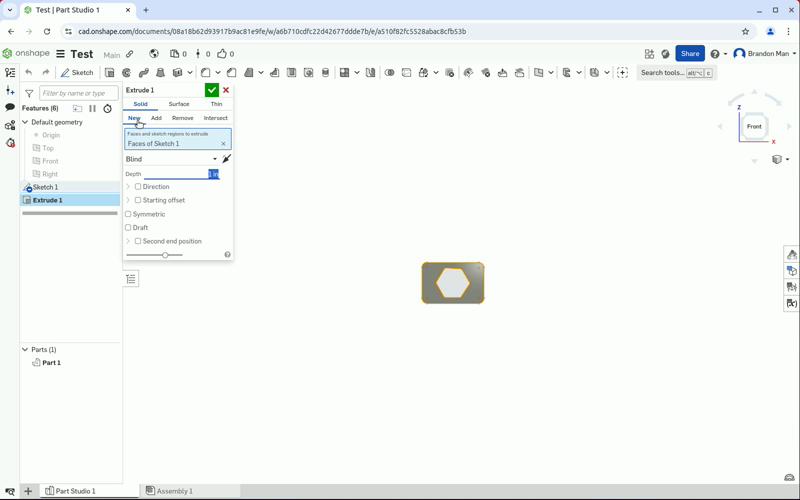
text(2.166)
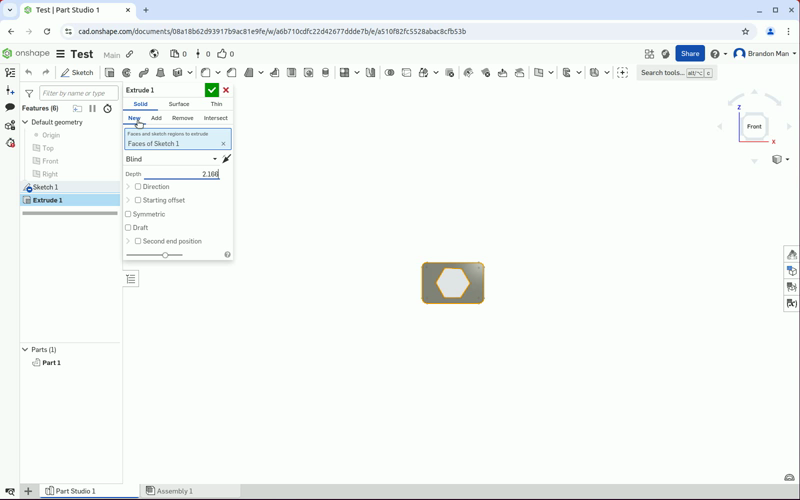
key(enter)
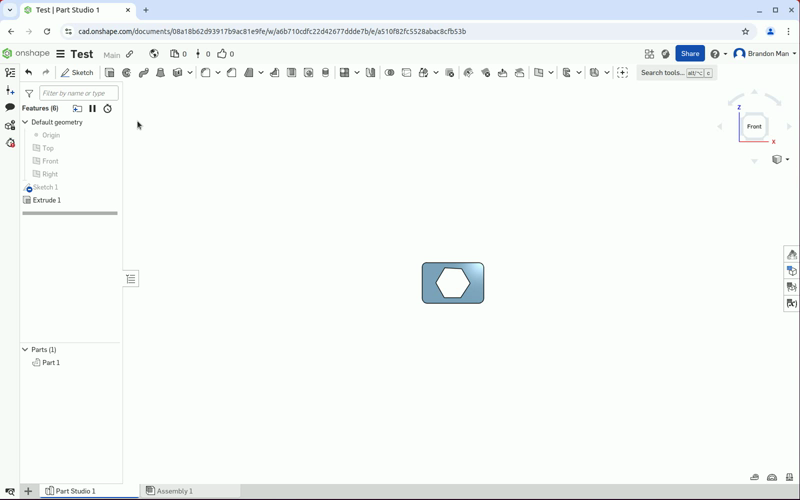
key(shift+h)
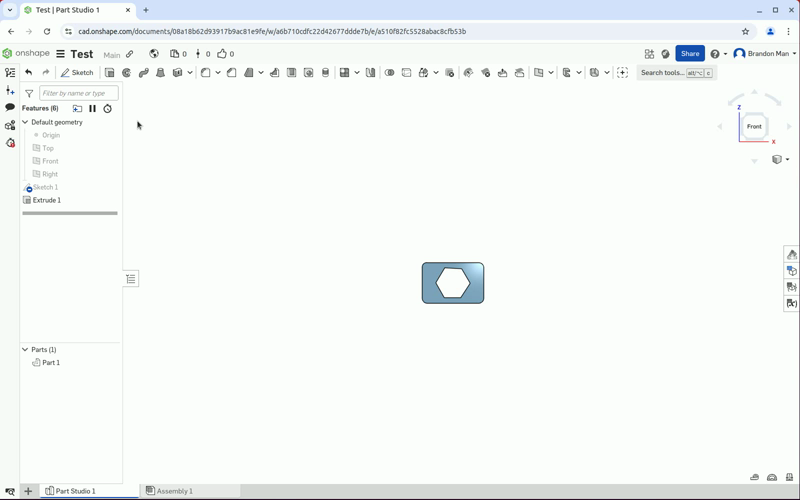
key(shift+h)
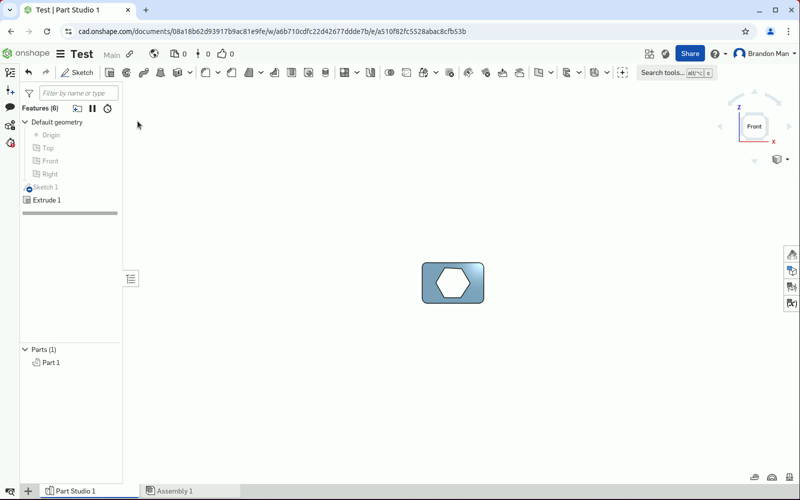
mouse_move(73, 189)
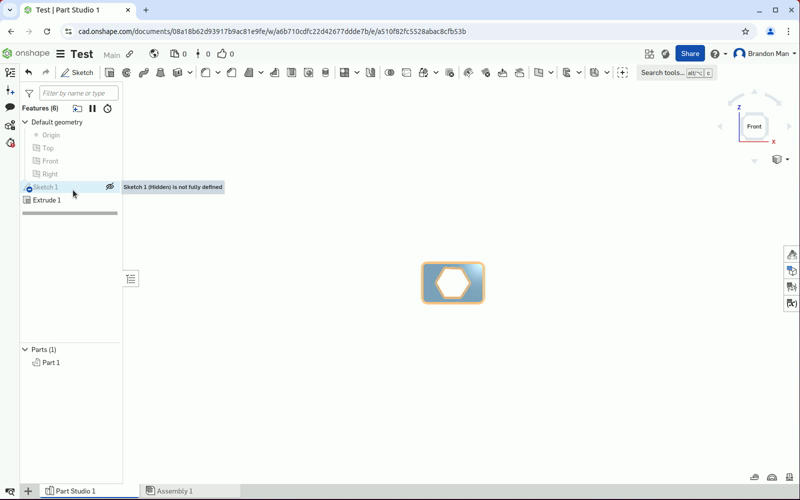
click(73, 189)
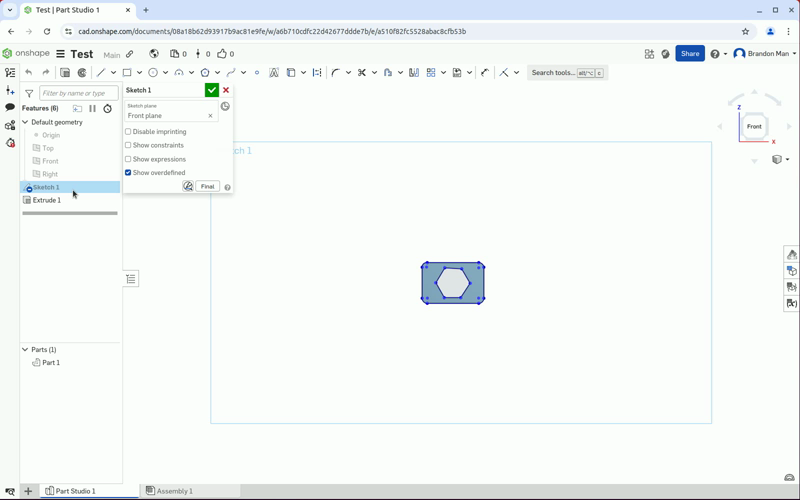
mouse_move(229, 92)
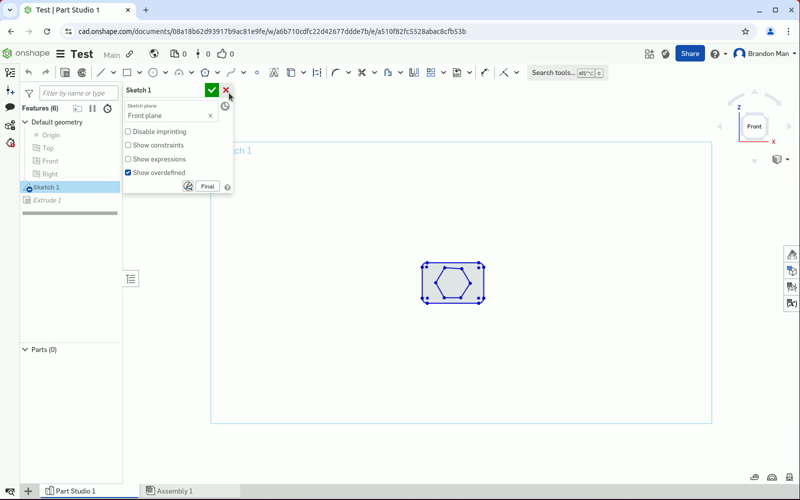
click(229, 92)
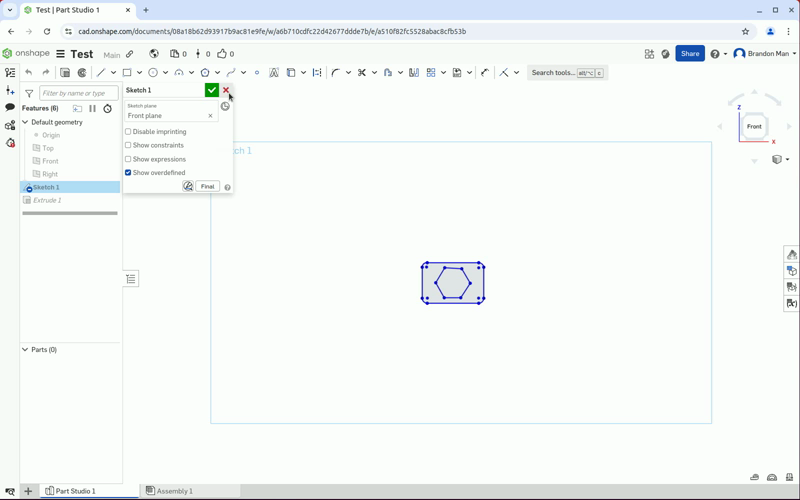
key(shift+s)
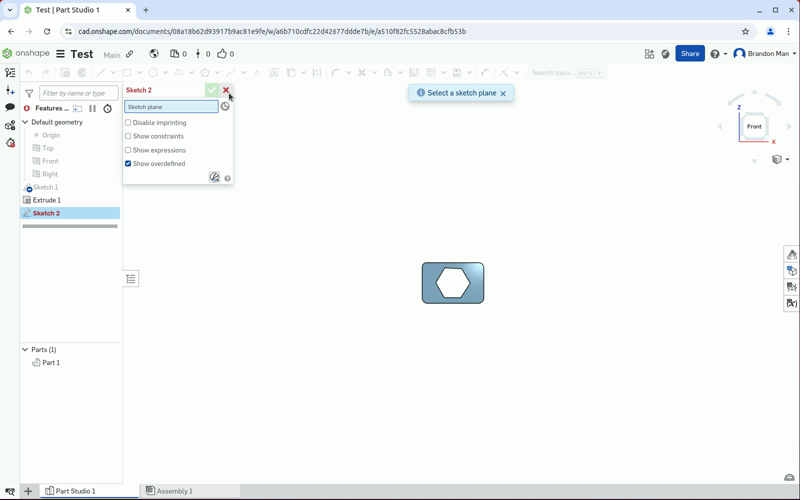
mouse_move(73, 163)
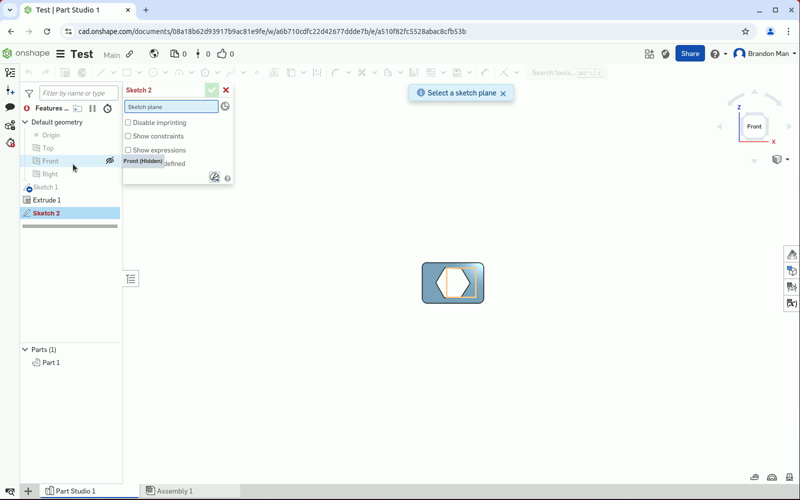
click(73, 163)
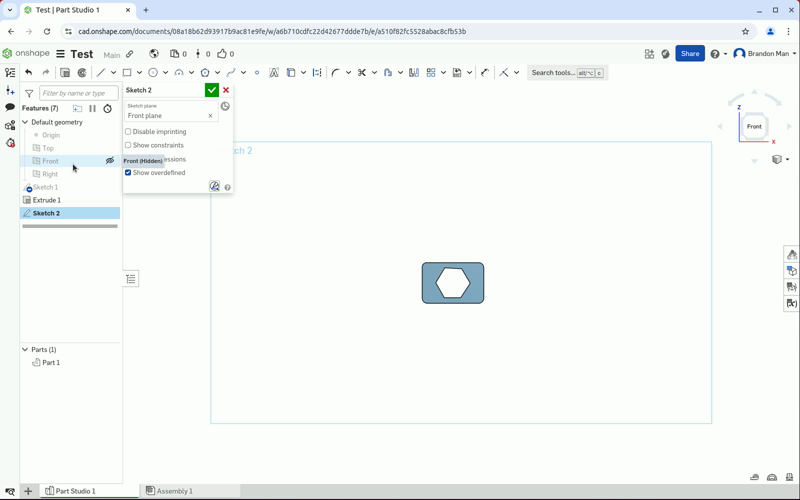
mouse_move(73, 352)
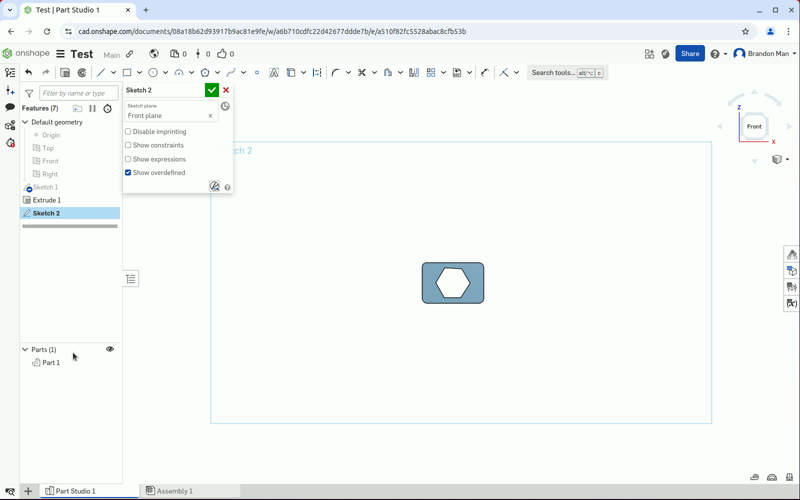
key(y)
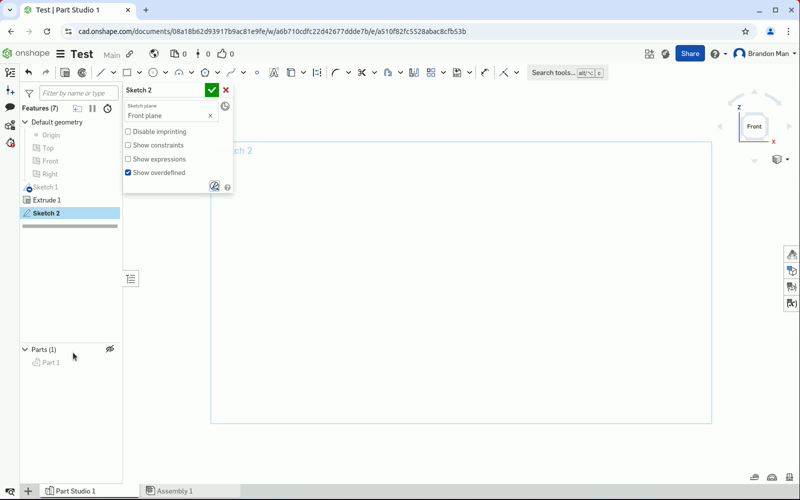
key(l)
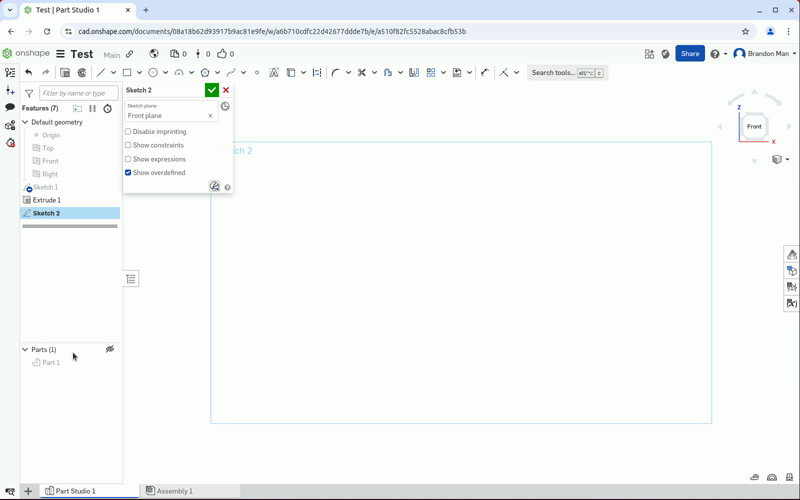
key_down(shift)
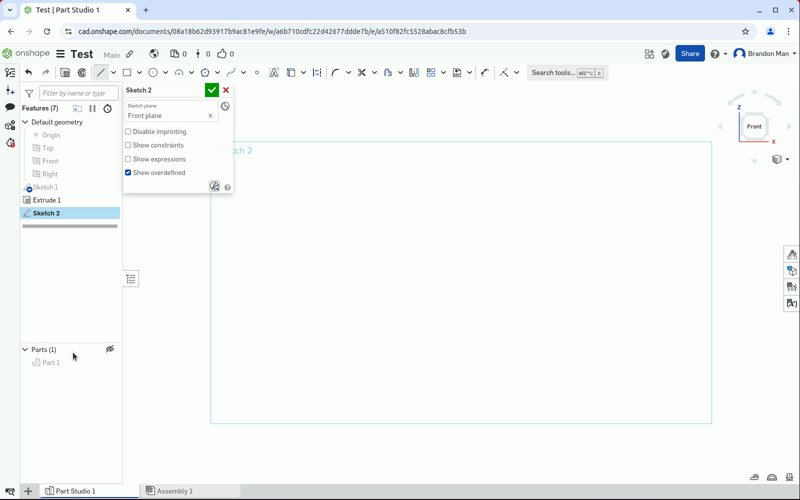
mouse_move(436, 282)
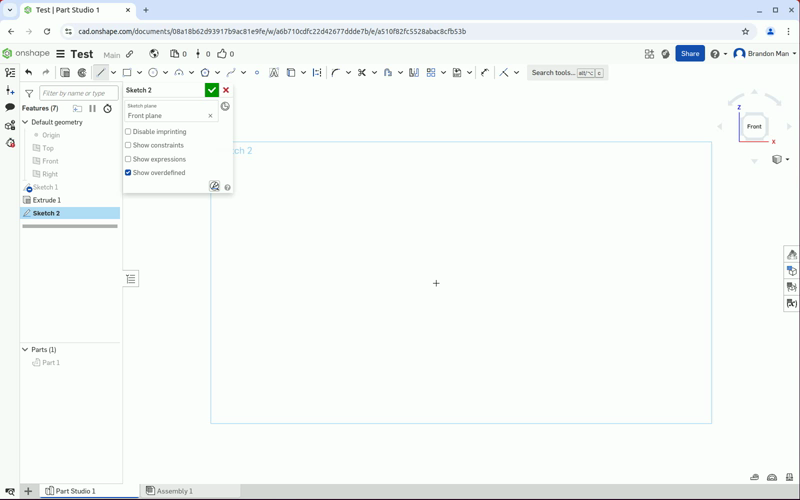
click(436, 282)
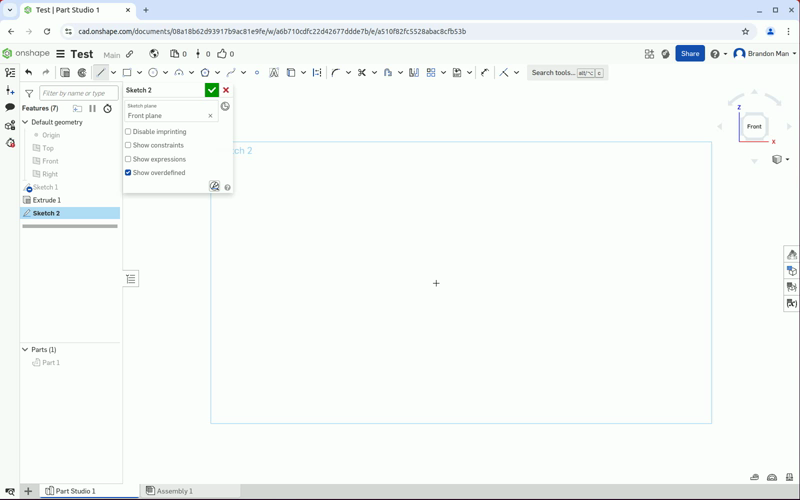
key_up(shift)
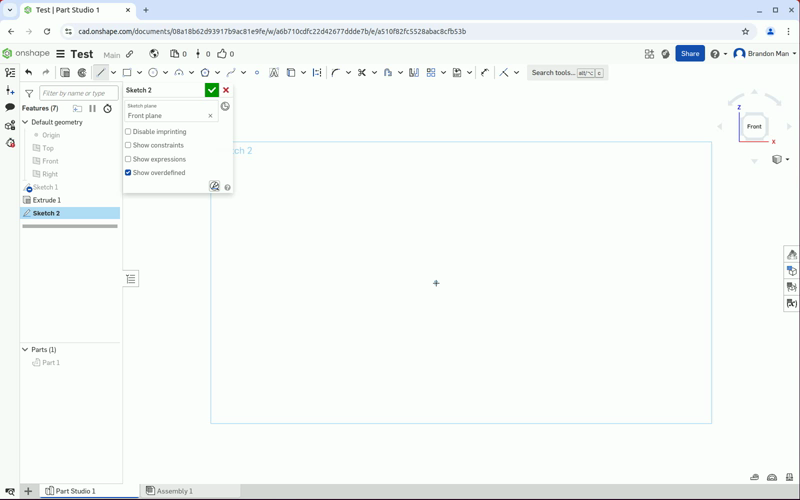
key_down(shift)
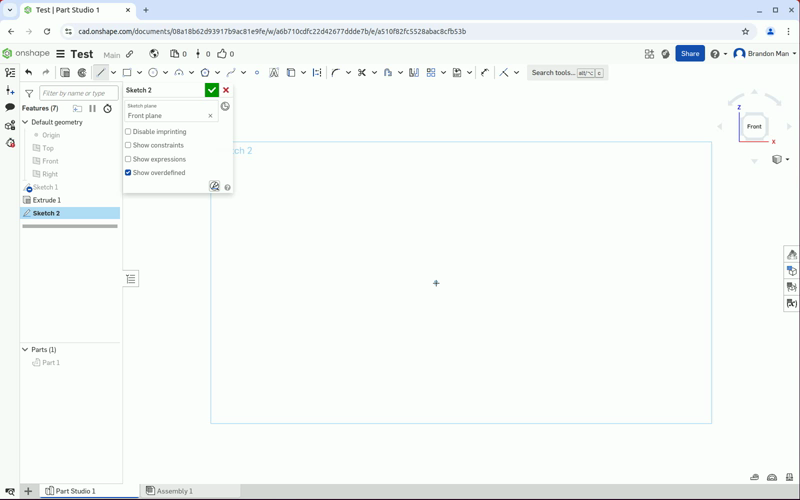
mouse_move(466, 282)
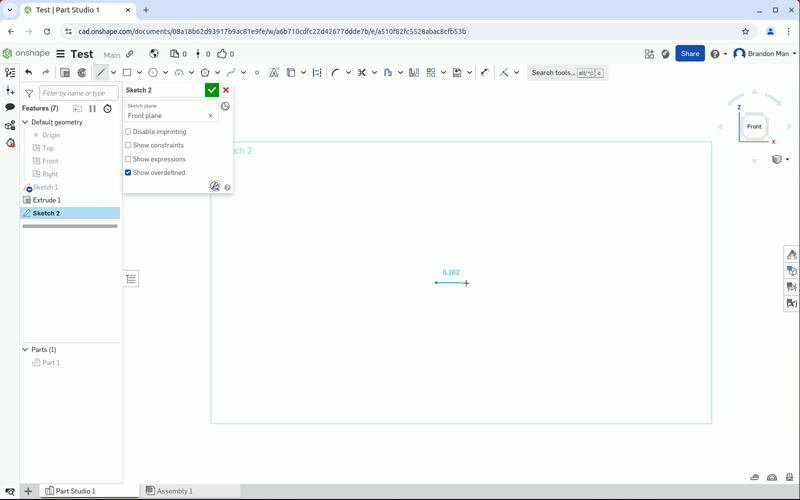
mouse_move(444, 297)
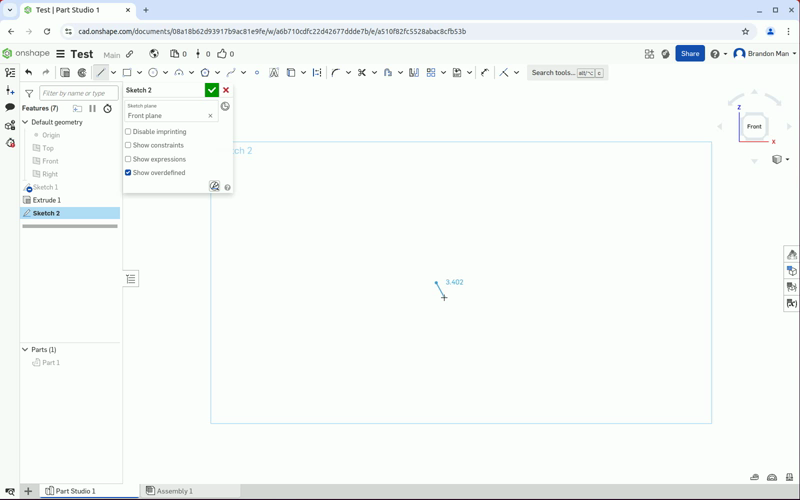
click(444, 297)
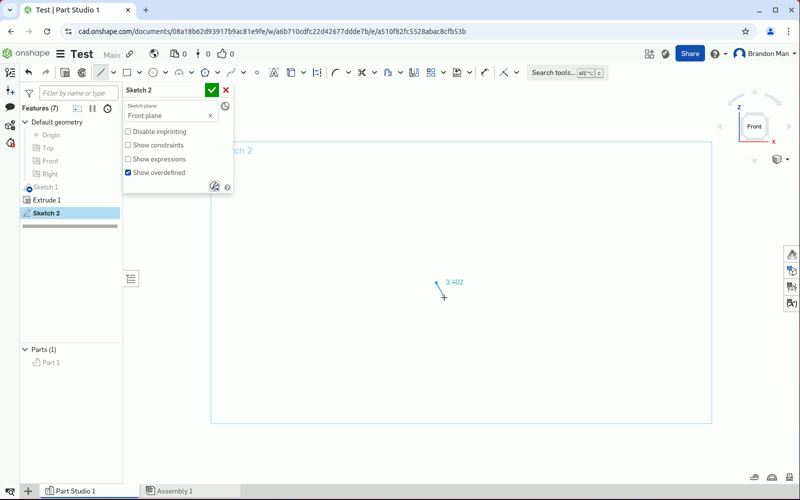
key_up(shift)
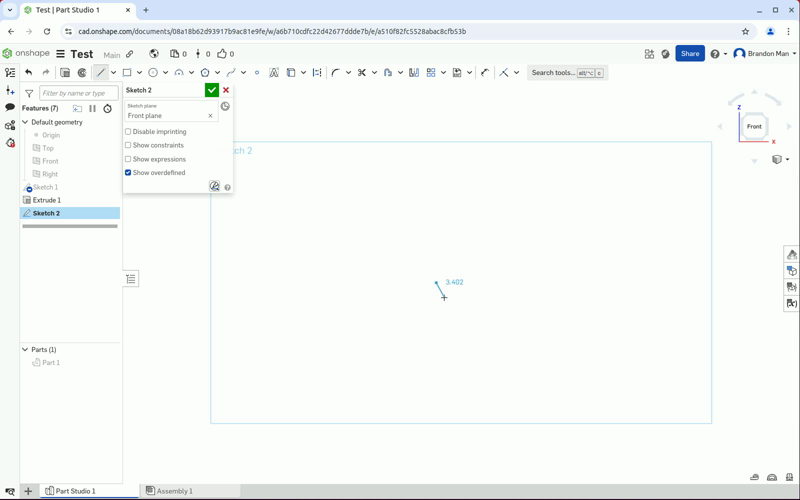
key_down(shift)
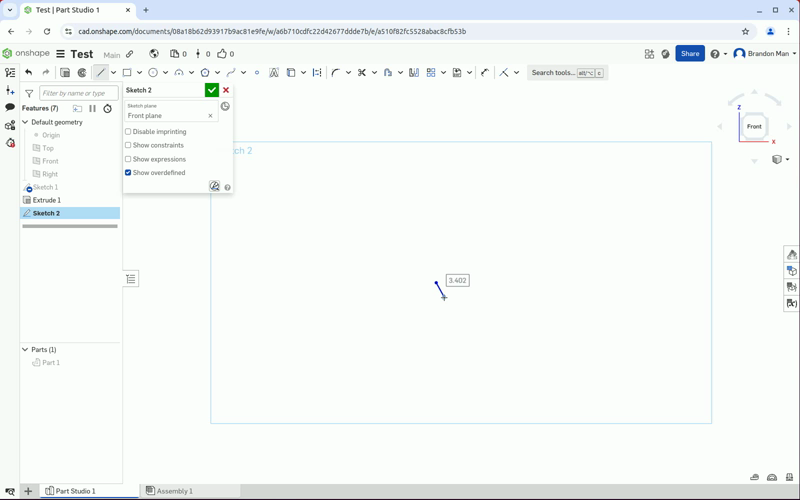
mouse_move(474, 297)
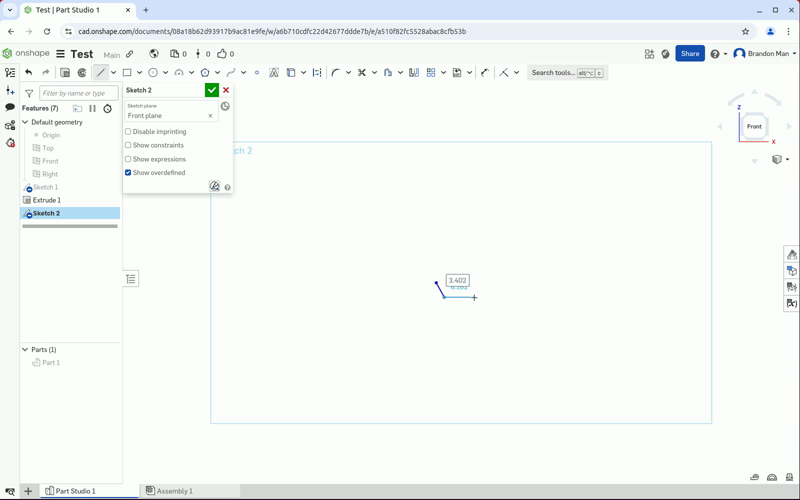
mouse_move(461, 297)
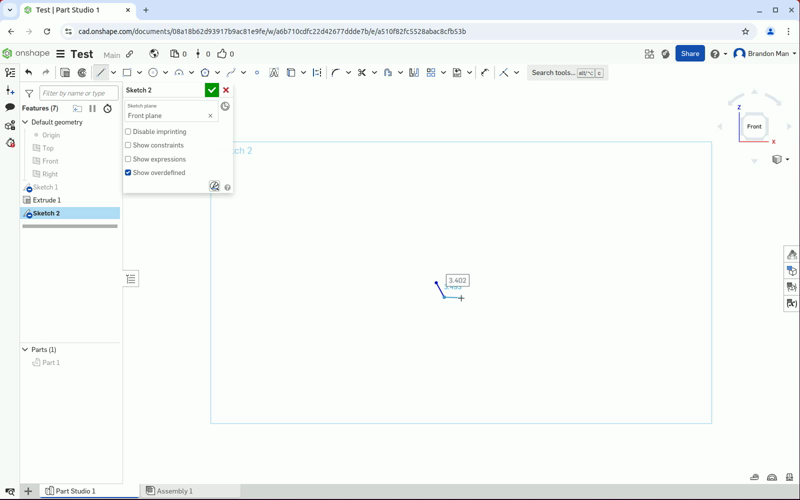
click(461, 297)
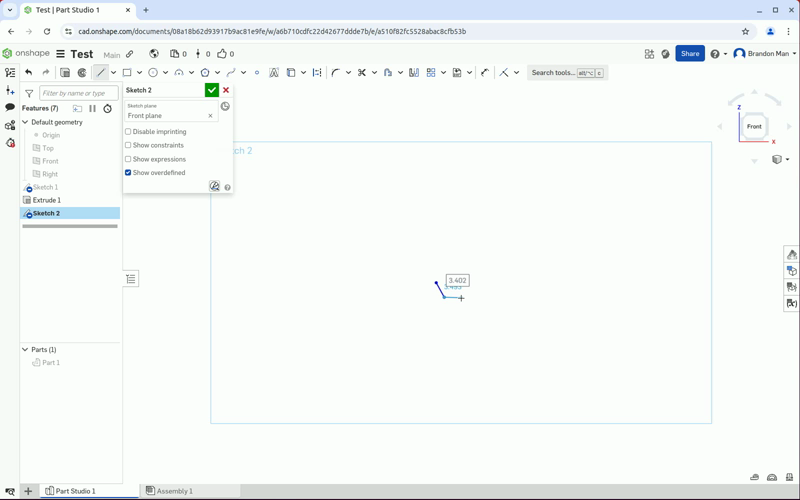
key_up(shift)
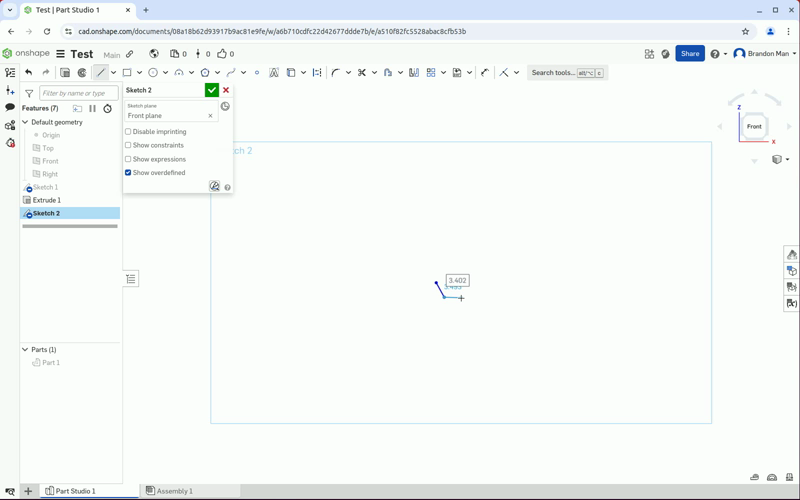
key_down(shift)
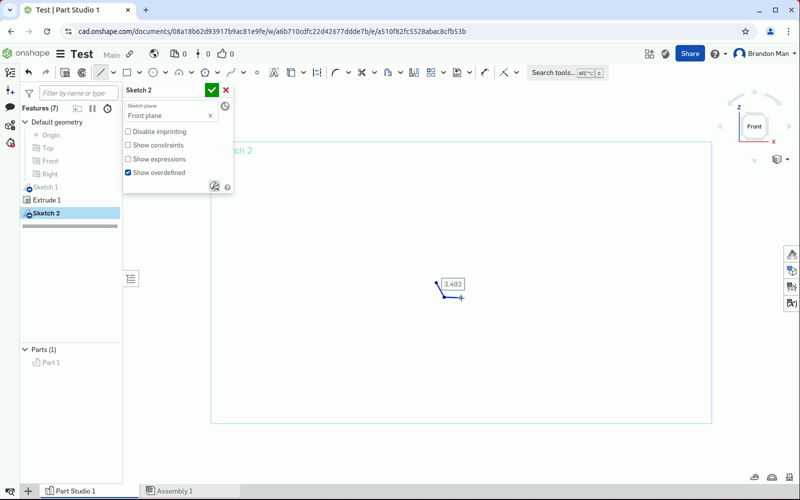
mouse_move(491, 297)
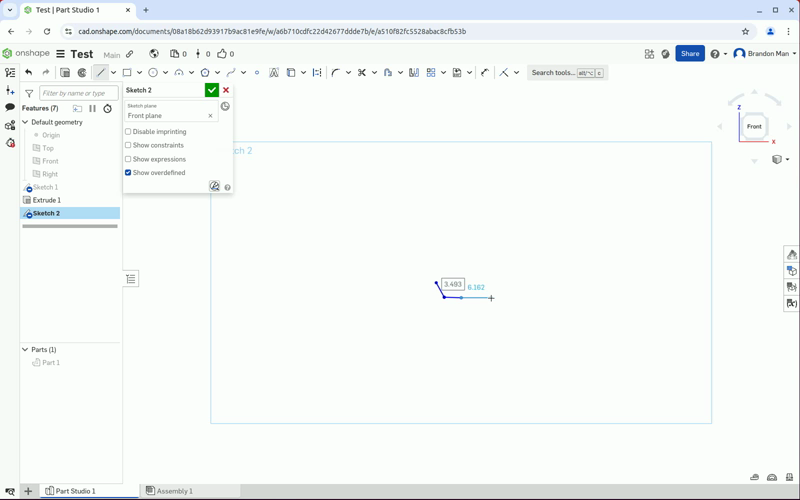
mouse_move(469, 283)
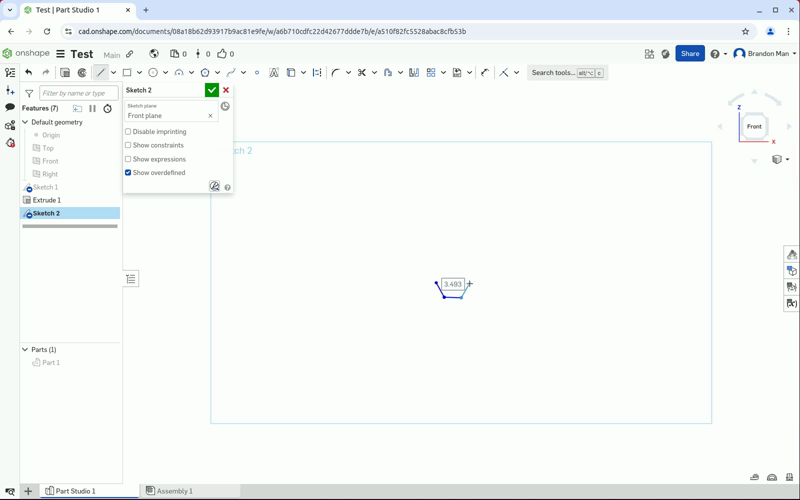
click(469, 283)
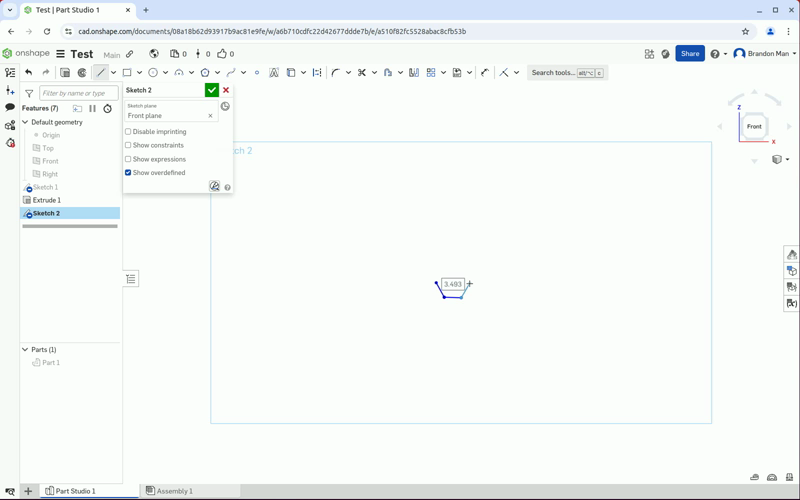
key_up(shift)
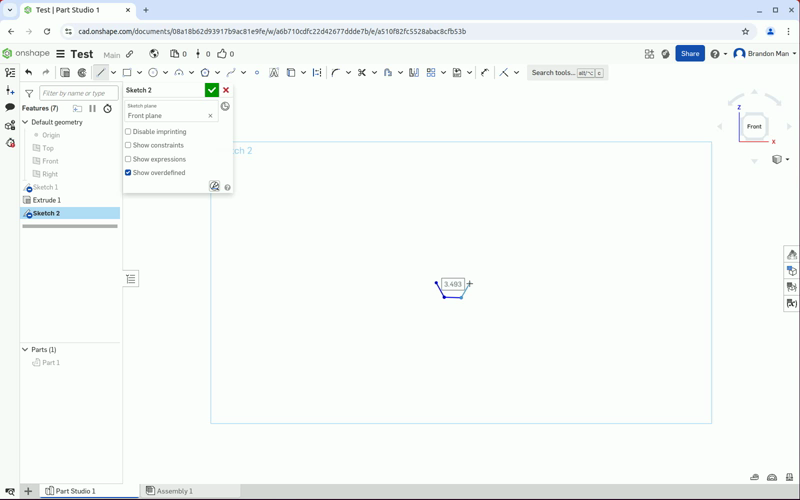
key_down(shift)
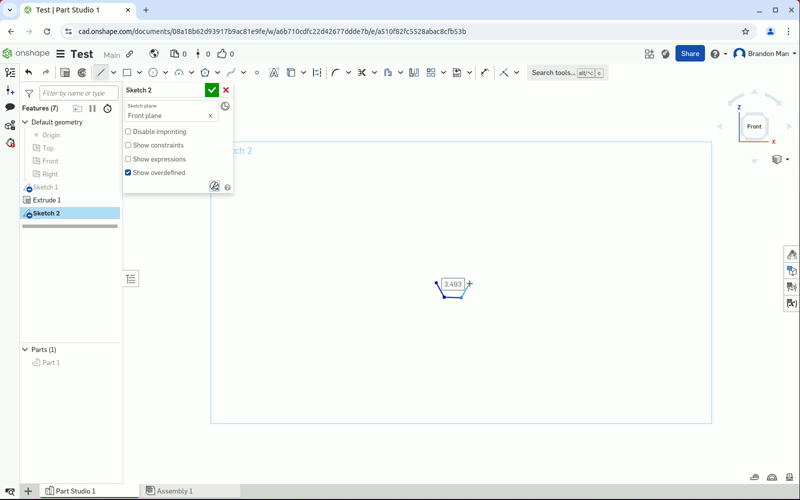
mouse_move(499, 283)
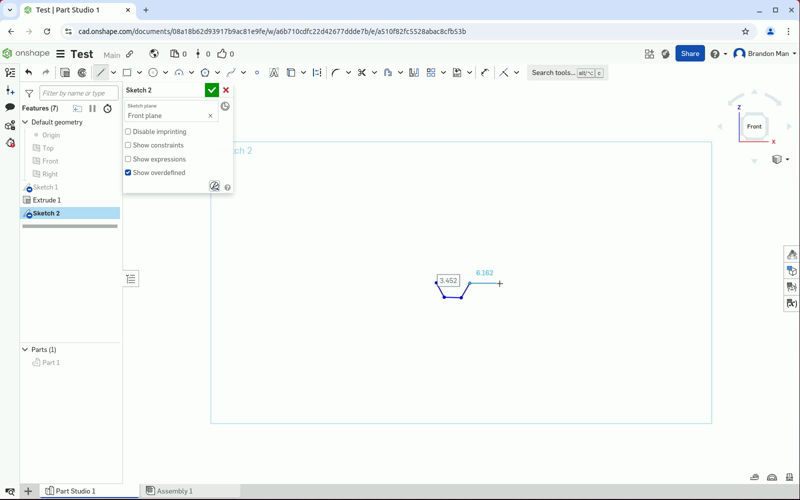
mouse_move(461, 268)
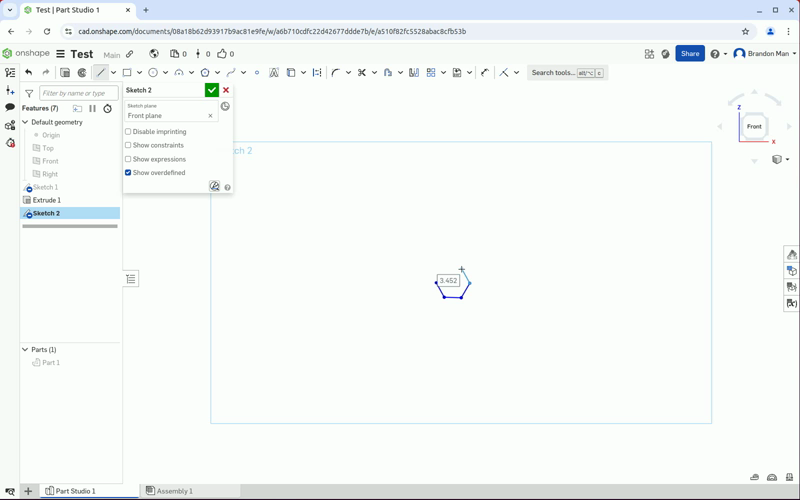
click(461, 268)
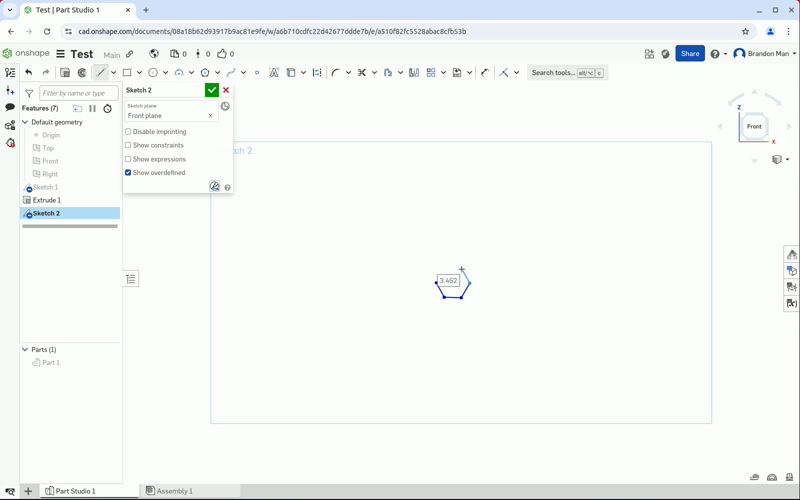
key_up(shift)
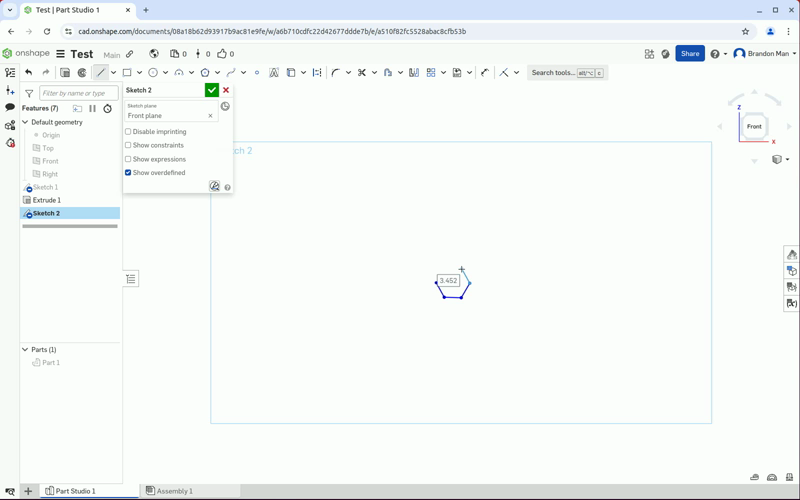
key_down(shift)
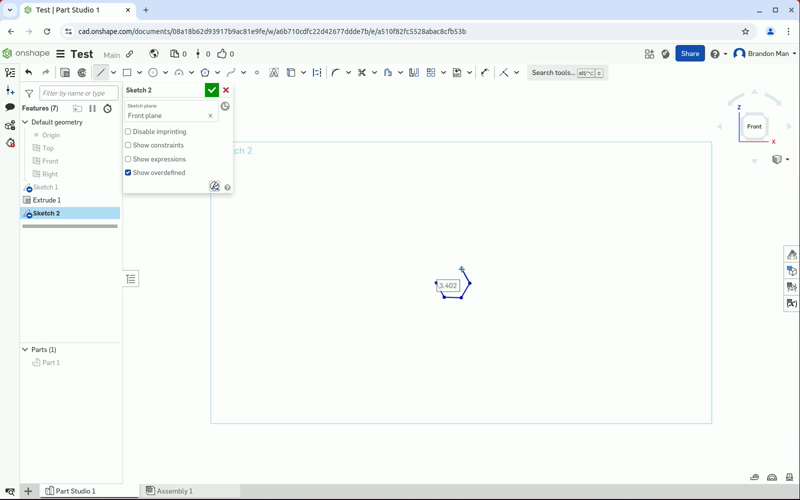
mouse_move(491, 268)
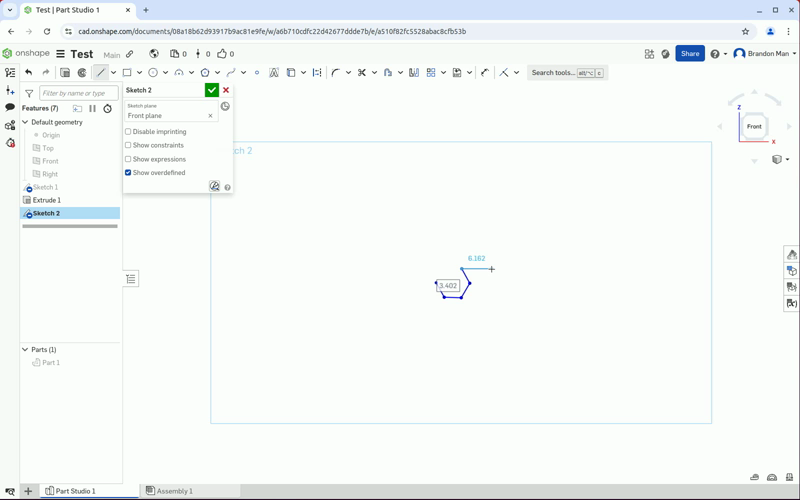
mouse_move(444, 268)
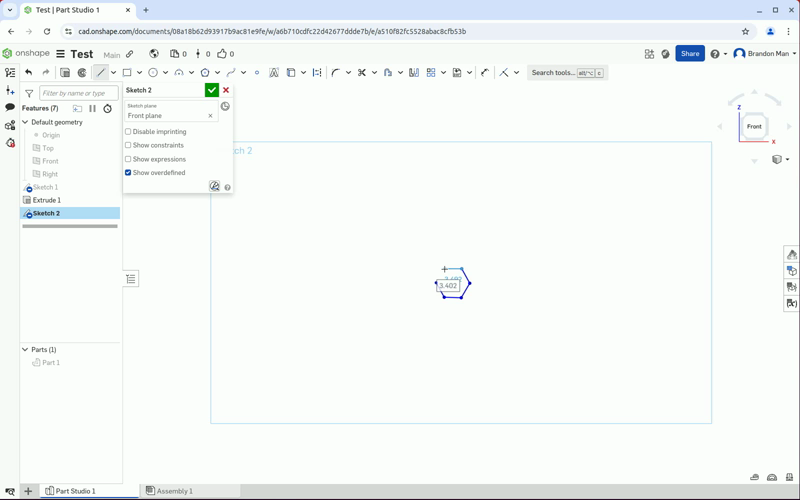
click(444, 268)
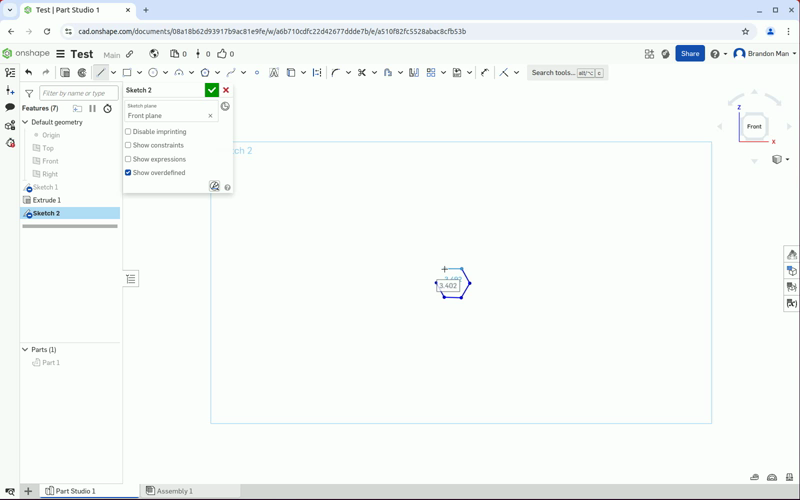
key_up(shift)
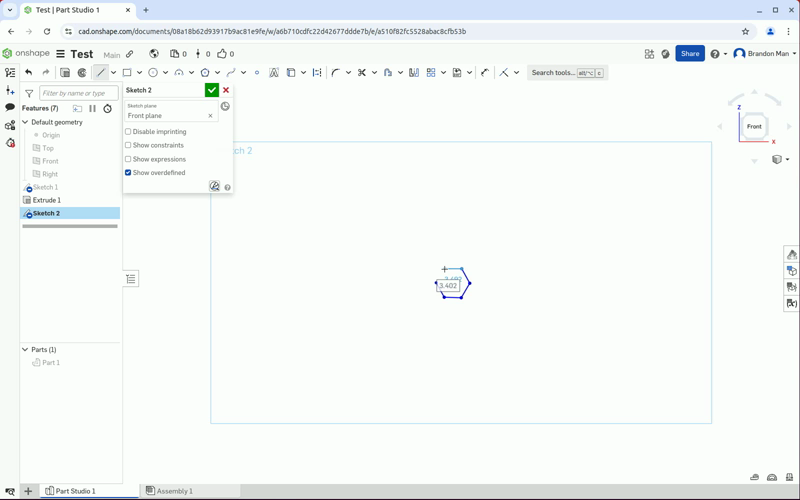
mouse_move(474, 268)
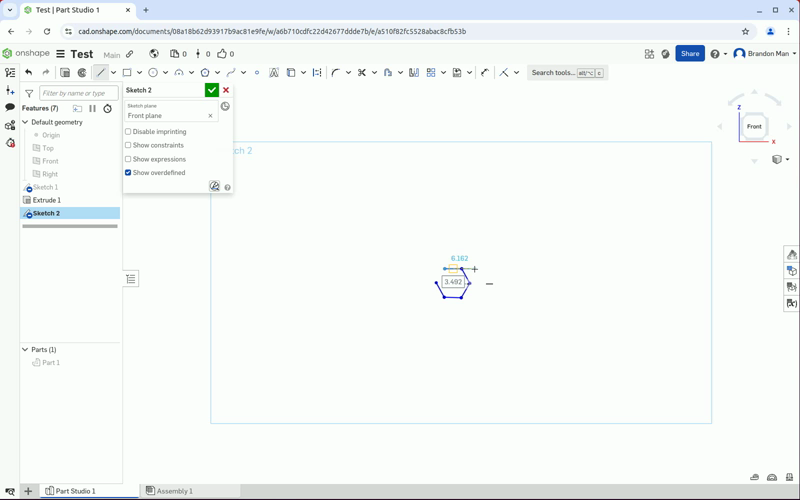
key_down(shift)
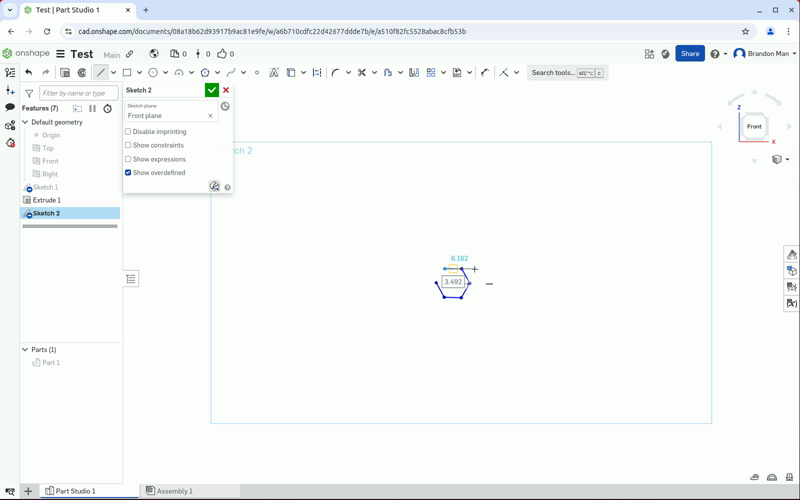
mouse_move(436, 282)
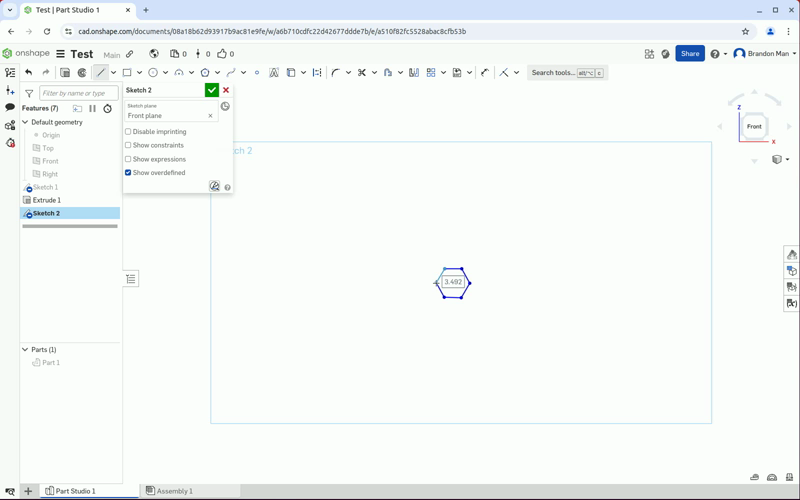
key_up(shift)
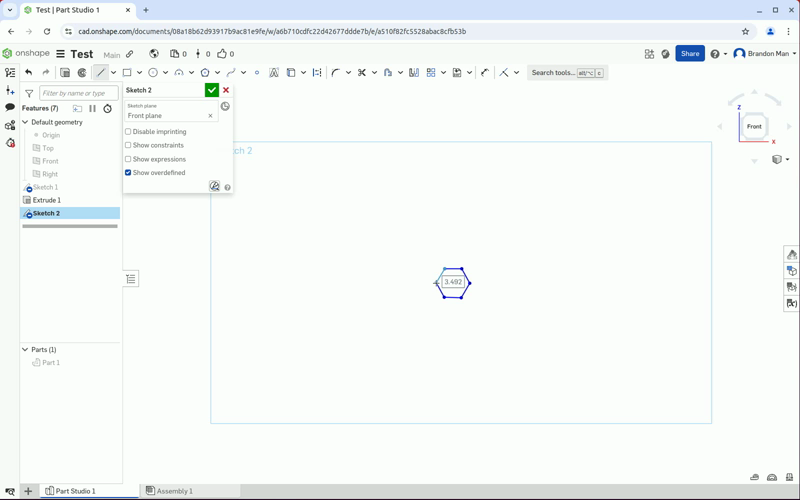
click(436, 282)
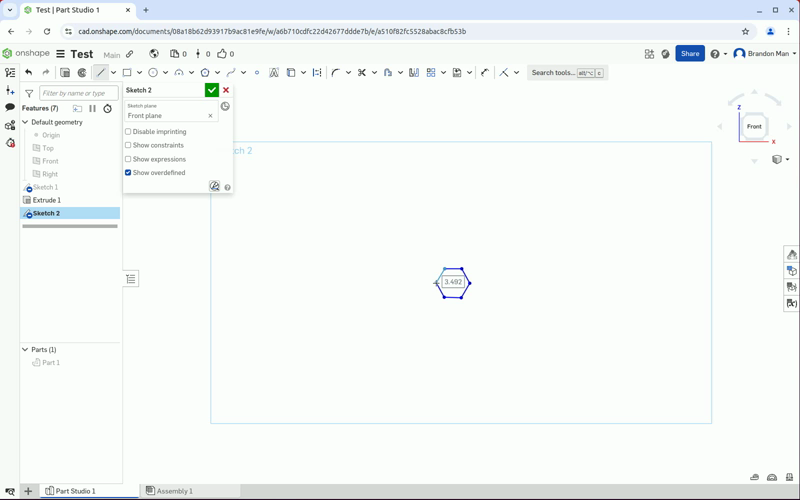
key(esc)
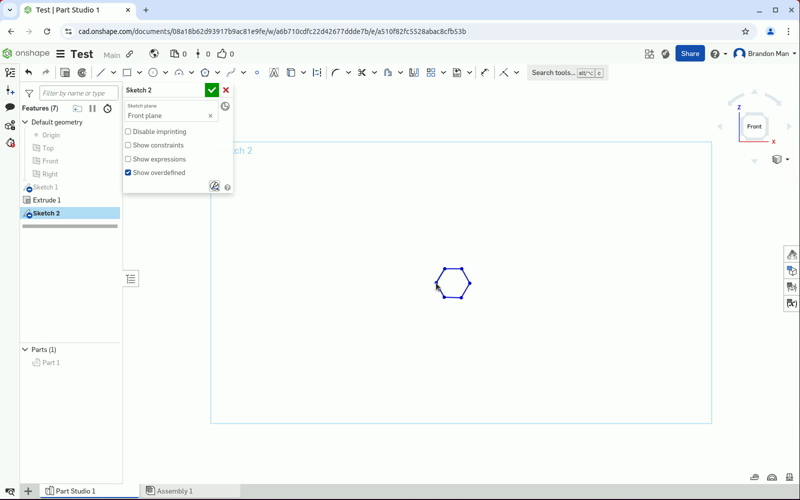
mouse_move(466, 283)
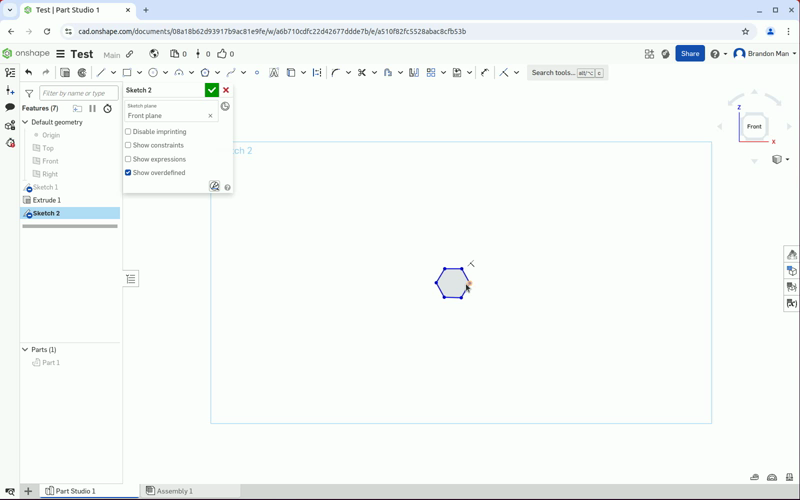
scroll(6)
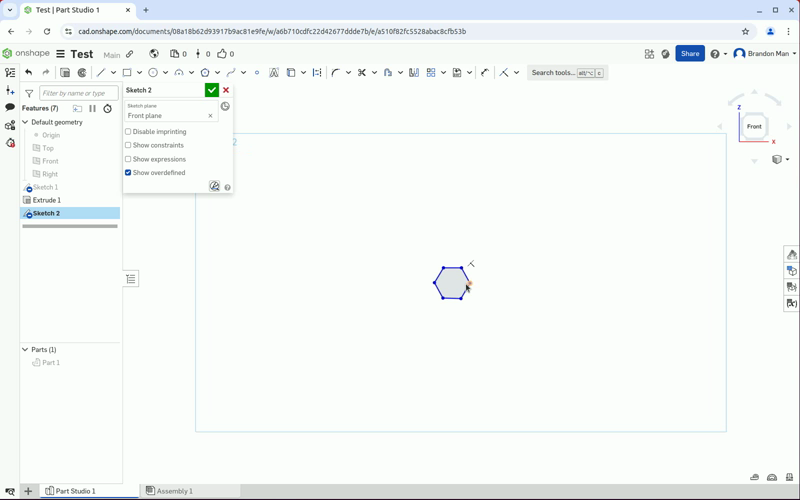
scroll(6)
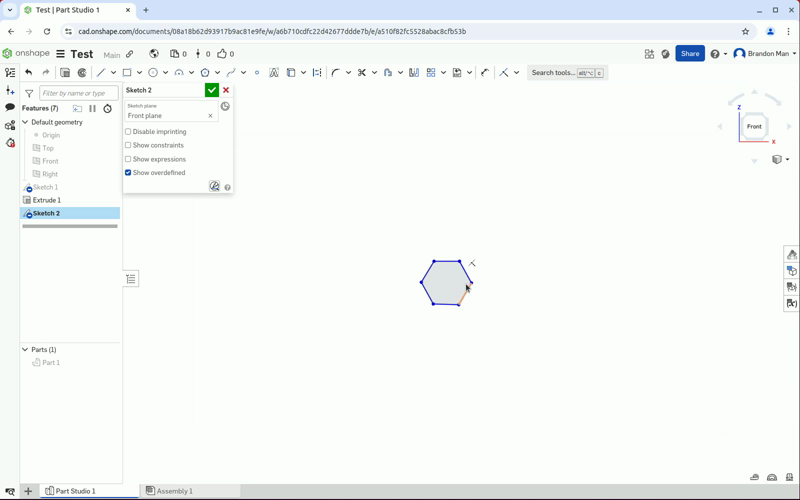
scroll(6)
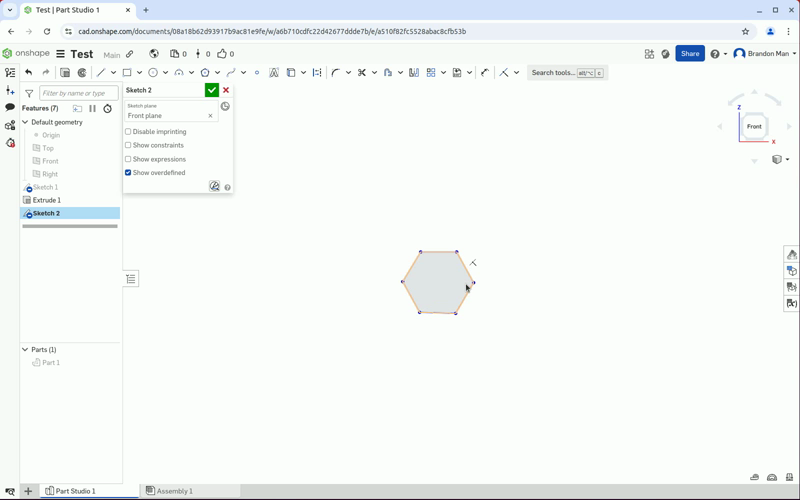
scroll(6)
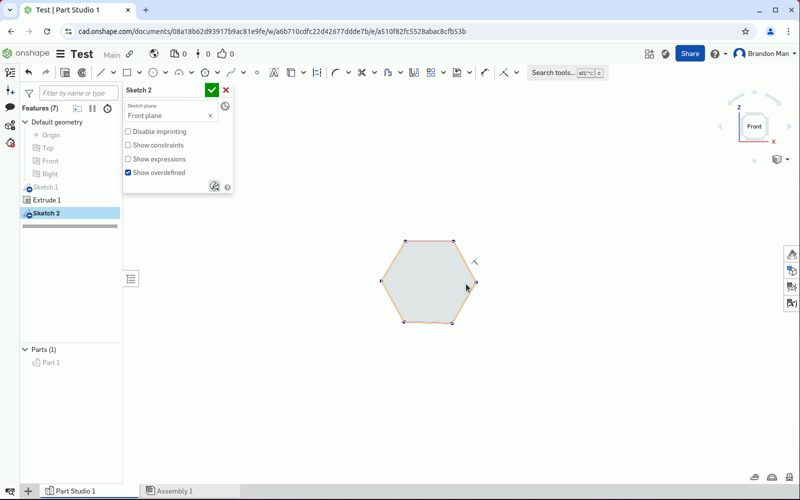
scroll(6)
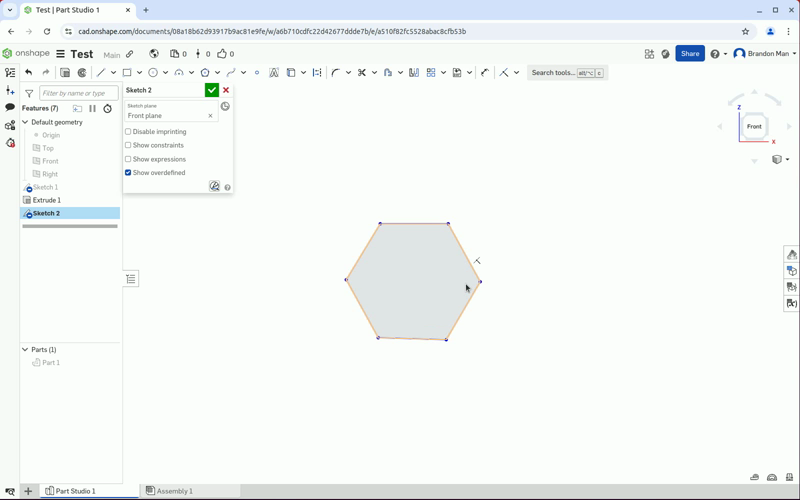
scroll(6)
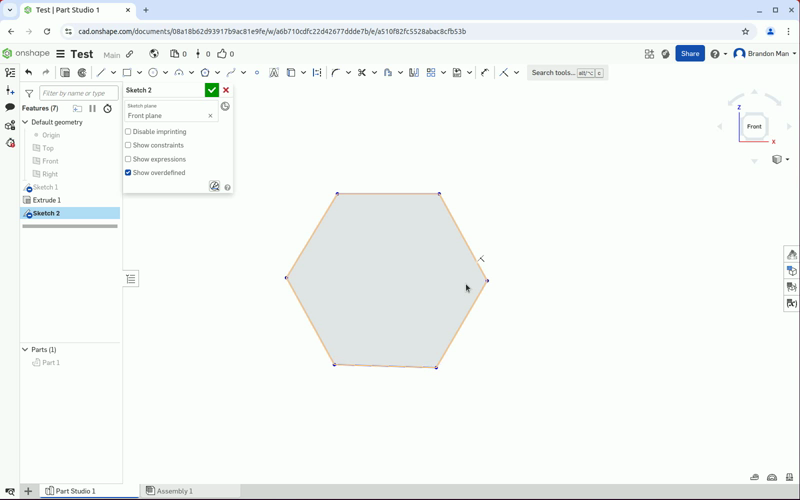
scroll(6)
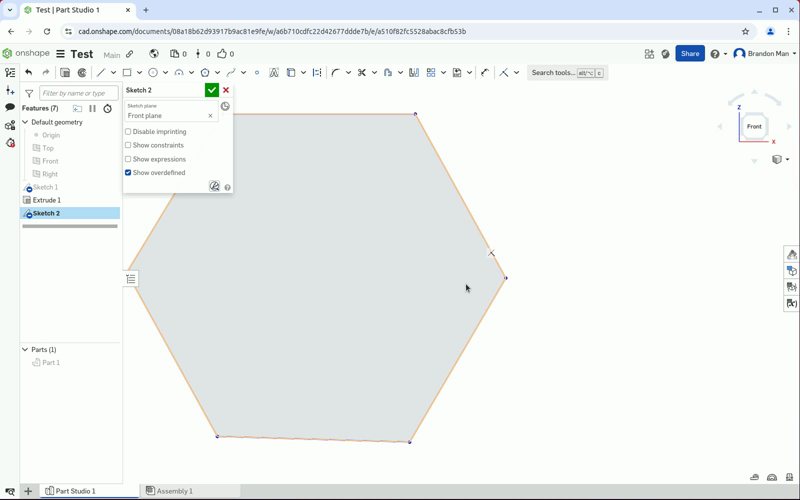
click(466, 283)
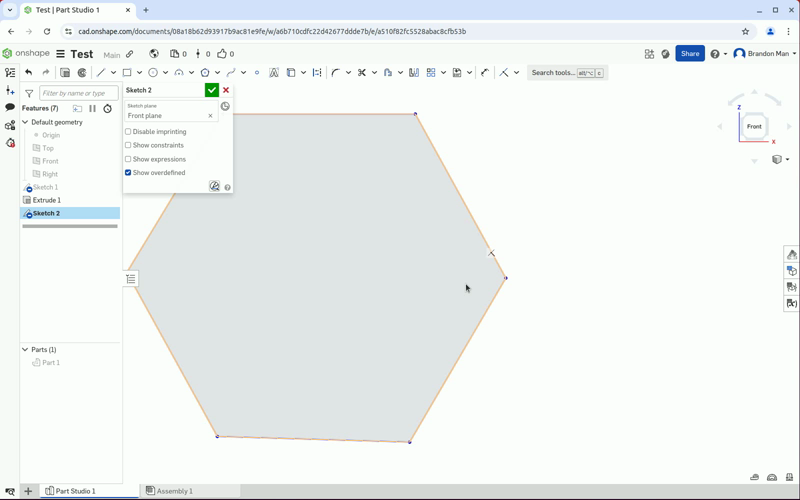
scroll(-6)
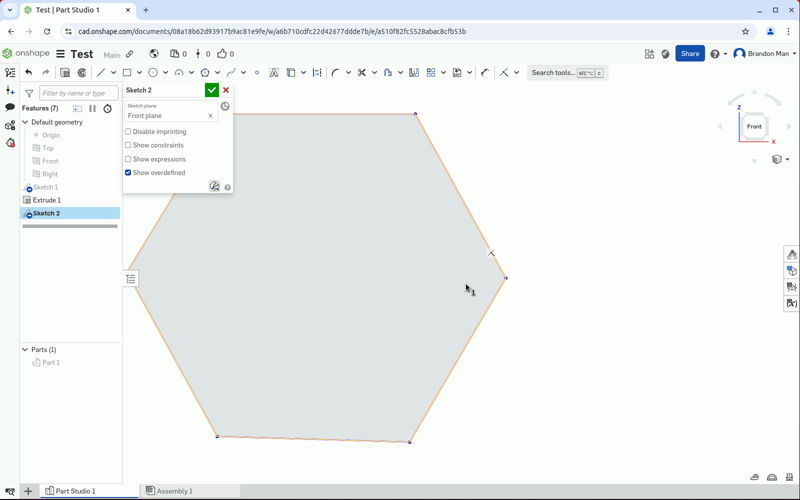
scroll(-6)
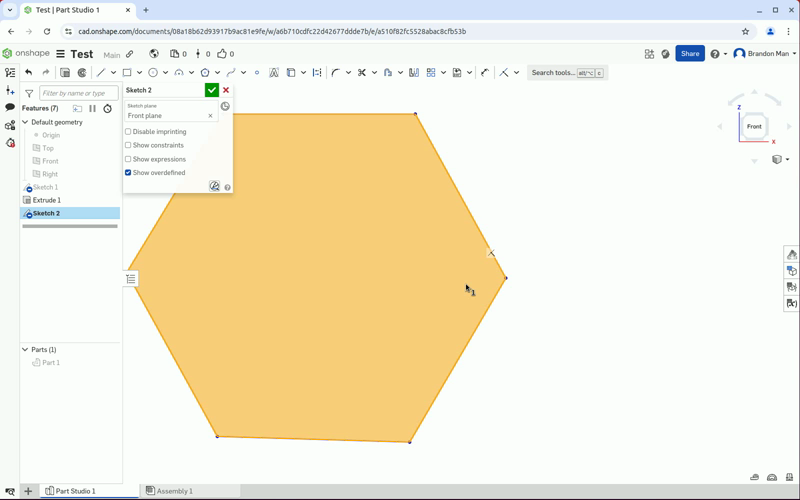
scroll(-6)
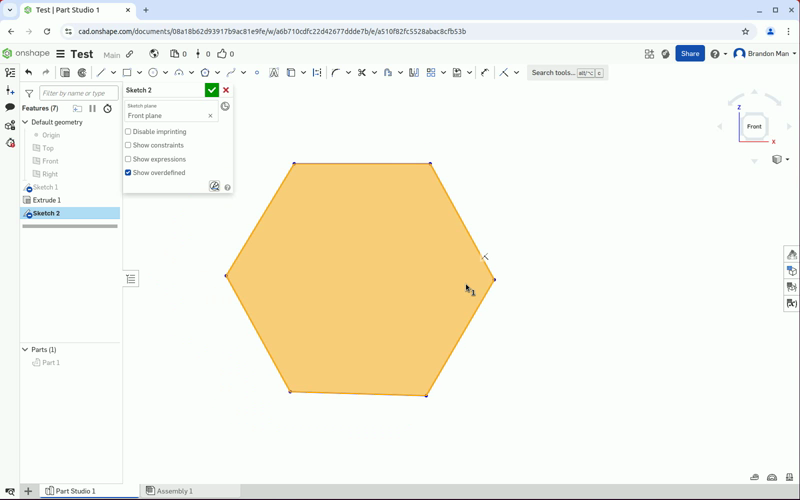
scroll(-6)
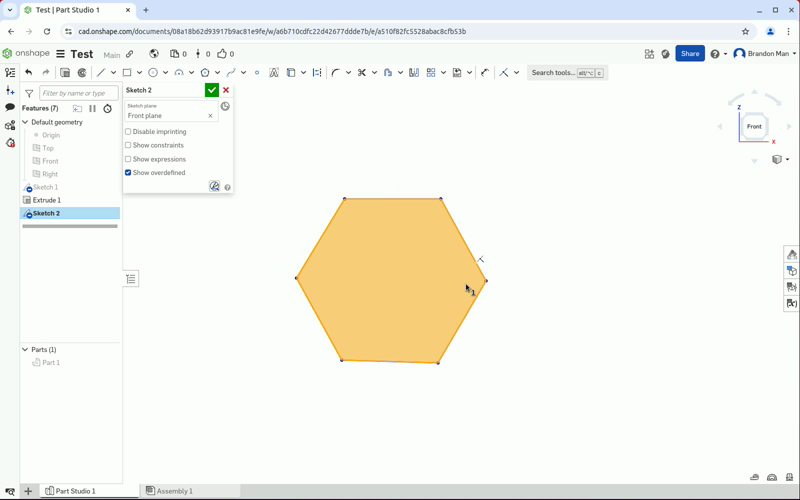
scroll(-6)
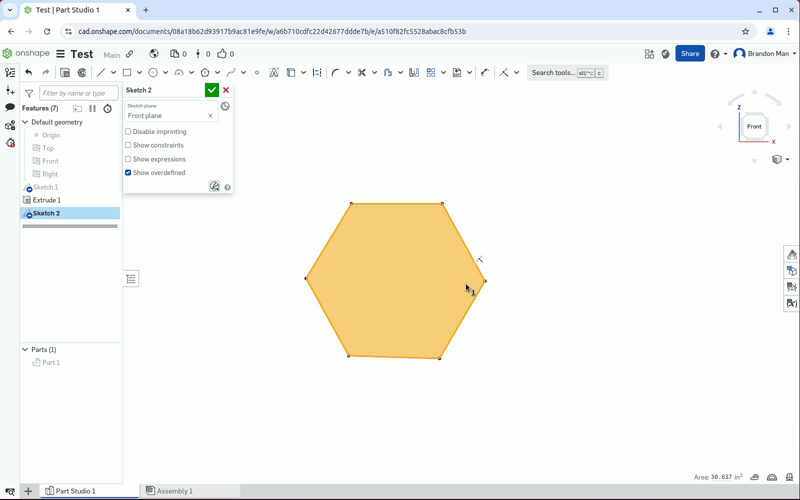
scroll(-6)
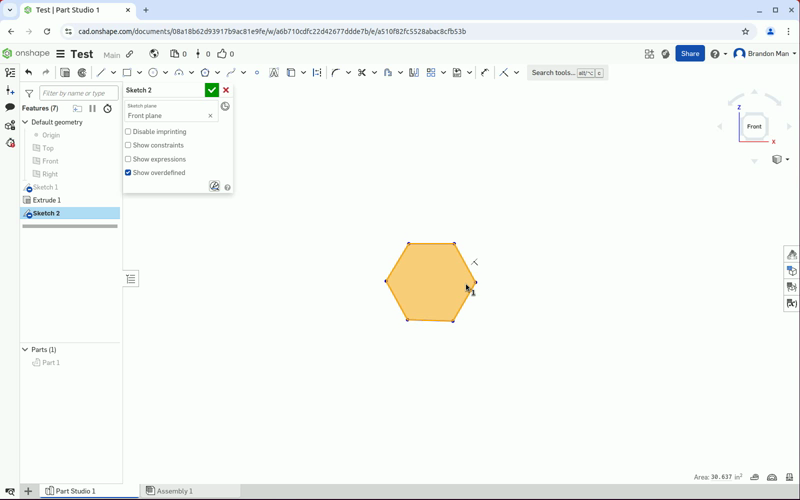
scroll(-6)
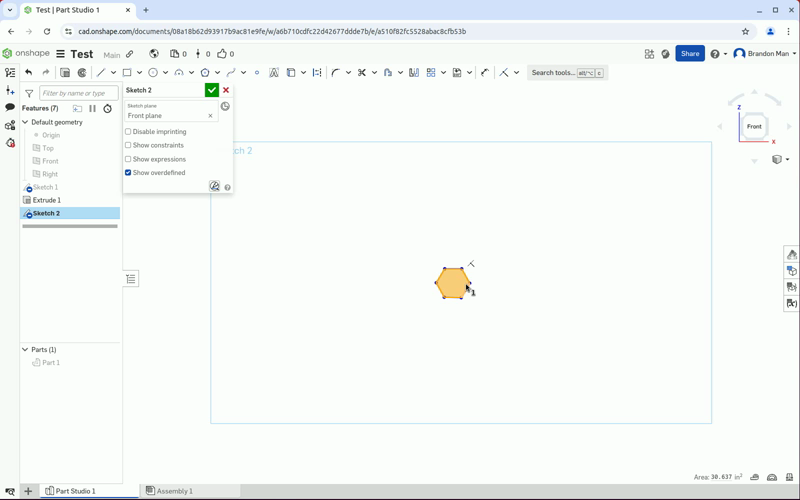
mouse_move(73, 352)
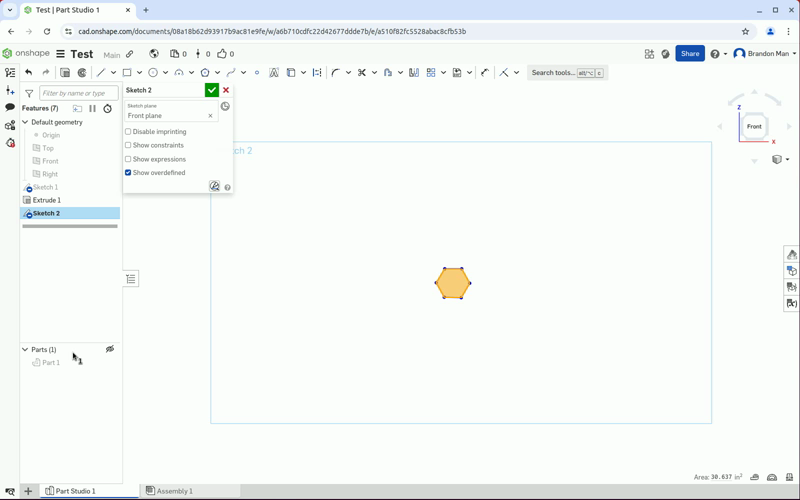
key(shift+y)
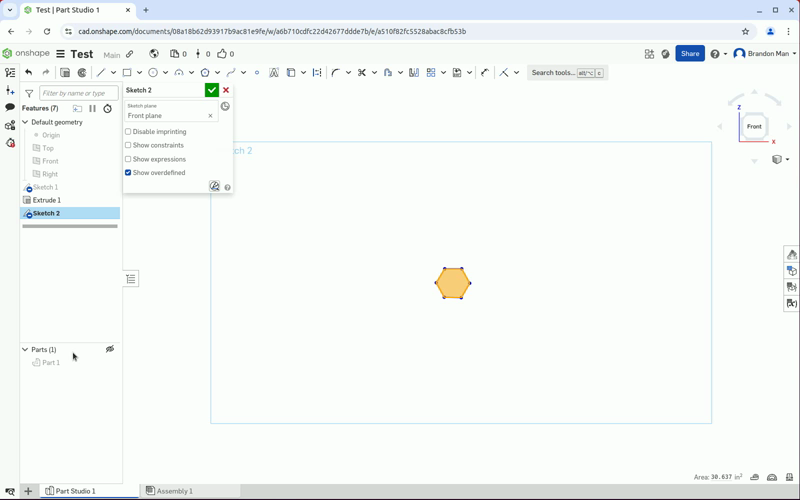
key(shift+e)
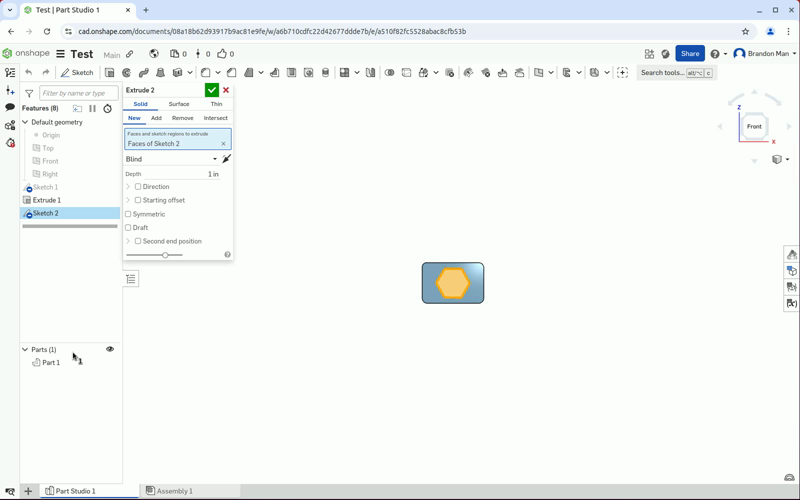
mouse_move(143, 106)
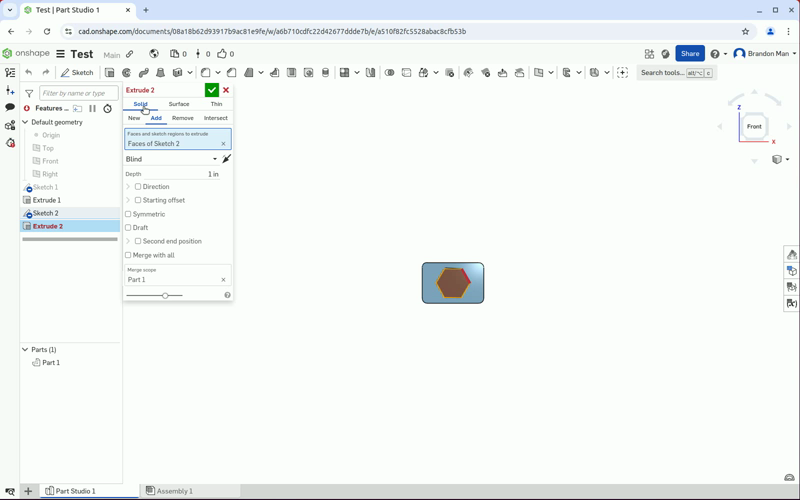
click(143, 106)
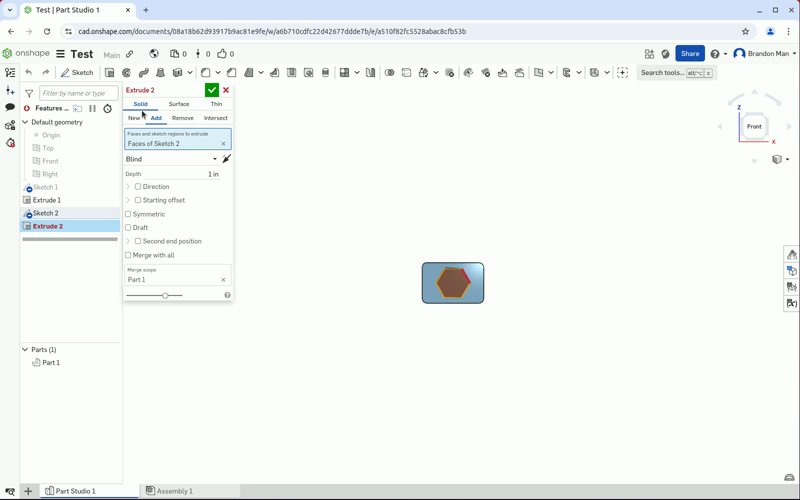
mouse_move(137, 120)
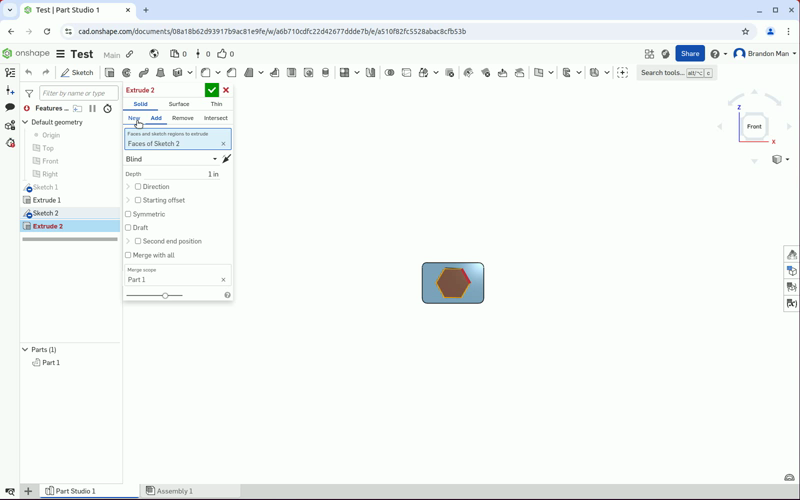
click(137, 120)
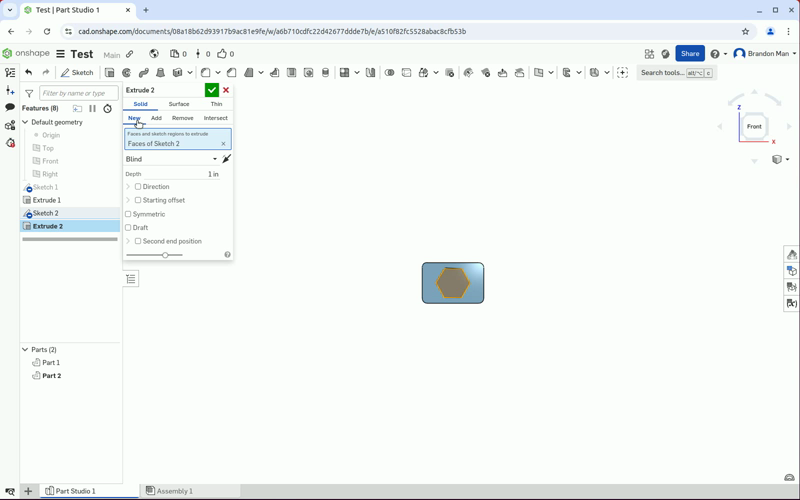
key(tab, 4)
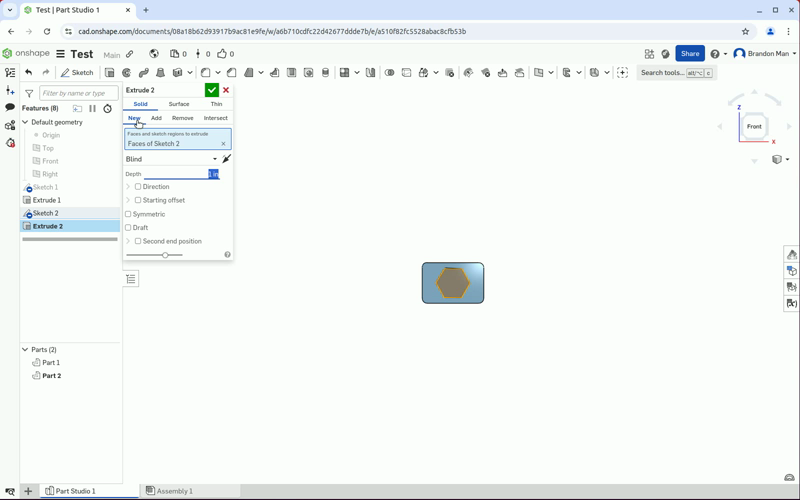
text(23.108)
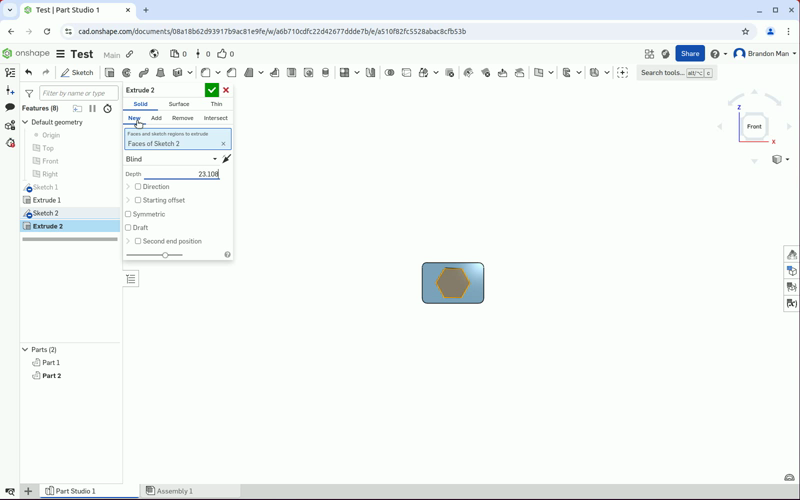
key(enter)
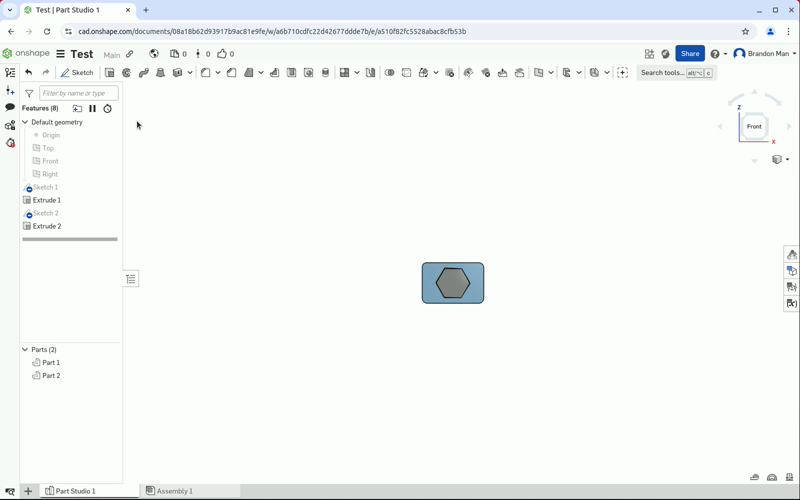
key(shift+h)
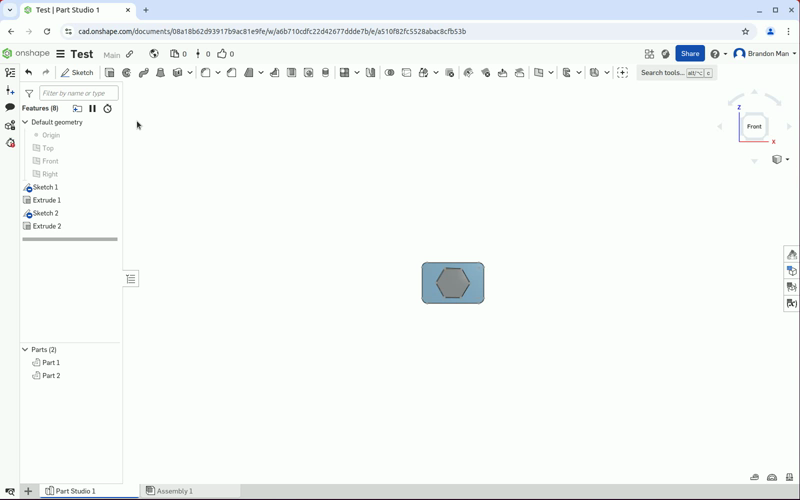
key(shift+h)
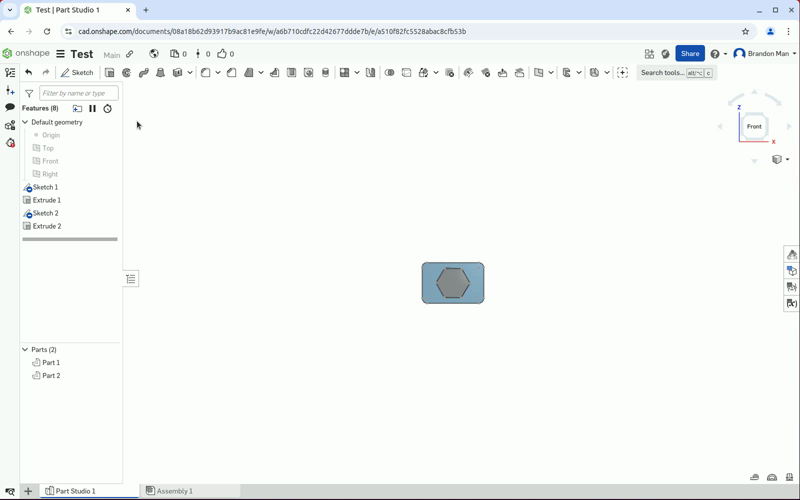
key(shift+7)
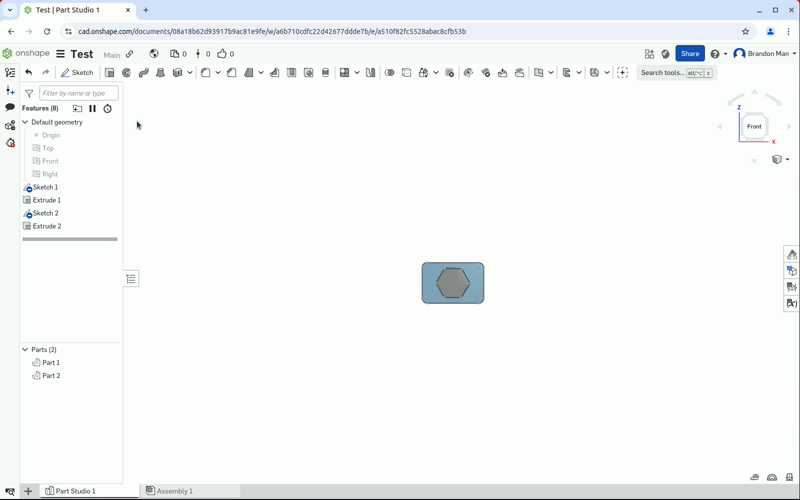
key(left, 2)
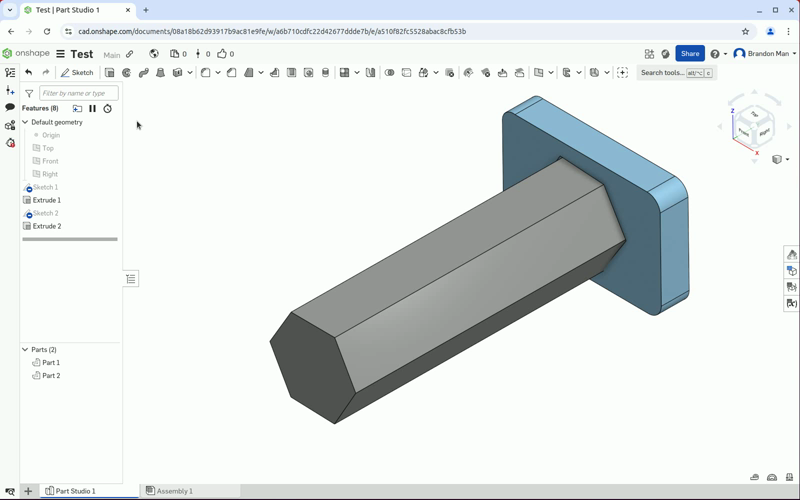
key(down, 2)
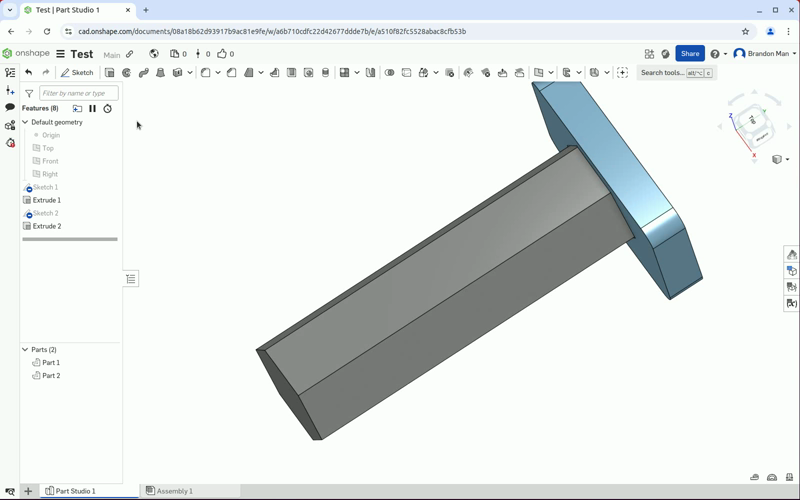
key(up, 2)
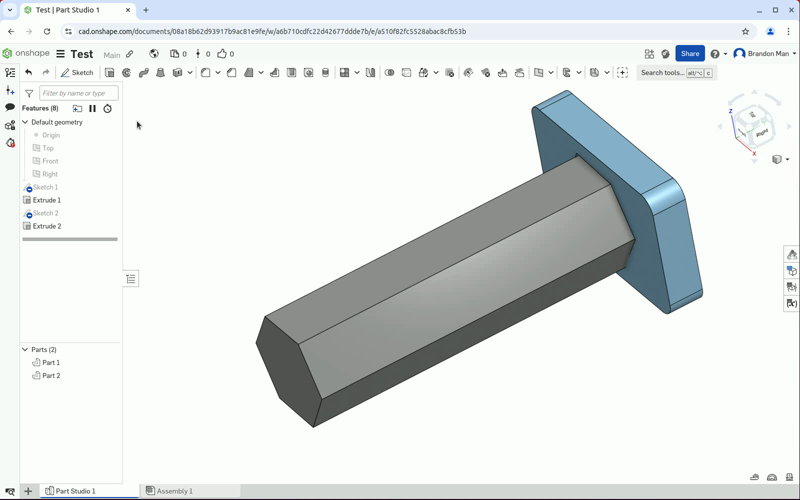
key(right, 2)
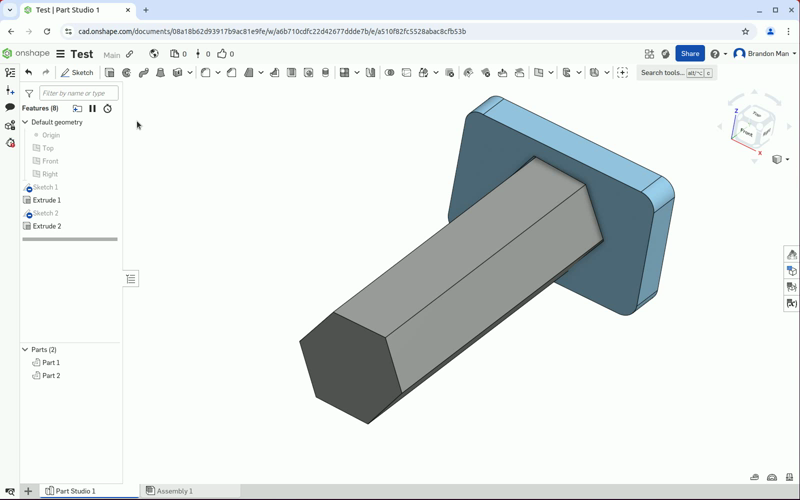
mouse_move(73, 189)
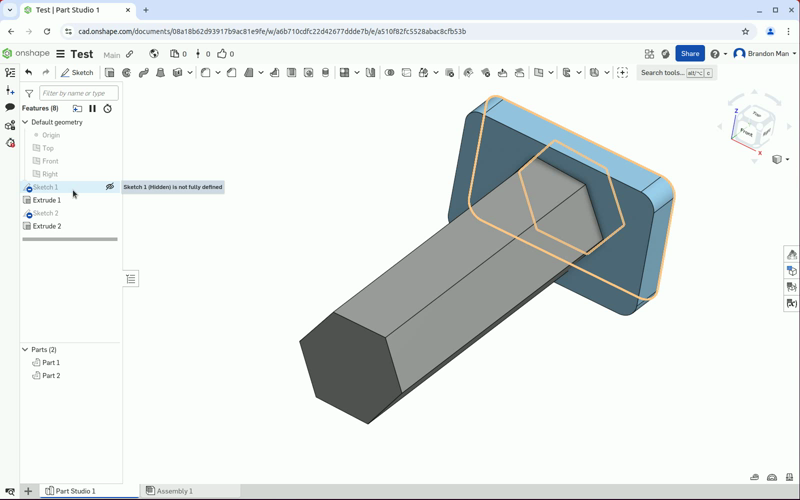
click(73, 189)